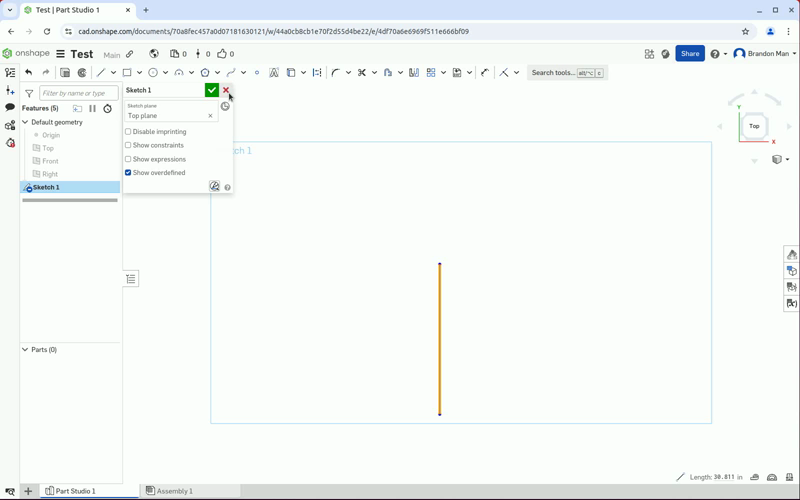
key(shift+h)
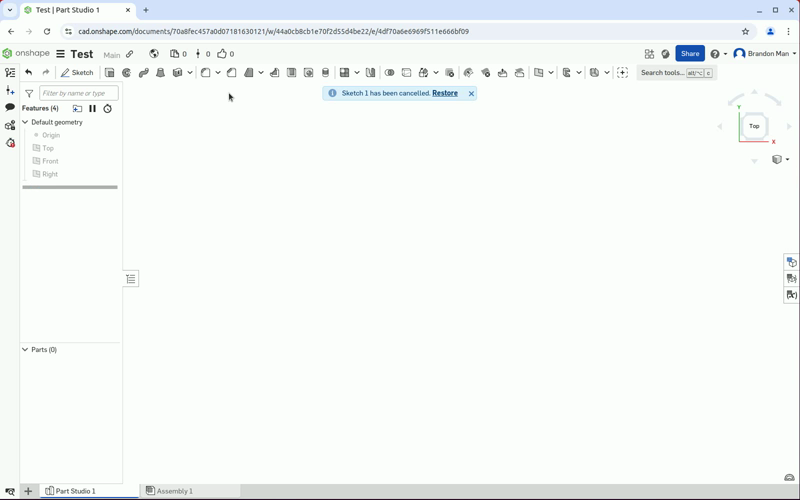
mouse_move(73, 352)
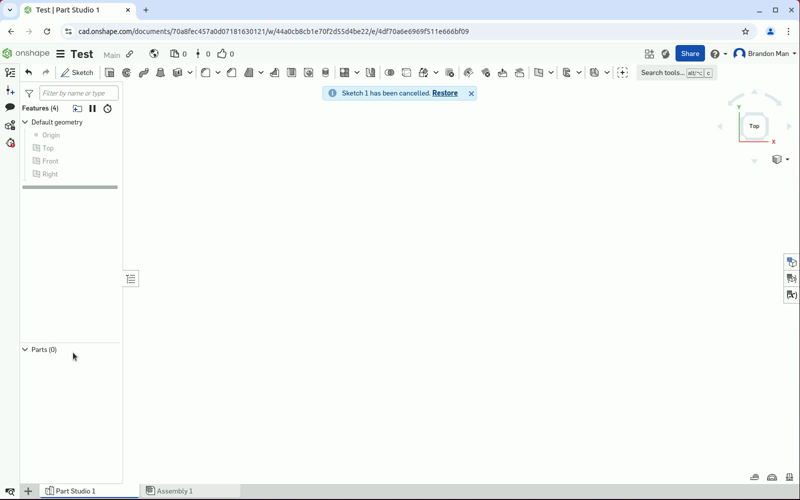
key(y)
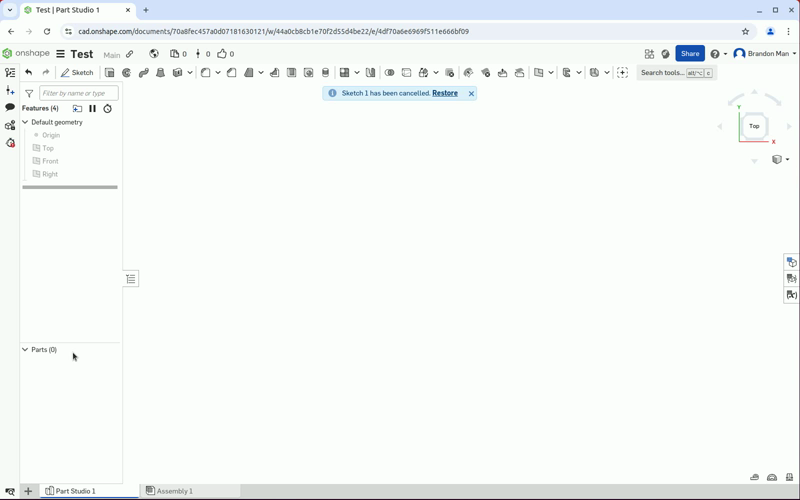
key(shift+p)
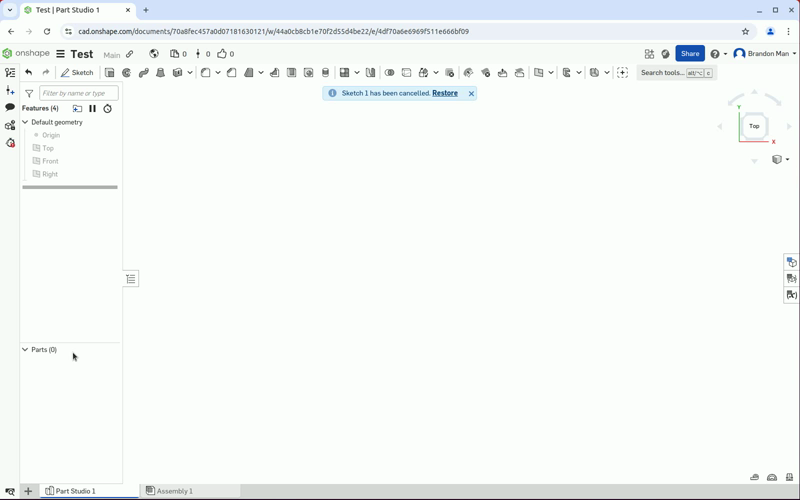
key(space)
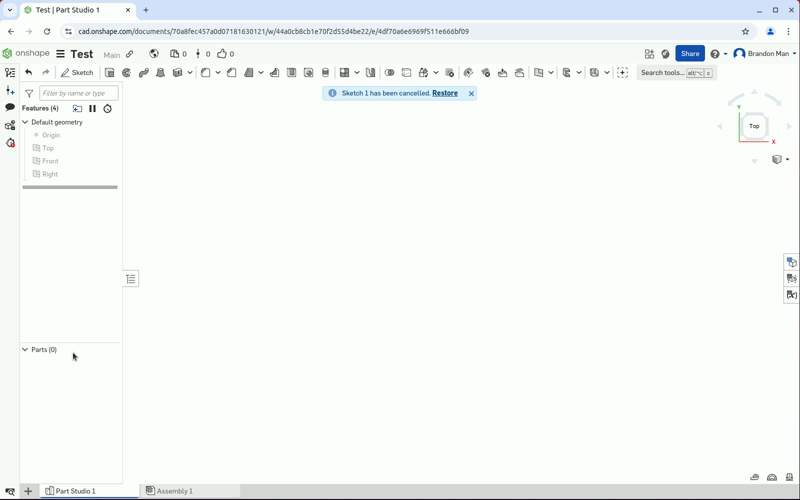
key_down(shift)
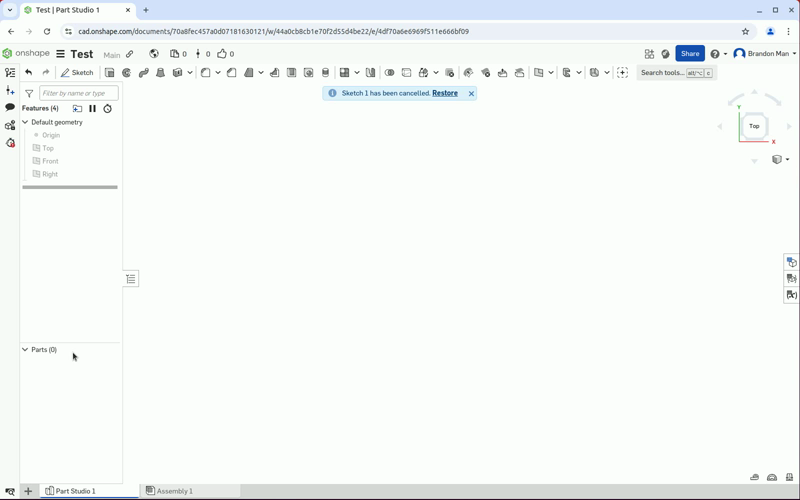
key(up)
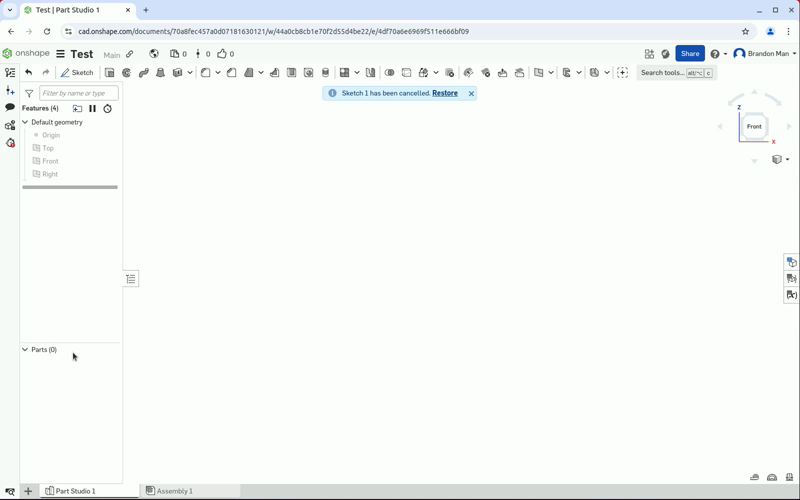
key_up(shift)
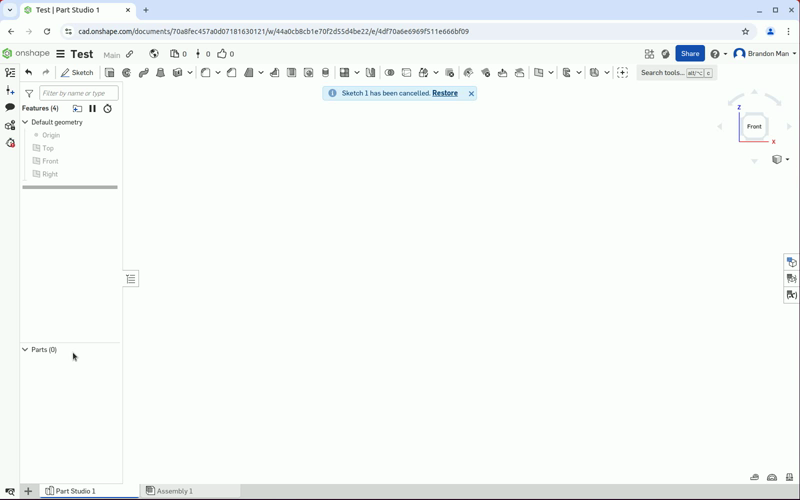
mouse_move(73, 352)
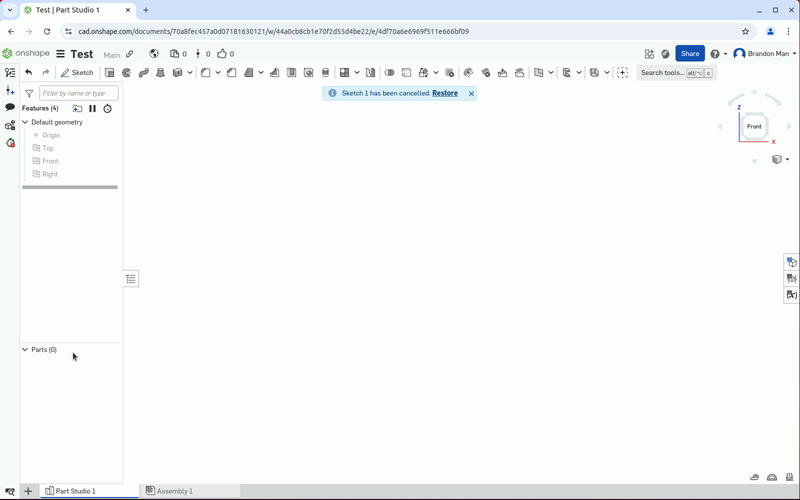
key(shift+y)
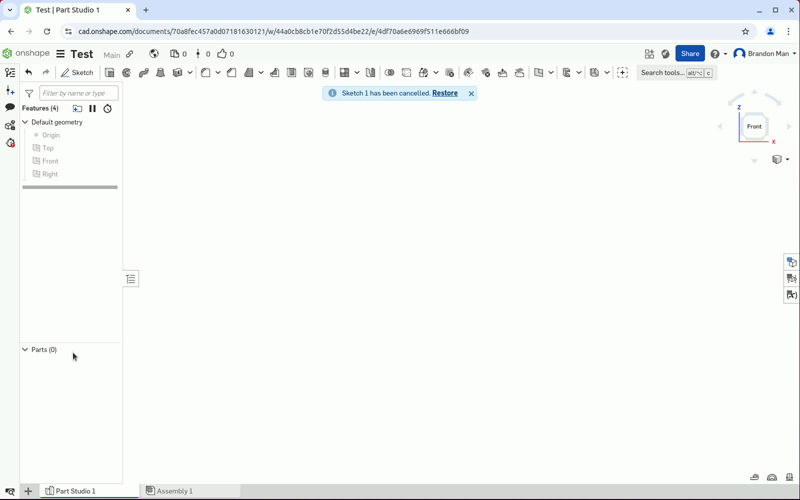
key(shift+s)
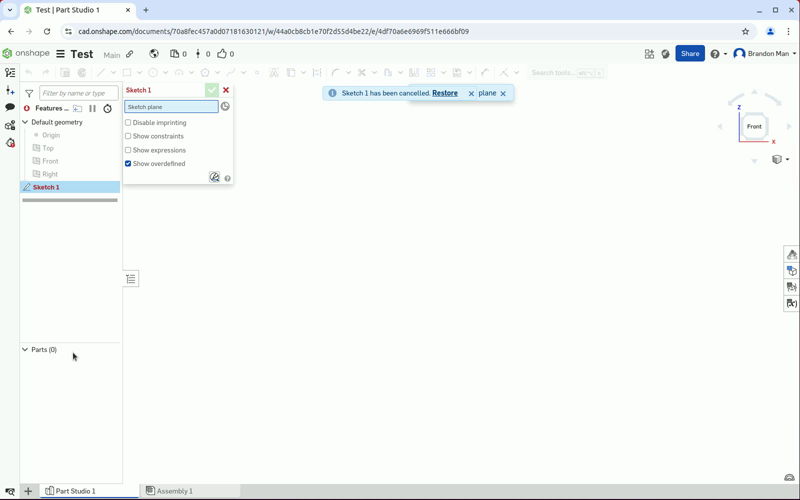
mouse_move(73, 163)
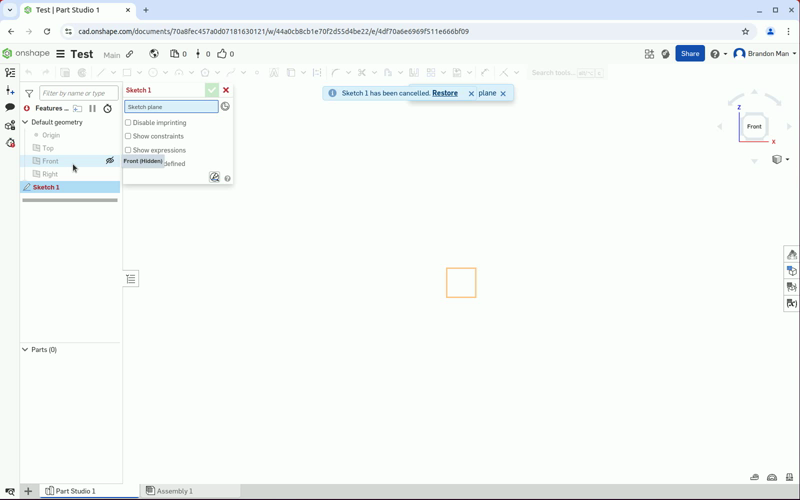
click(73, 163)
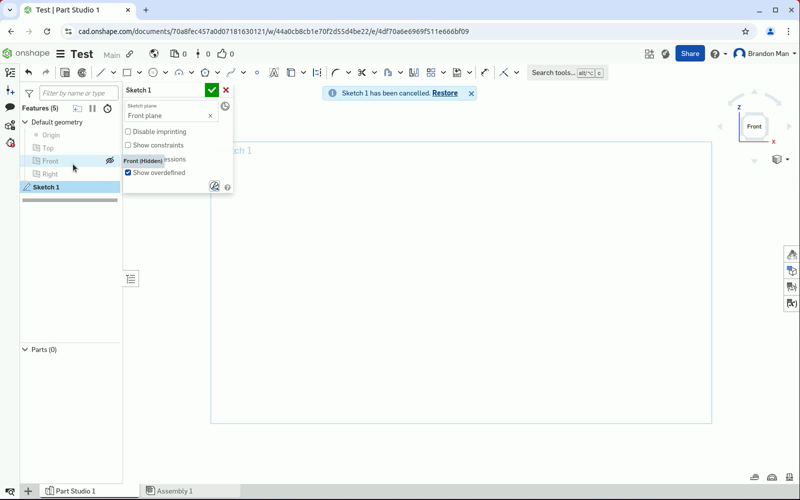
mouse_move(73, 352)
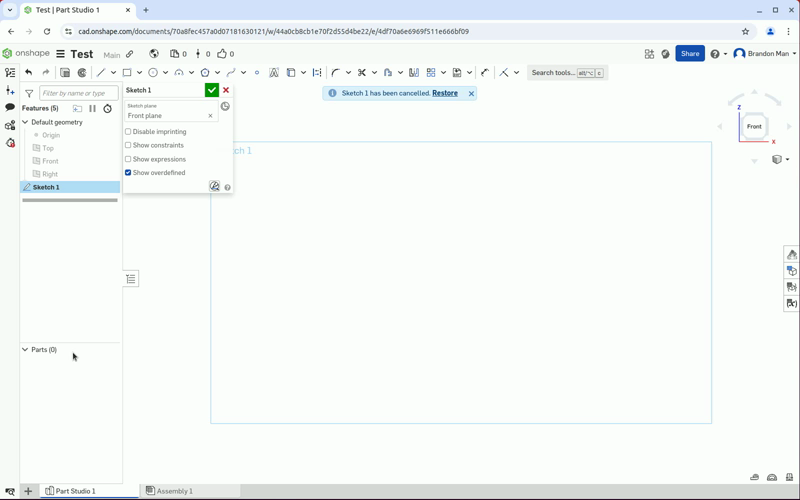
key(y)
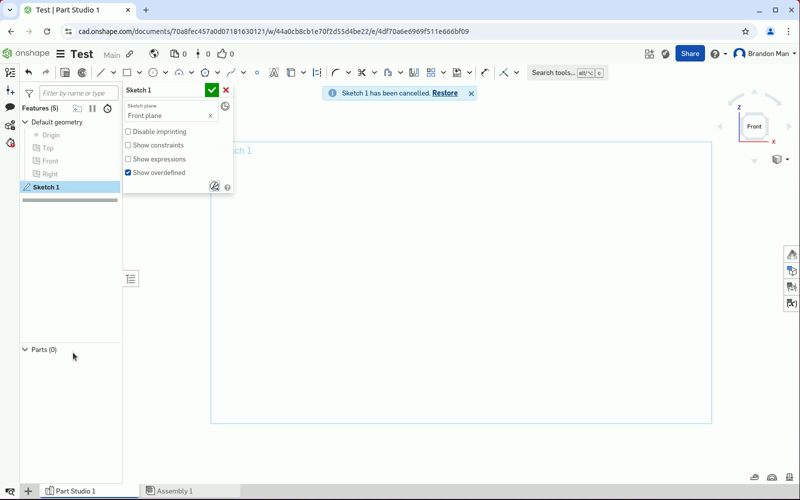
key(l)
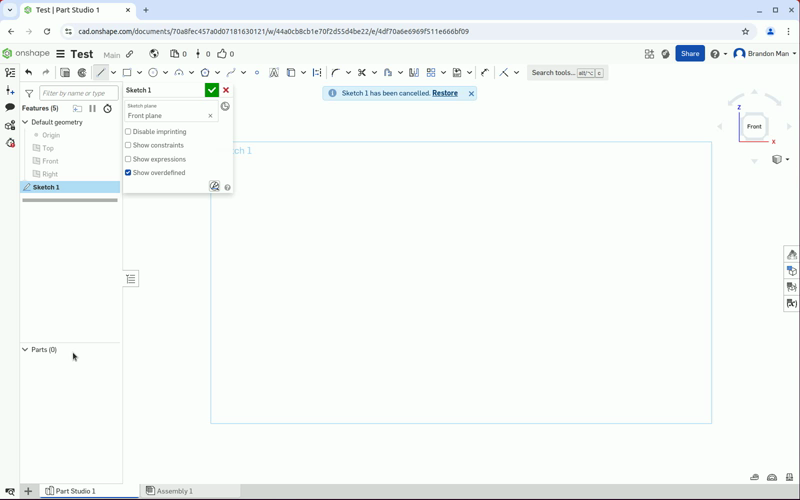
key_down(shift)
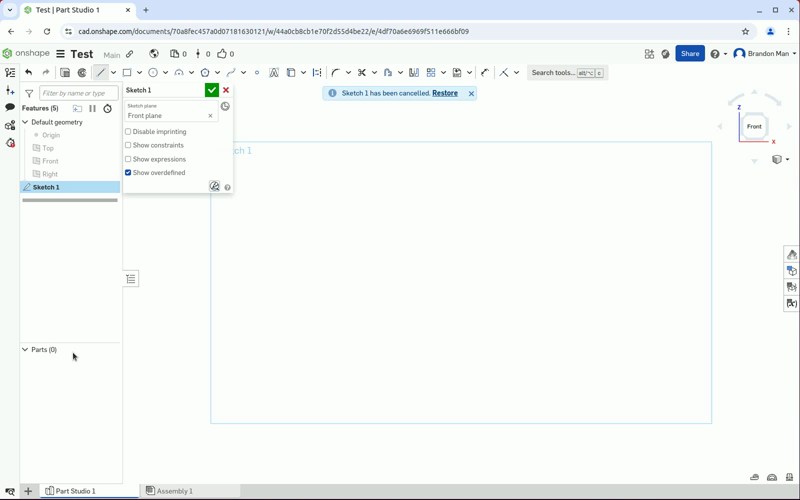
mouse_move(460, 282)
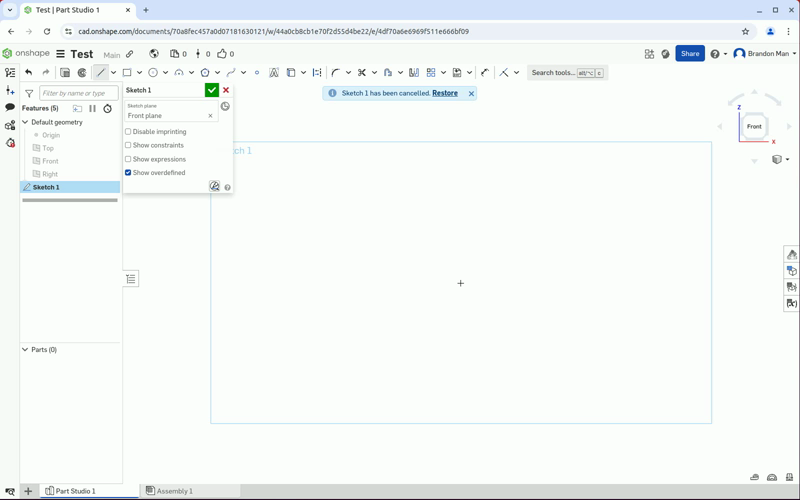
click(460, 282)
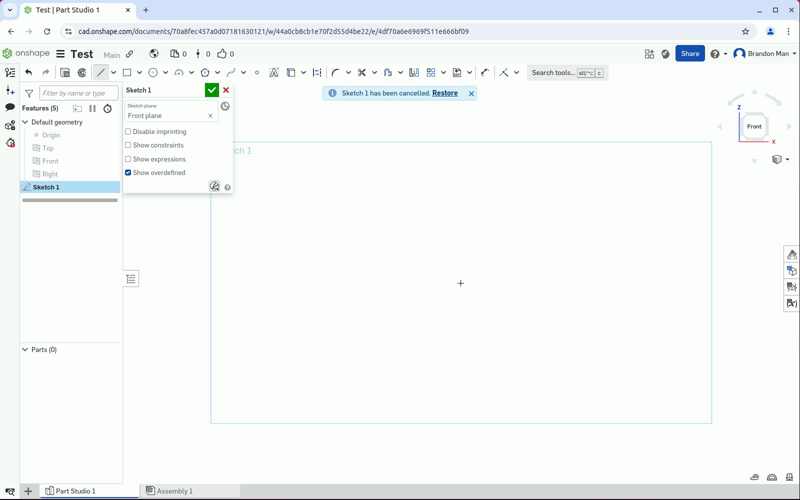
key_up(shift)
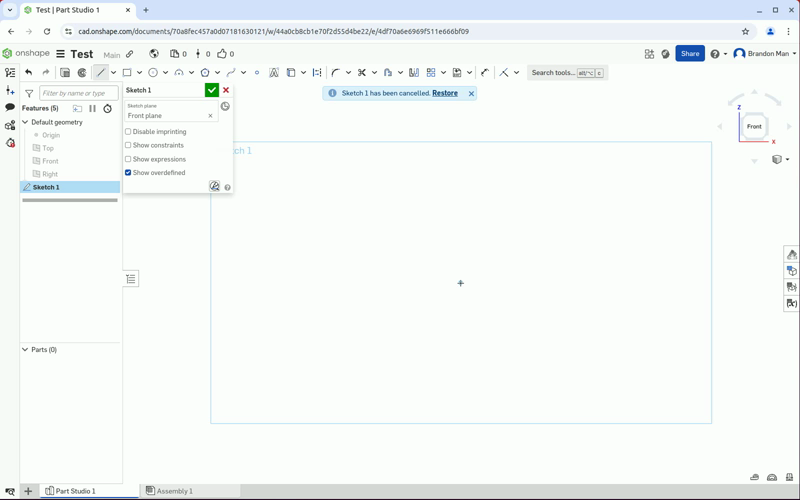
key_down(shift)
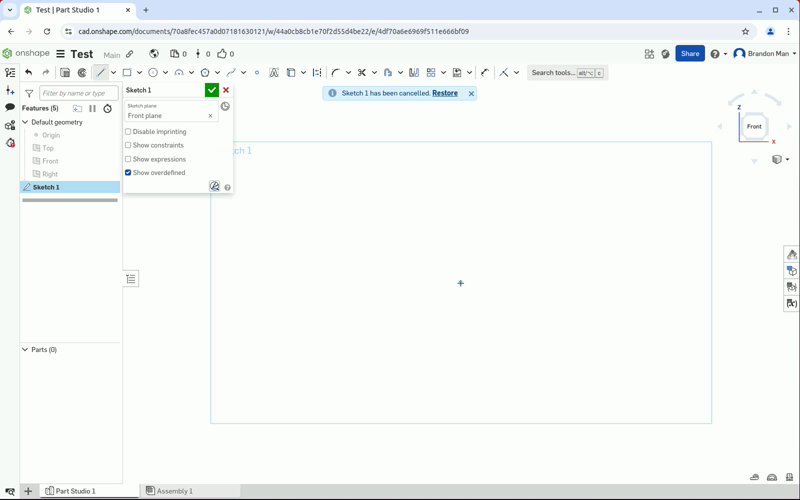
mouse_move(573, 282)
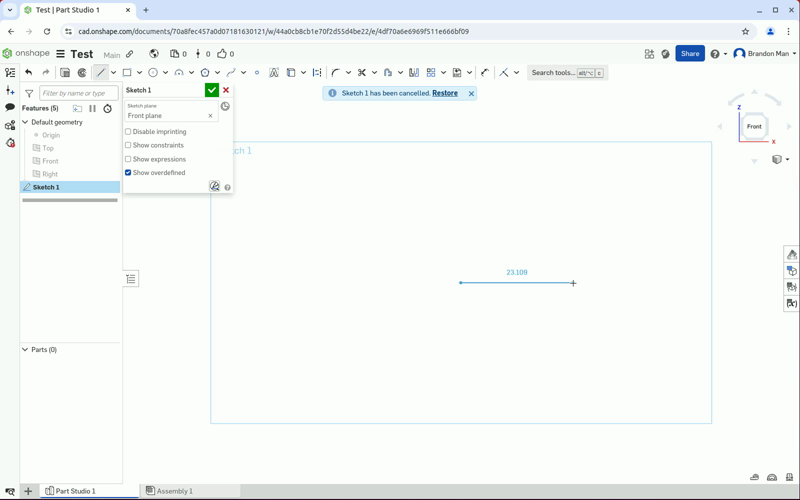
click(573, 282)
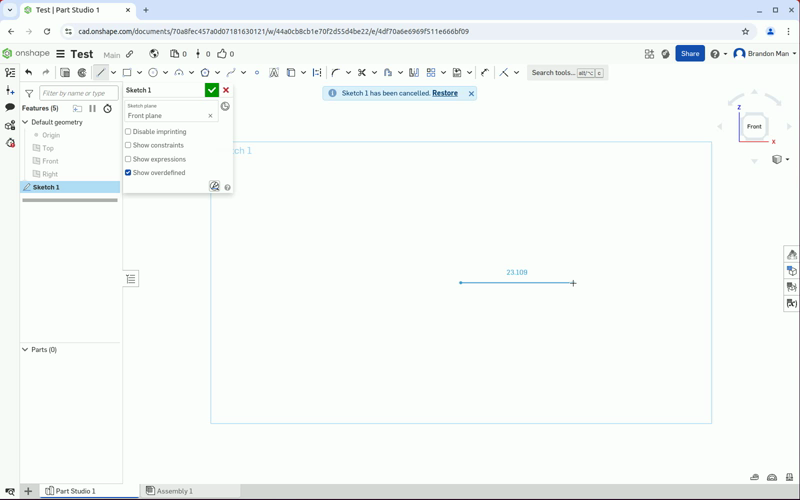
key_up(shift)
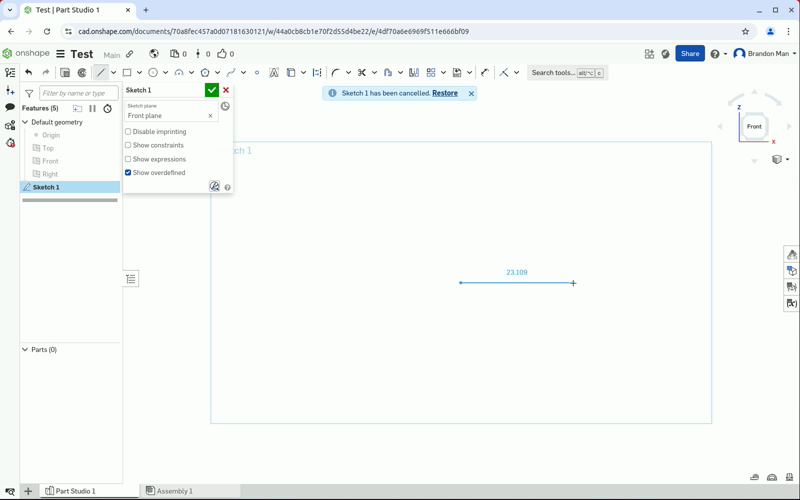
key_down(shift)
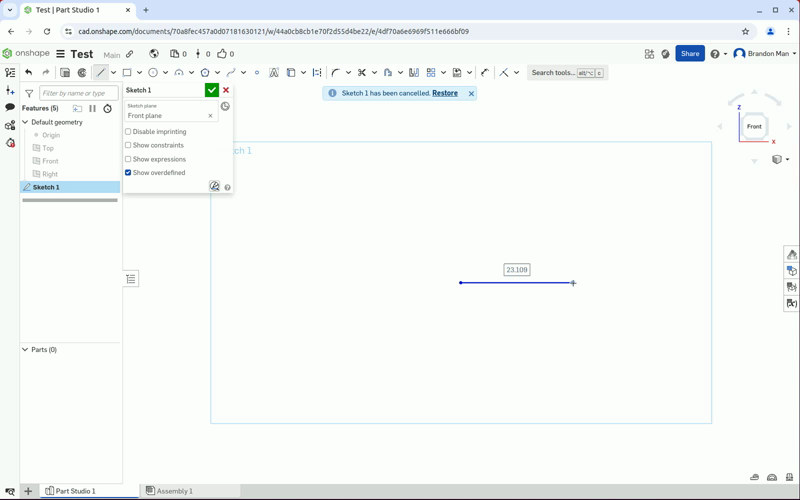
mouse_move(589, 282)
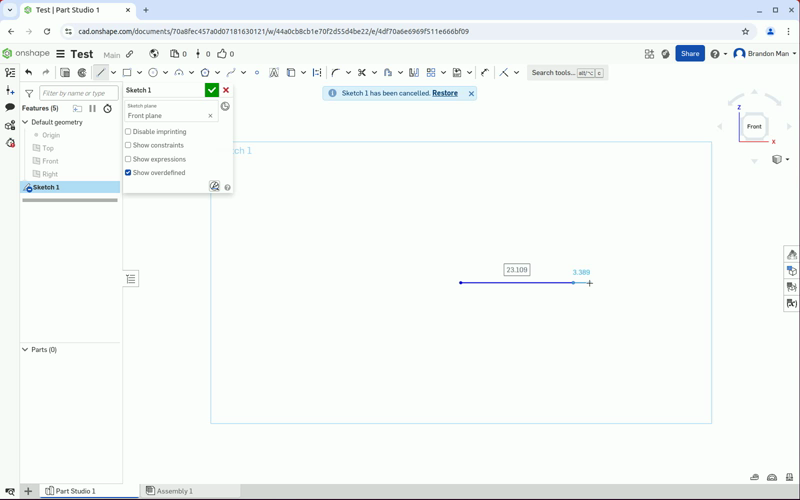
mouse_move(573, 268)
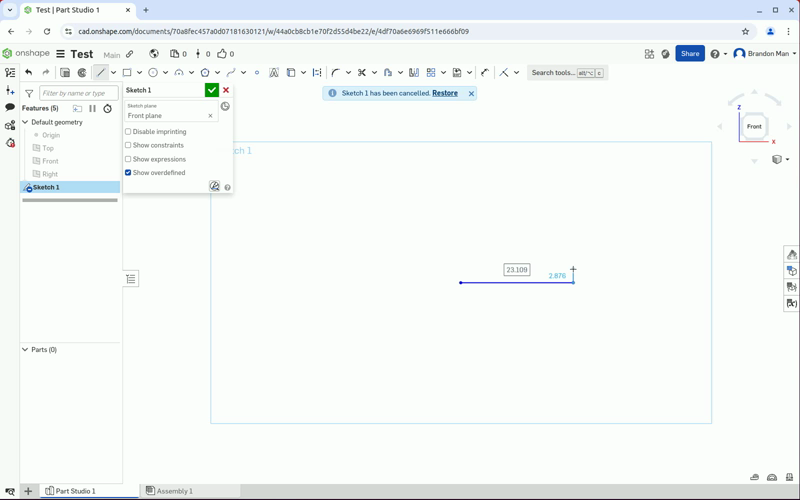
click(573, 268)
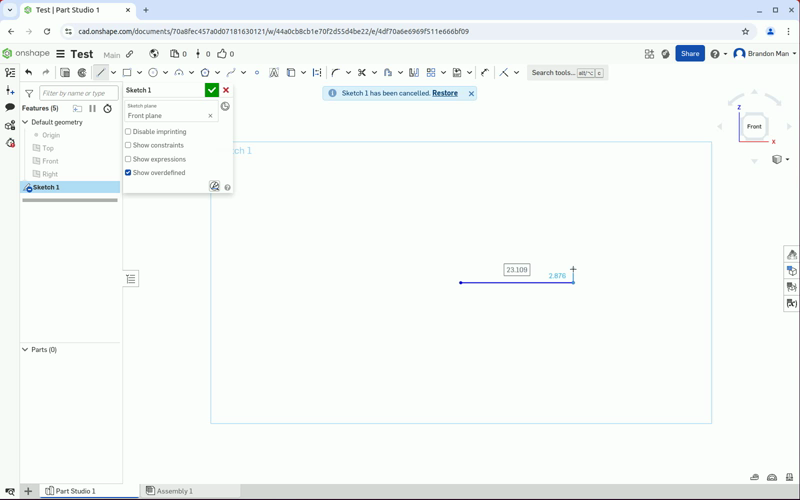
key_up(shift)
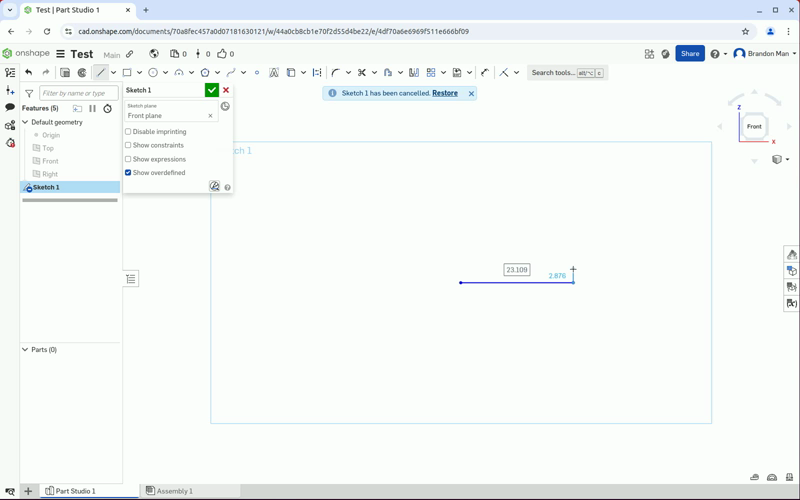
key_down(shift)
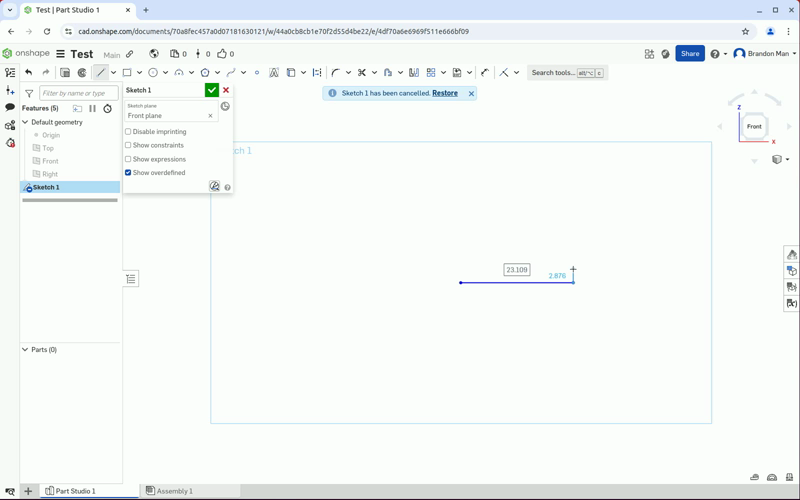
mouse_move(460, 268)
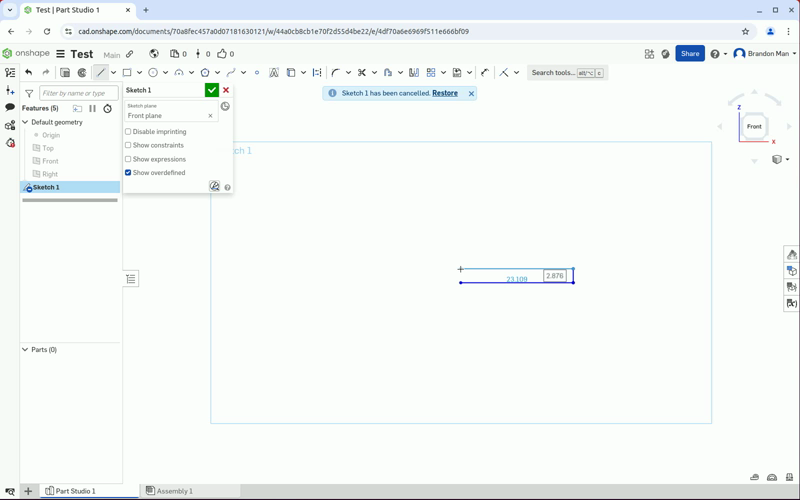
click(460, 268)
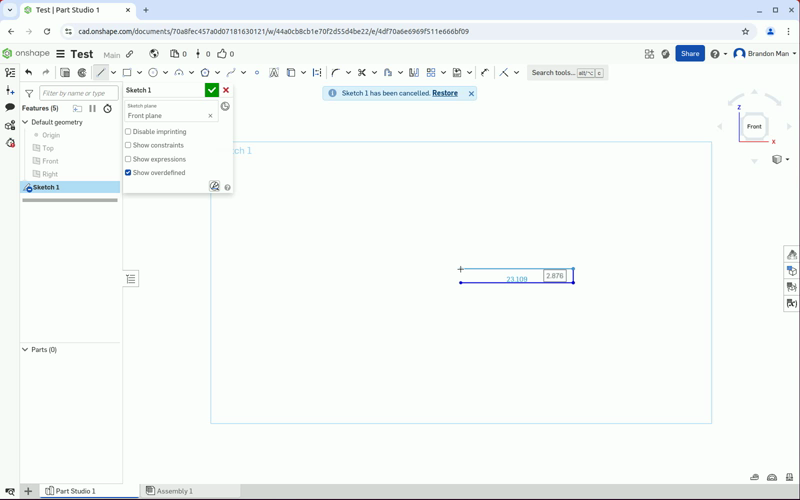
key_up(shift)
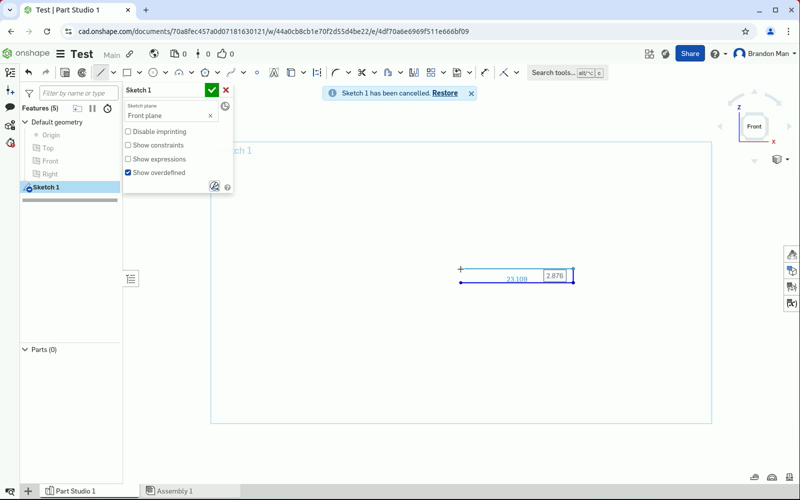
mouse_move(490, 268)
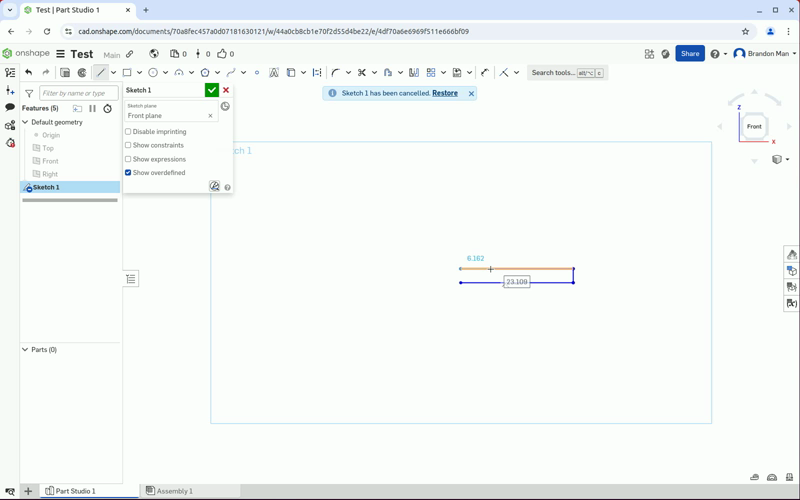
key_down(shift)
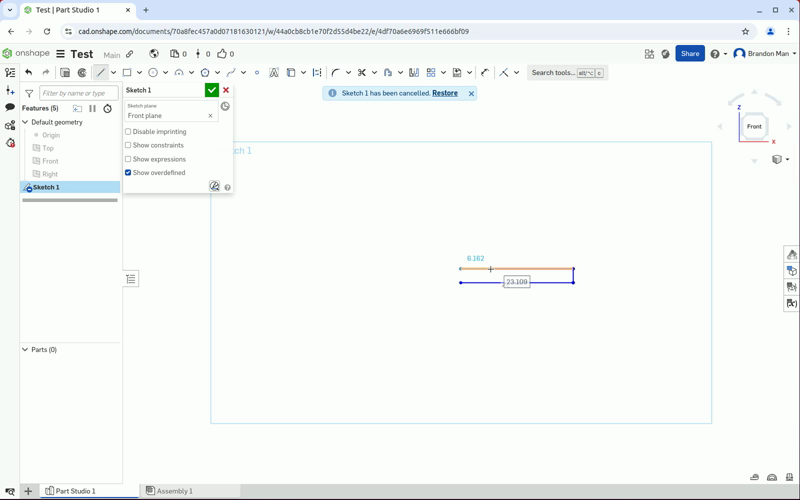
mouse_move(460, 282)
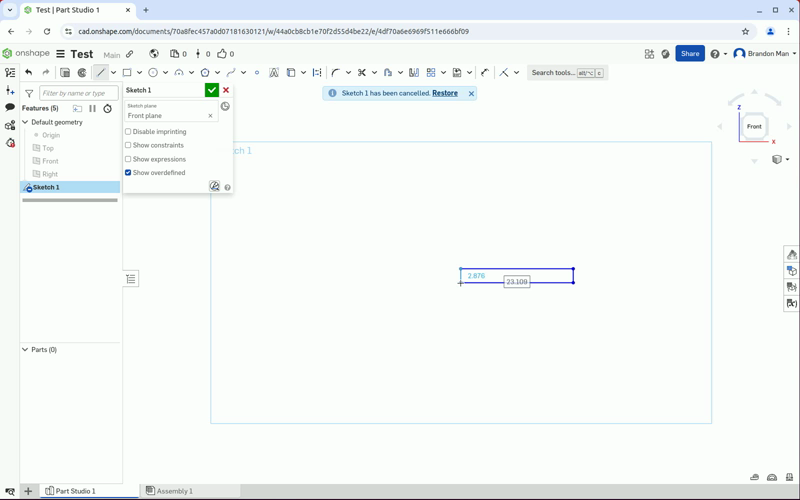
key_up(shift)
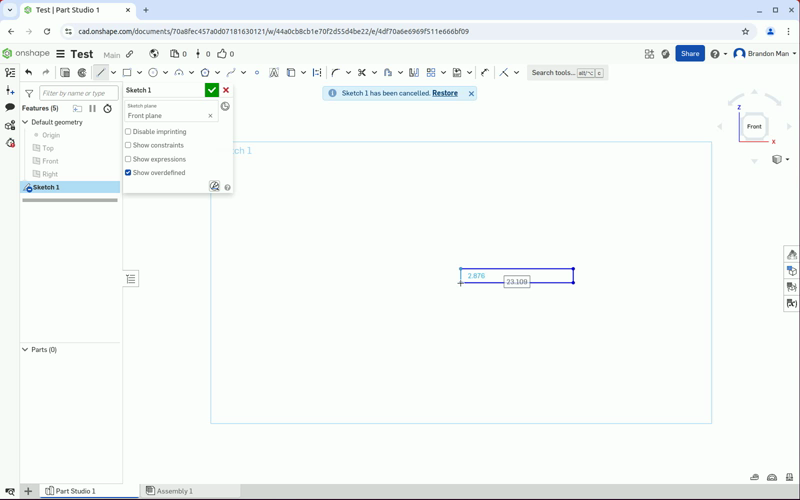
click(460, 282)
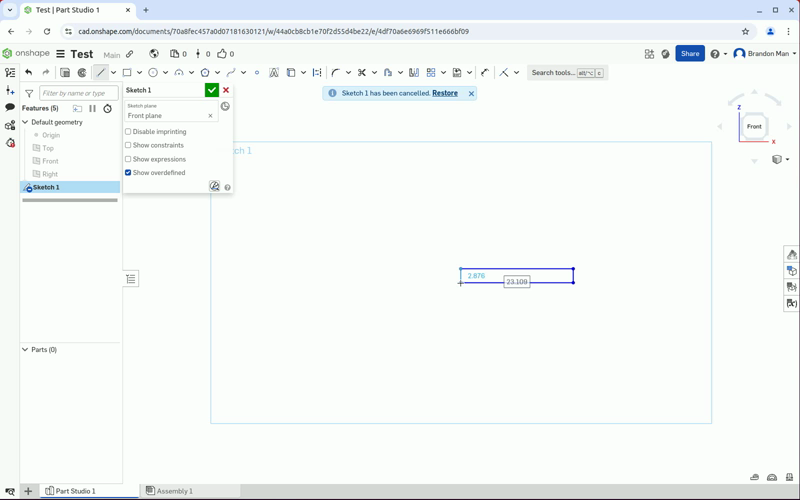
key(esc)
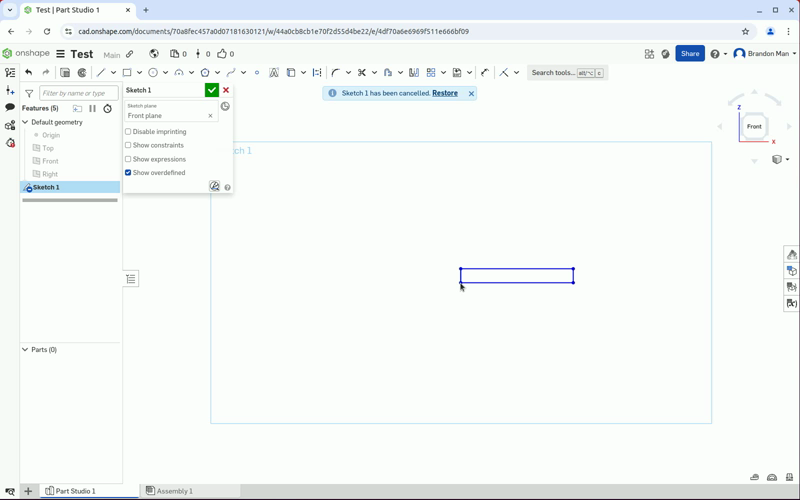
mouse_move(521, 276)
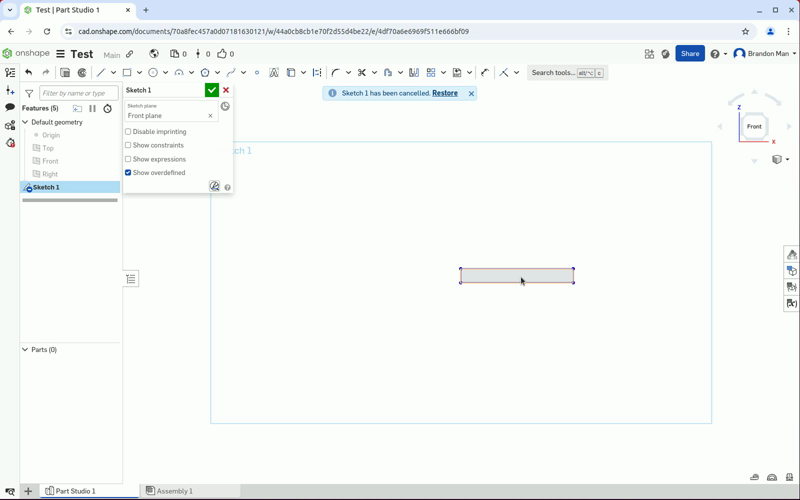
scroll(6)
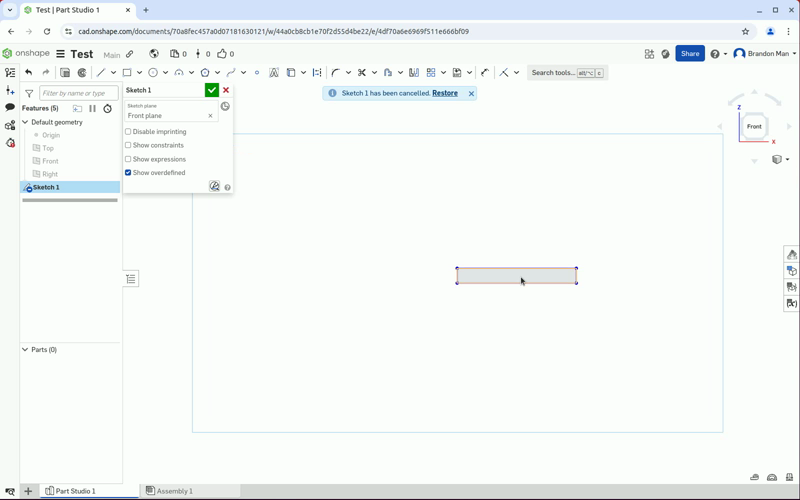
scroll(6)
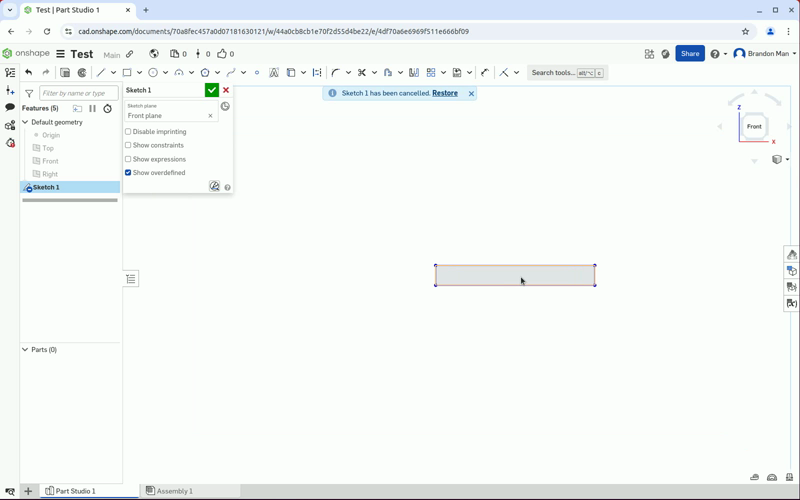
scroll(6)
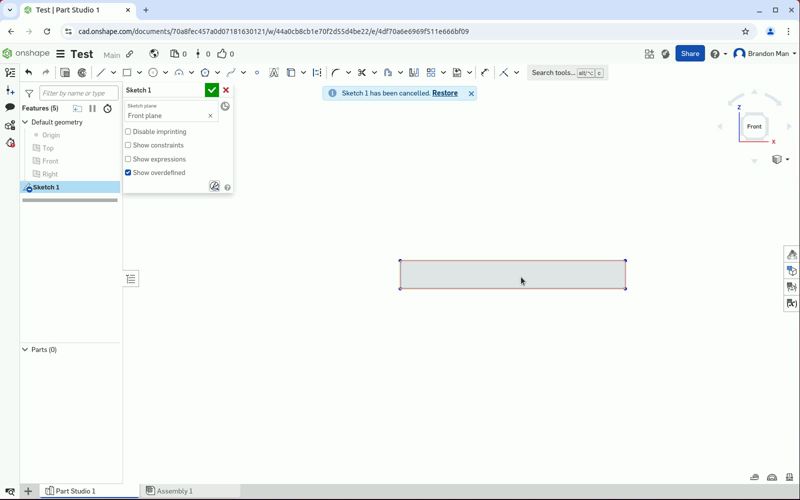
scroll(6)
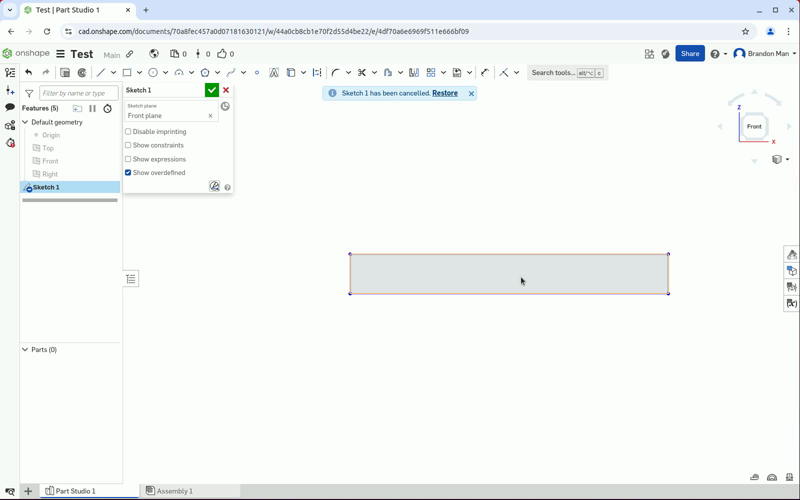
scroll(6)
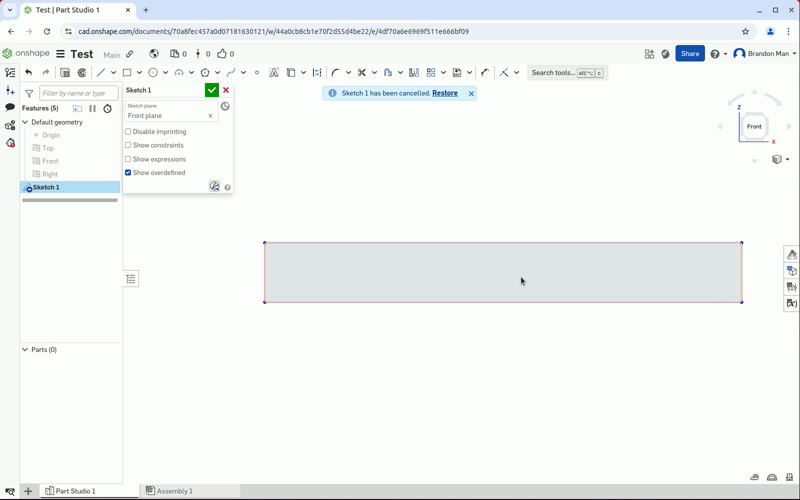
scroll(6)
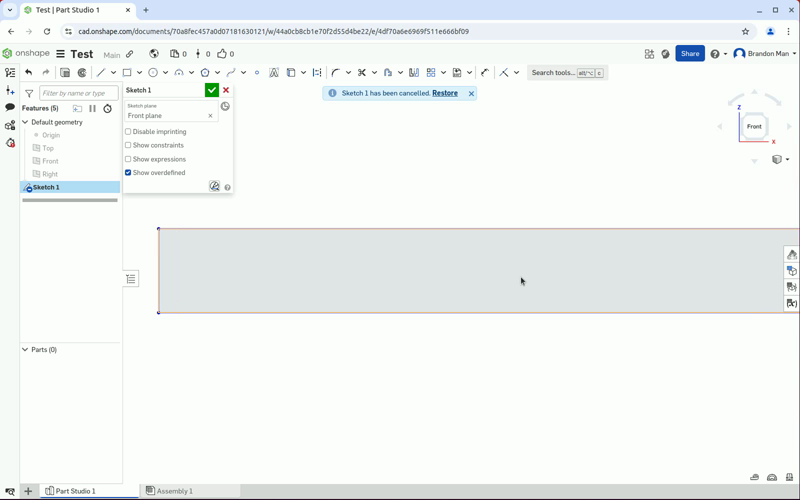
scroll(6)
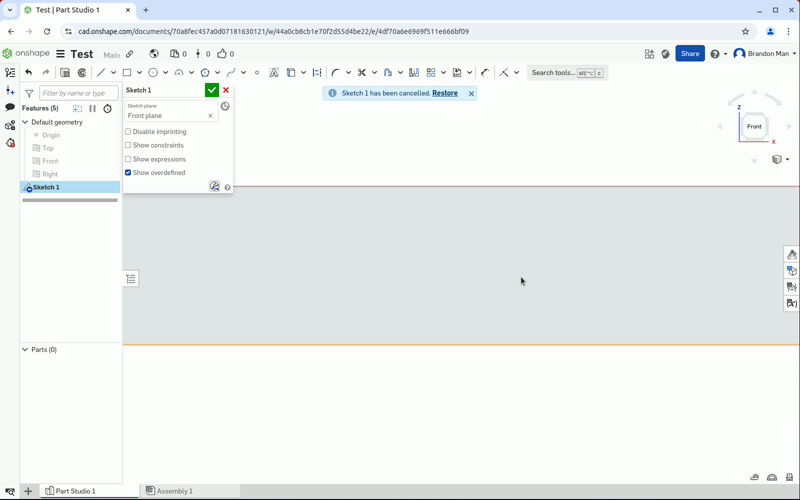
click(521, 276)
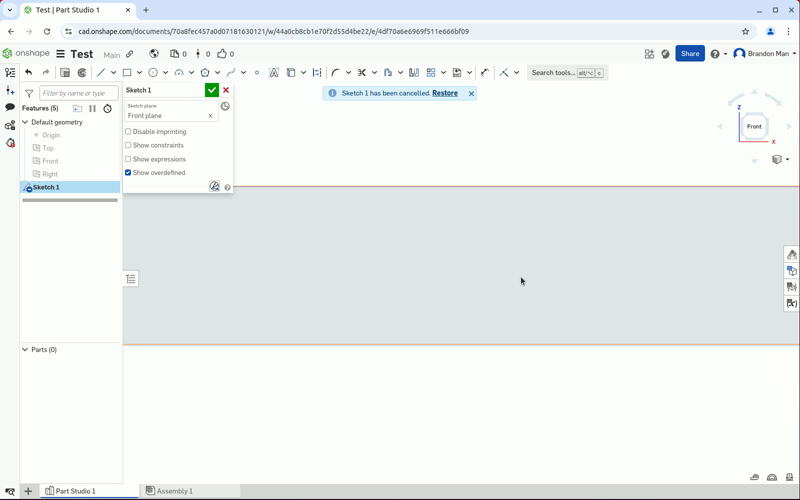
scroll(-6)
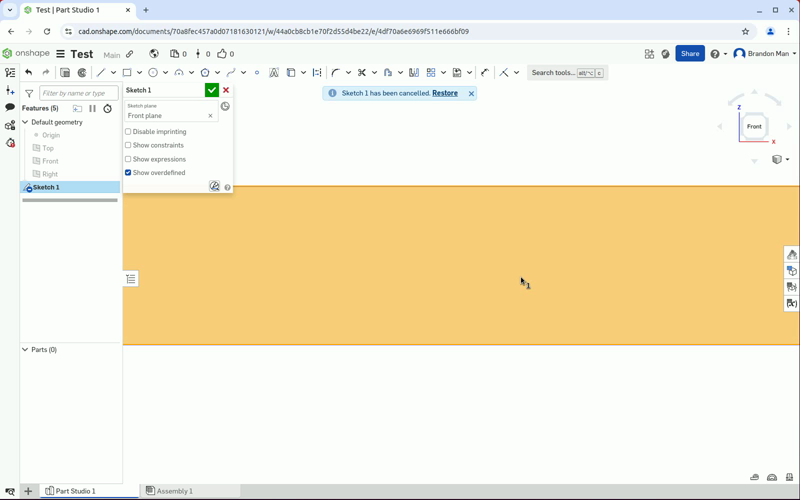
scroll(-6)
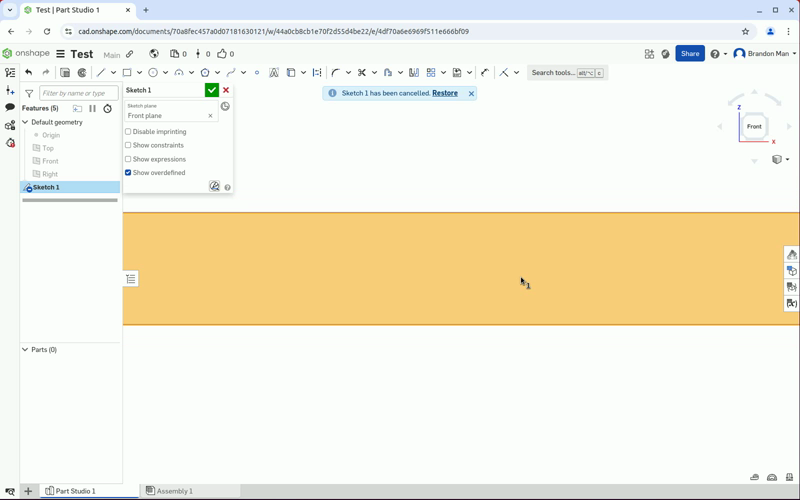
scroll(-6)
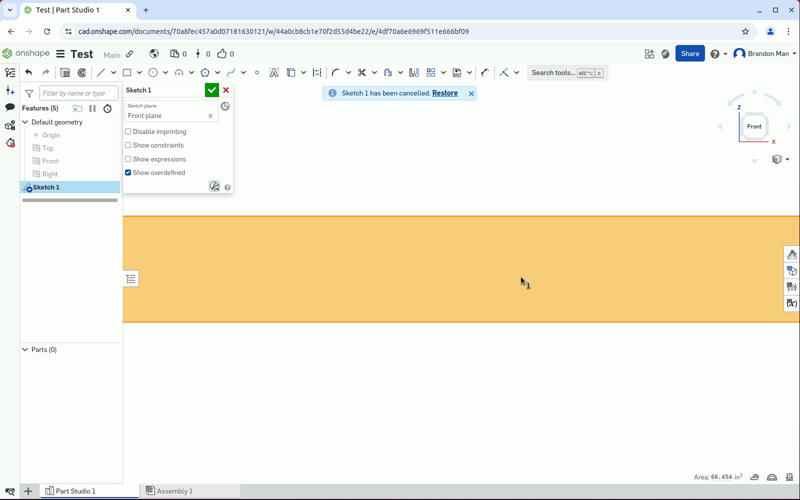
scroll(-6)
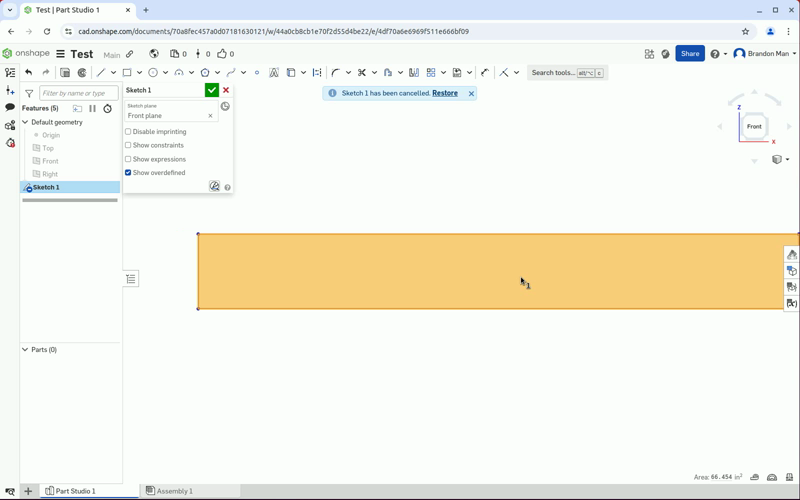
scroll(-6)
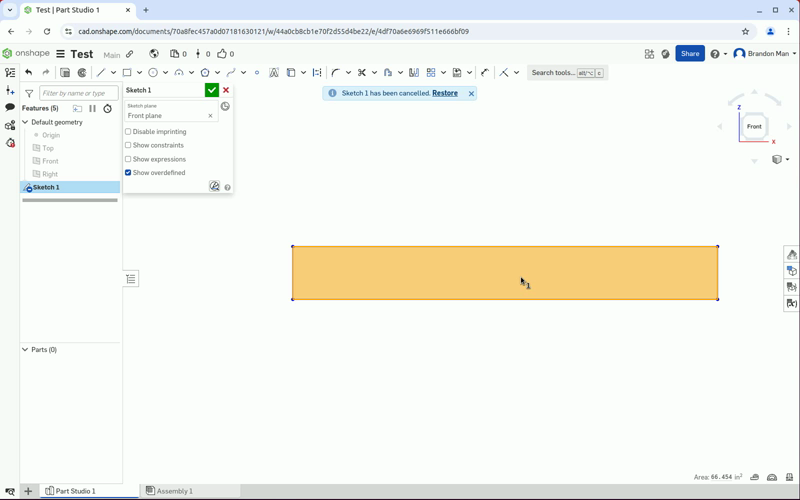
scroll(-6)
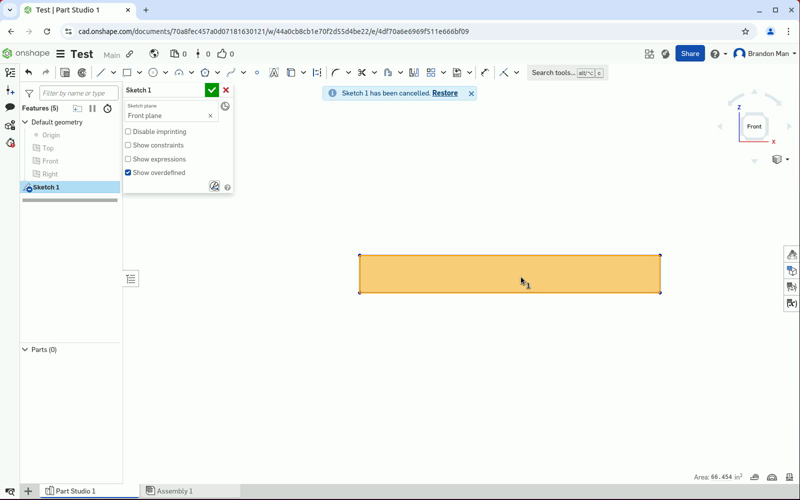
scroll(-6)
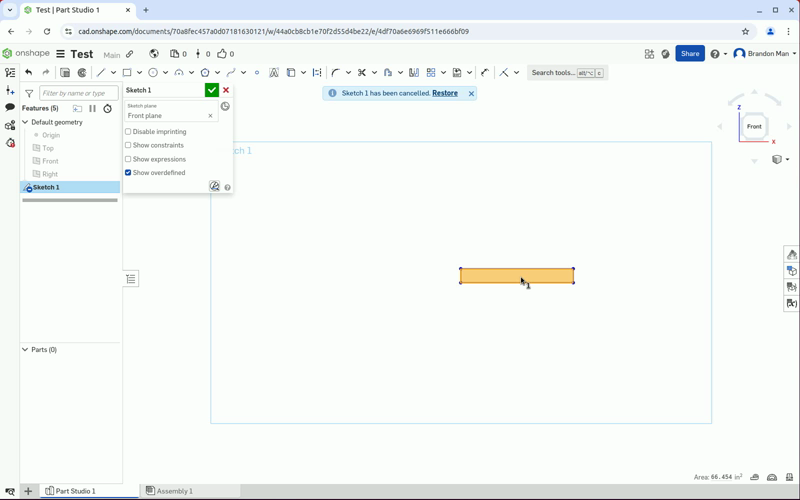
mouse_move(73, 352)
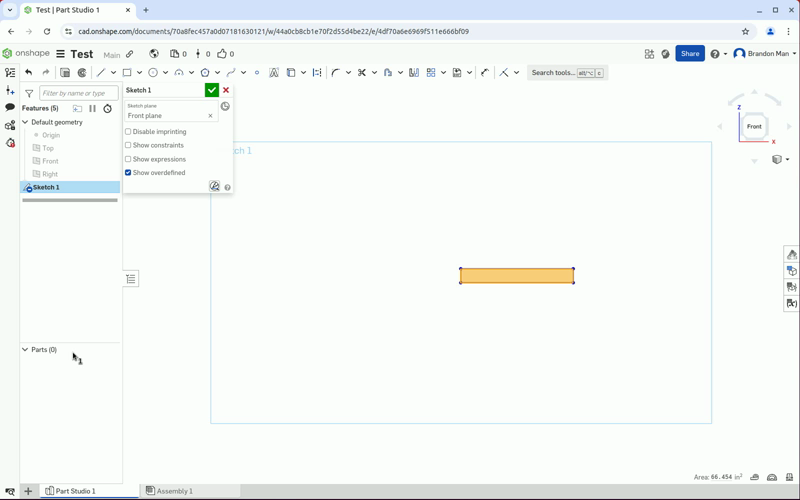
key(shift+y)
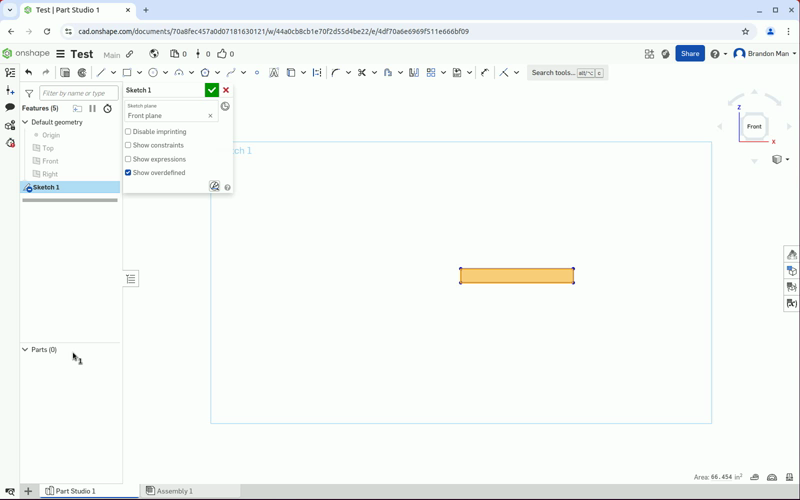
key(shift+e)
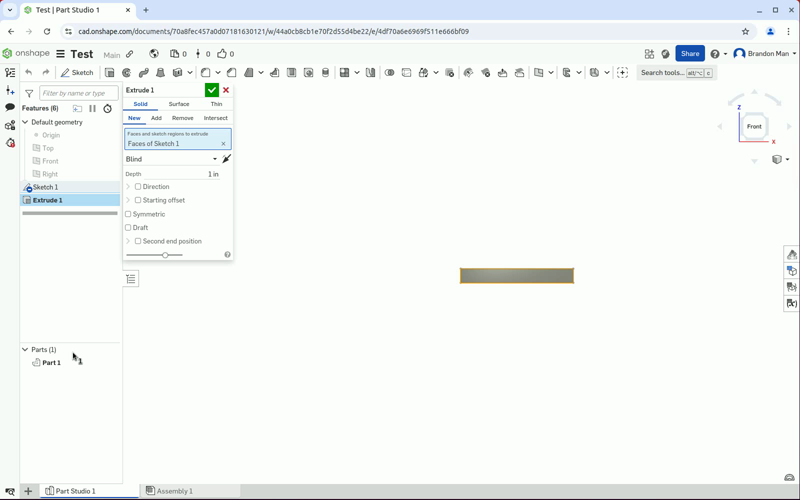
mouse_move(143, 106)
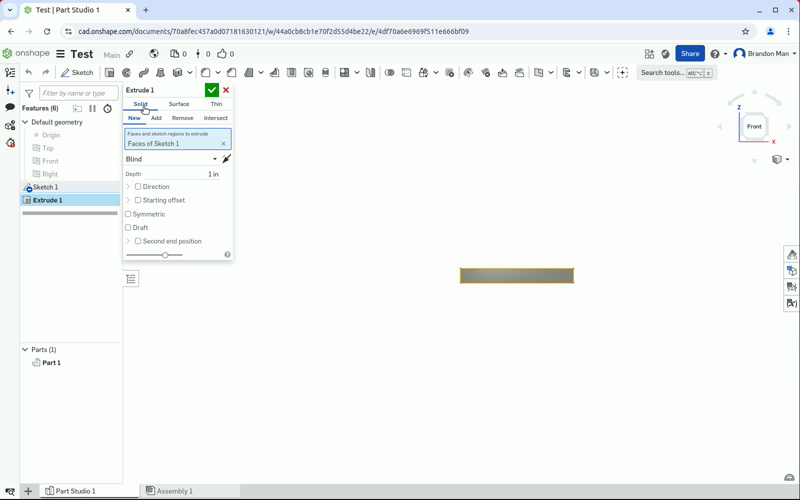
click(143, 106)
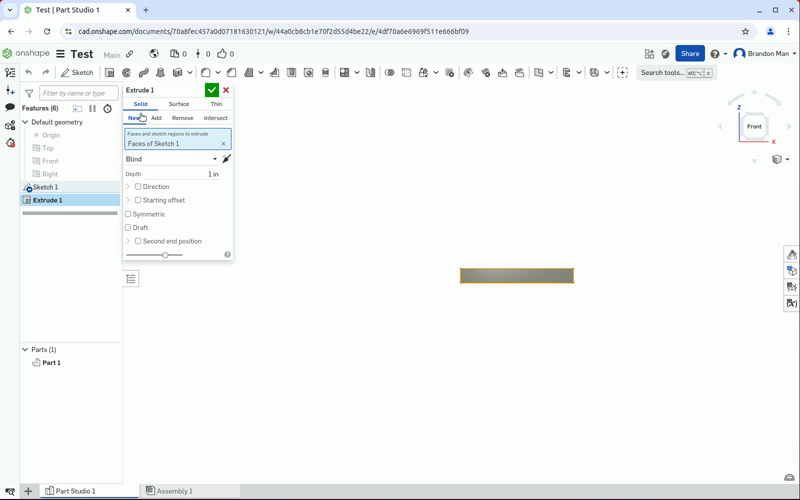
mouse_move(137, 120)
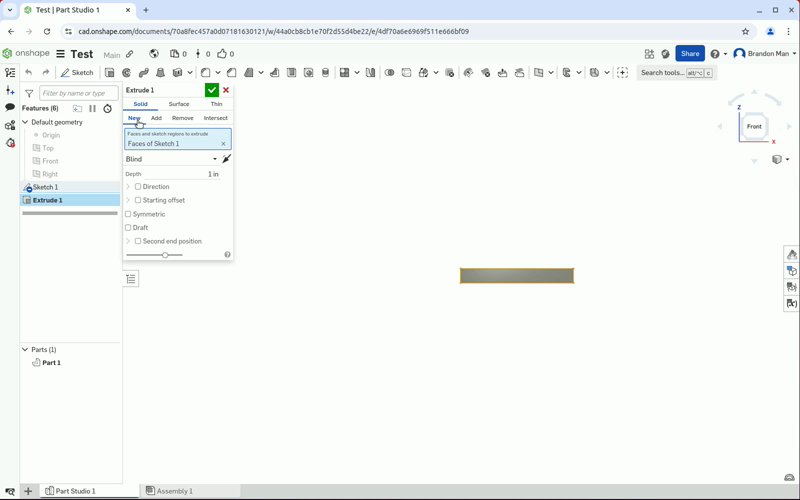
click(137, 120)
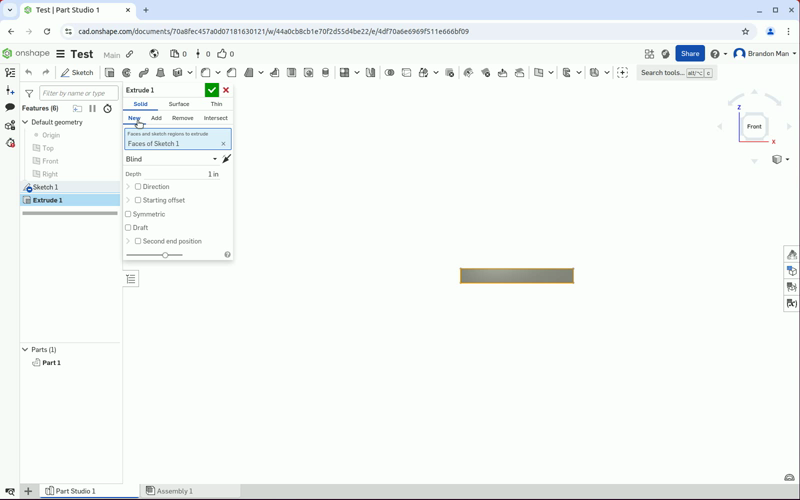
key(tab, 4)
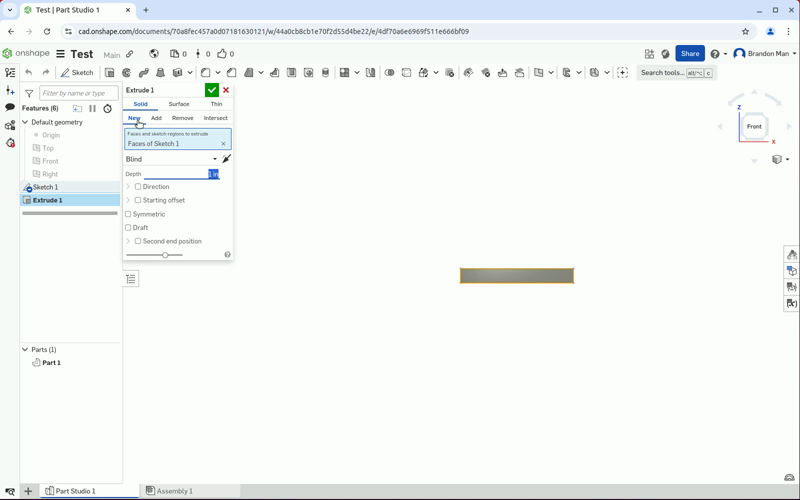
text(9.628)
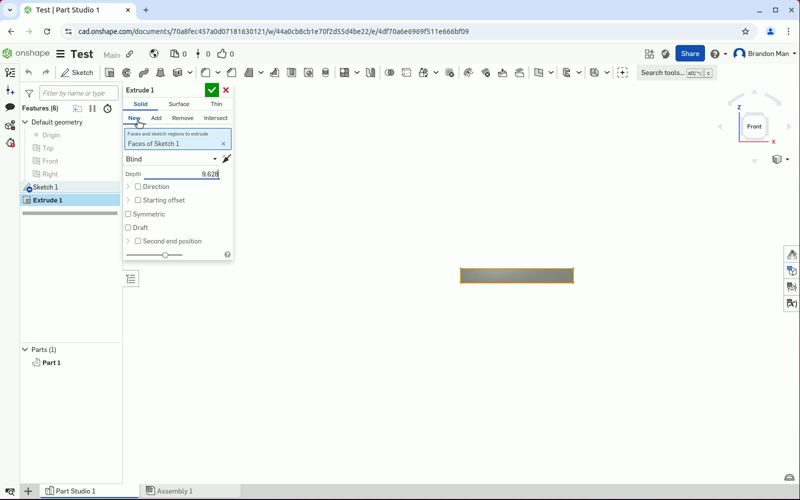
key(tab, 3)
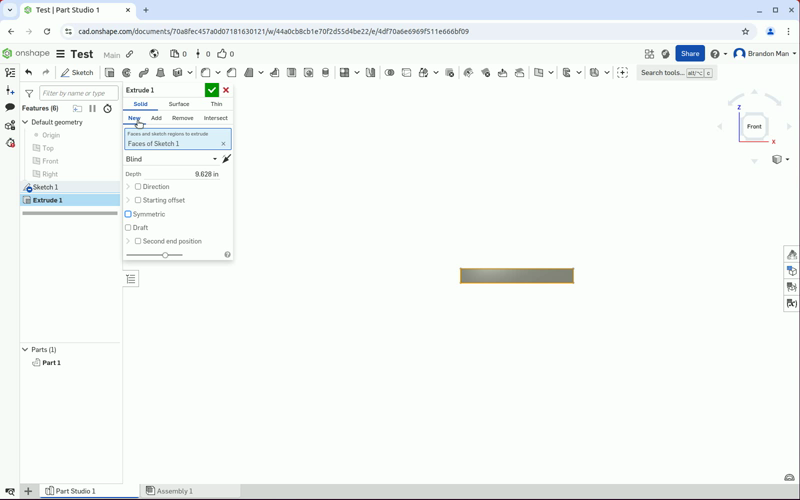
key(space)
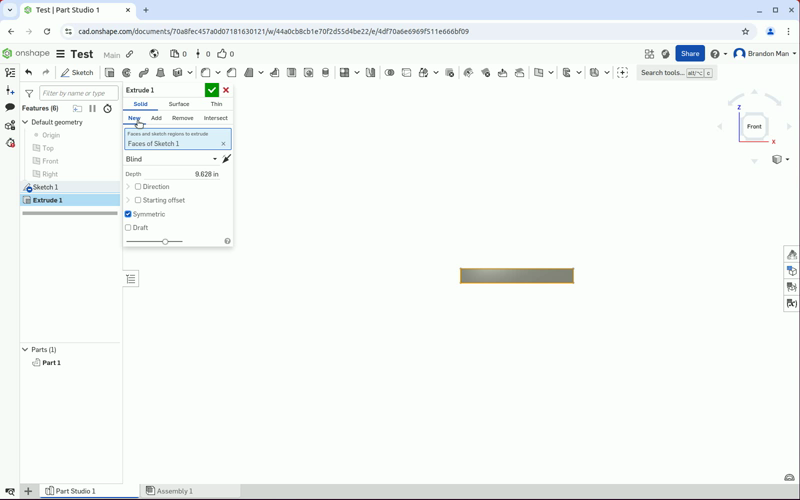
key(enter)
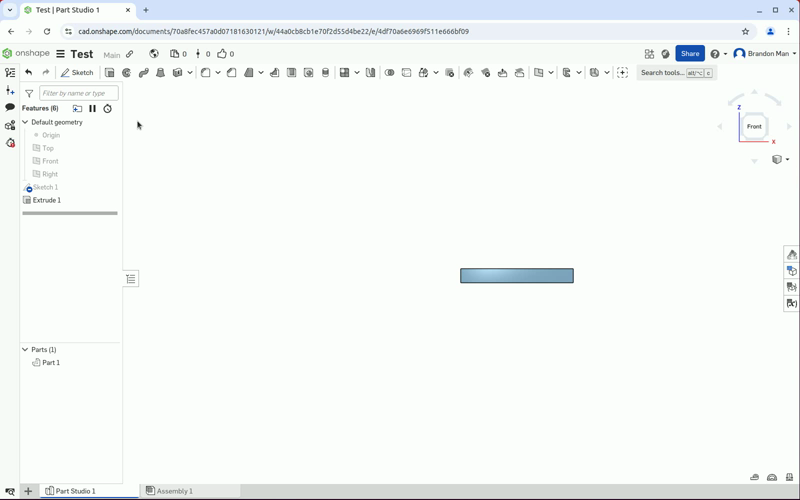
key(shift+h)
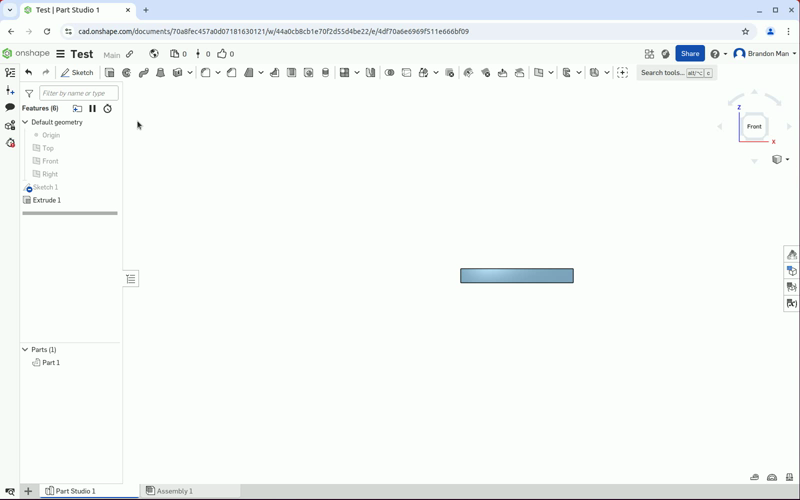
key(shift+h)
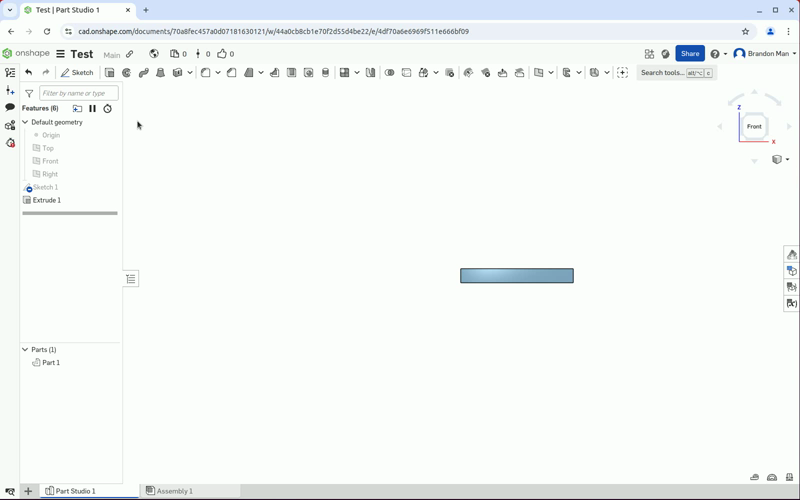
mouse_move(73, 189)
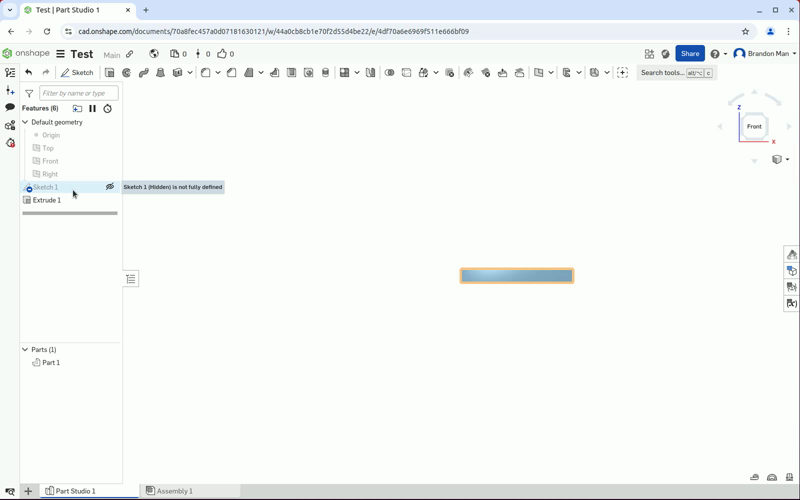
click(73, 189)
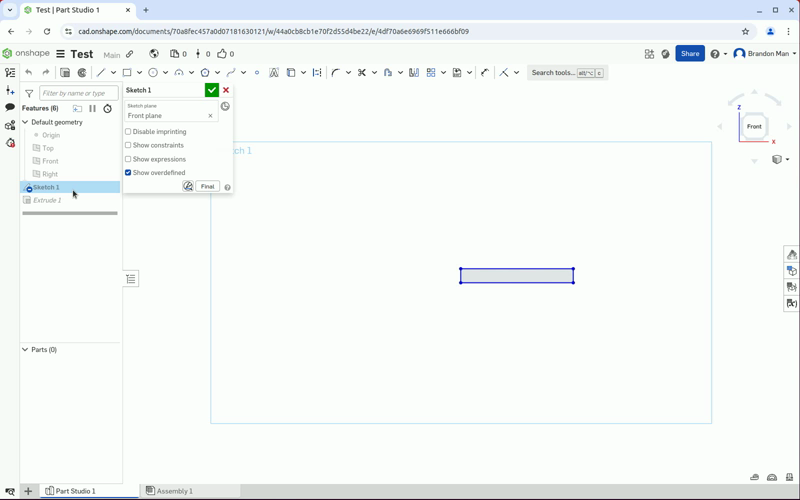
mouse_move(229, 92)
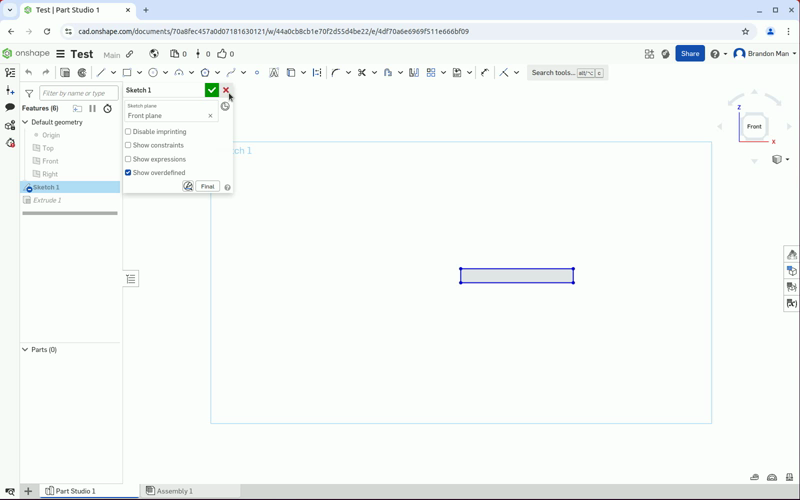
click(229, 92)
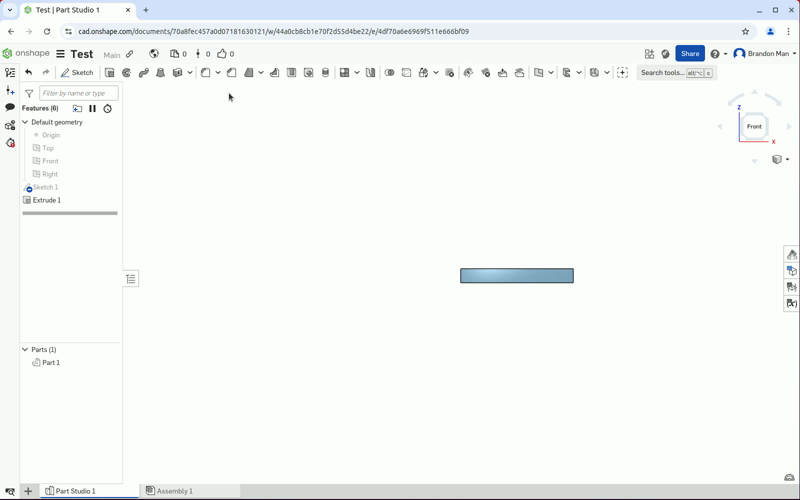
mouse_move(541, 75)
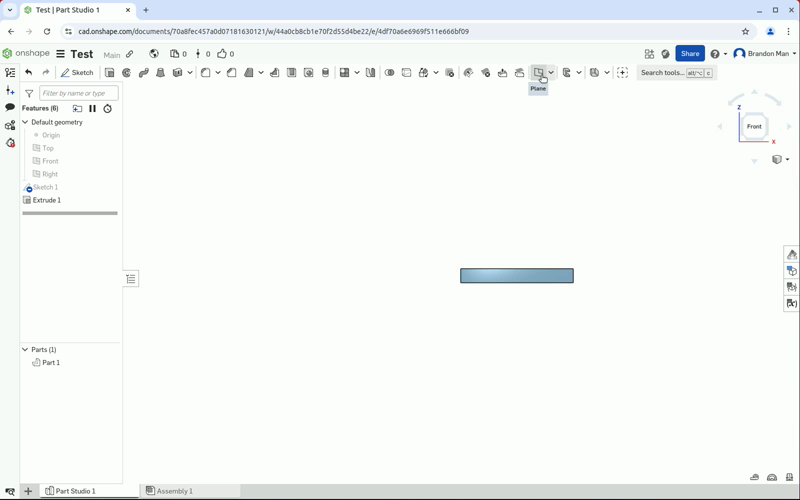
click(541, 75)
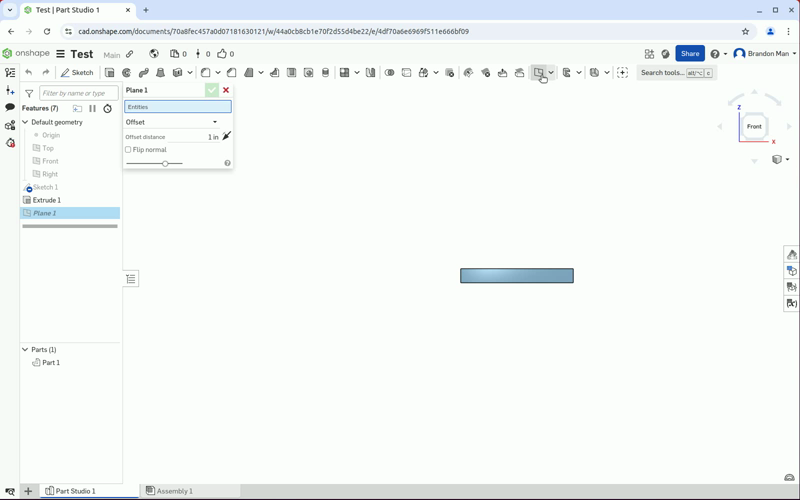
mouse_move(73, 163)
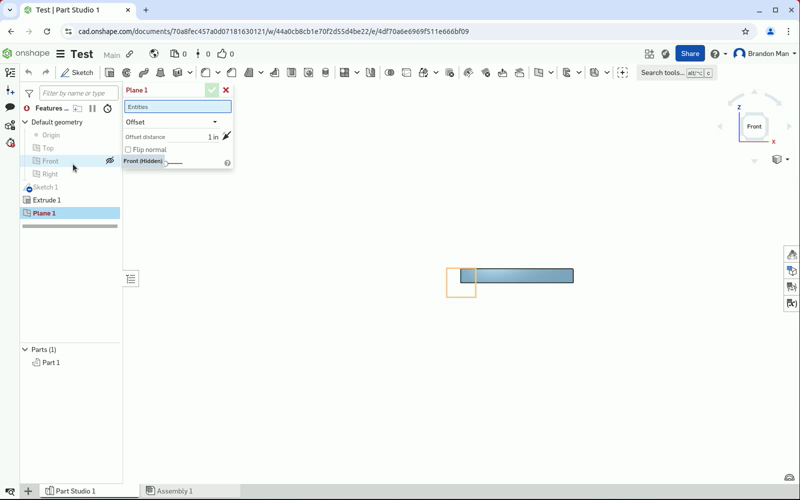
click(73, 163)
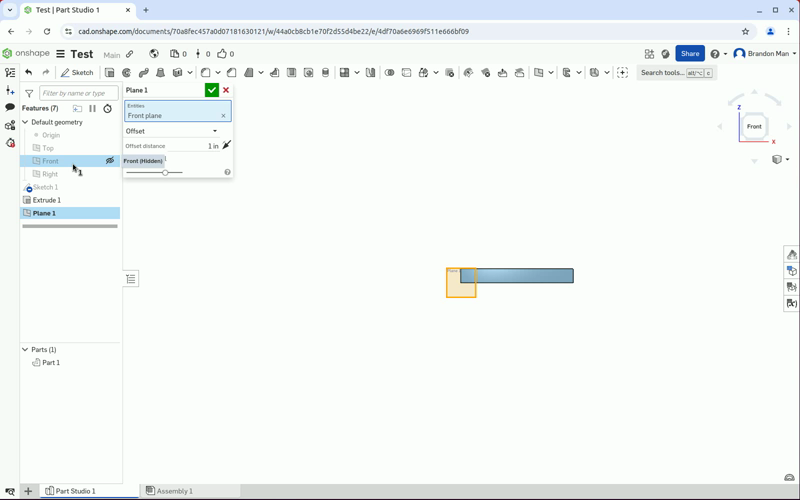
key(tab, 2)
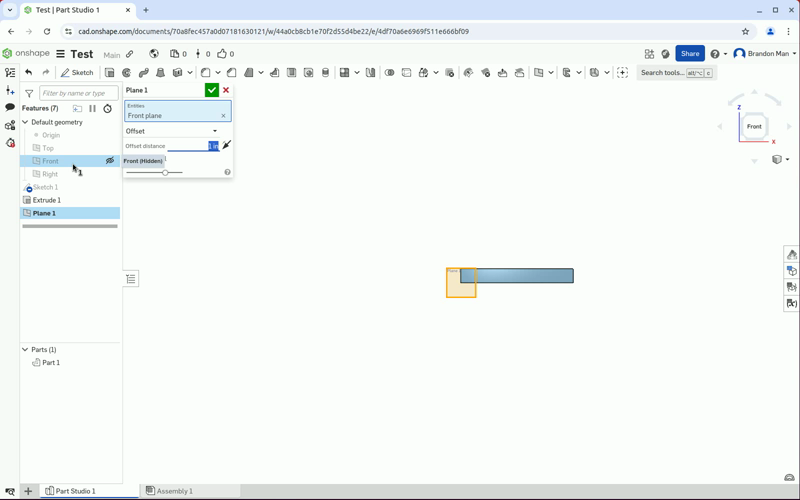
text(4.807)
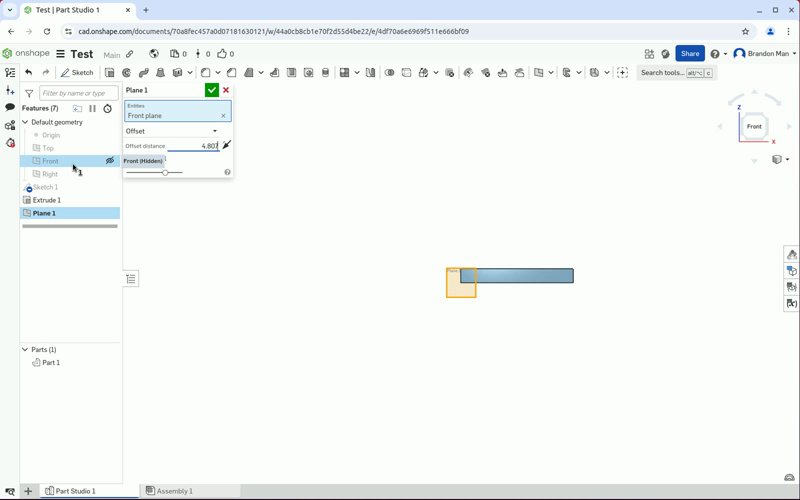
key(enter, 2)
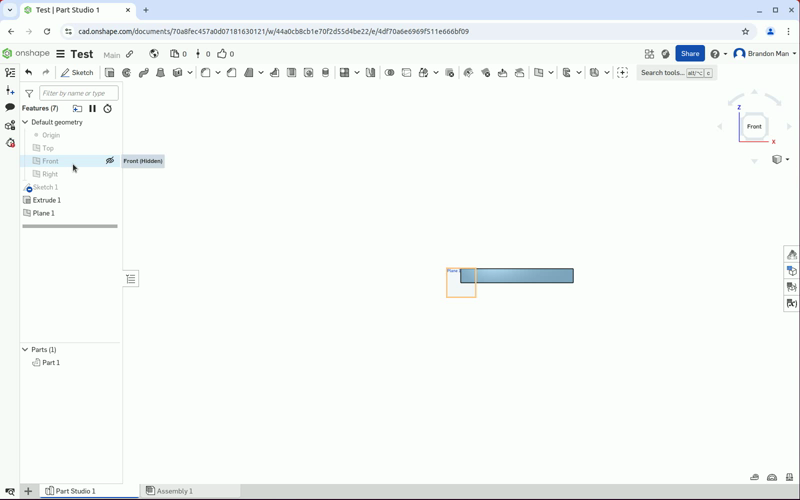
key(shift+s)
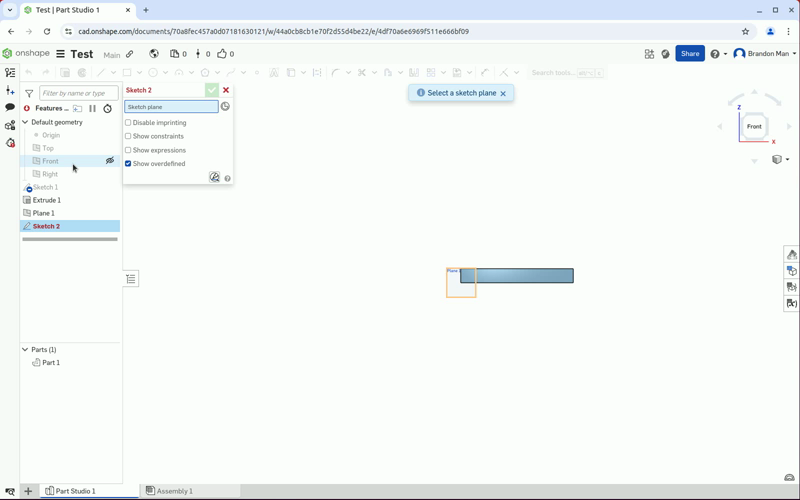
mouse_move(73, 215)
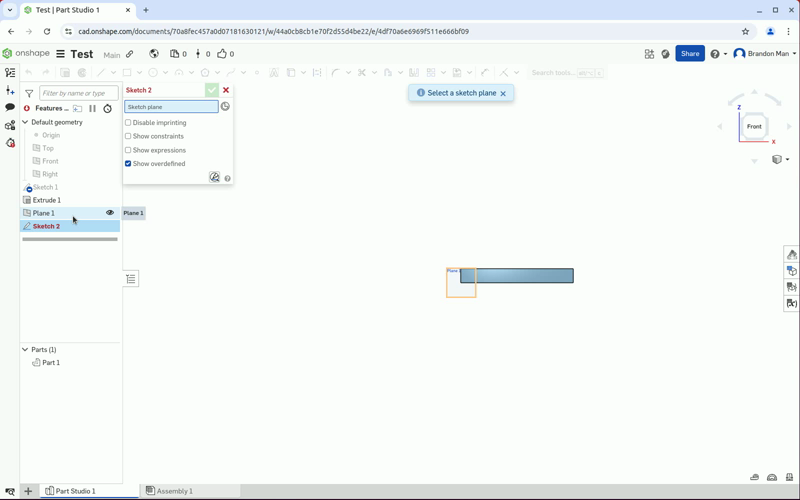
click(73, 215)
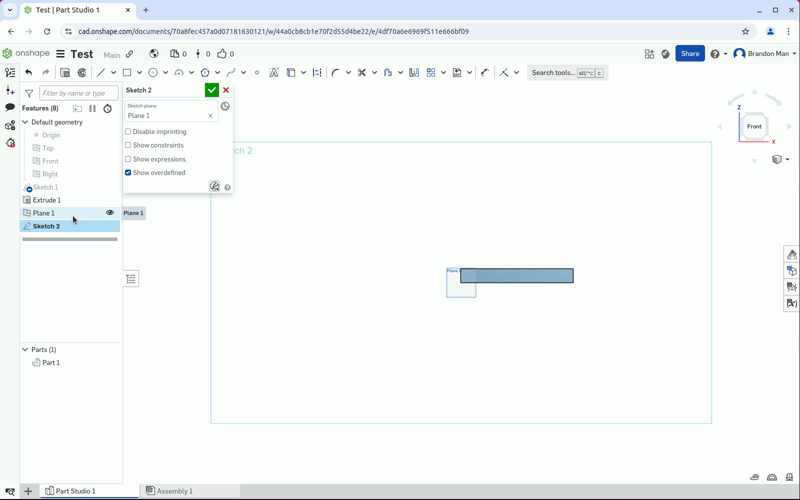
mouse_move(73, 352)
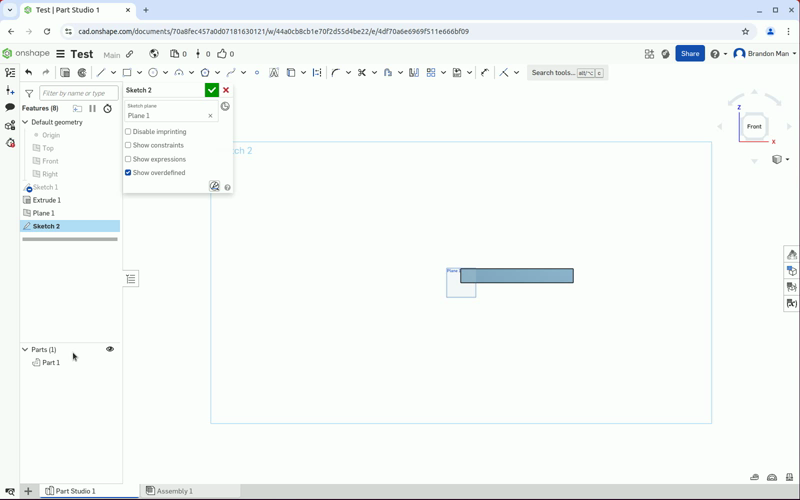
key(y)
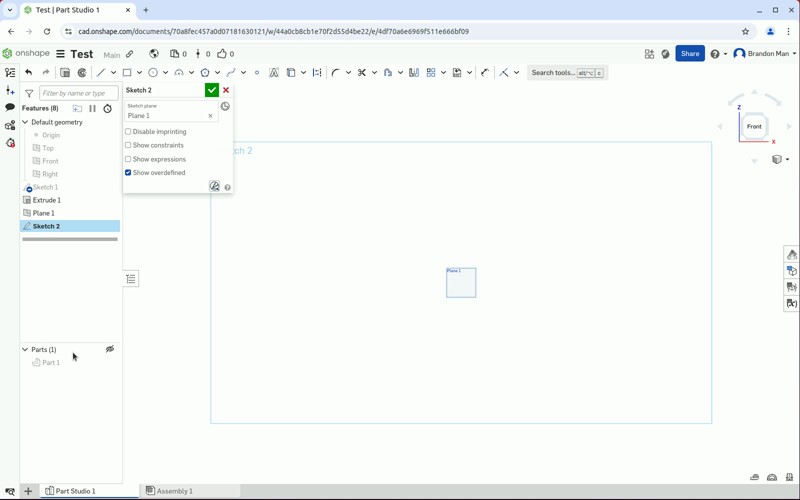
key(l)
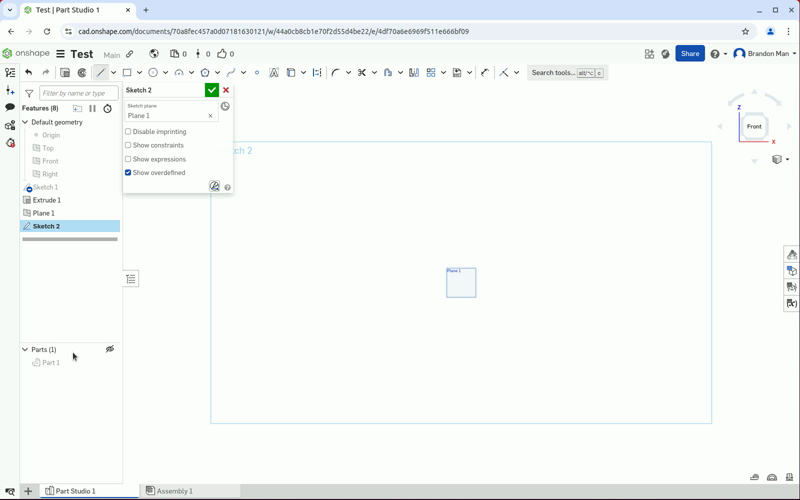
key_down(shift)
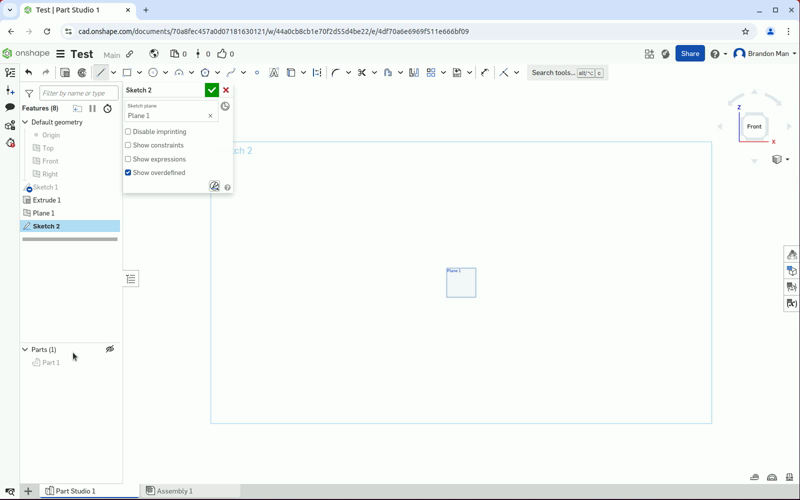
mouse_move(460, 268)
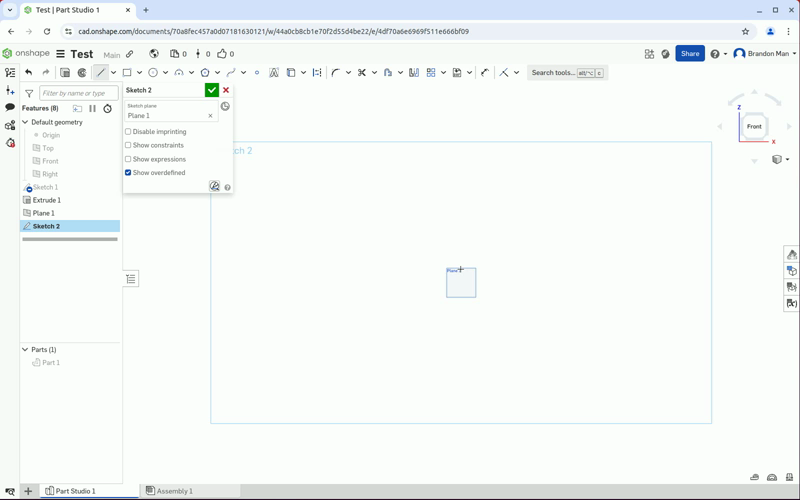
click(460, 268)
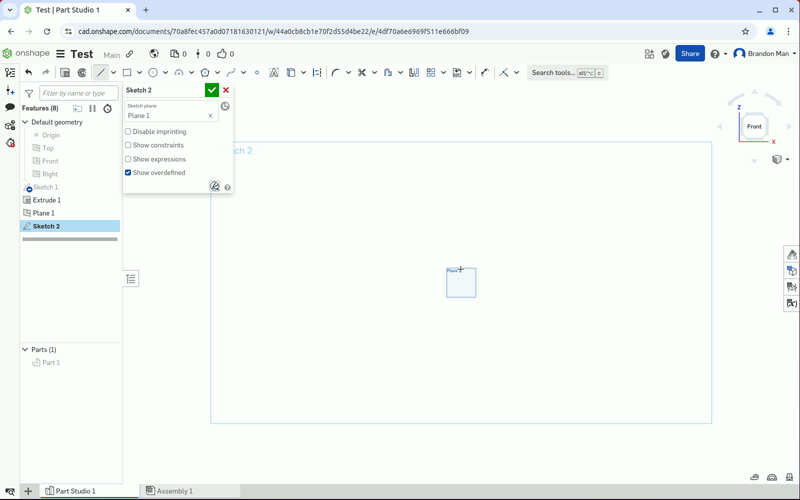
key_up(shift)
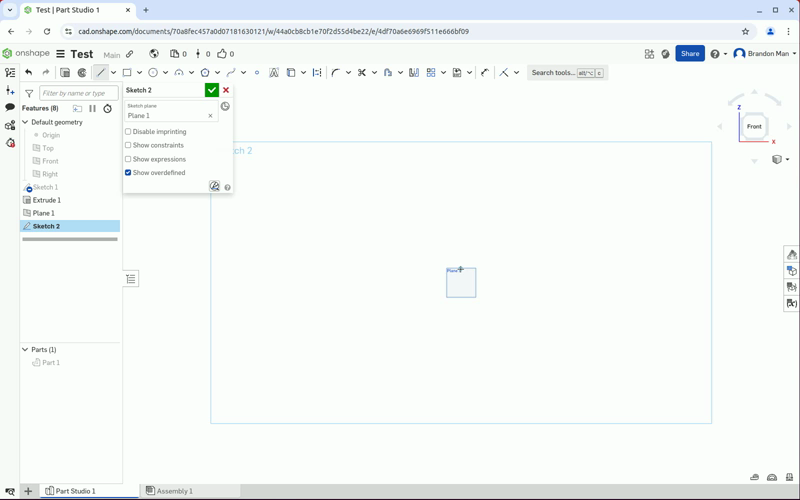
key_down(shift)
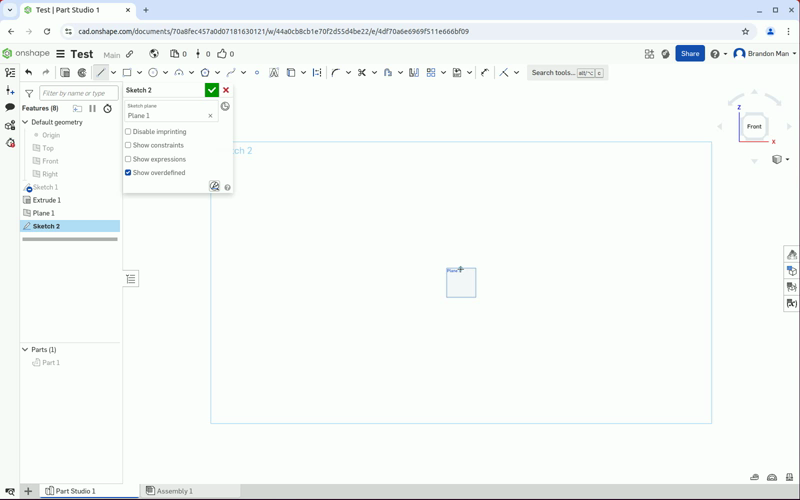
mouse_move(490, 268)
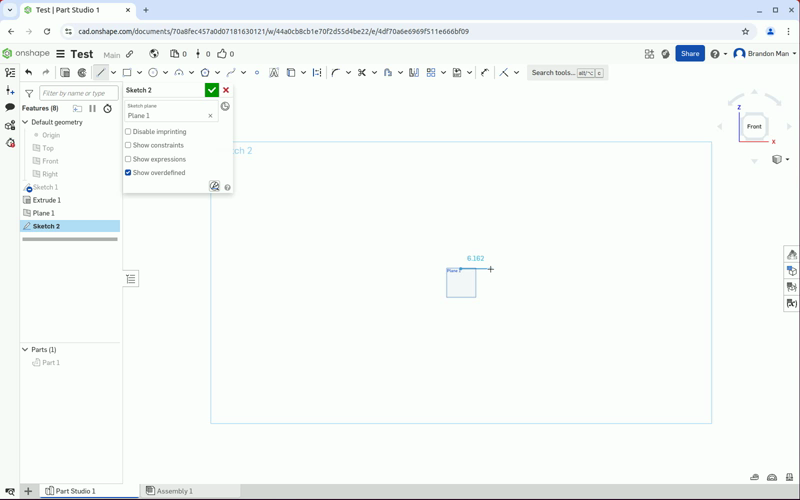
mouse_move(473, 268)
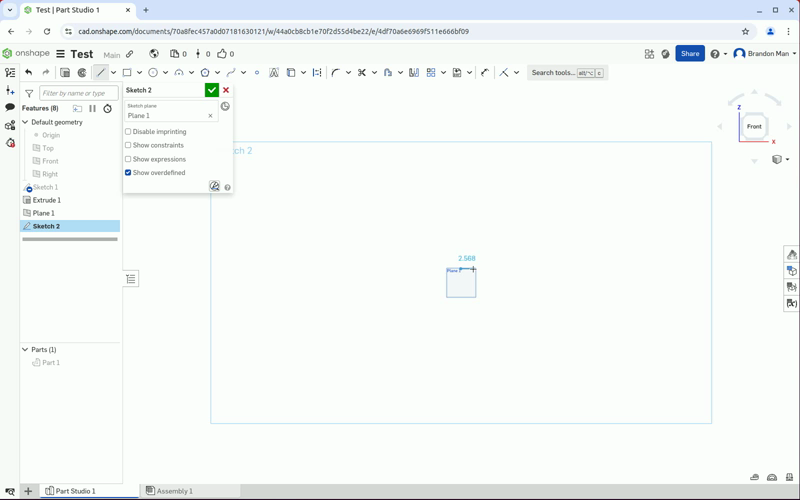
click(473, 268)
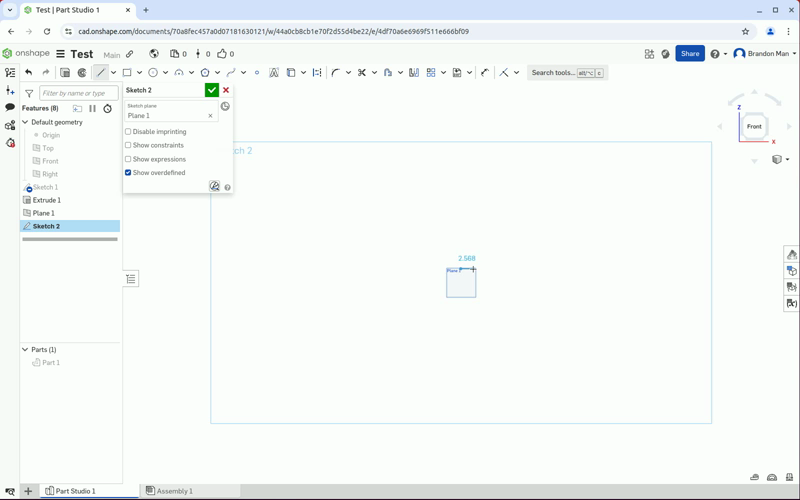
key_up(shift)
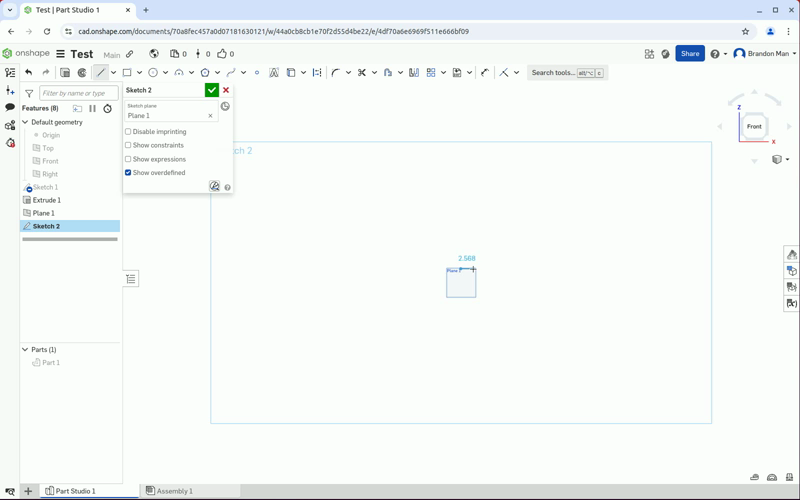
key_down(shift)
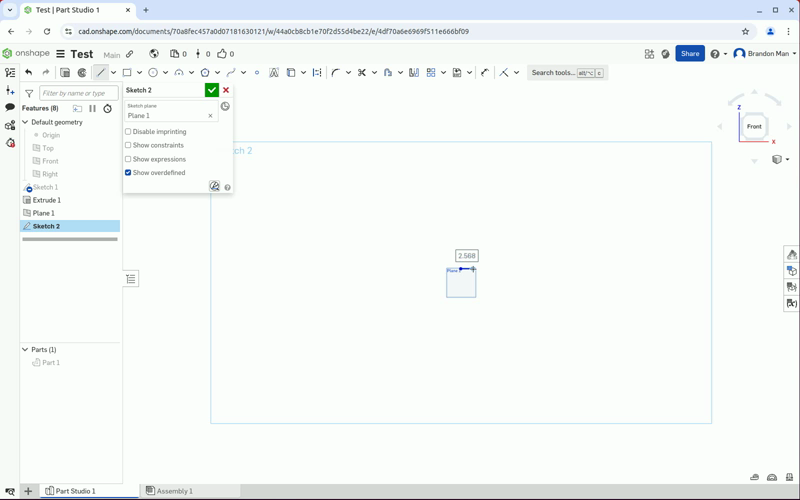
mouse_move(503, 268)
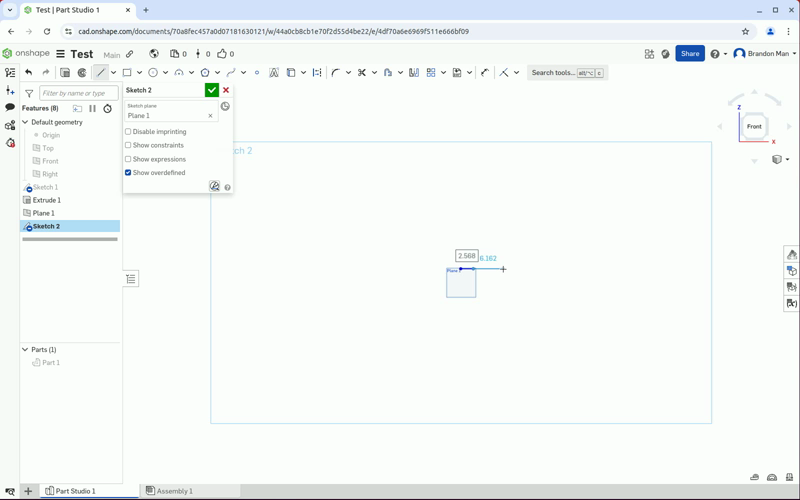
mouse_move(473, 244)
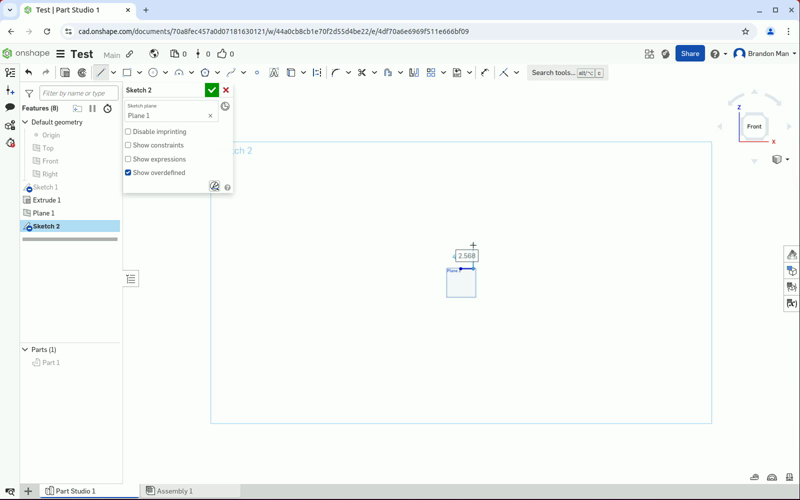
click(473, 244)
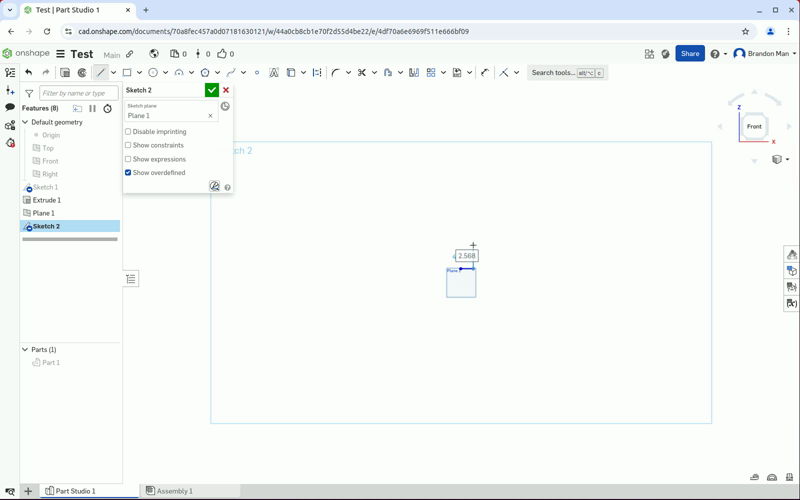
key_up(shift)
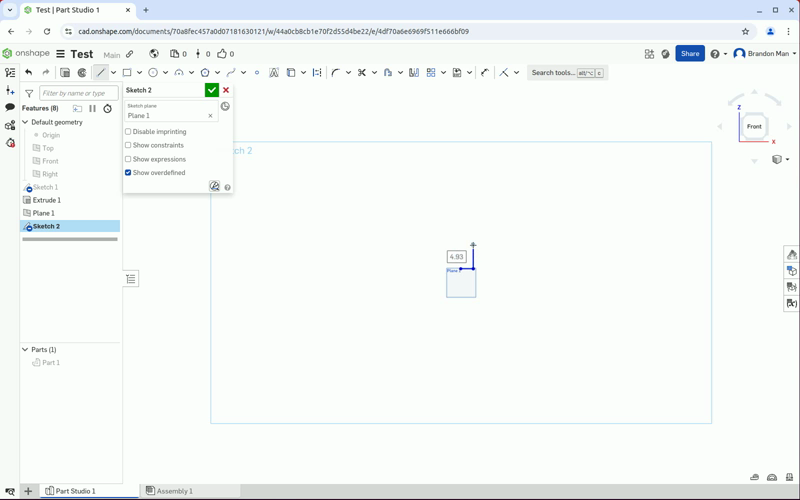
key_down(shift)
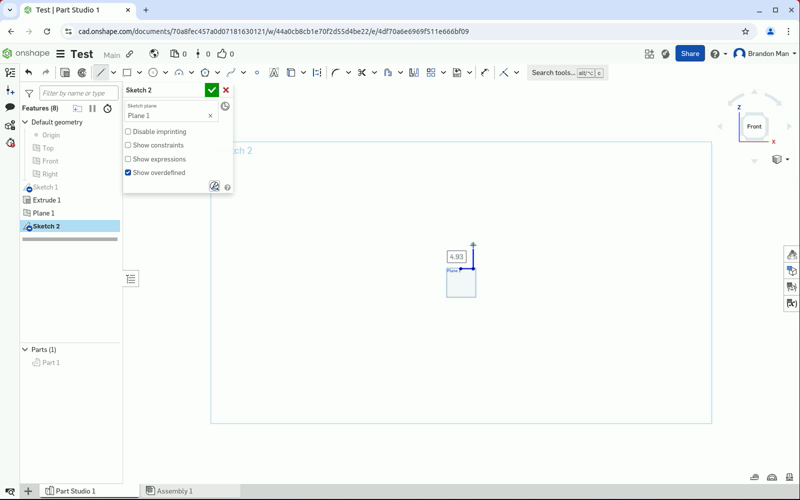
mouse_move(503, 244)
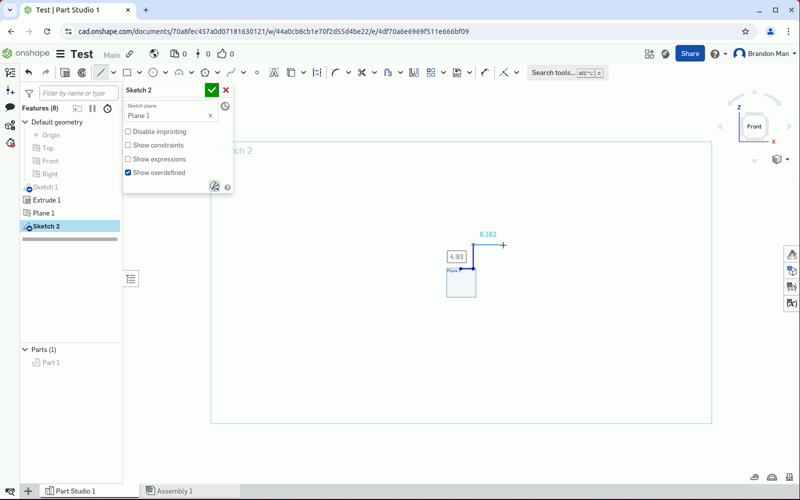
mouse_move(467, 244)
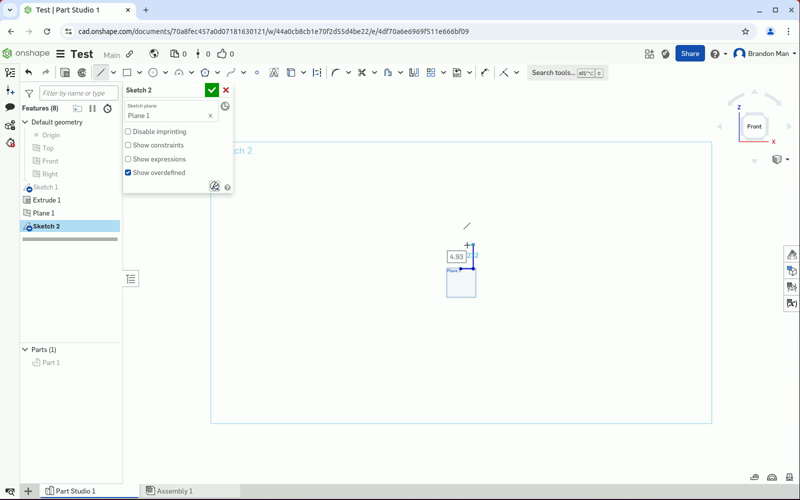
scroll(6)
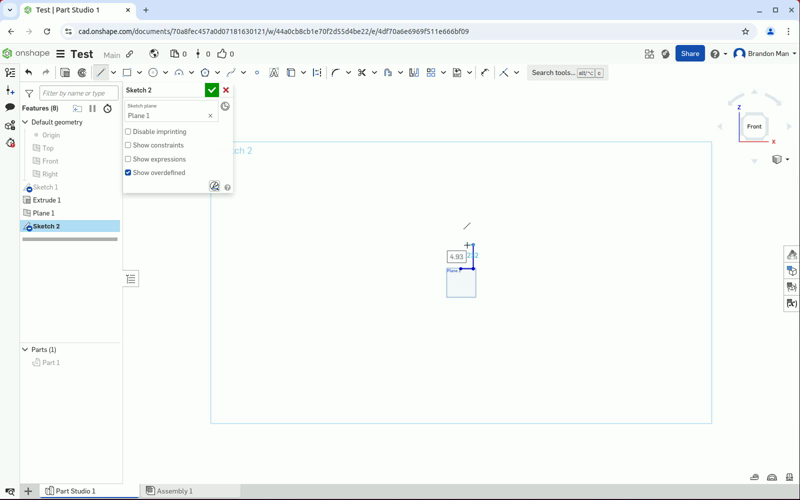
scroll(6)
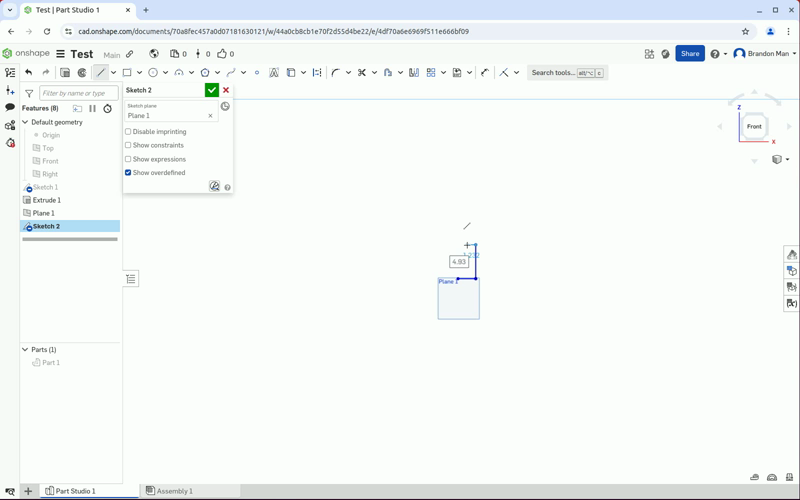
scroll(6)
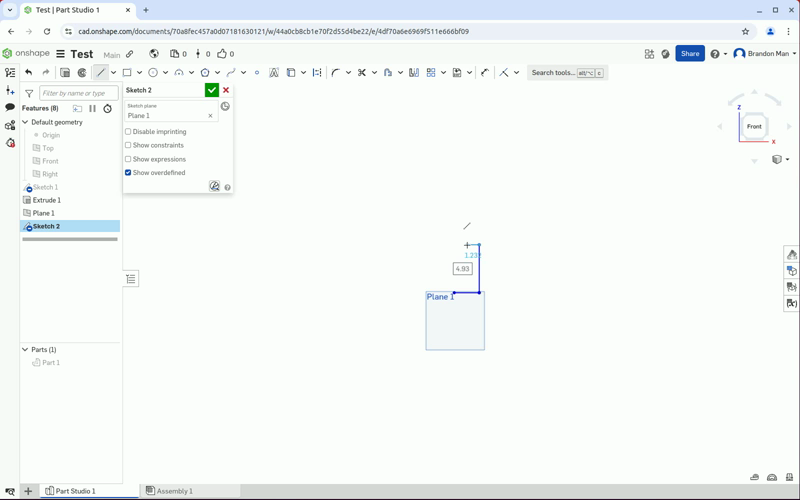
scroll(6)
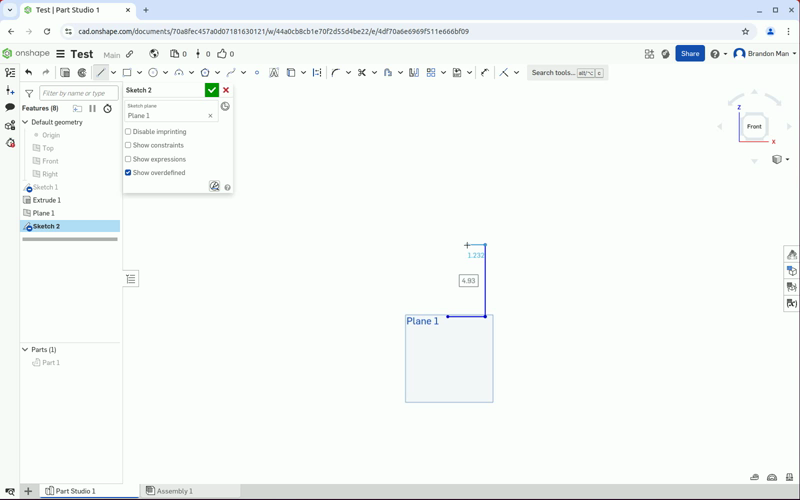
scroll(6)
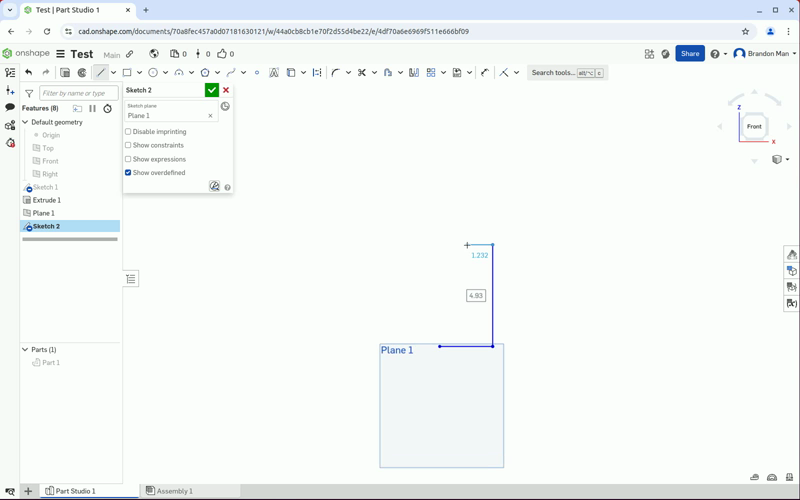
scroll(6)
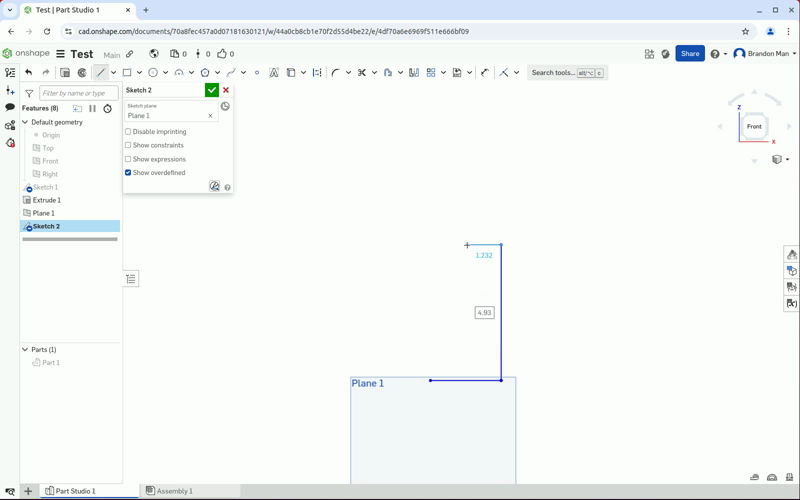
scroll(6)
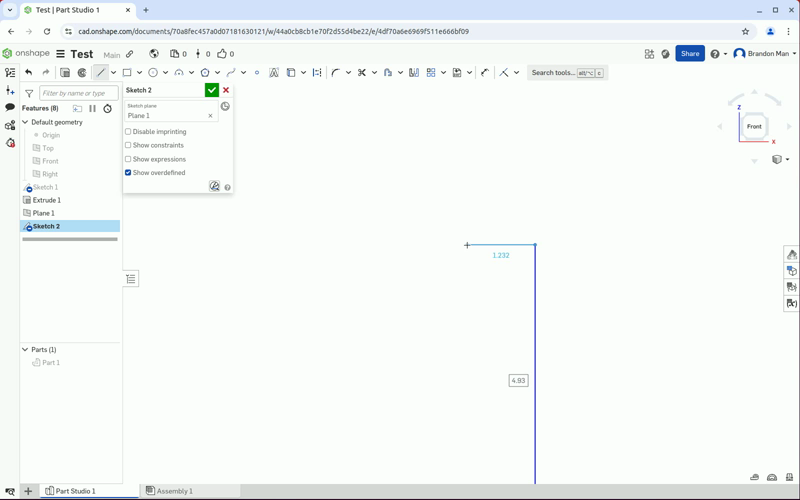
click(467, 244)
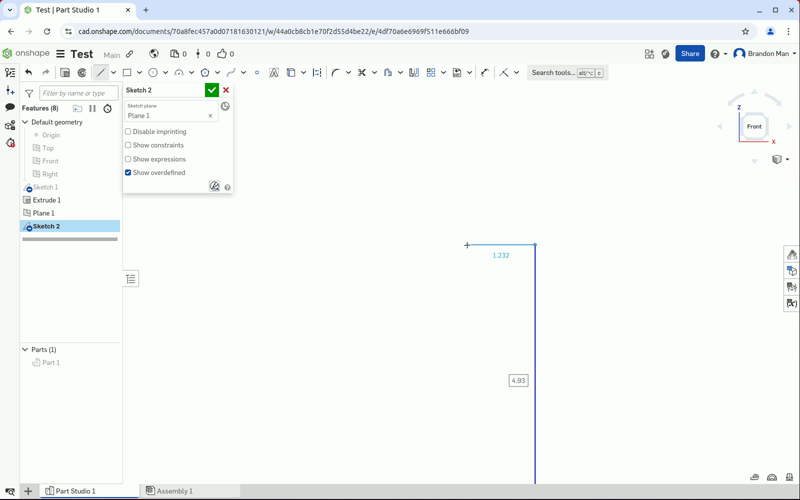
scroll(-6)
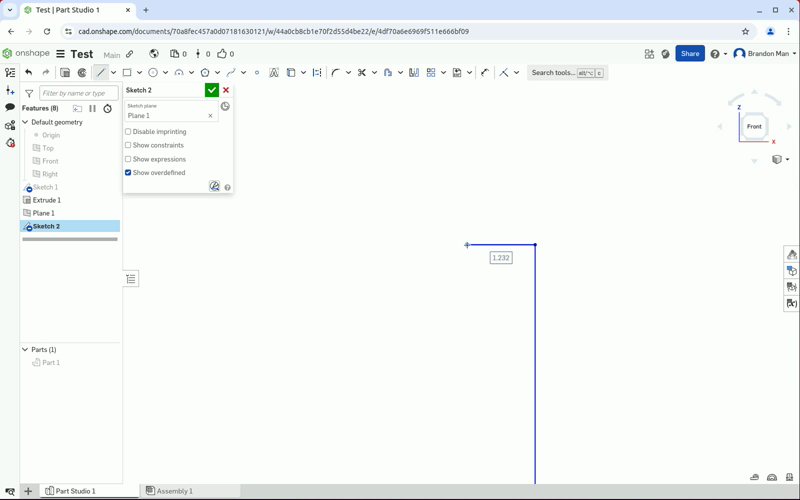
scroll(-6)
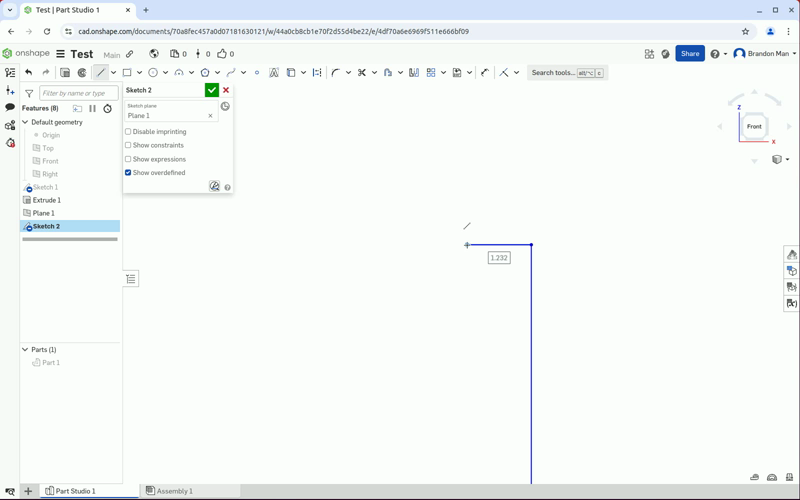
scroll(-6)
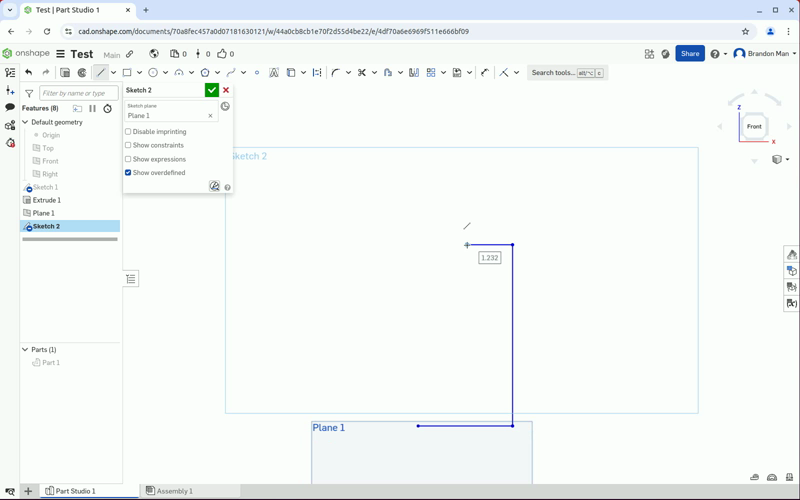
scroll(-6)
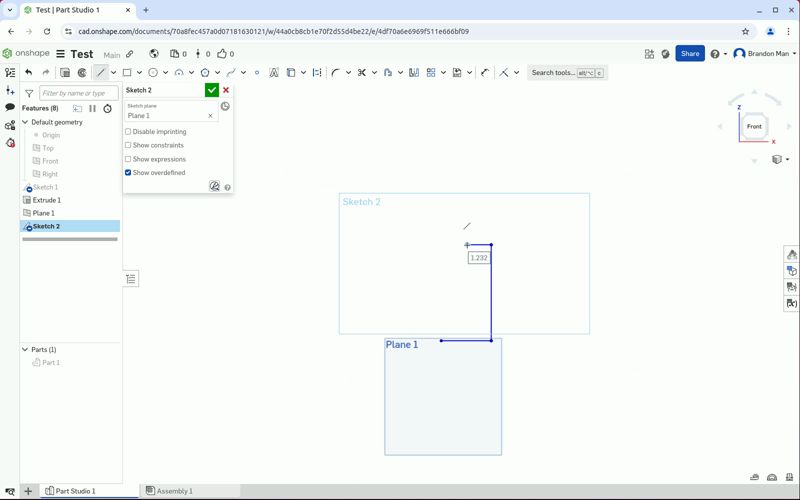
scroll(-6)
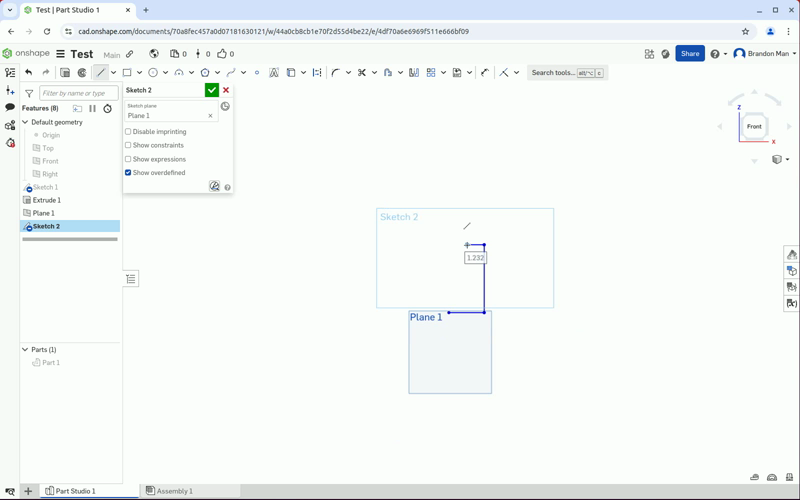
scroll(-6)
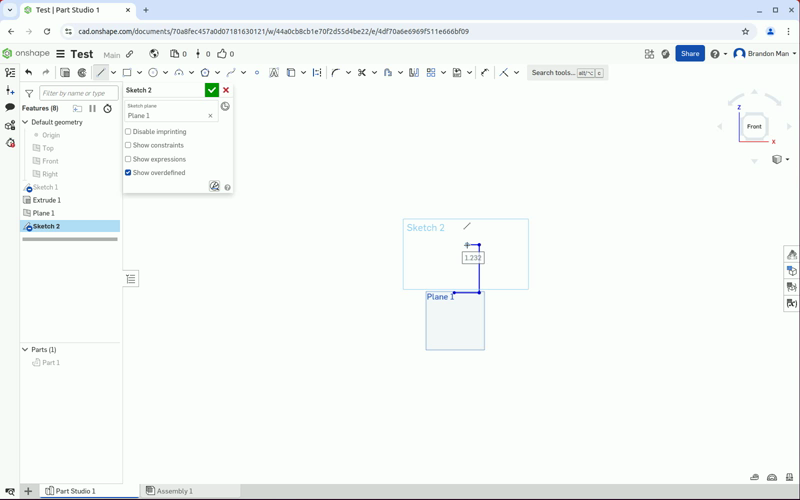
scroll(-6)
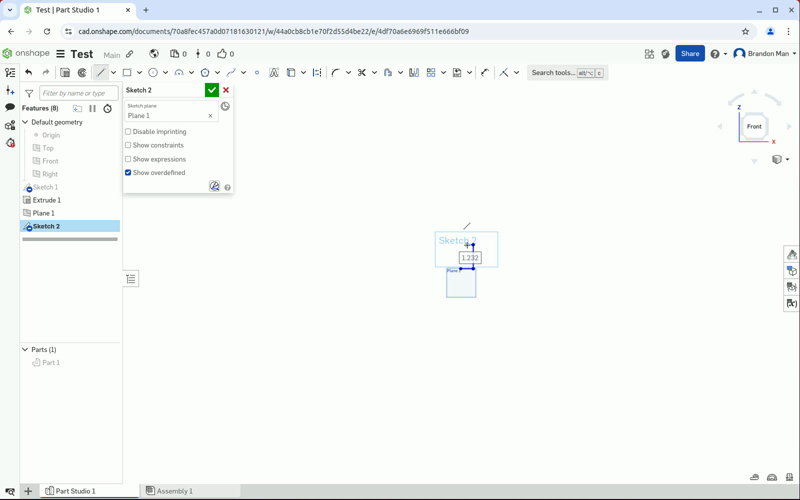
key_up(shift)
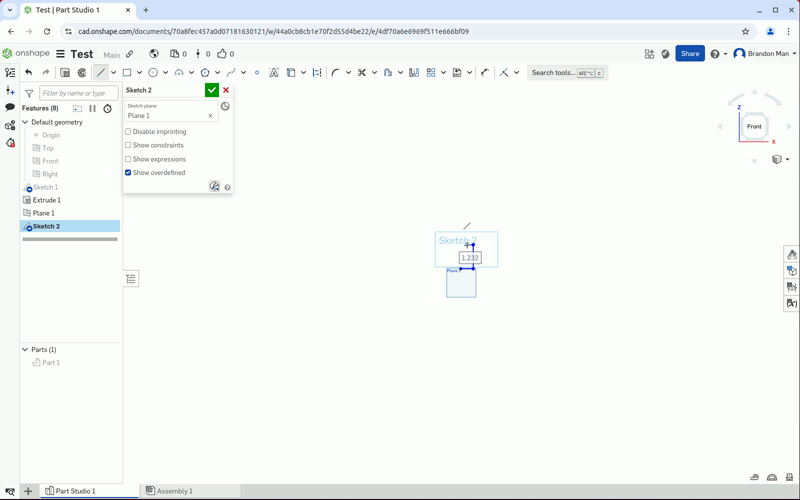
key_down(shift)
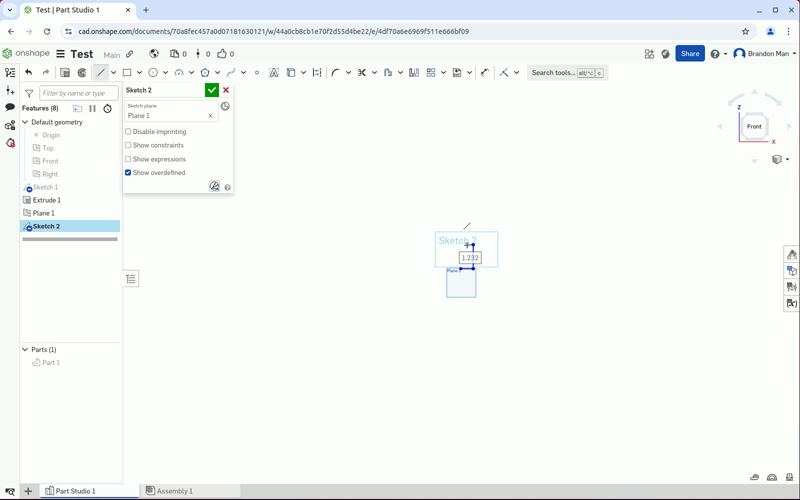
mouse_move(497, 244)
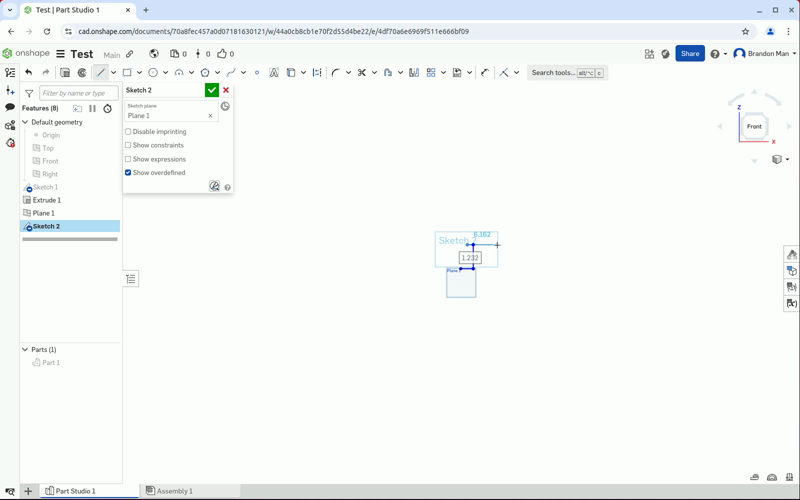
mouse_move(460, 252)
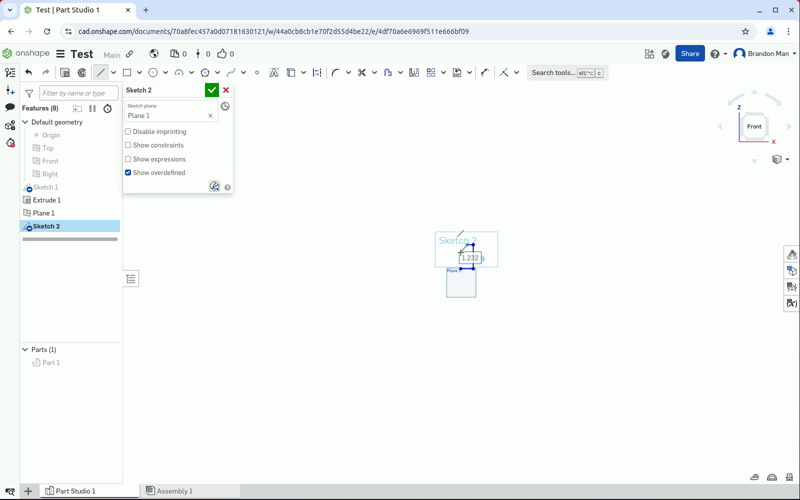
click(460, 252)
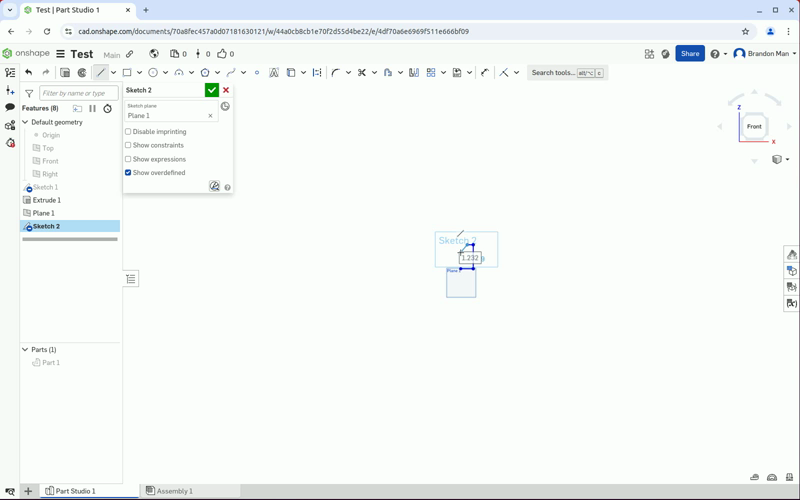
key_up(shift)
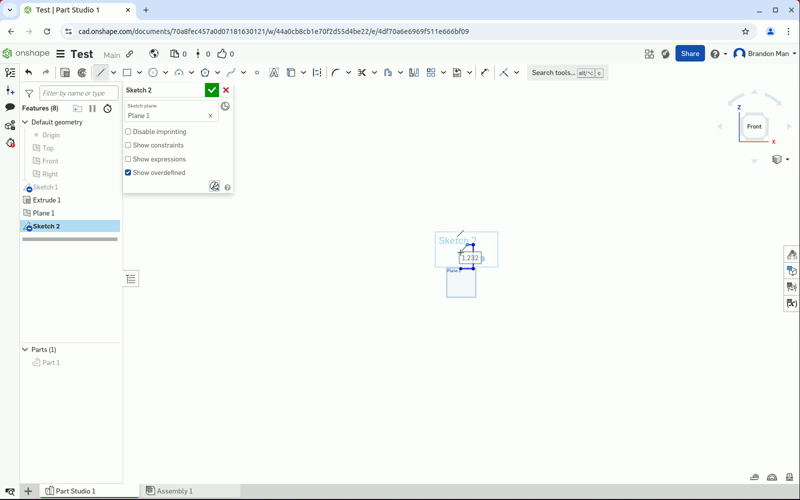
mouse_move(490, 252)
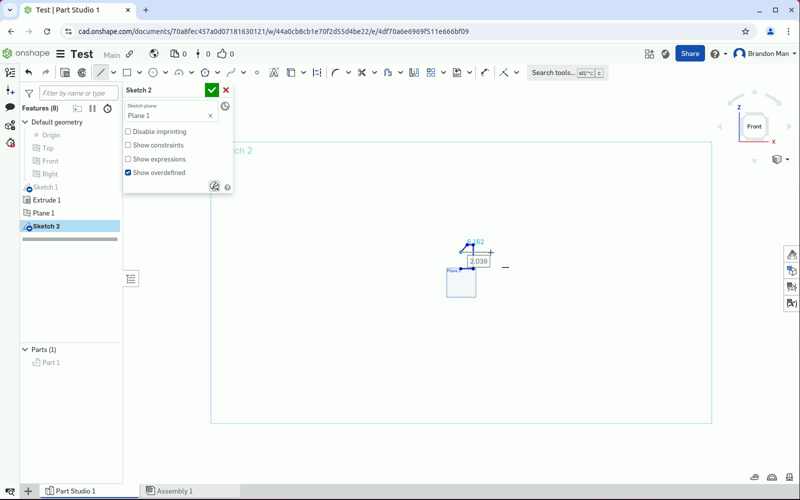
key_down(shift)
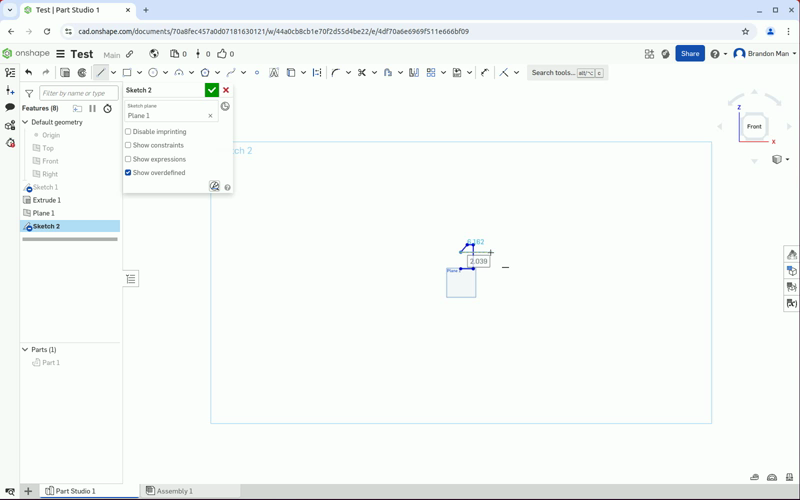
mouse_move(460, 268)
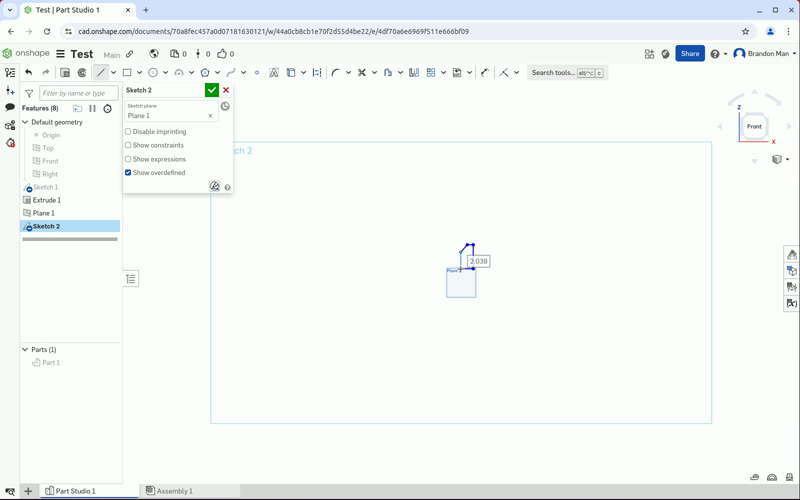
key_up(shift)
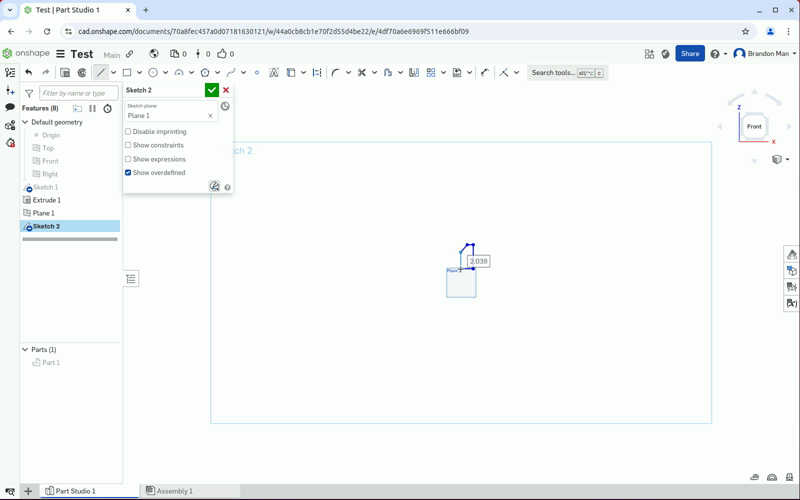
click(460, 268)
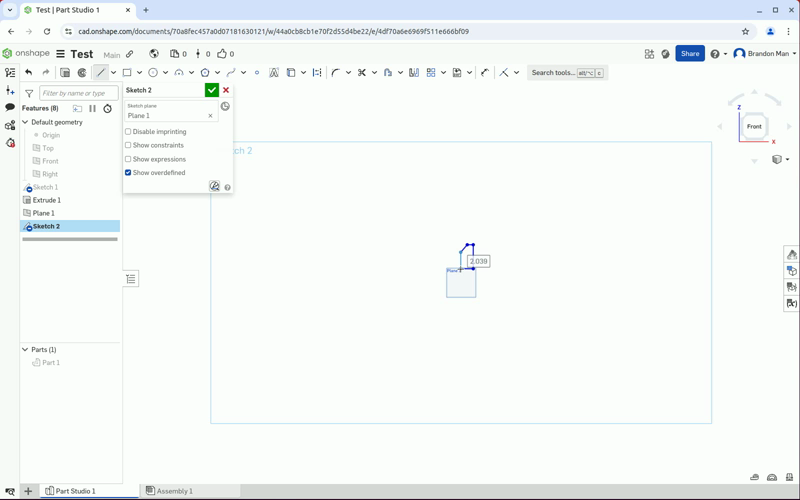
key(esc)
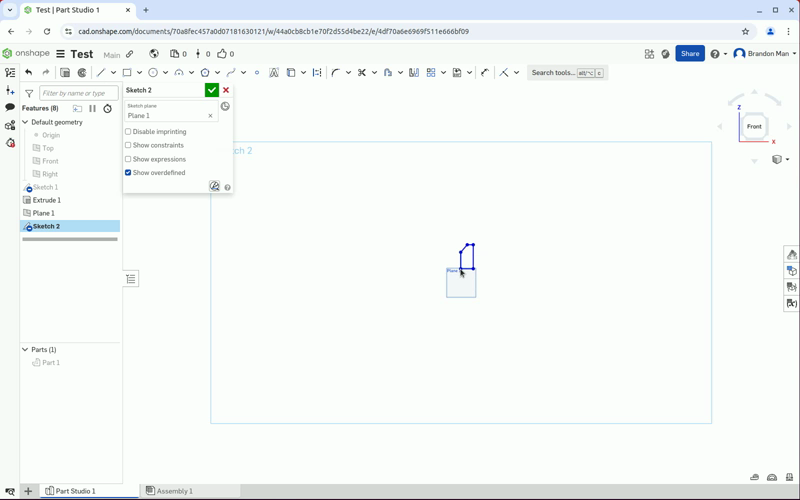
mouse_move(469, 267)
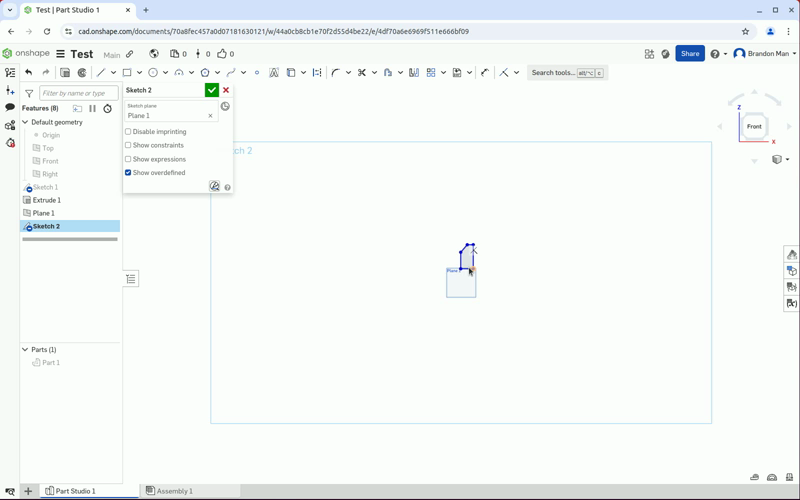
scroll(6)
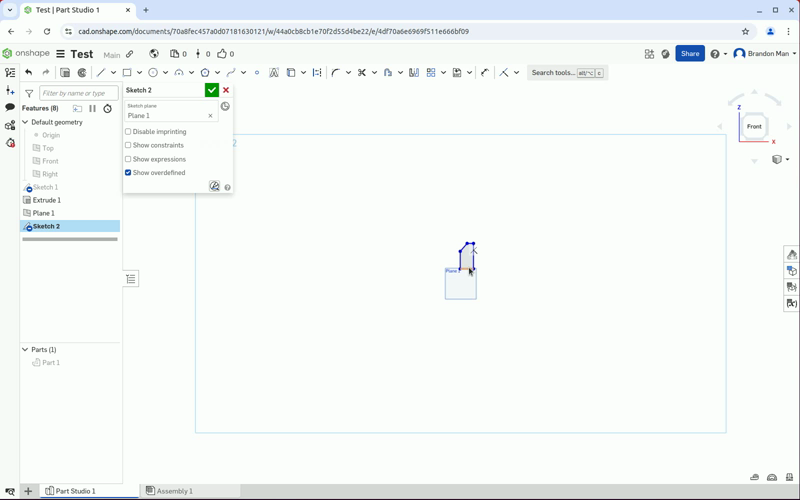
scroll(6)
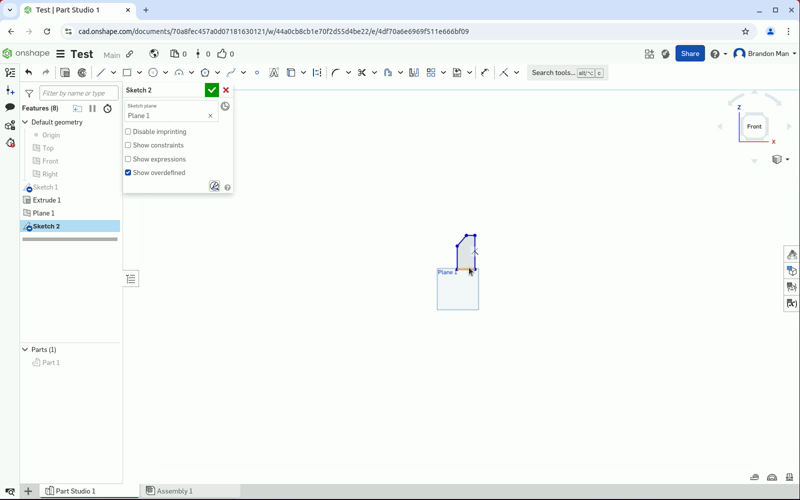
scroll(6)
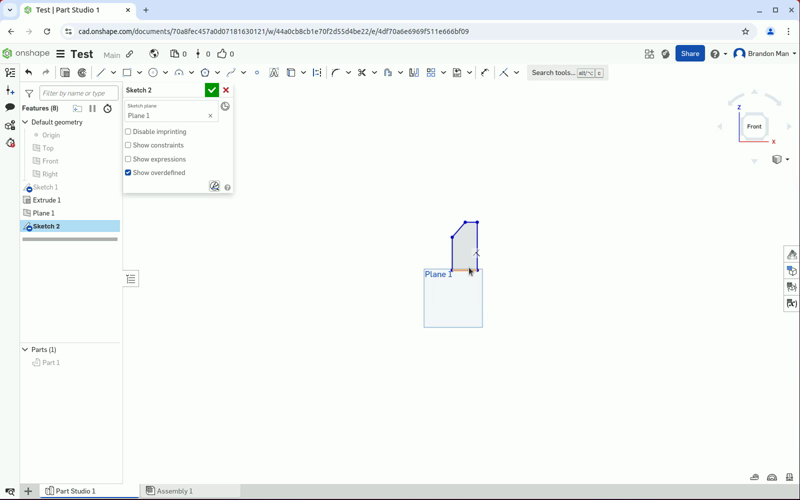
scroll(6)
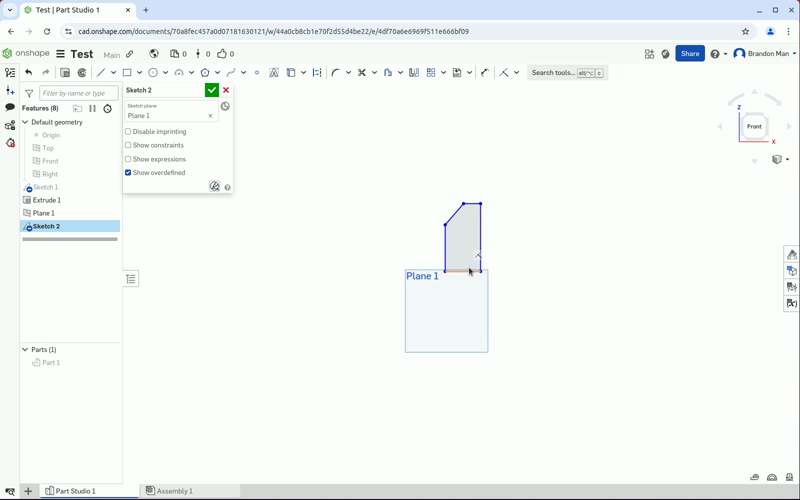
scroll(6)
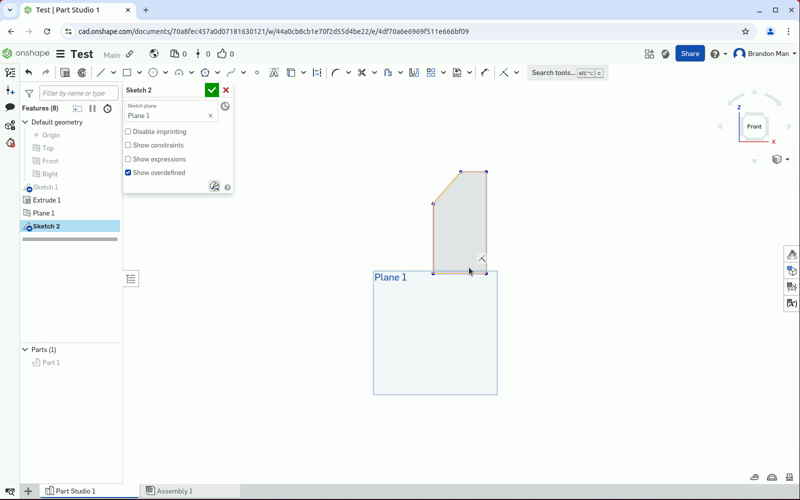
scroll(6)
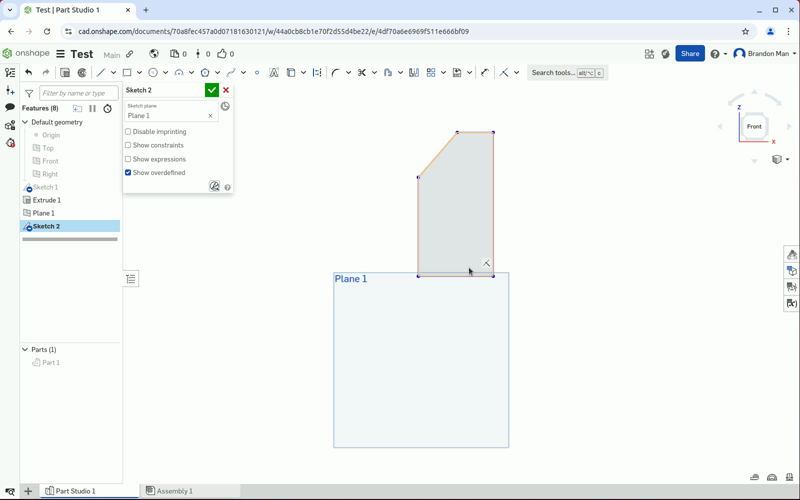
scroll(6)
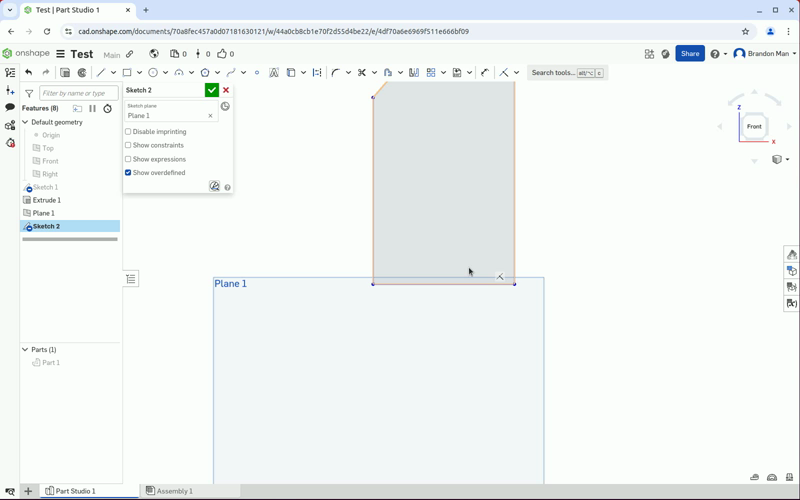
click(469, 267)
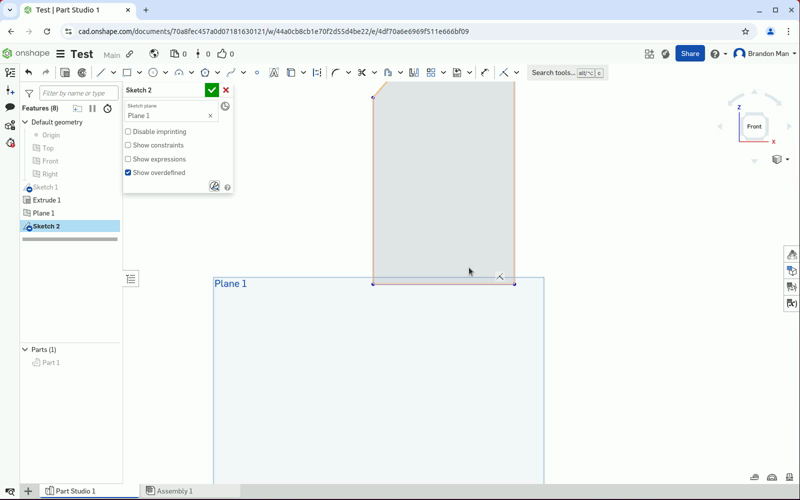
scroll(-6)
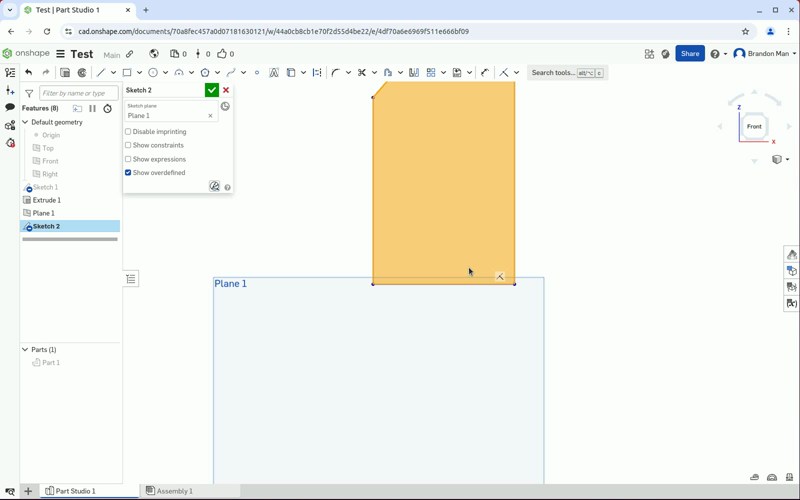
scroll(-6)
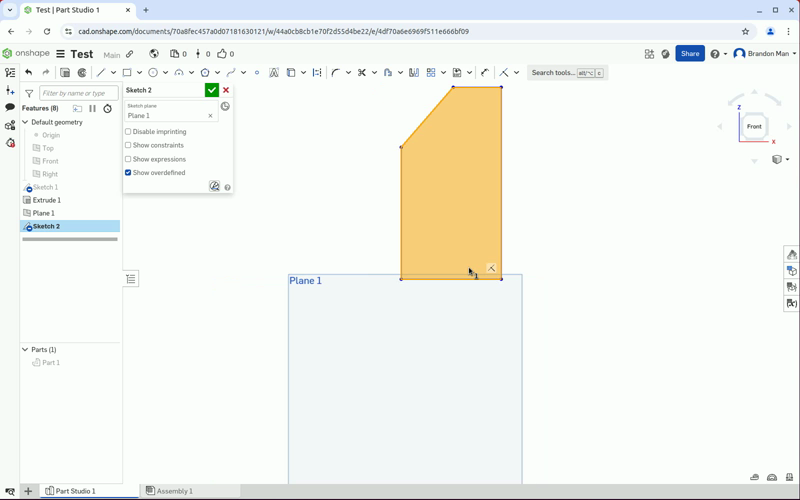
scroll(-6)
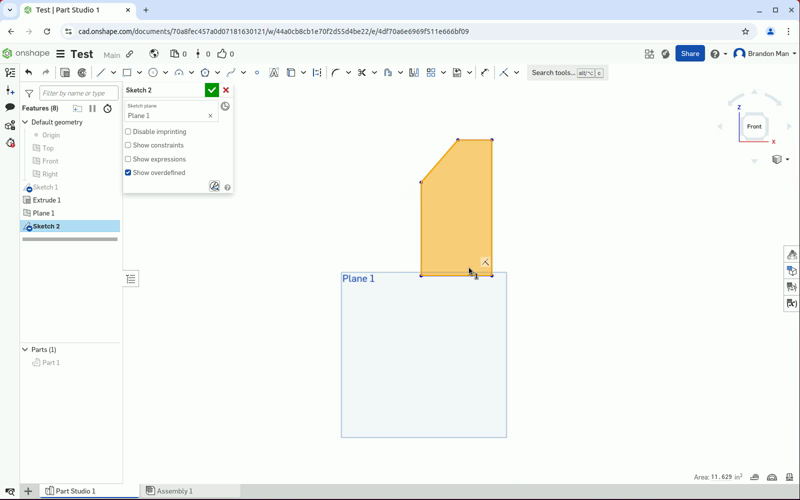
scroll(-6)
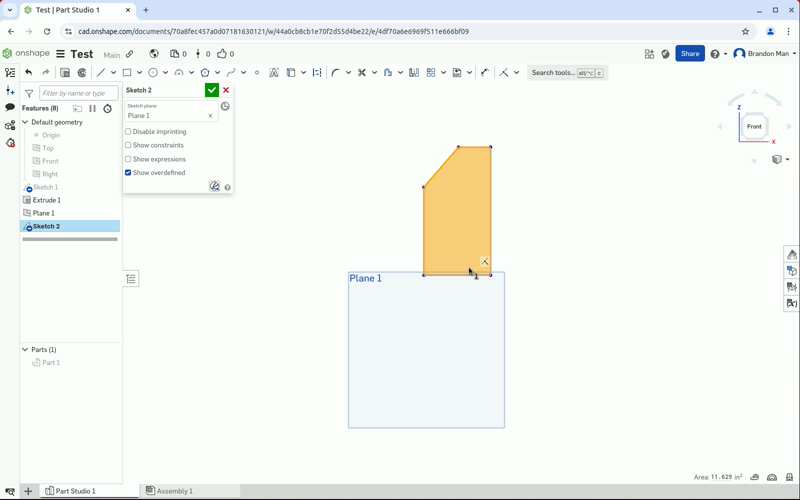
scroll(-6)
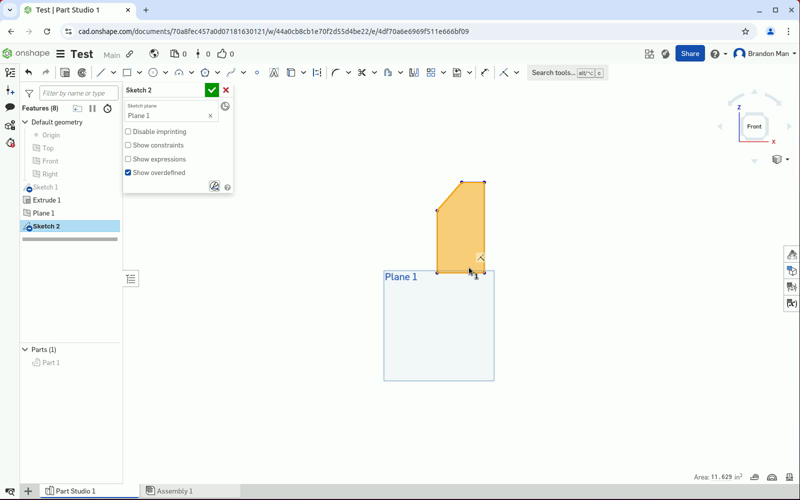
scroll(-6)
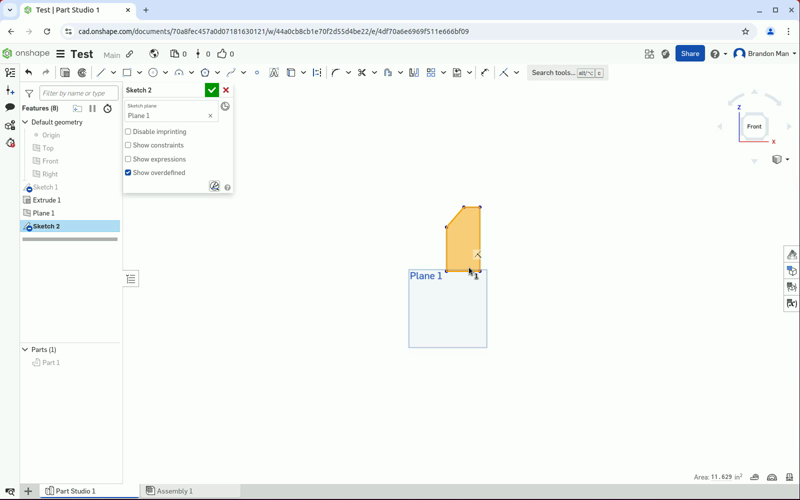
scroll(-6)
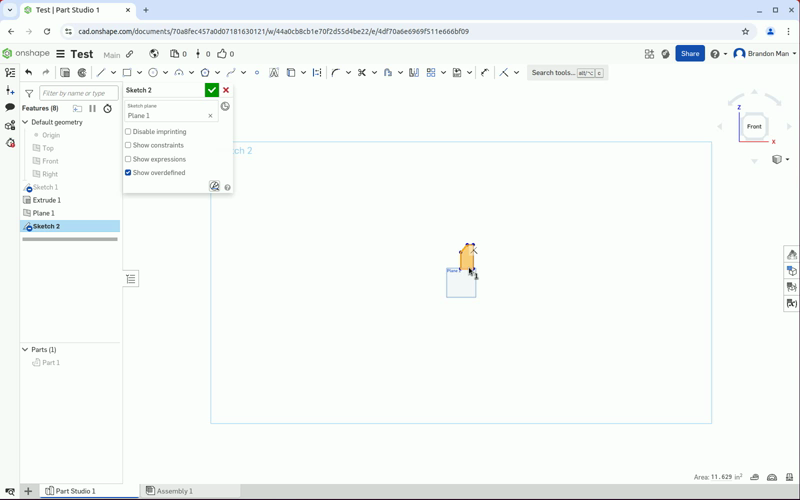
mouse_move(73, 352)
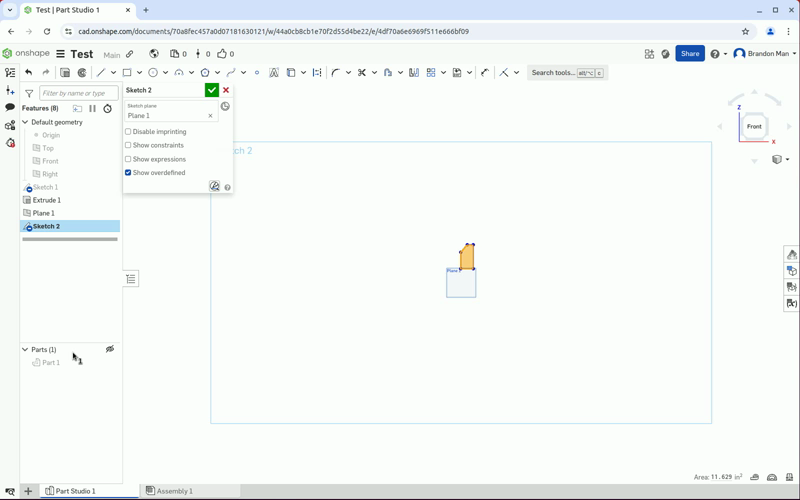
key(shift+y)
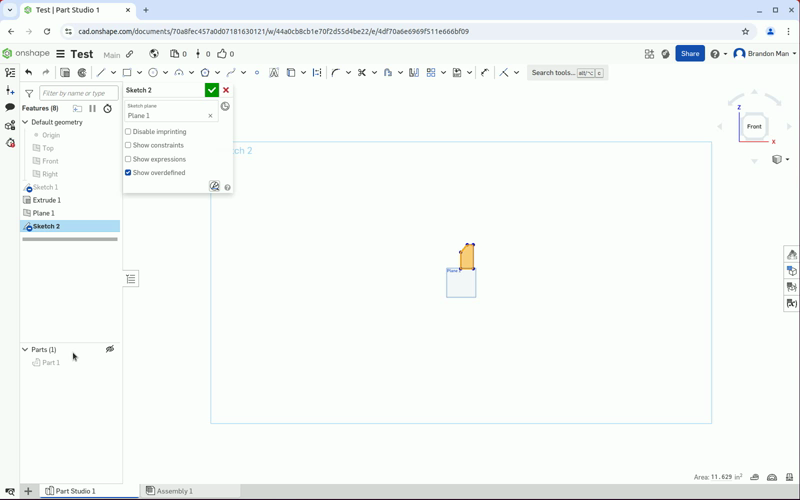
key(shift+e)
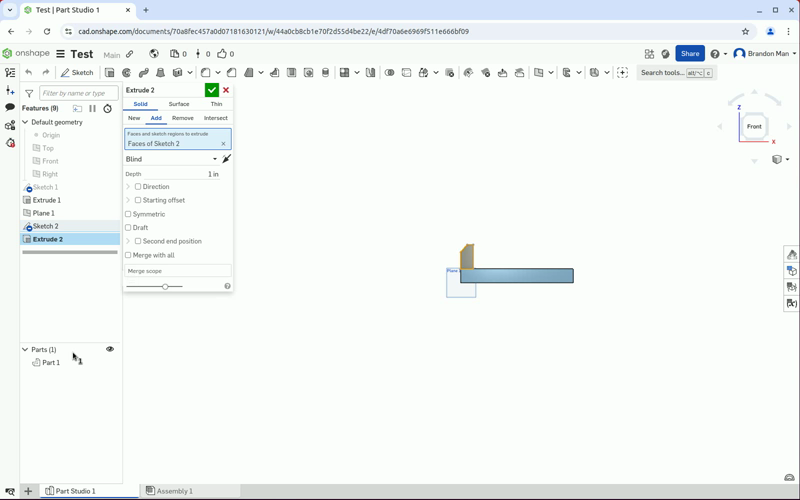
mouse_move(143, 106)
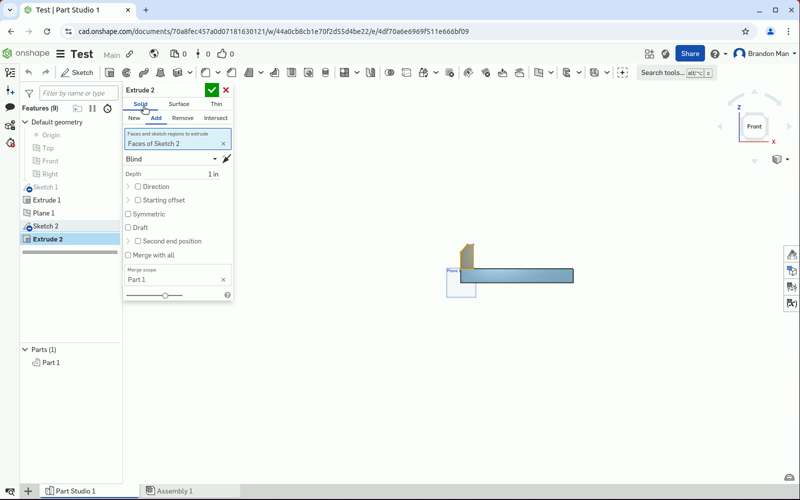
click(143, 106)
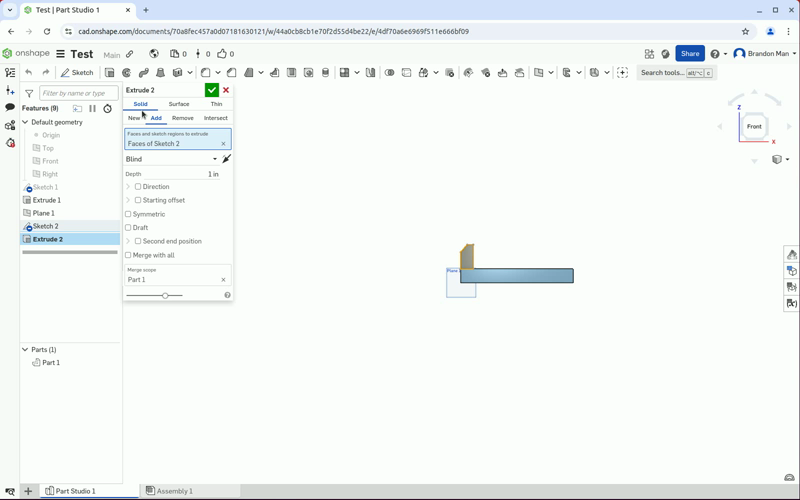
mouse_move(137, 120)
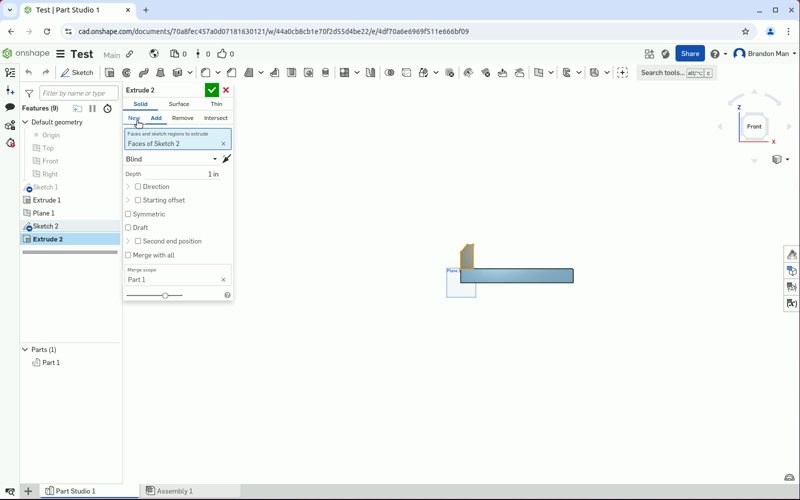
click(137, 120)
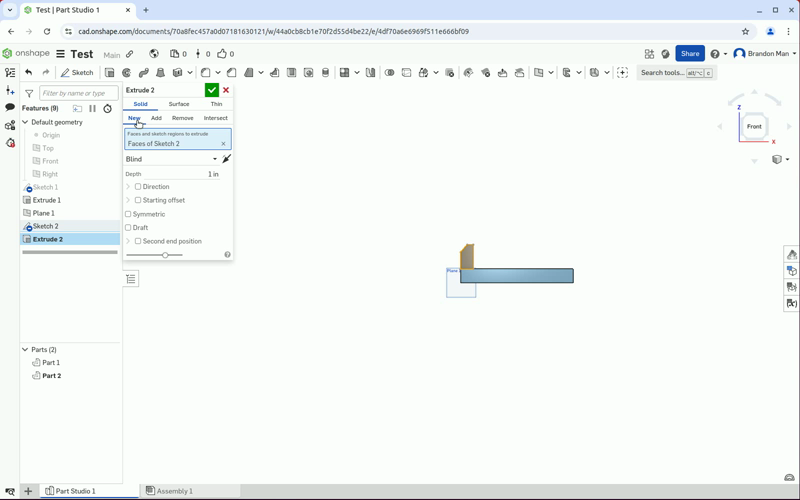
key(tab, 4)
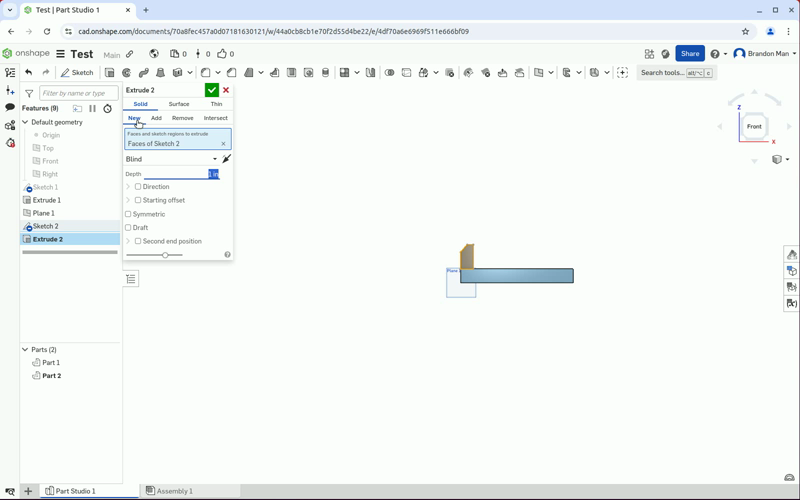
text(-9.628)
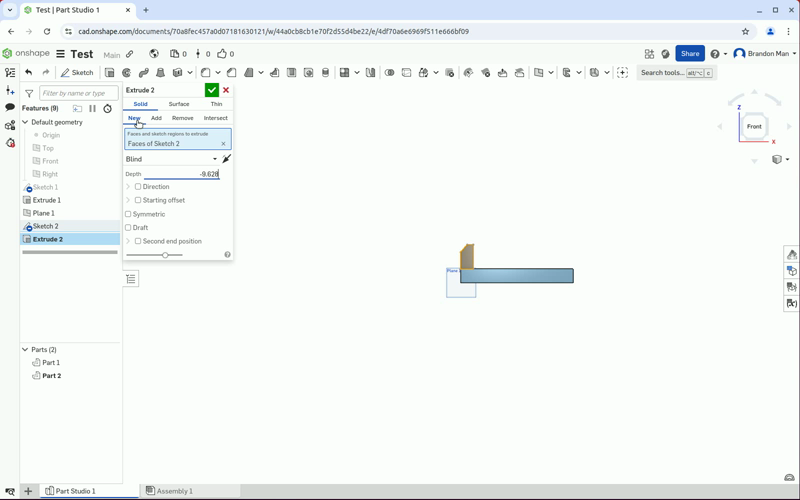
key(enter)
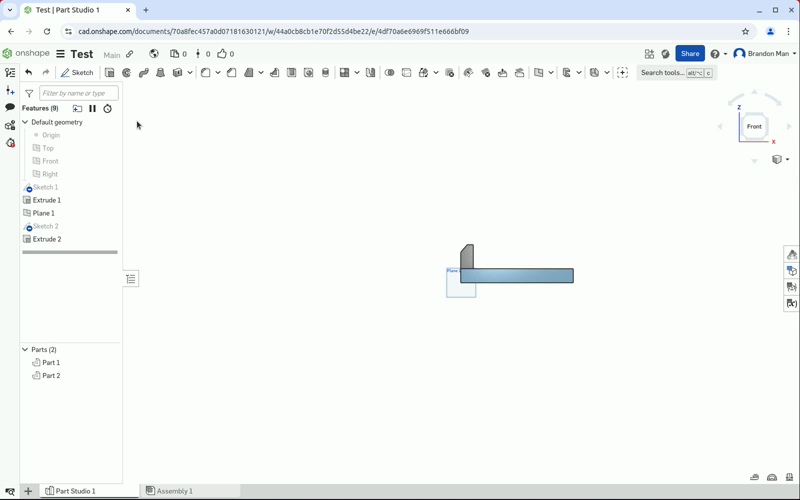
key(shift+h)
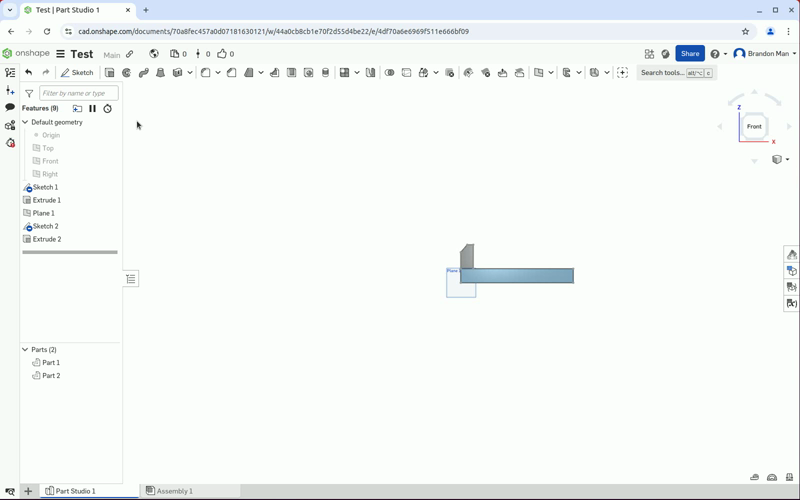
key(shift+h)
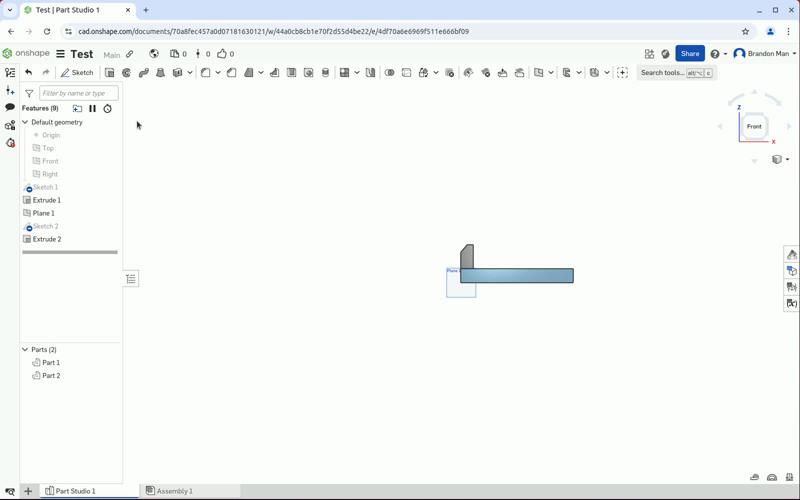
mouse_move(73, 189)
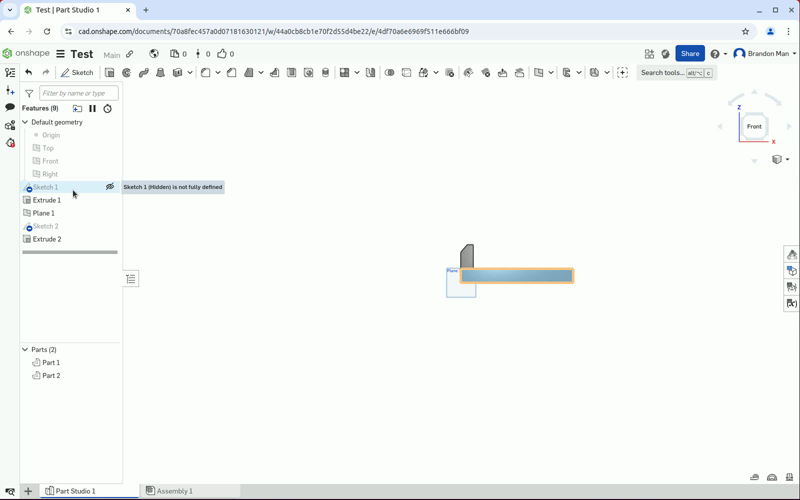
click(73, 189)
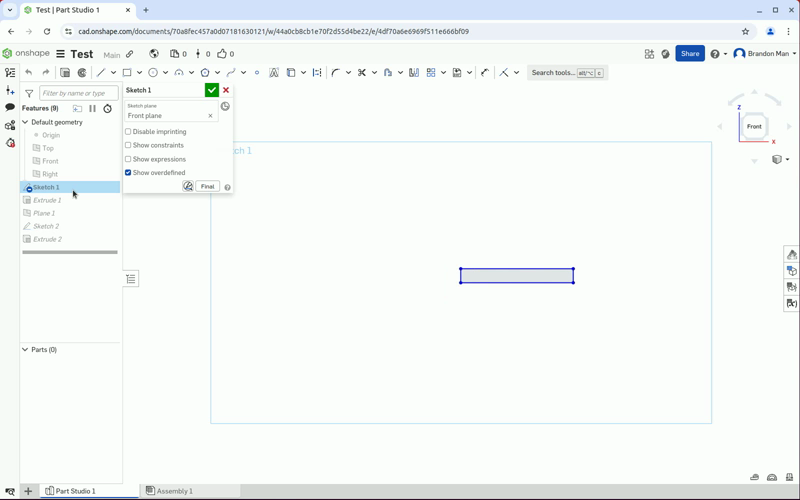
mouse_move(229, 92)
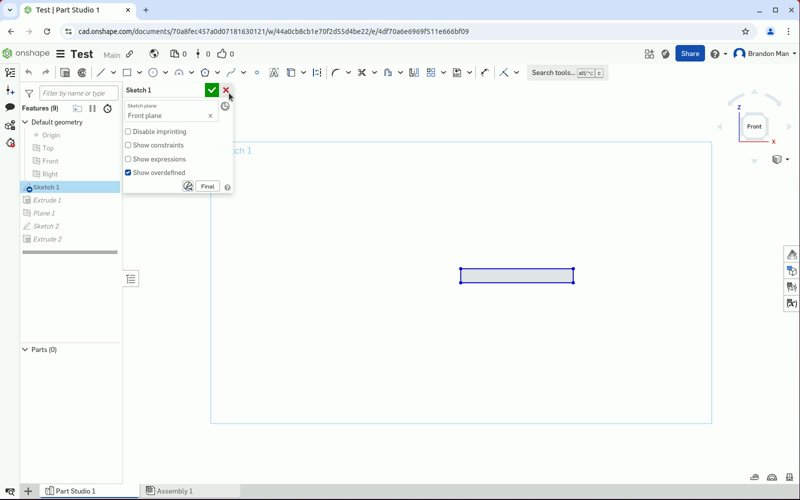
click(229, 92)
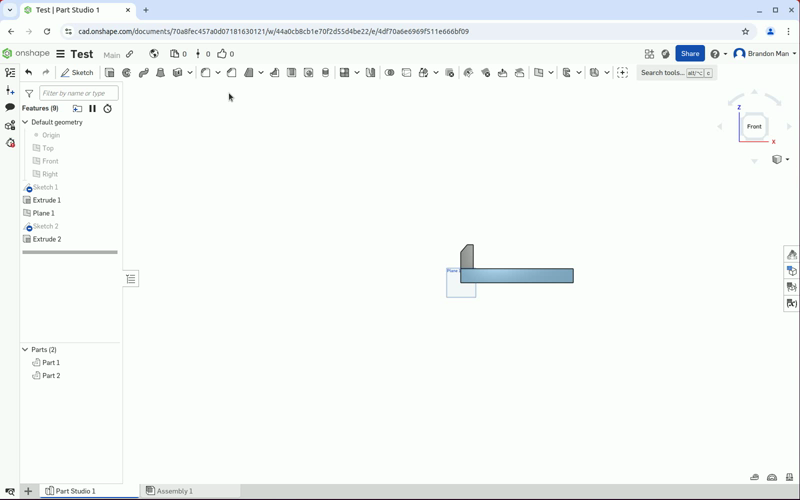
mouse_move(73, 352)
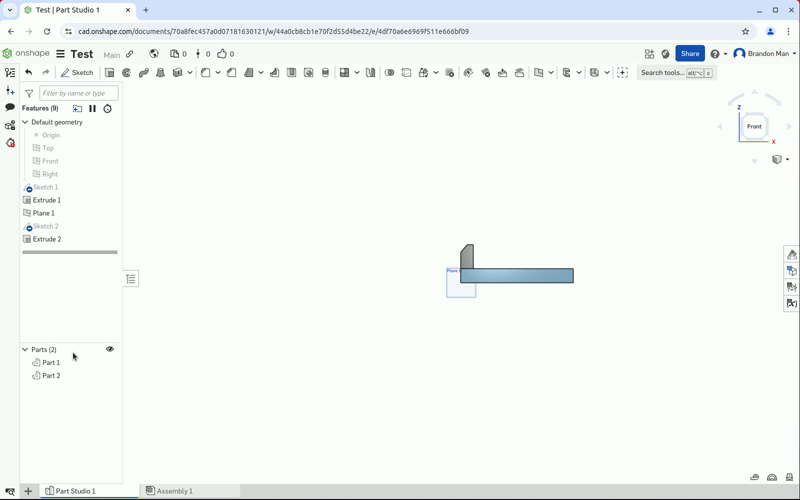
key(y)
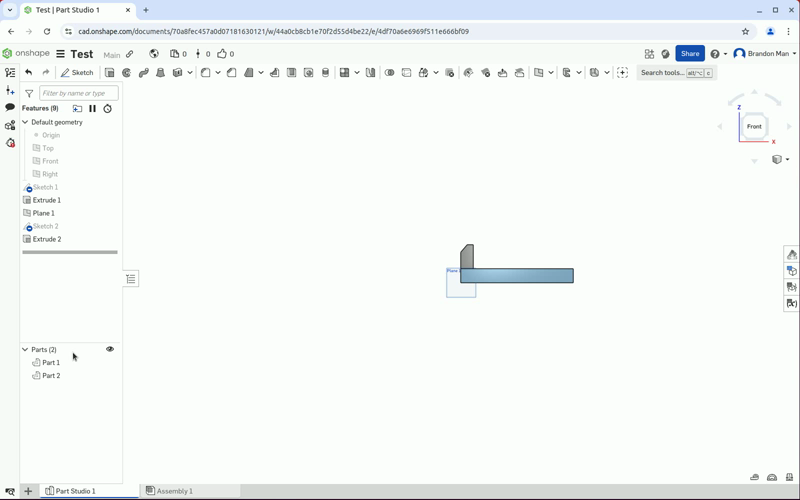
key(shift+p)
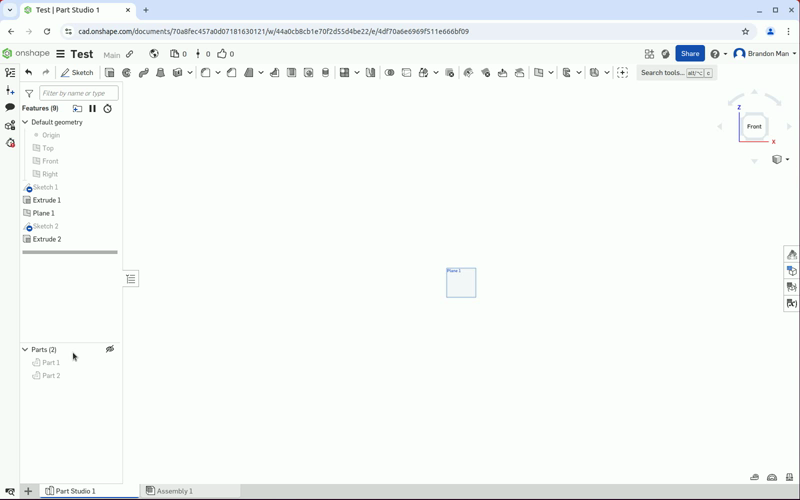
key(space)
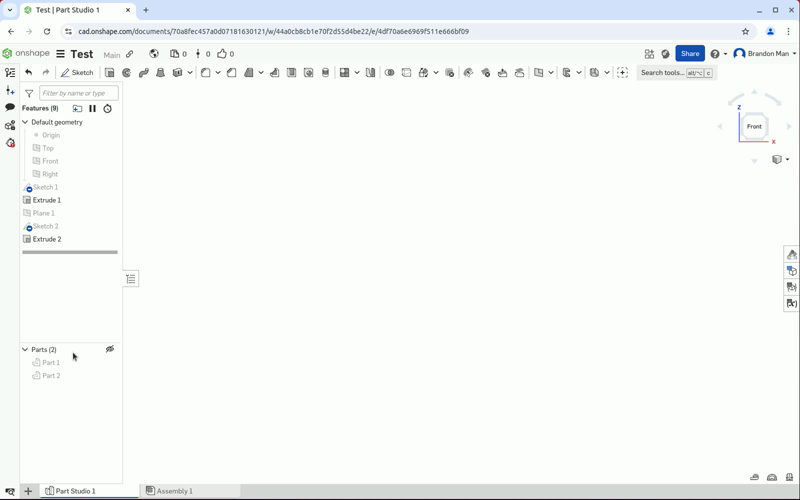
key_down(shift)
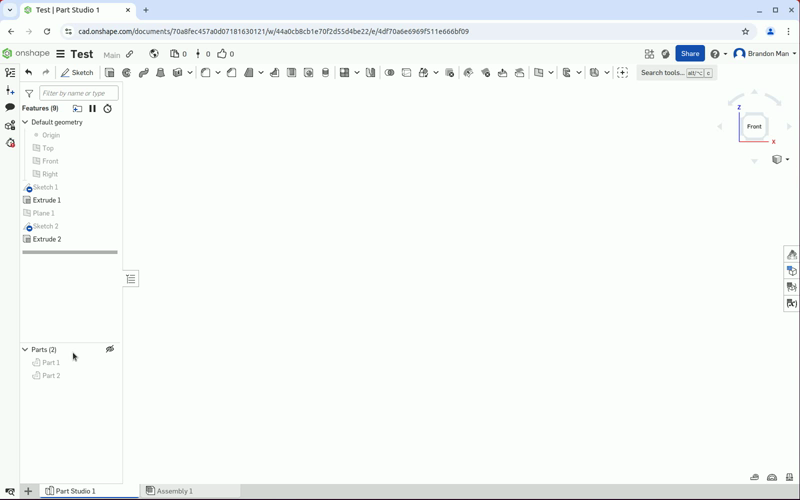
key(left)
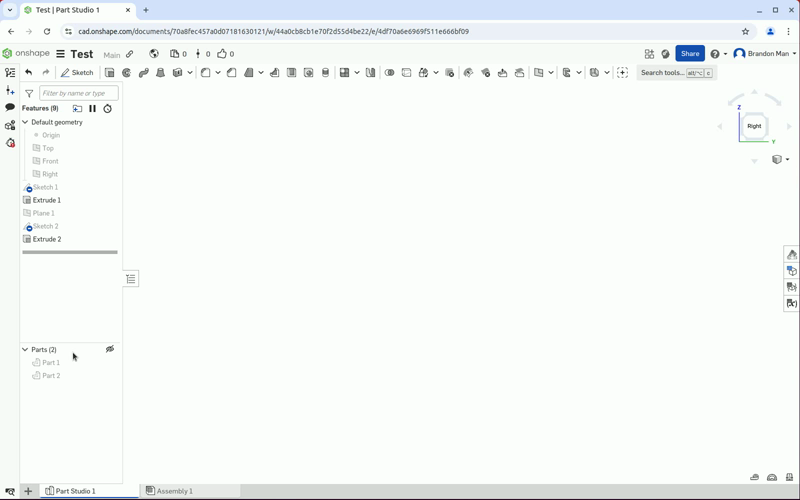
key_up(shift)
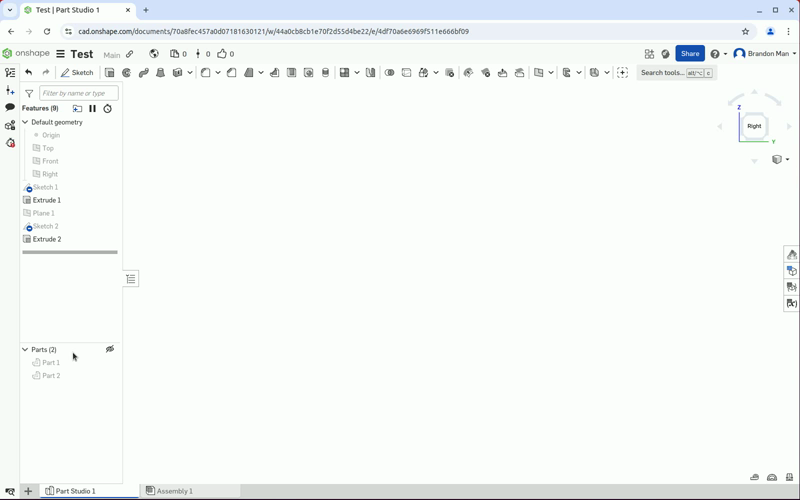
mouse_move(73, 352)
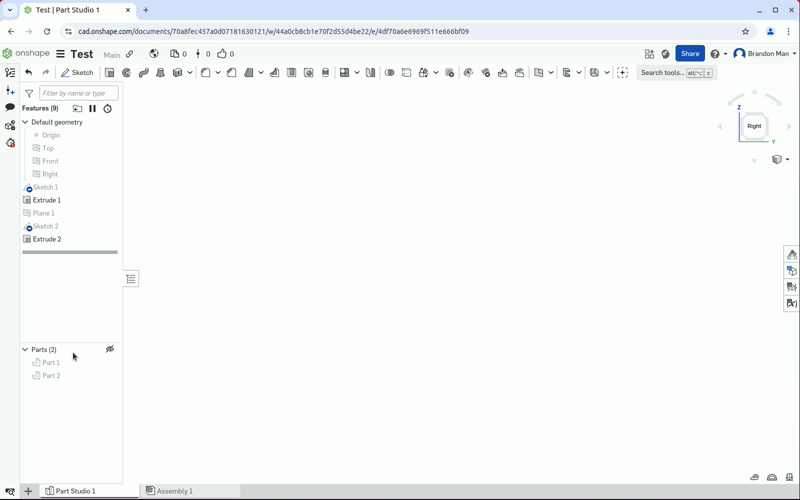
key(shift+y)
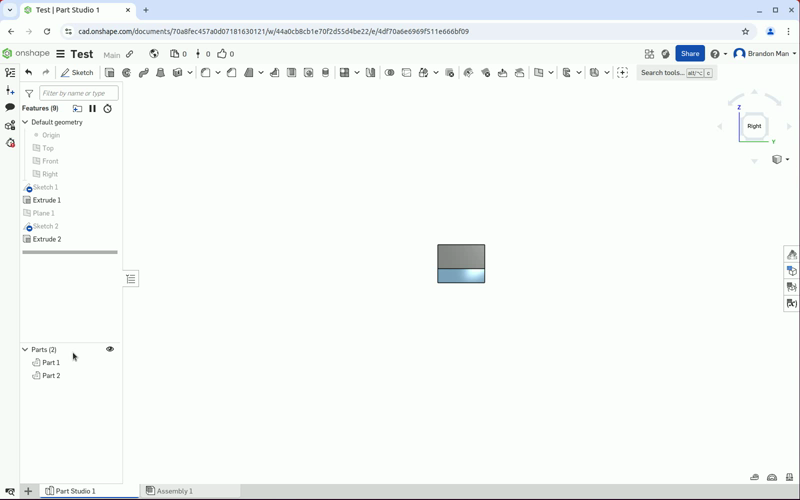
mouse_move(541, 75)
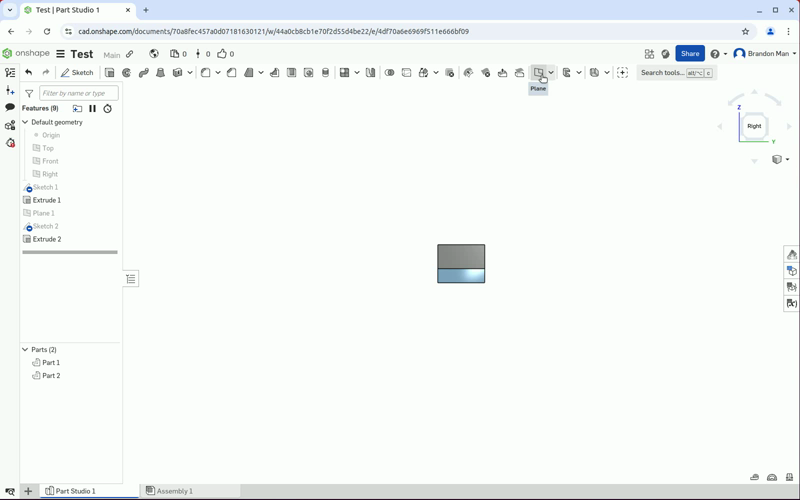
click(541, 75)
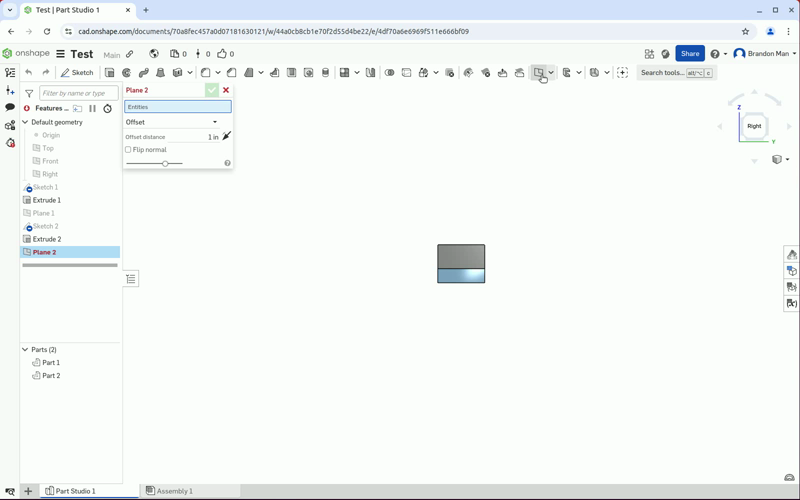
mouse_move(73, 176)
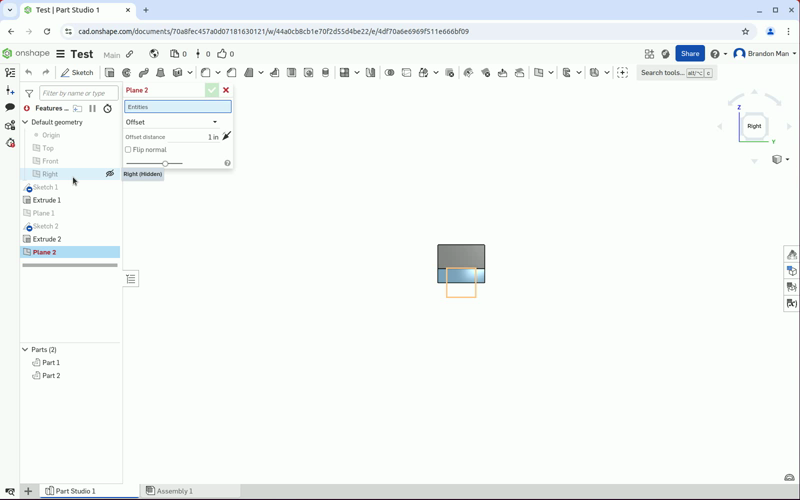
click(73, 176)
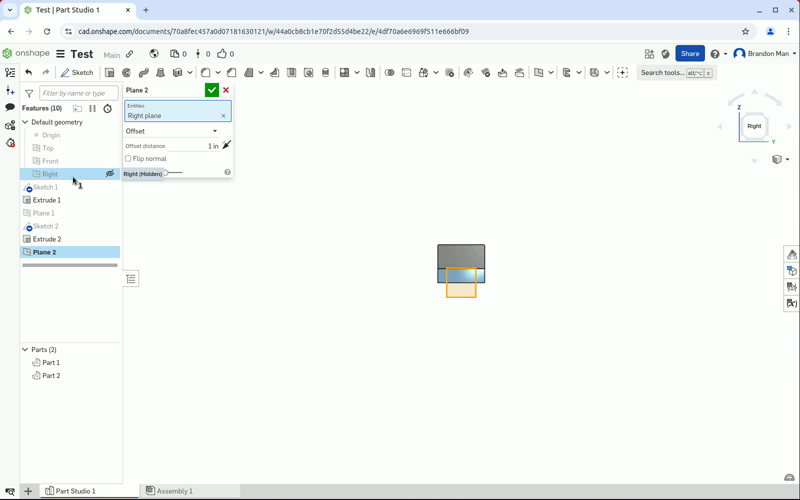
key(tab, 2)
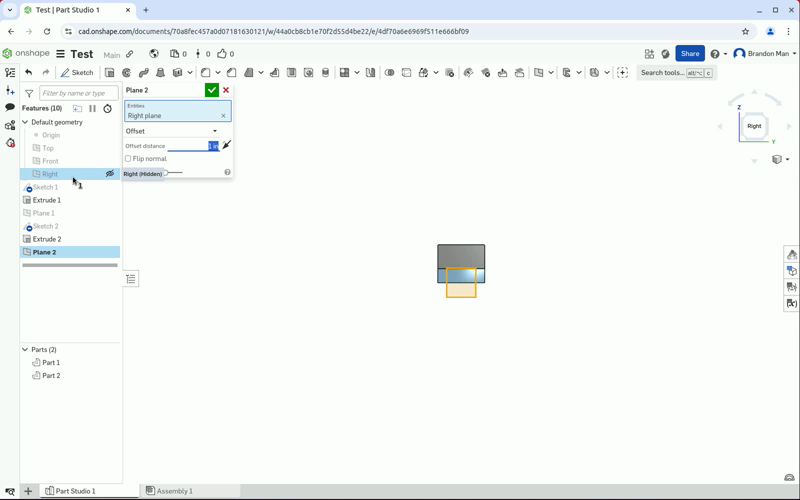
text(23.108)
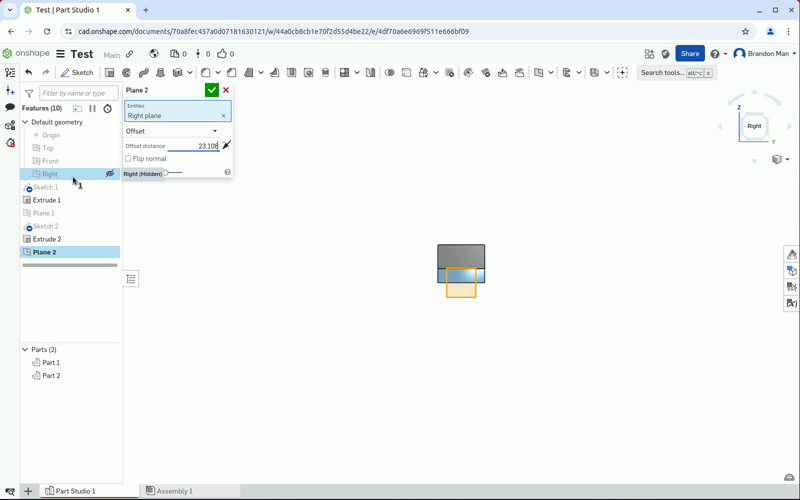
key(enter, 2)
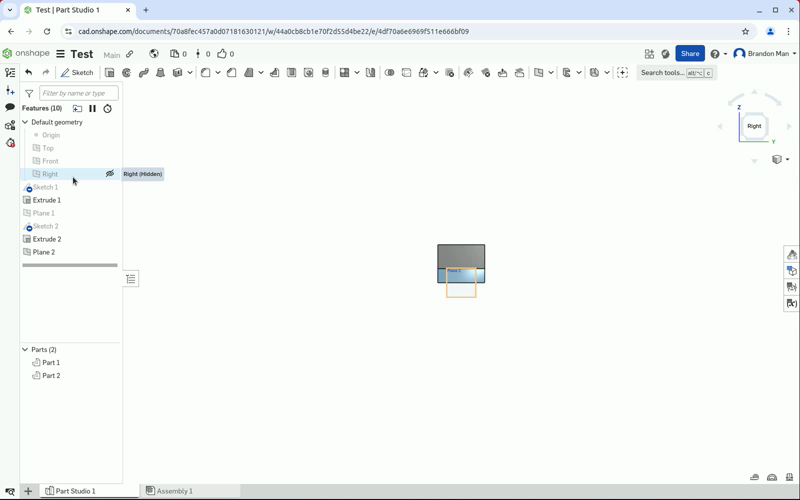
key(shift+s)
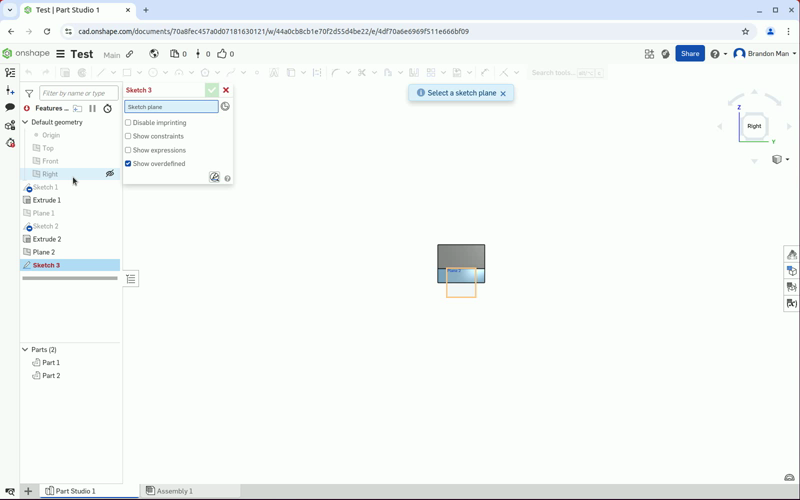
mouse_move(73, 254)
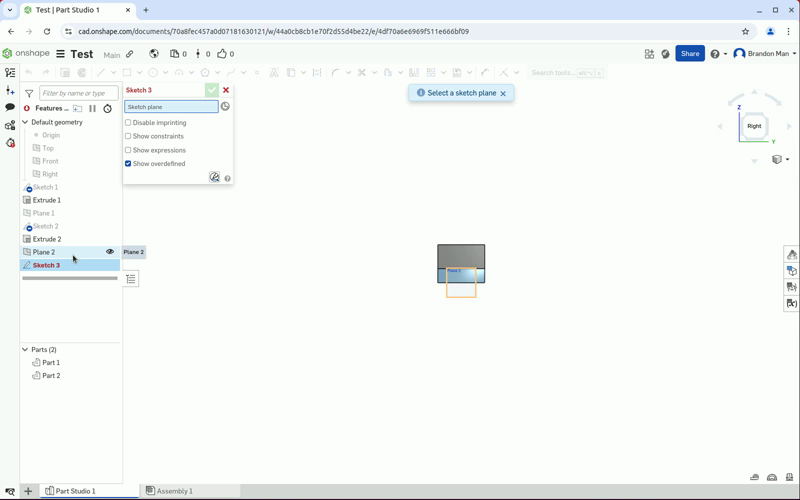
click(73, 254)
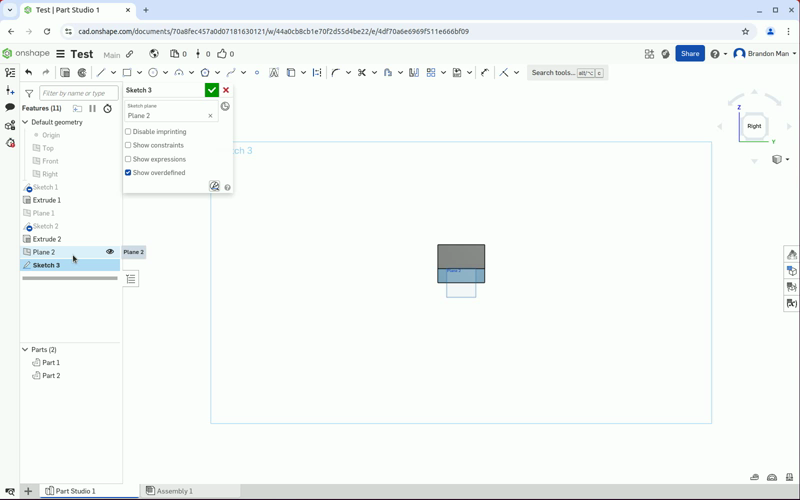
mouse_move(73, 352)
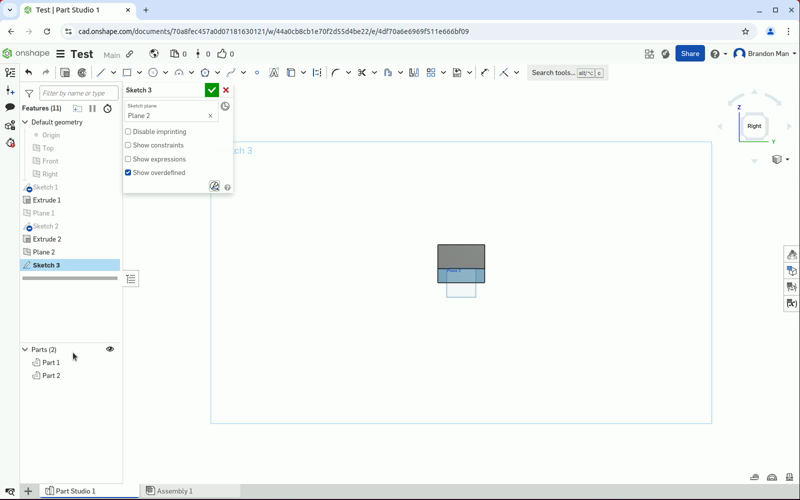
key(y)
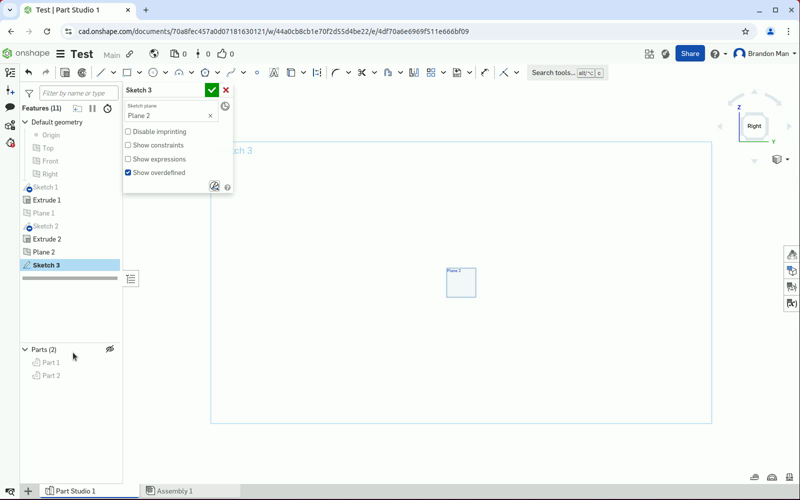
key(l)
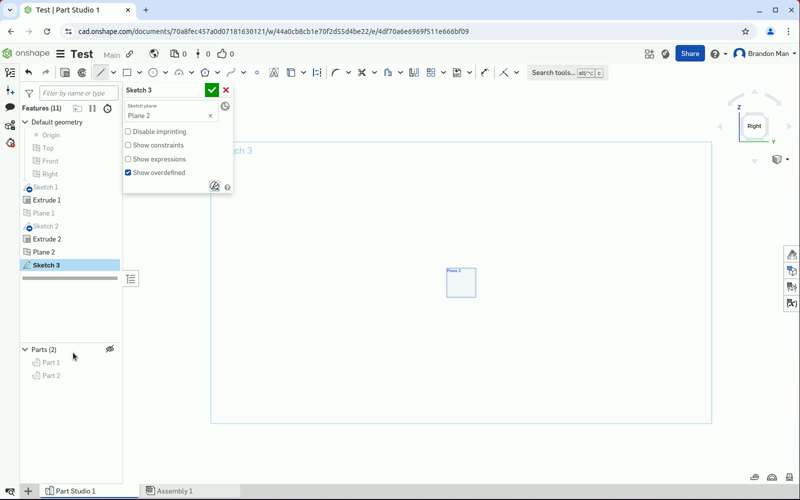
key_down(shift)
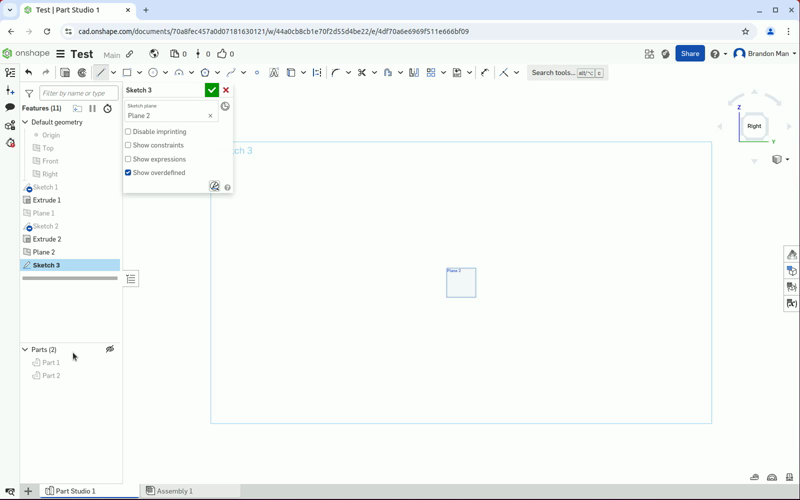
mouse_move(437, 282)
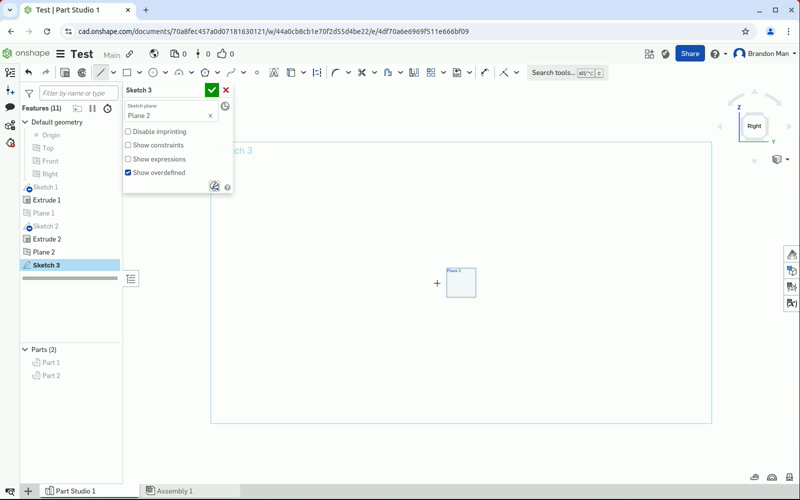
click(437, 282)
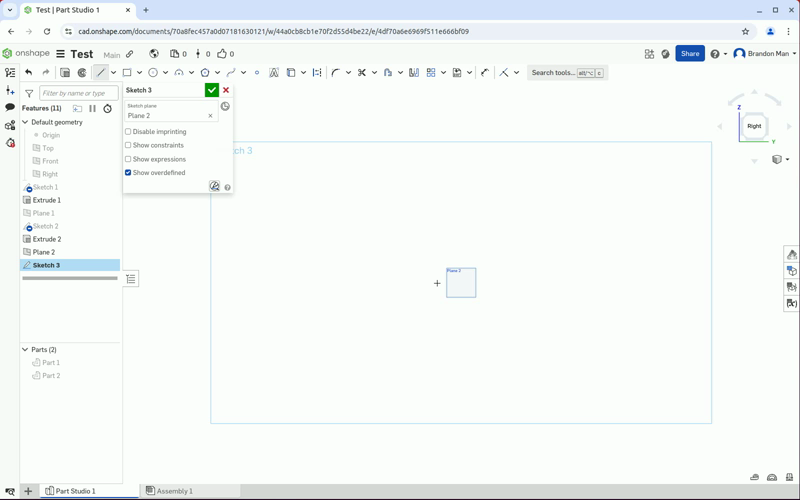
key_up(shift)
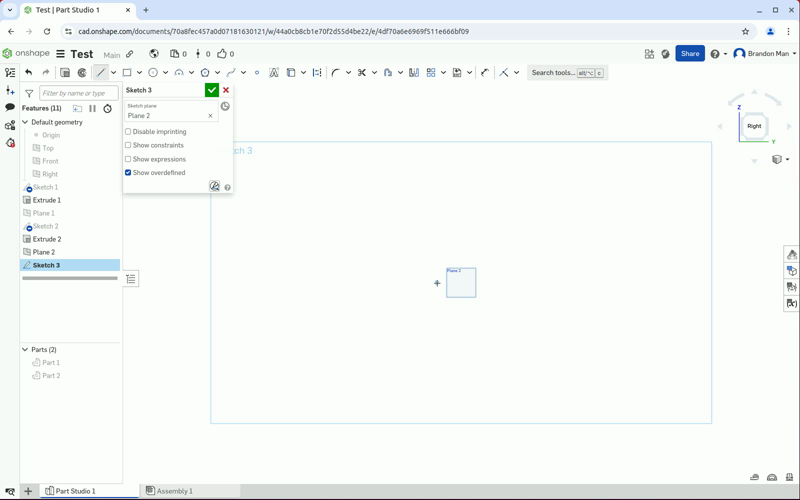
key_down(shift)
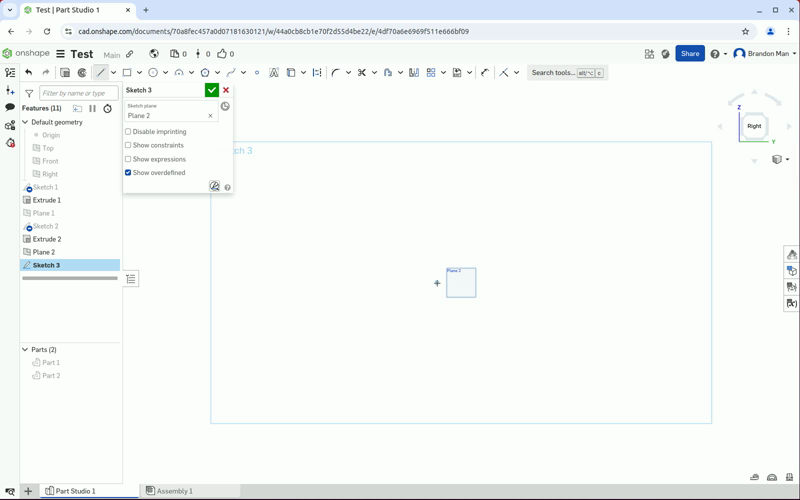
mouse_move(467, 282)
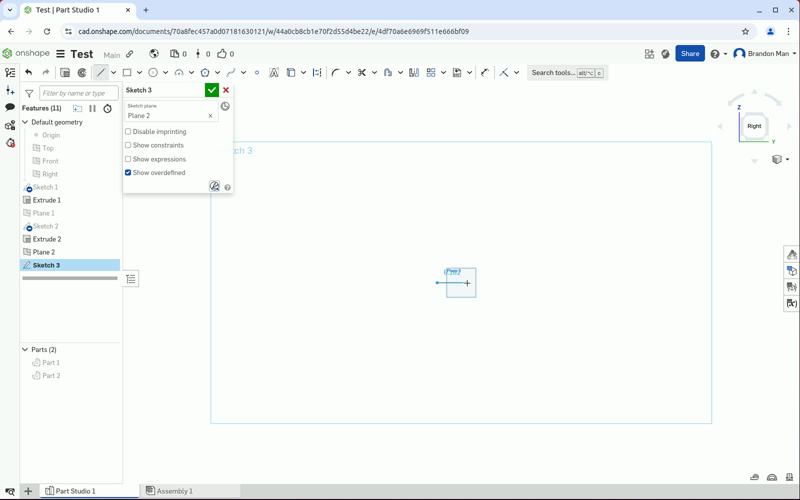
mouse_move(484, 282)
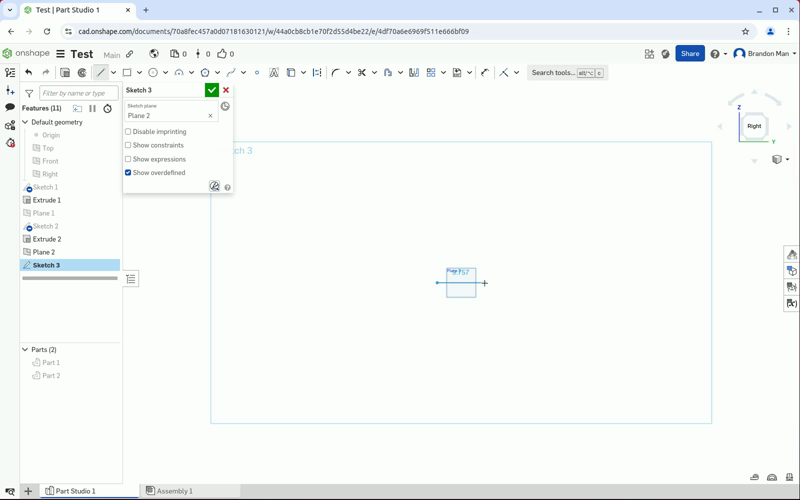
click(484, 282)
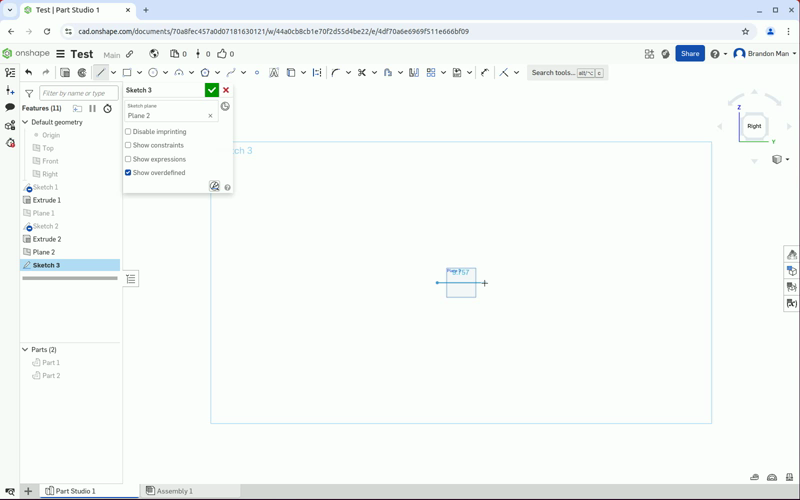
key_up(shift)
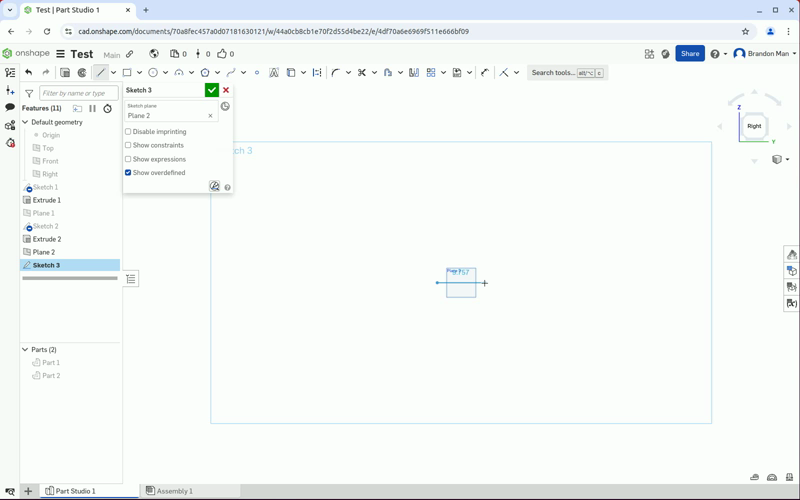
key_down(shift)
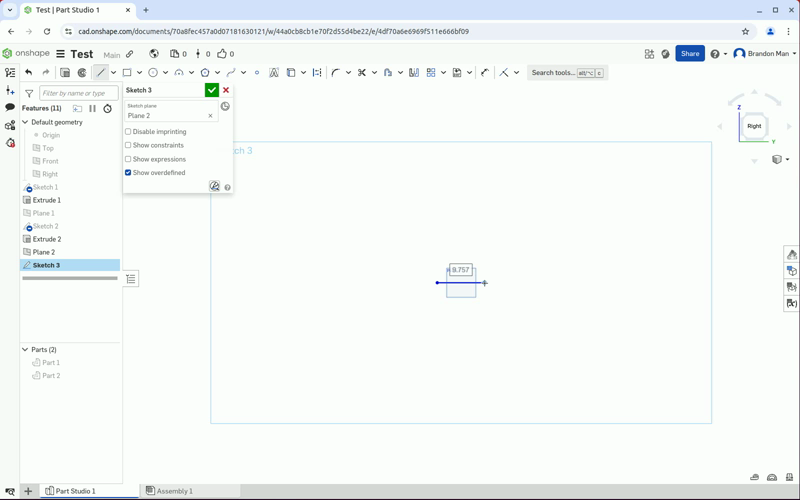
mouse_move(514, 282)
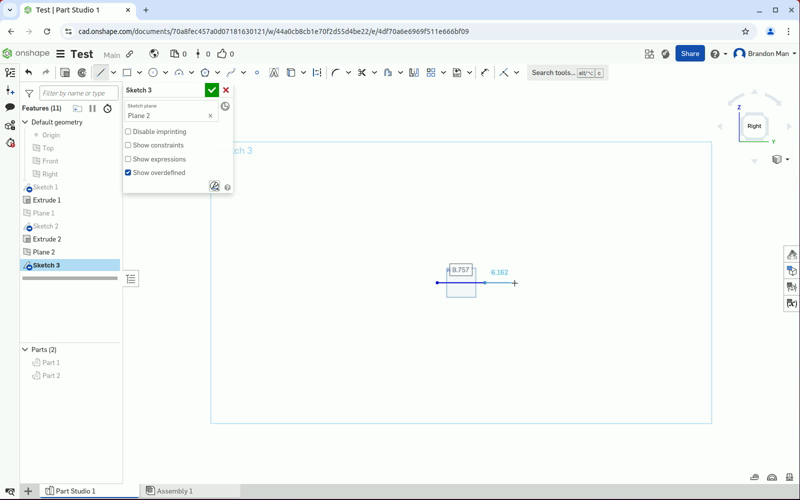
mouse_move(484, 268)
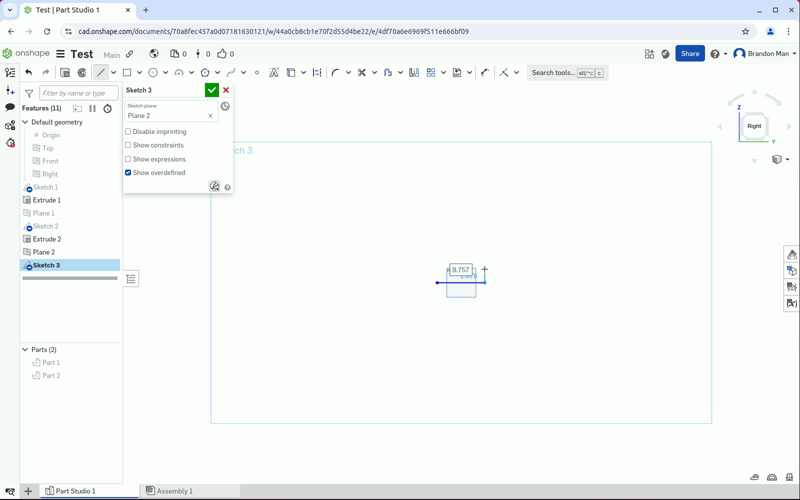
click(484, 268)
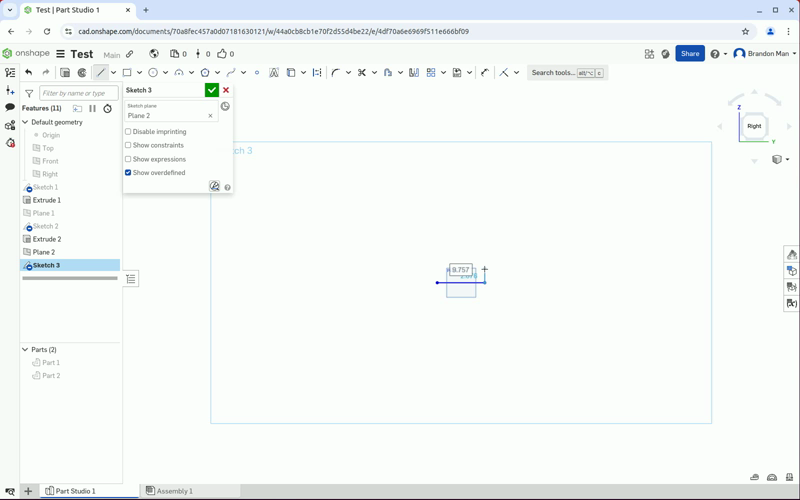
key_up(shift)
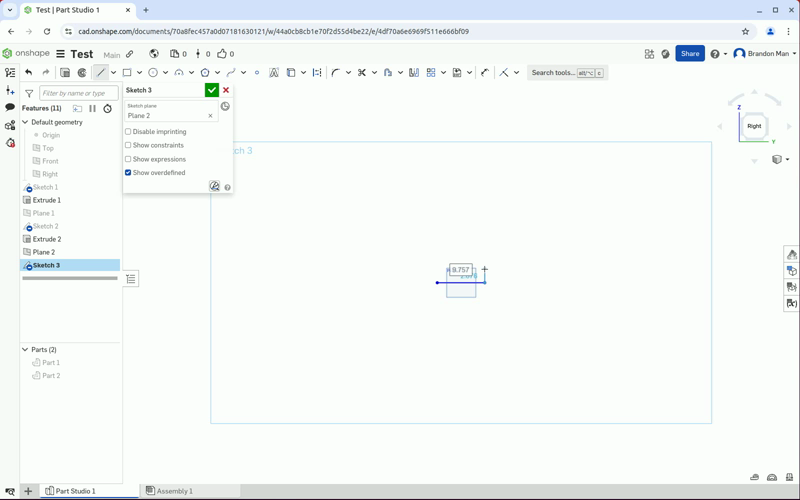
key_down(shift)
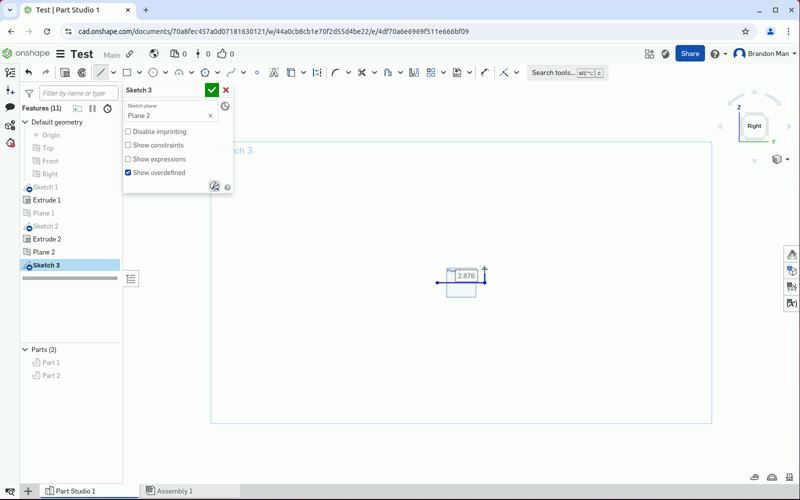
mouse_move(514, 268)
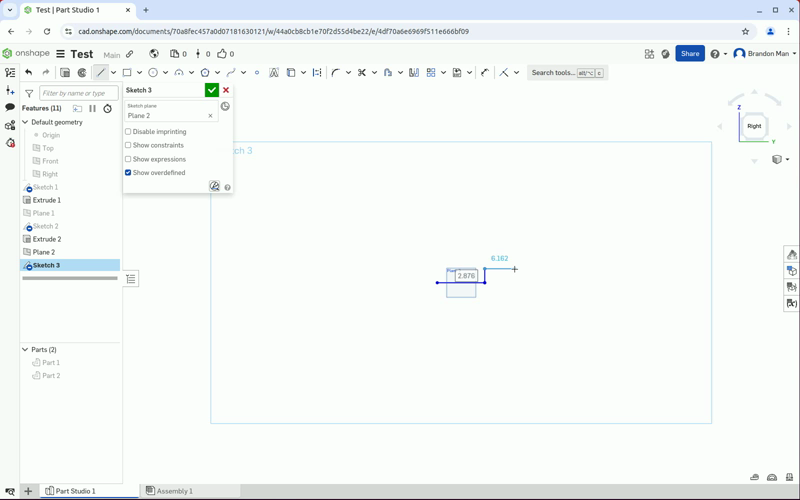
mouse_move(437, 268)
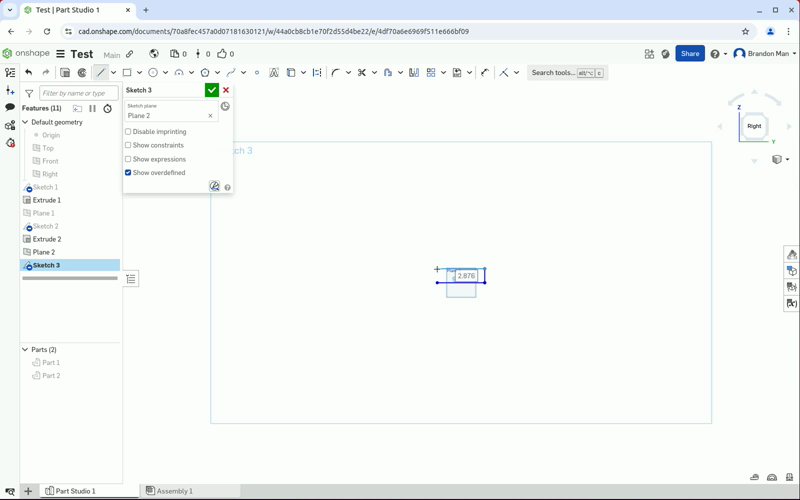
click(437, 268)
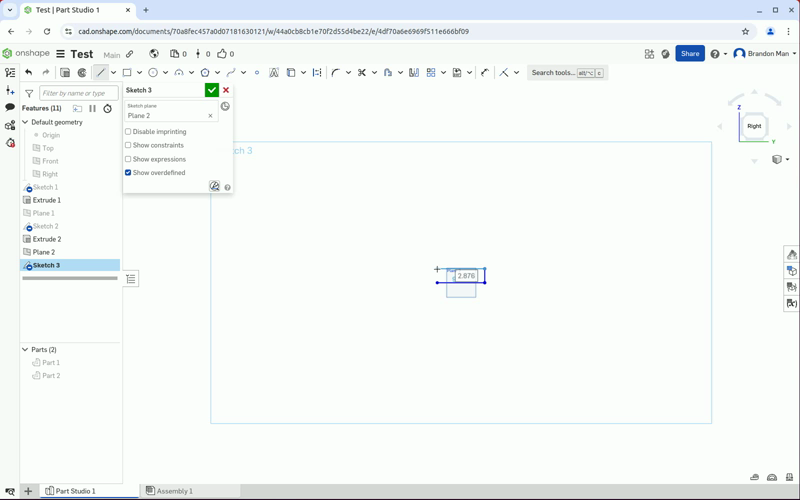
key_up(shift)
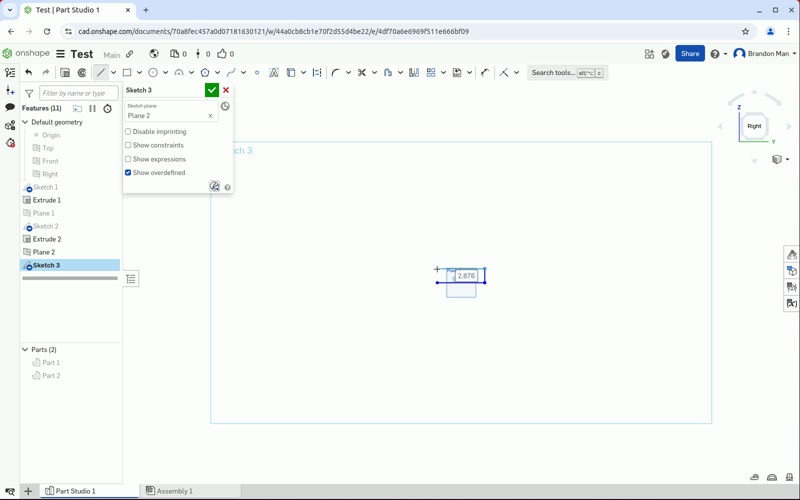
mouse_move(467, 268)
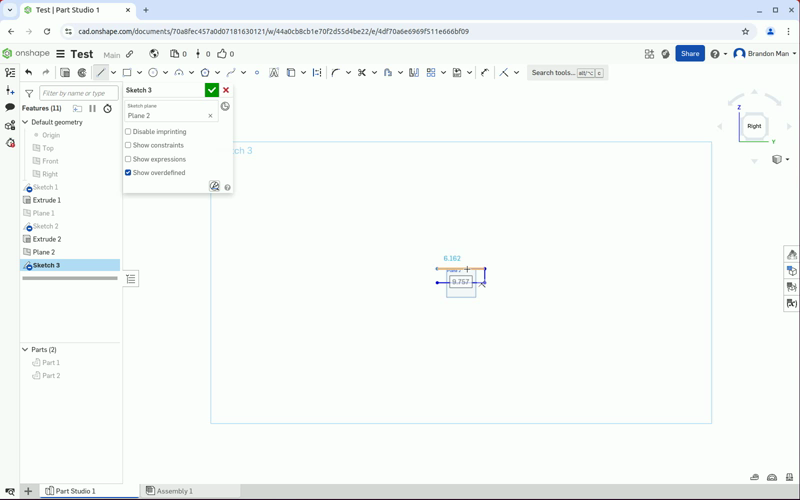
key_down(shift)
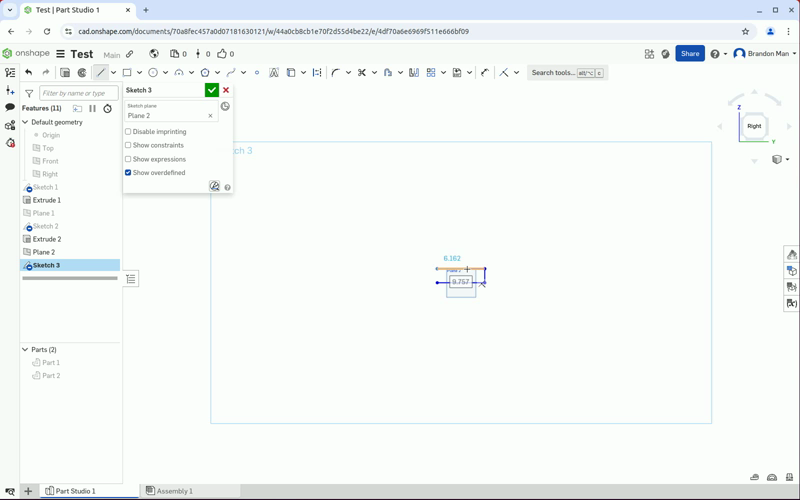
mouse_move(437, 282)
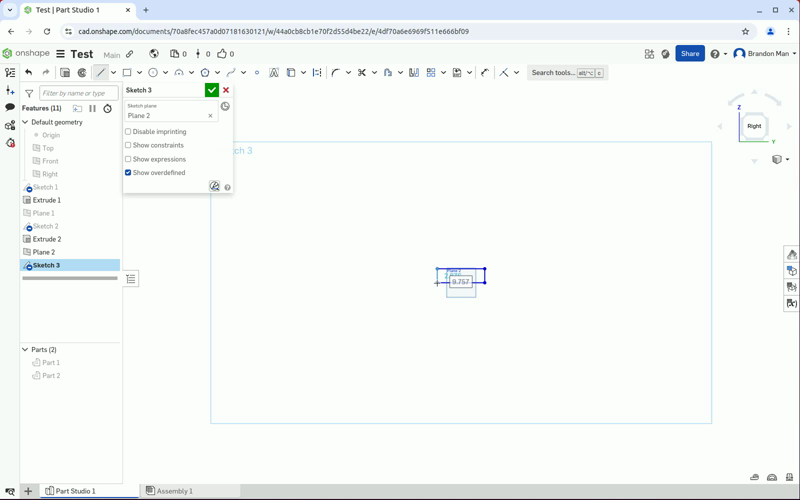
key_up(shift)
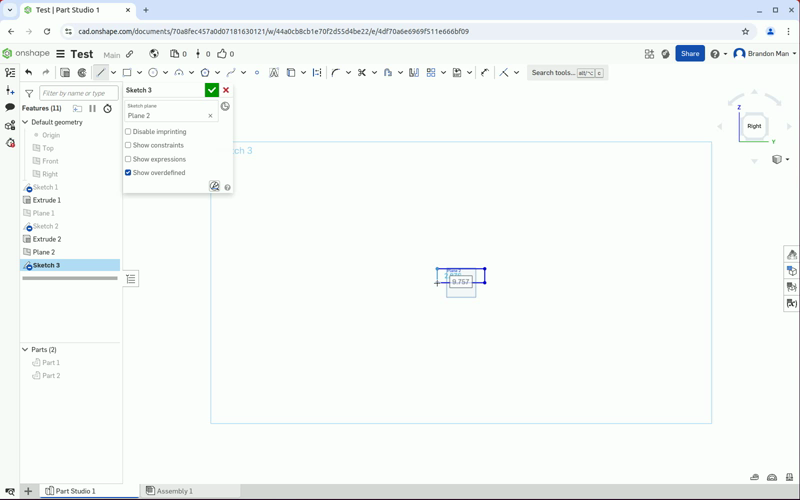
click(437, 282)
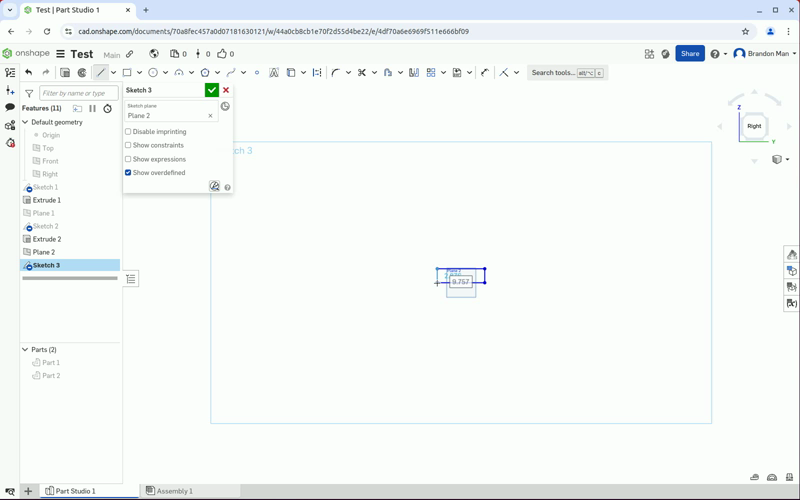
key(esc)
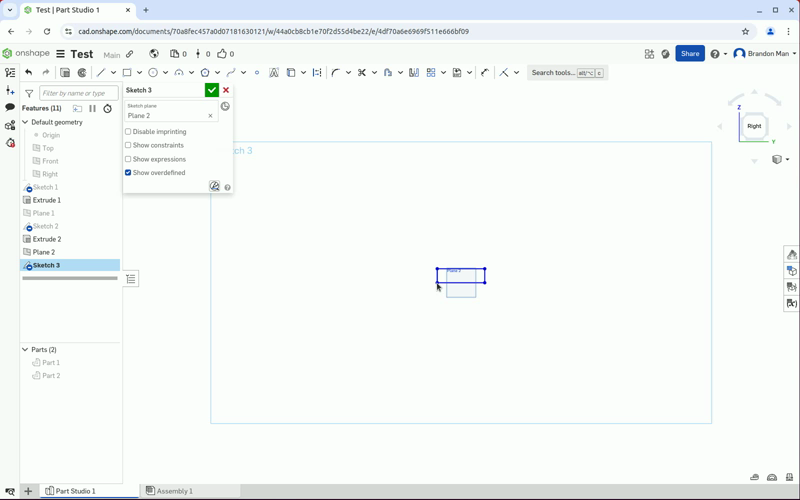
mouse_move(440, 274)
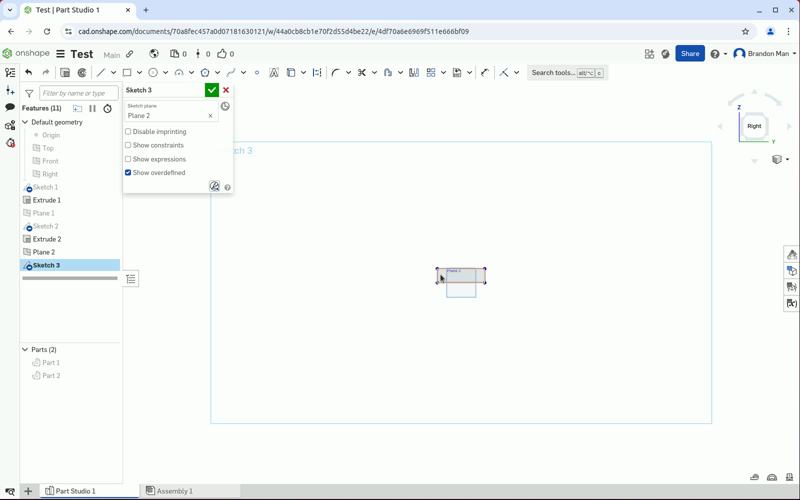
scroll(6)
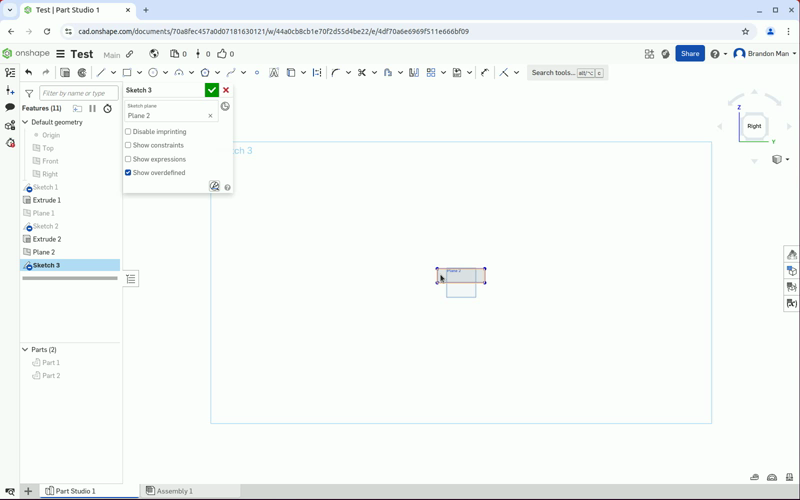
scroll(6)
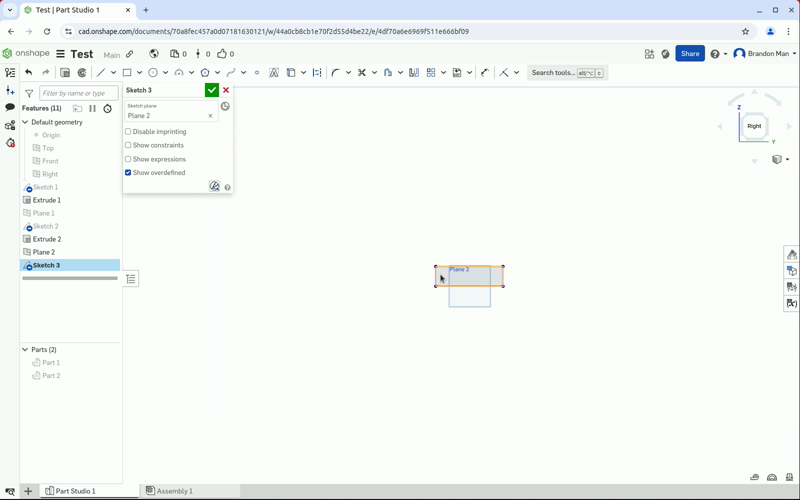
scroll(6)
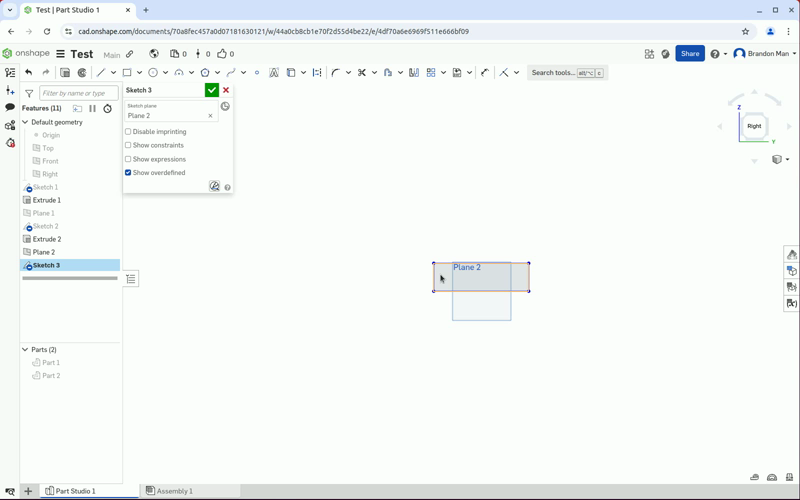
scroll(6)
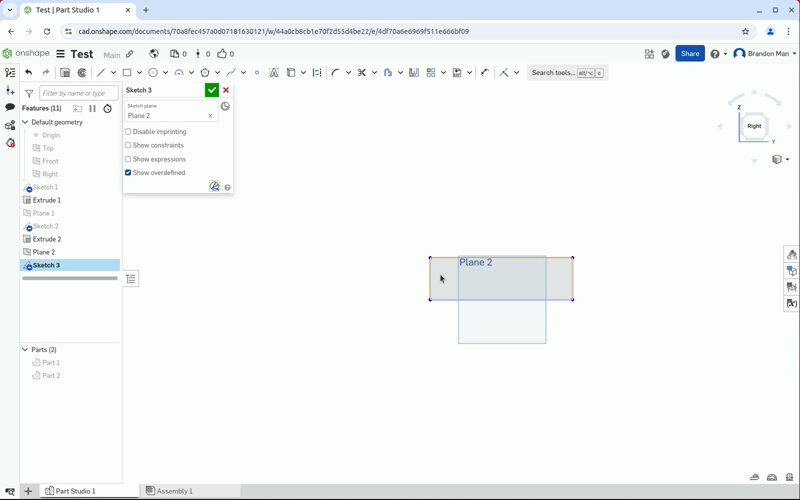
scroll(6)
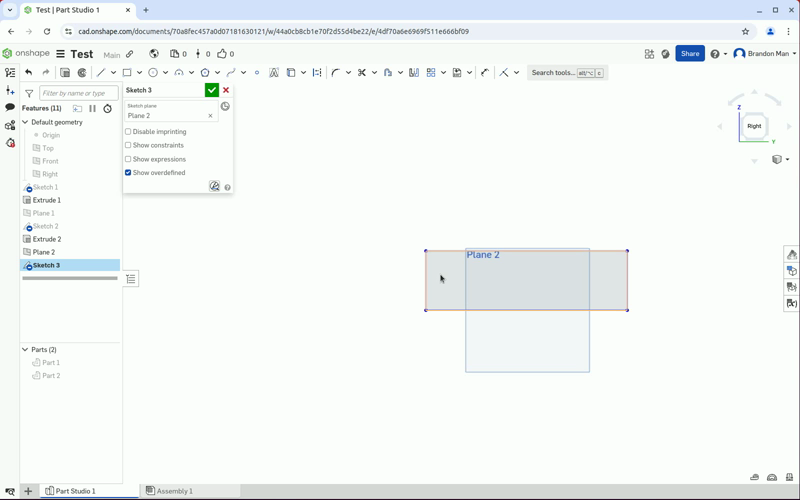
scroll(6)
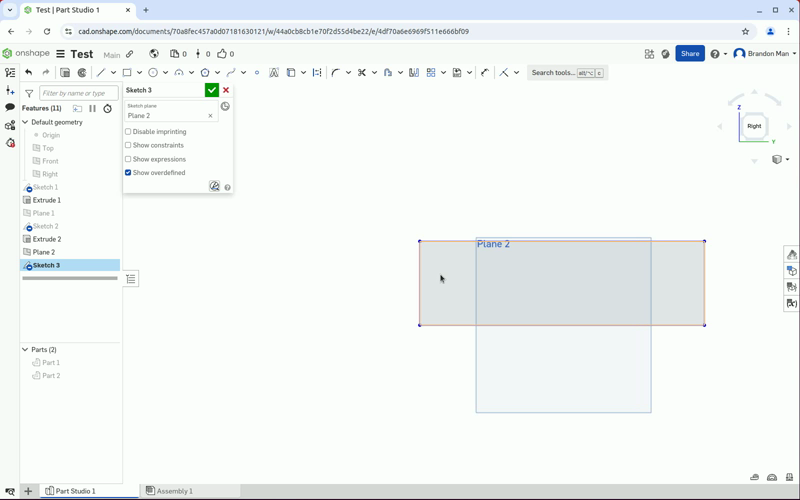
scroll(6)
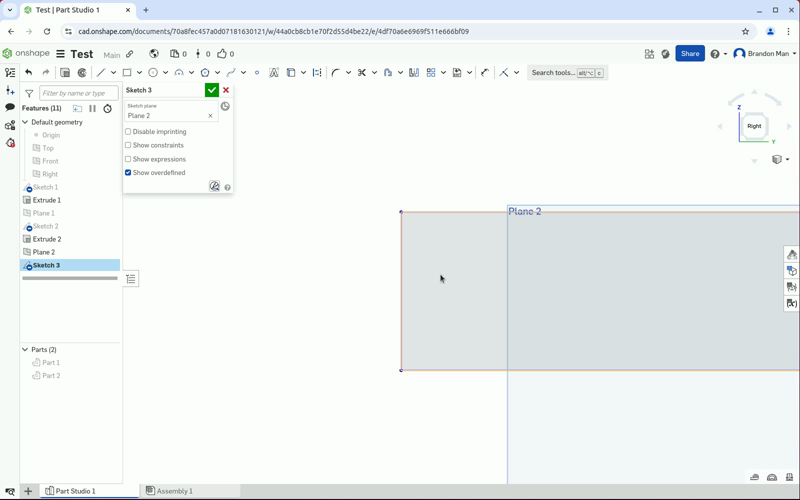
click(440, 274)
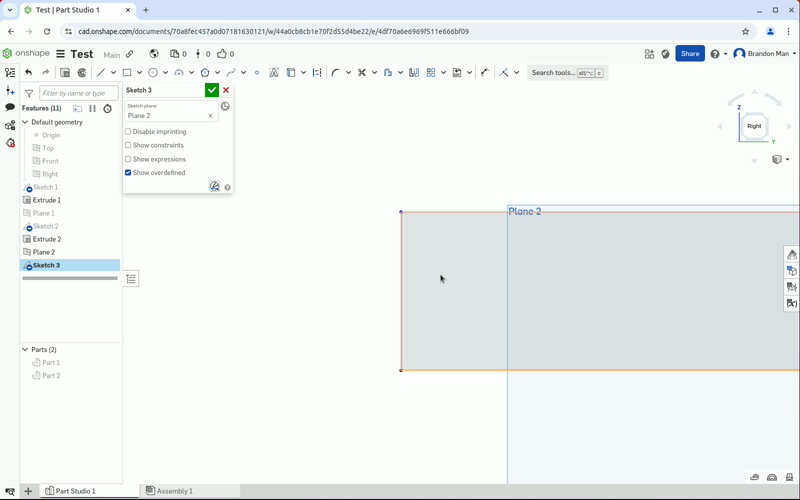
scroll(-6)
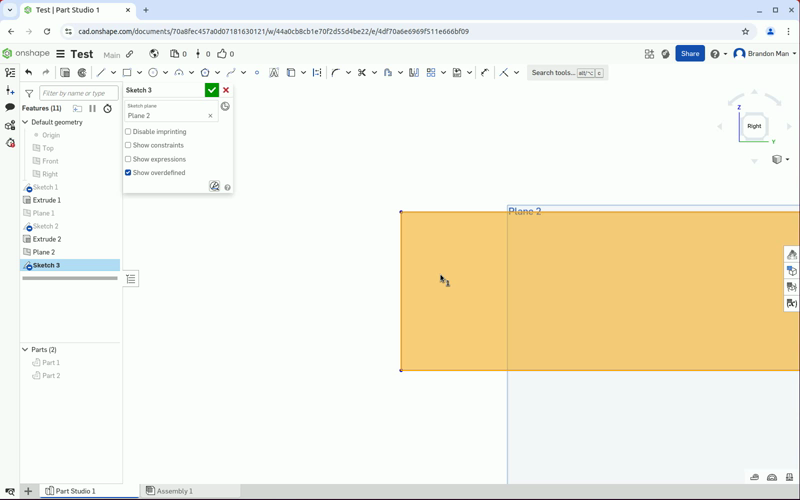
scroll(-6)
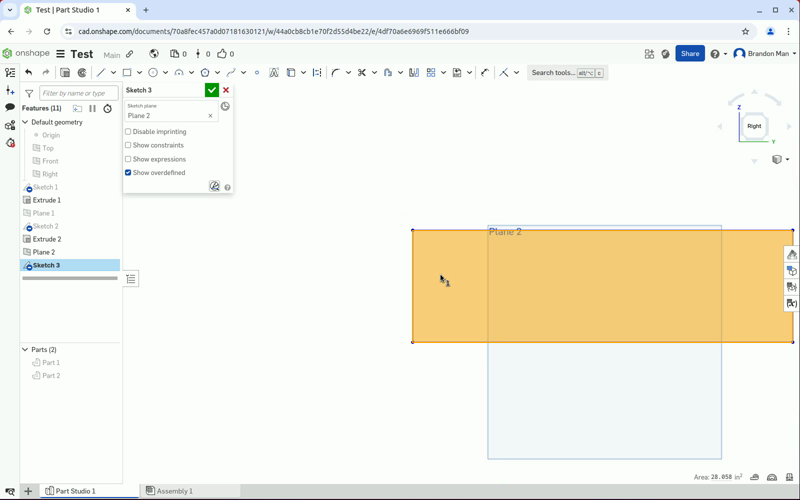
scroll(-6)
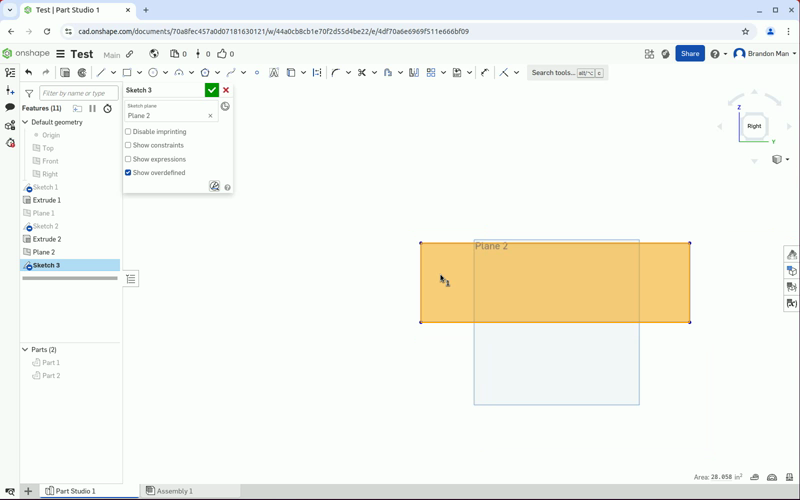
scroll(-6)
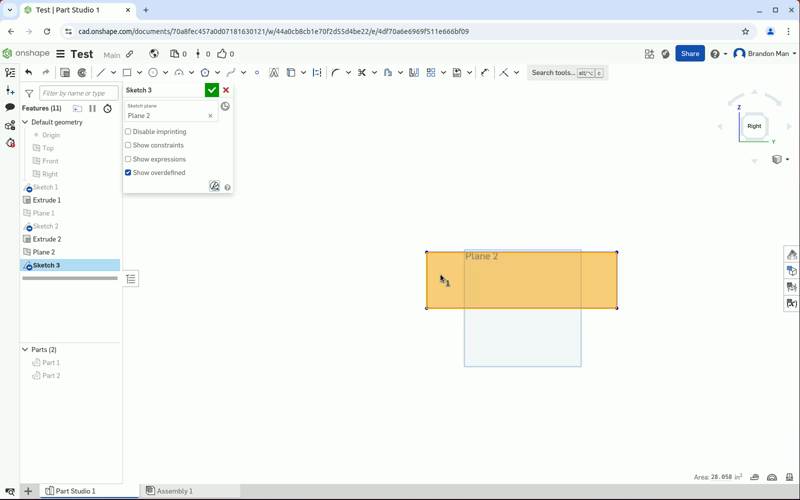
scroll(-6)
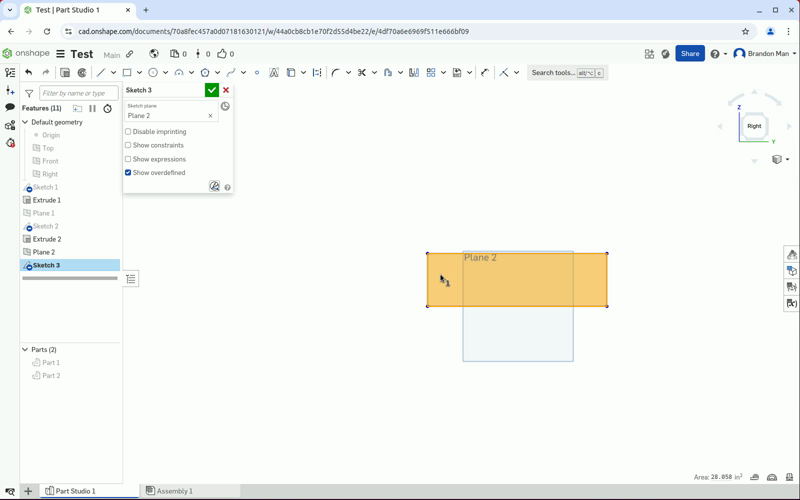
scroll(-6)
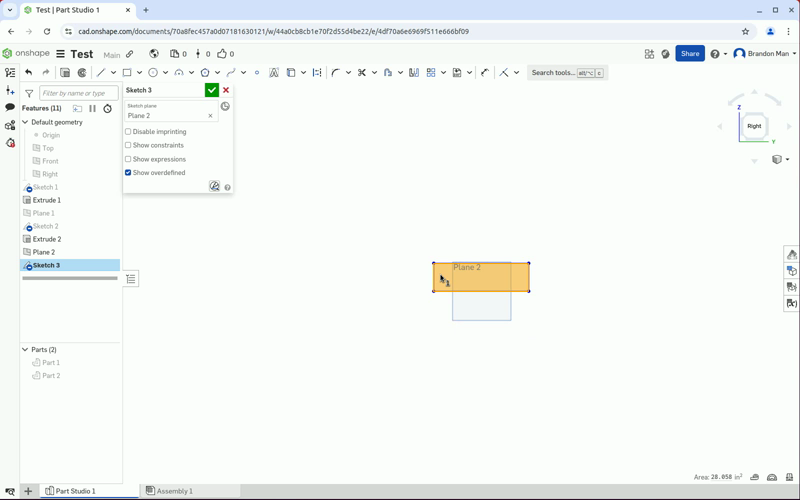
scroll(-6)
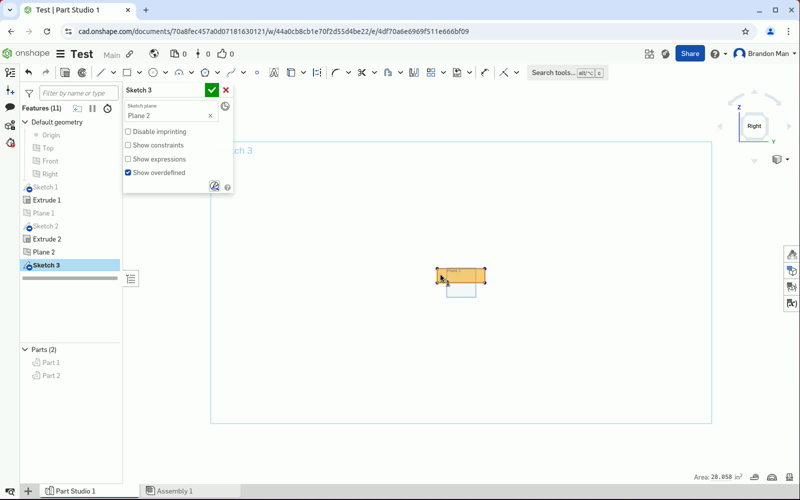
mouse_move(73, 352)
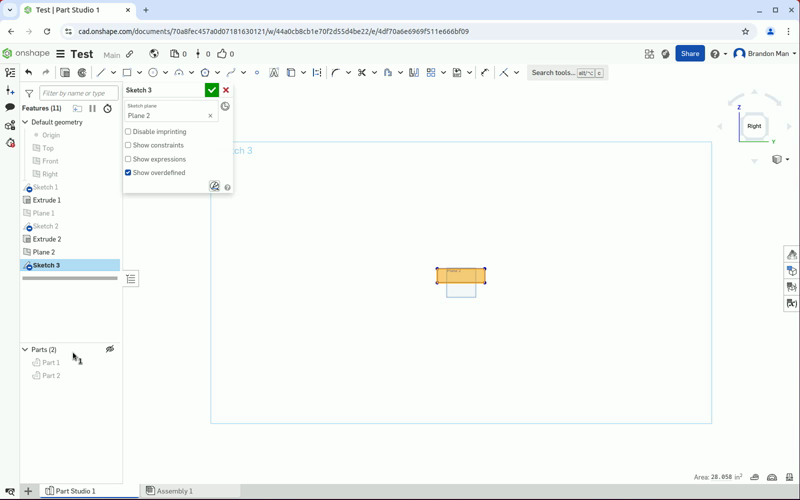
key(shift+y)
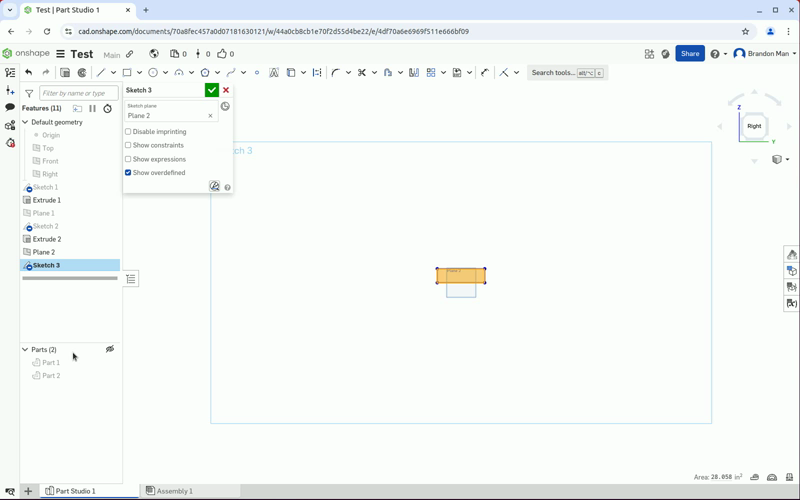
key(shift+e)
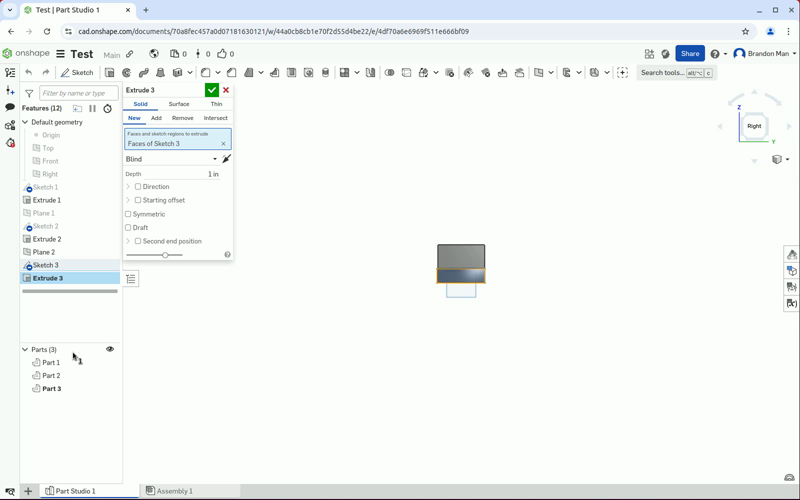
mouse_move(143, 106)
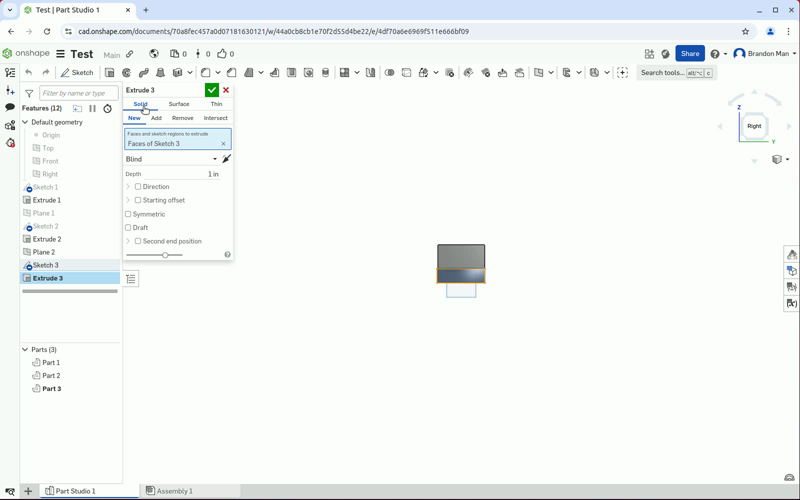
click(143, 106)
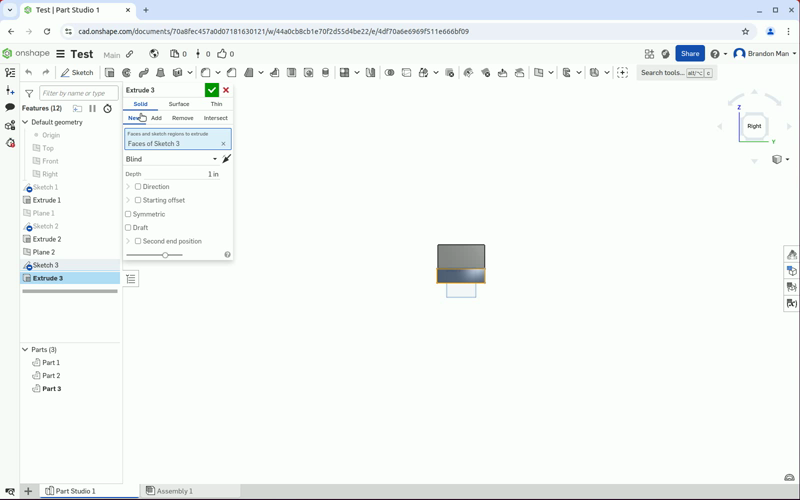
mouse_move(137, 120)
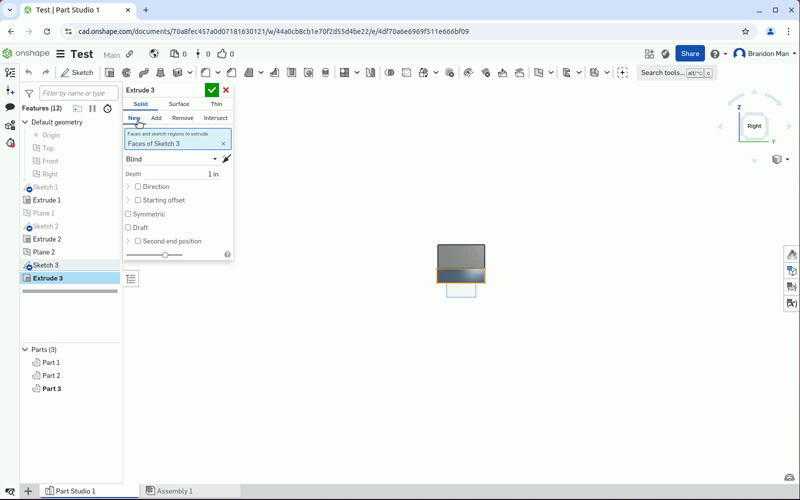
click(137, 120)
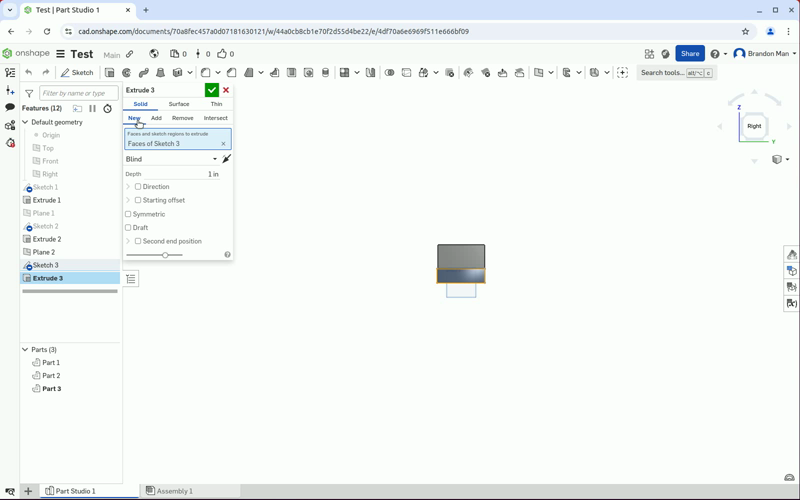
key(tab, 4)
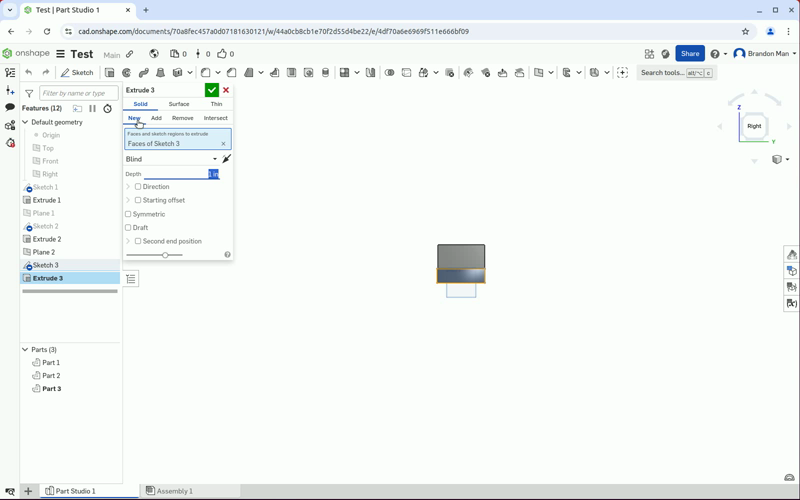
text(-2.889)
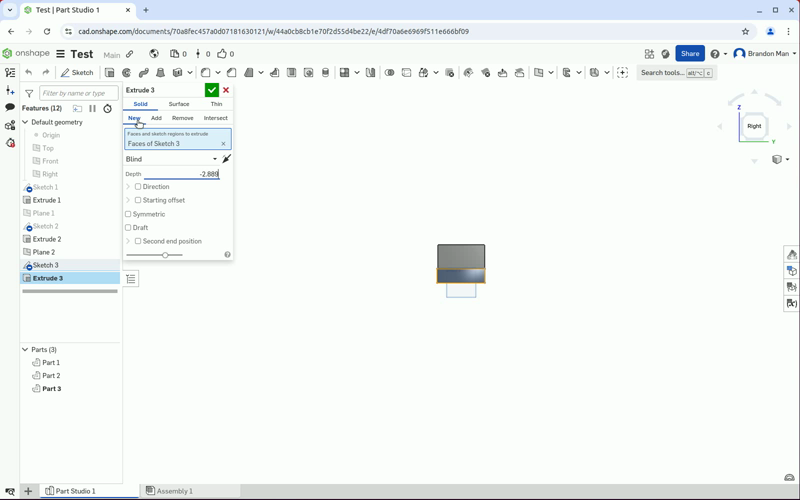
key(enter)
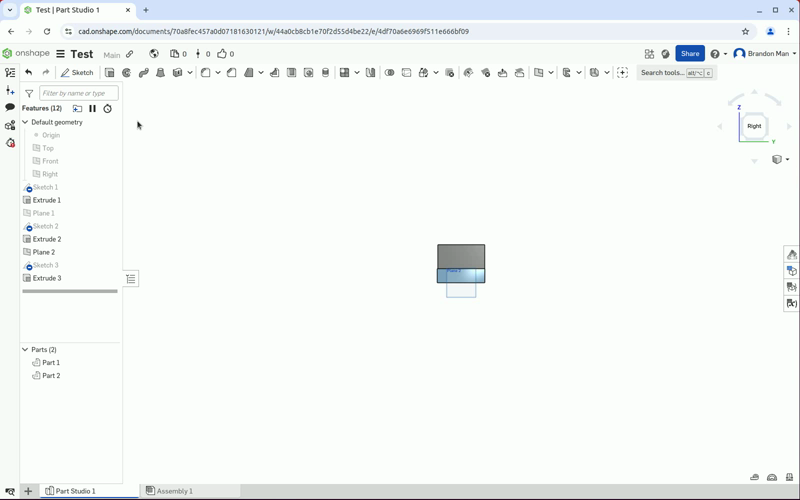
key(shift+h)
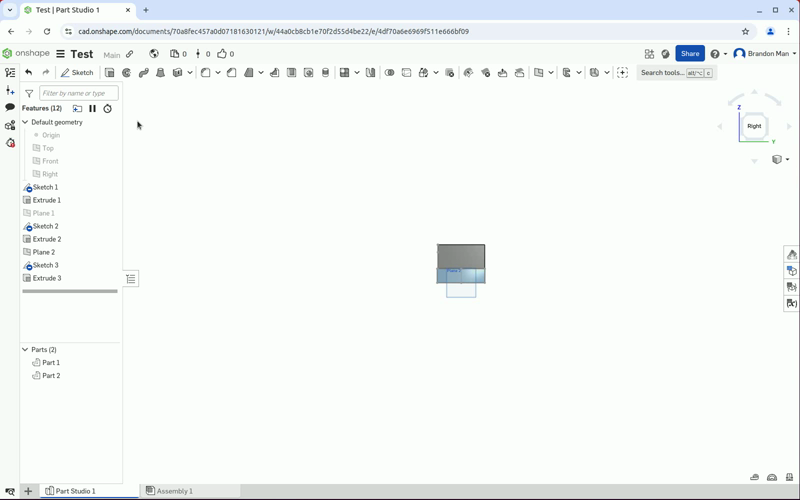
key(shift+h)
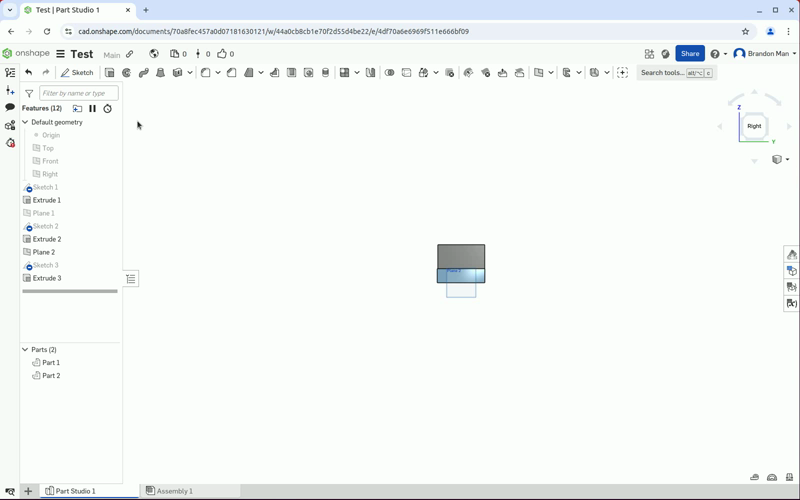
mouse_move(73, 189)
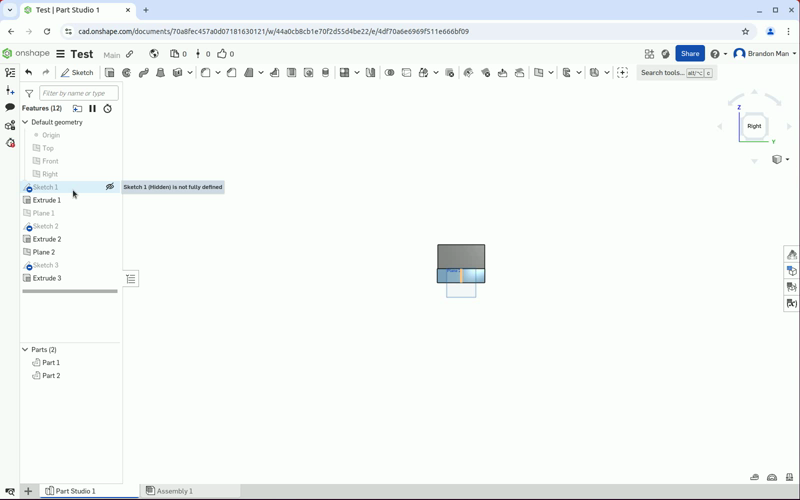
click(73, 189)
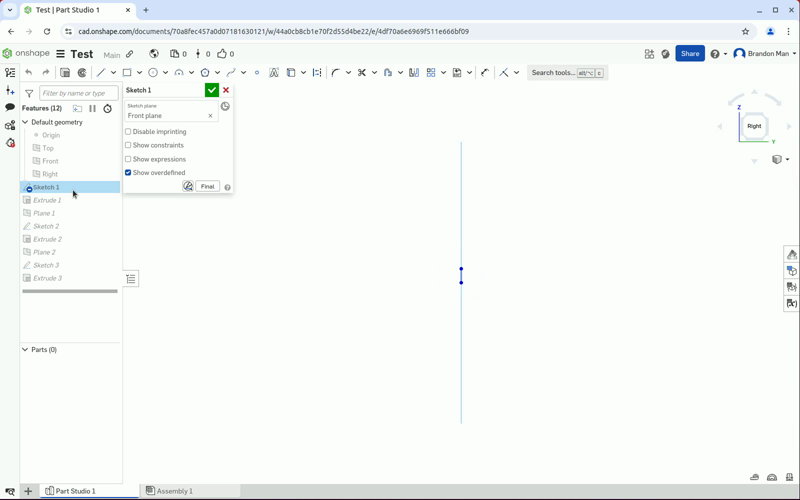
mouse_move(229, 92)
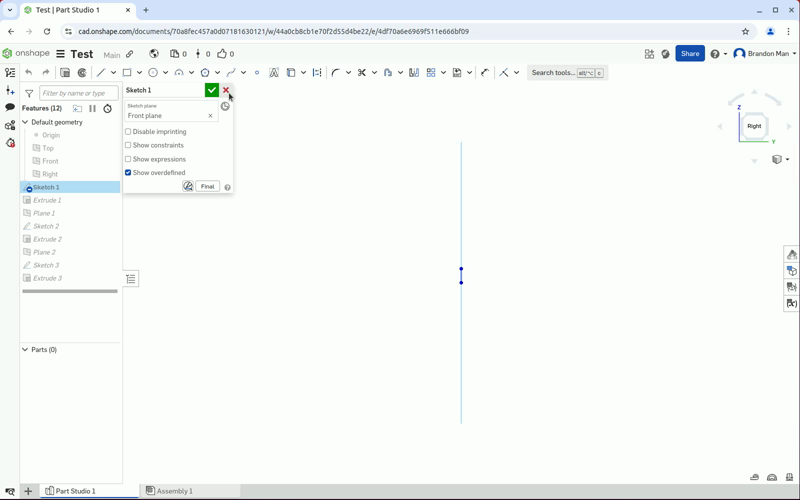
click(229, 92)
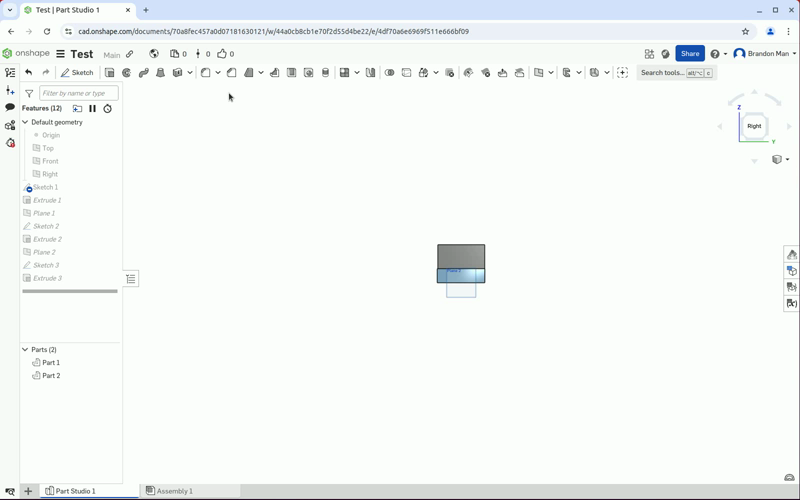
key(shift+s)
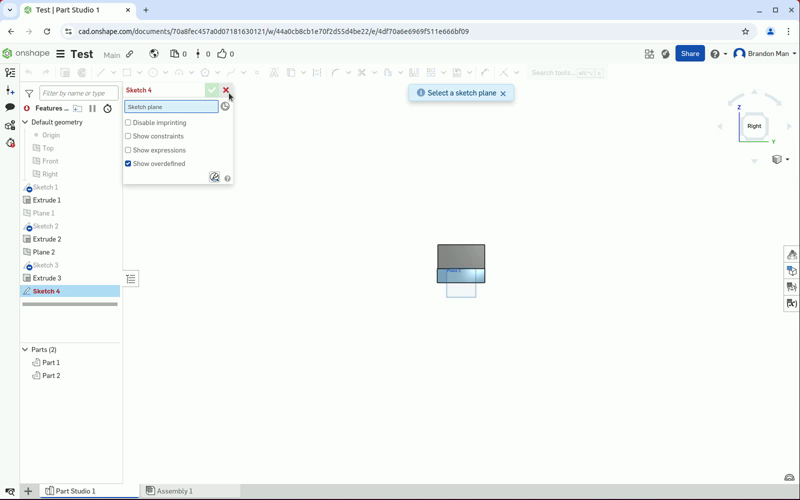
mouse_move(73, 254)
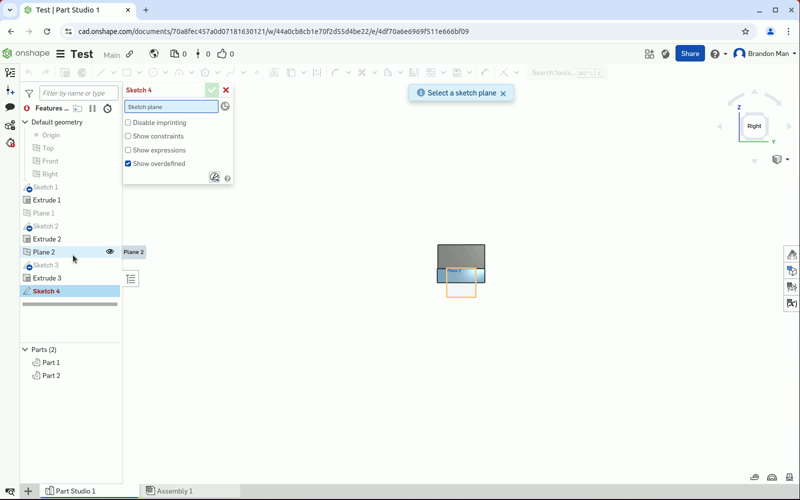
click(73, 254)
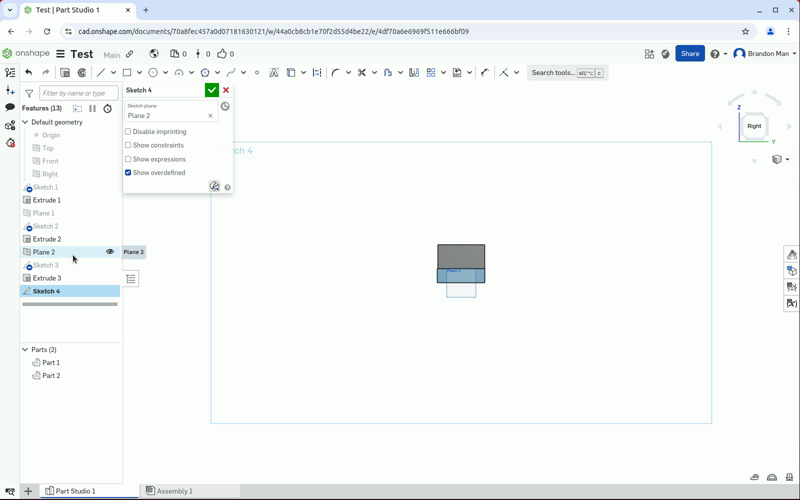
mouse_move(73, 352)
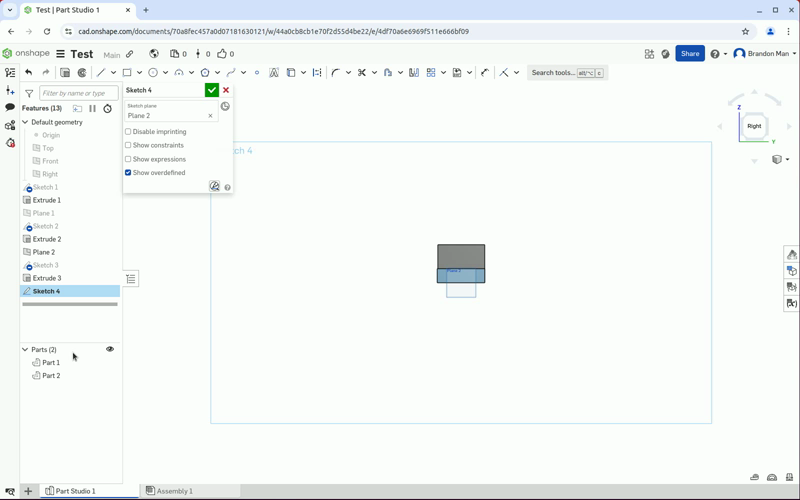
key(y)
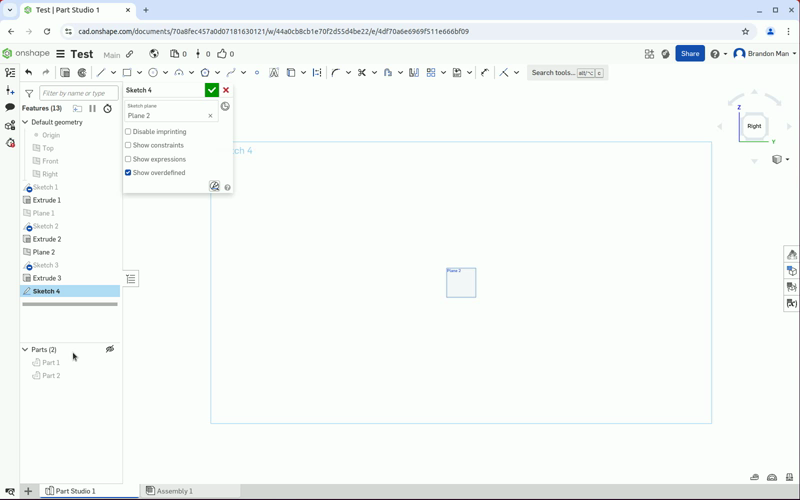
key(l)
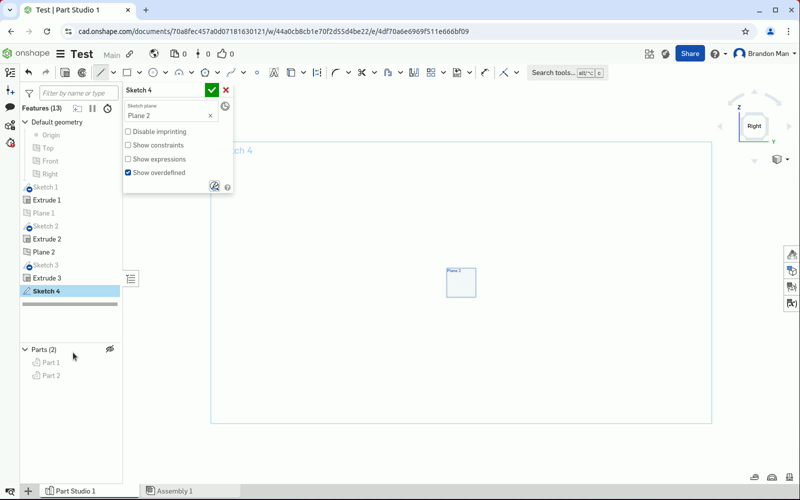
key_down(shift)
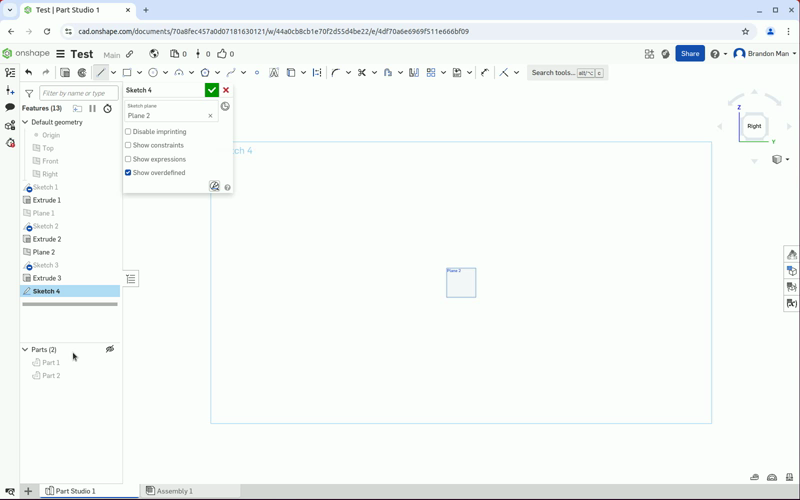
mouse_move(437, 268)
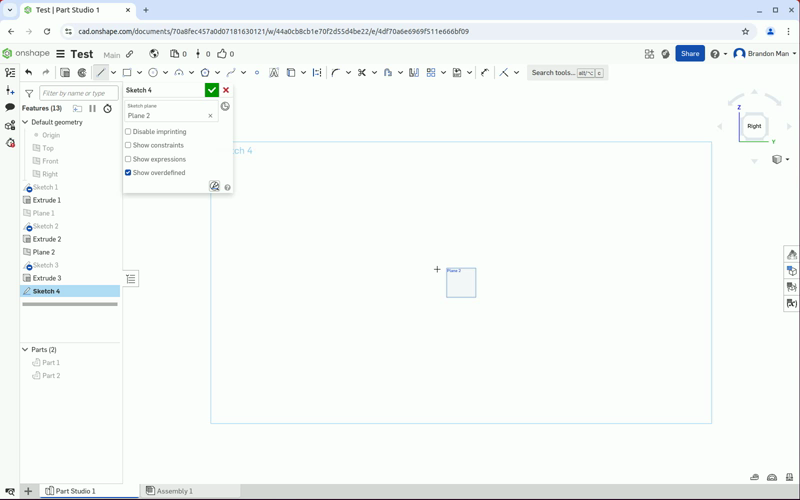
click(437, 268)
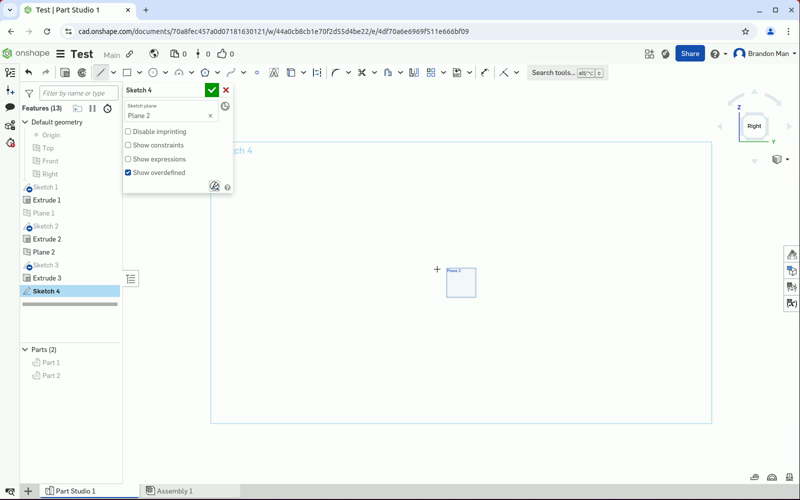
key_up(shift)
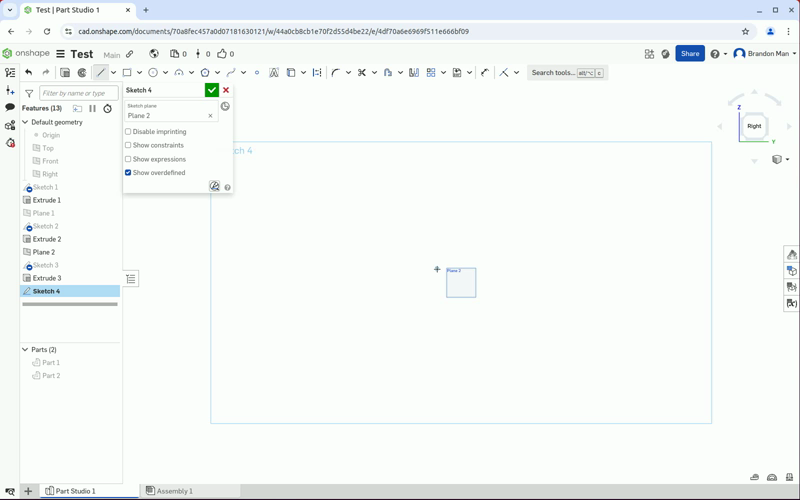
key_down(shift)
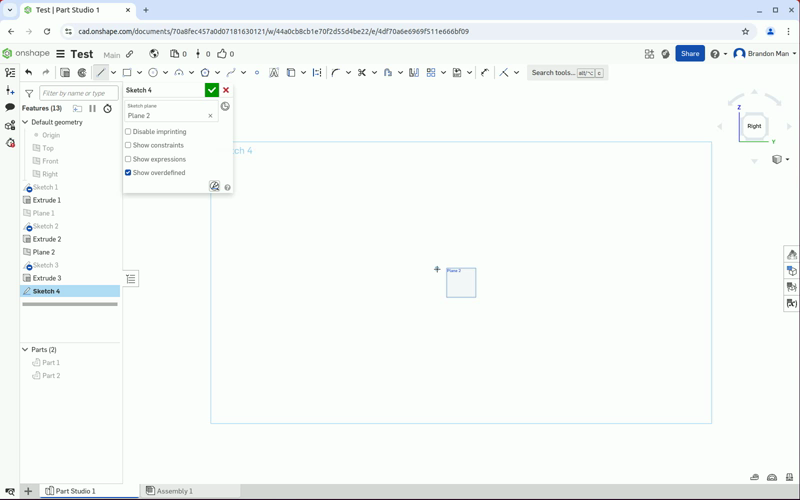
mouse_move(467, 268)
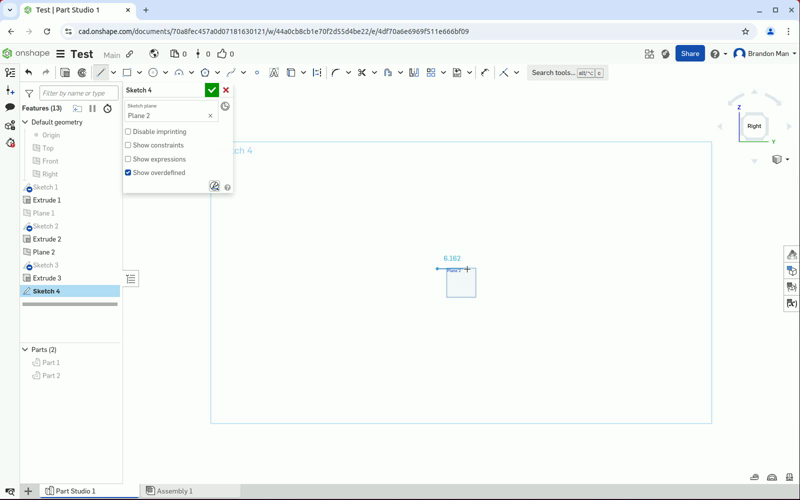
mouse_move(484, 268)
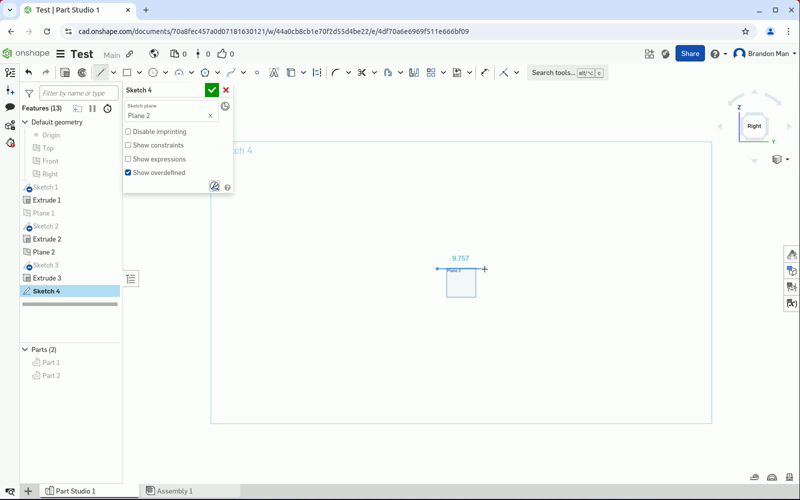
click(484, 268)
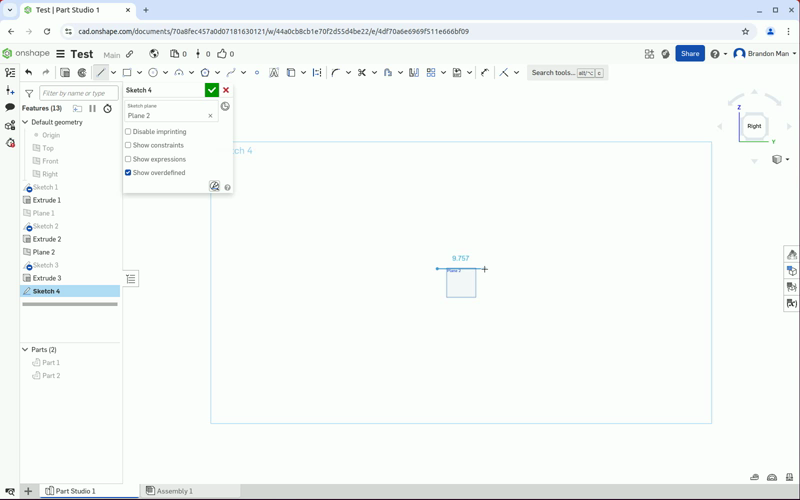
key_up(shift)
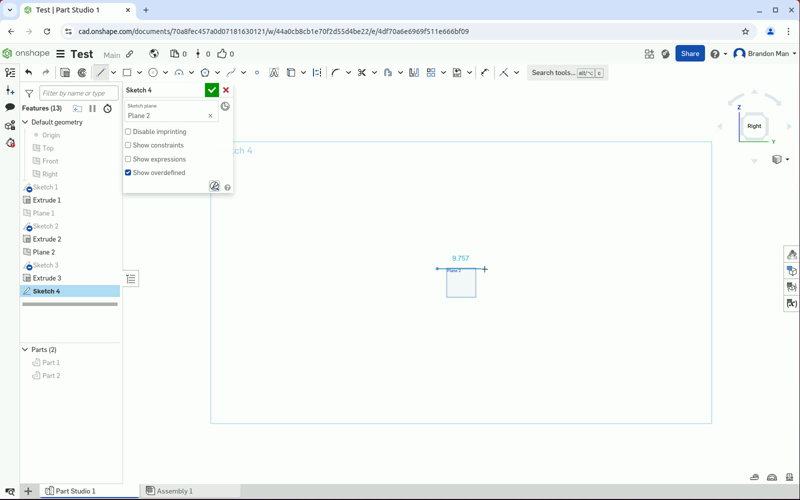
key_down(shift)
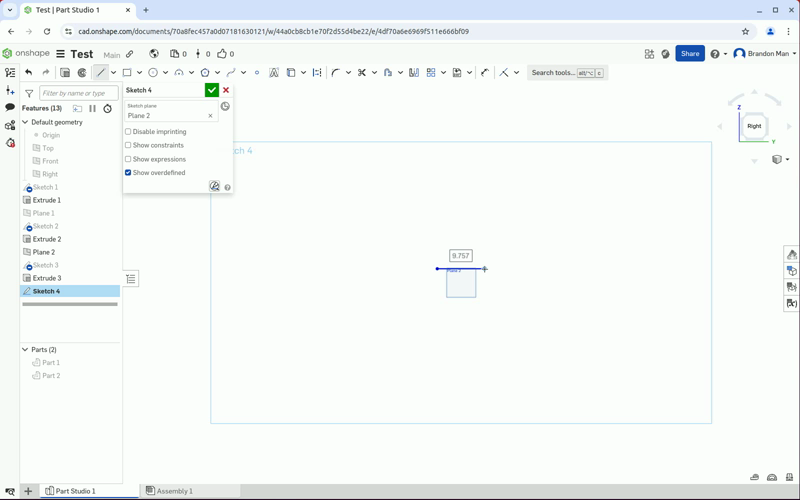
mouse_move(514, 268)
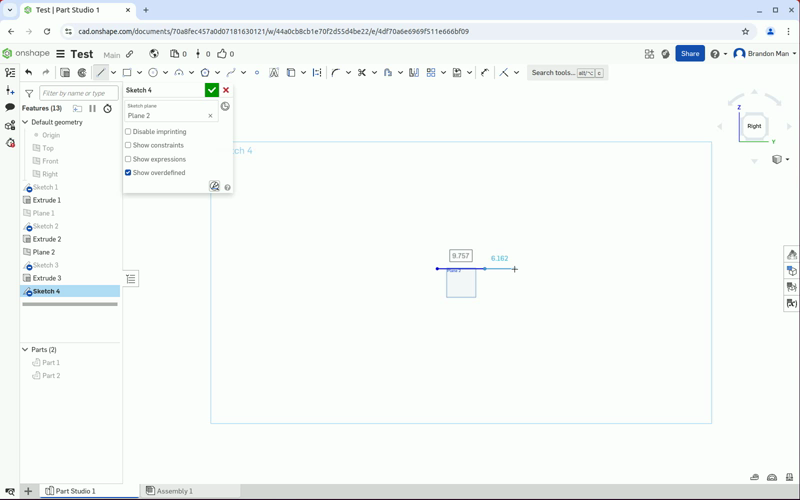
mouse_move(484, 263)
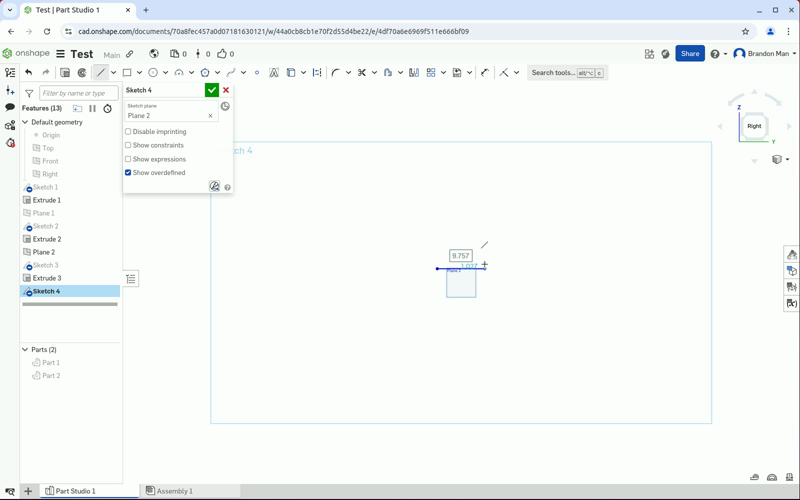
scroll(6)
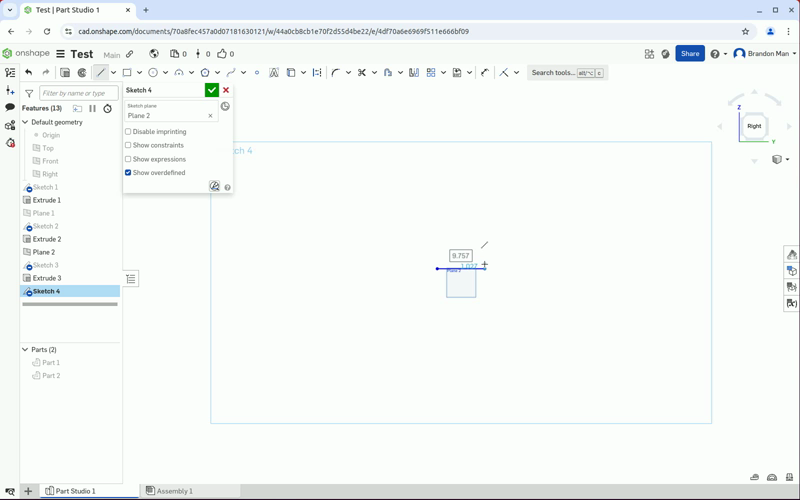
scroll(6)
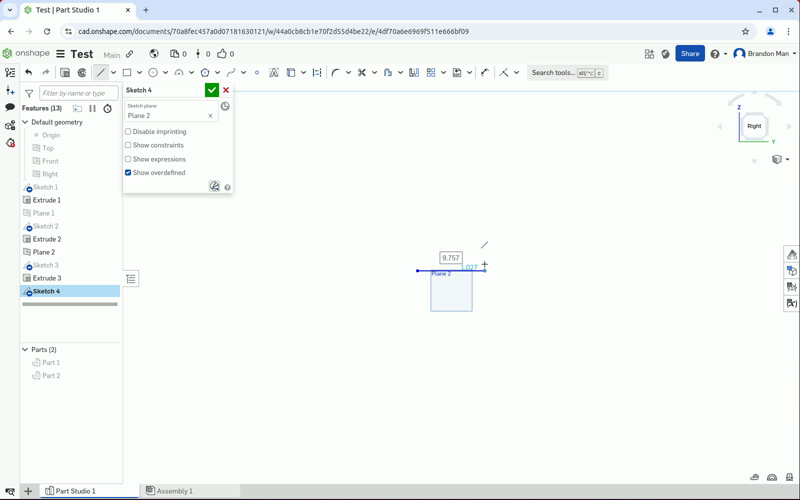
scroll(6)
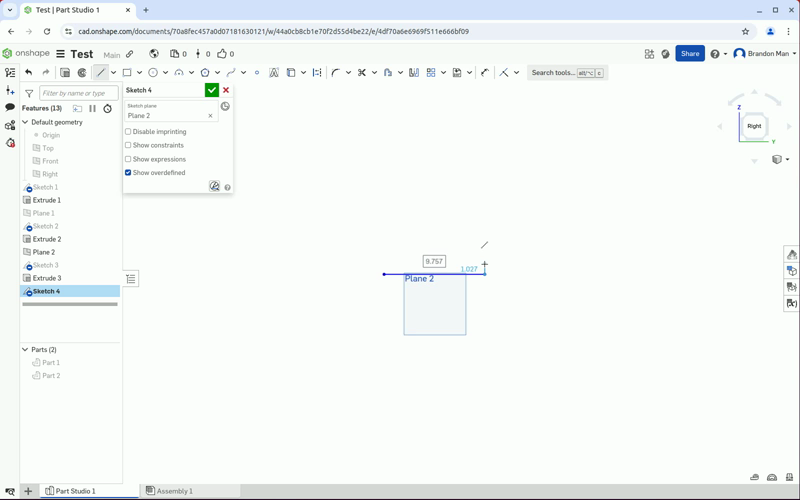
scroll(6)
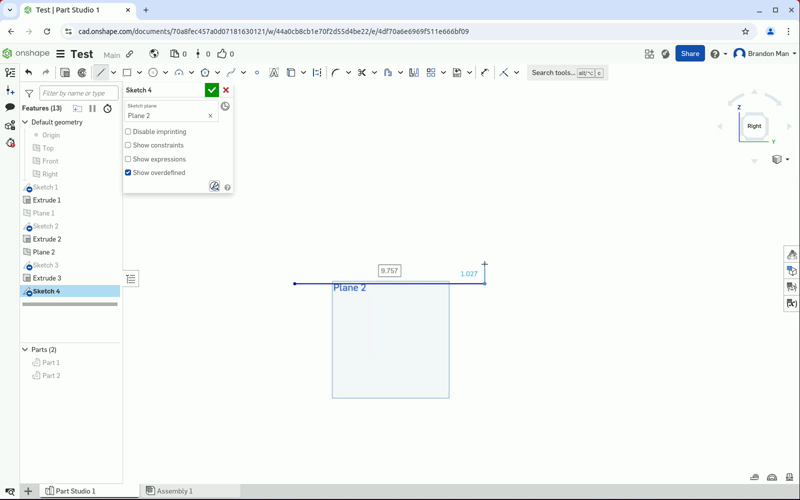
scroll(6)
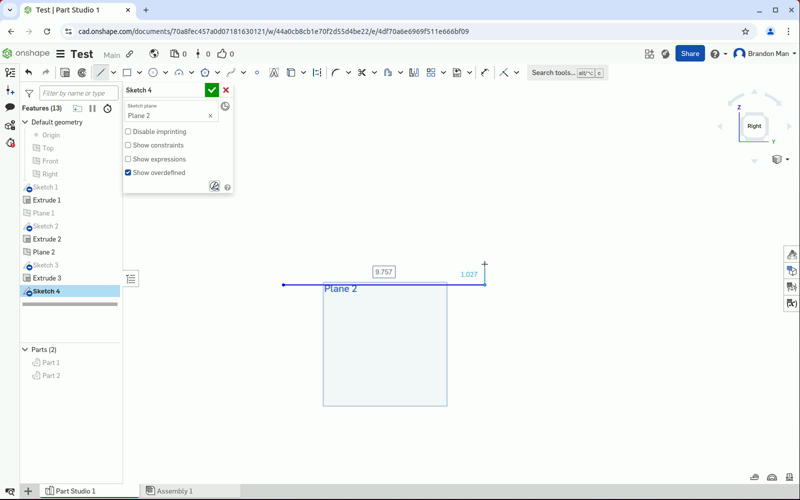
scroll(6)
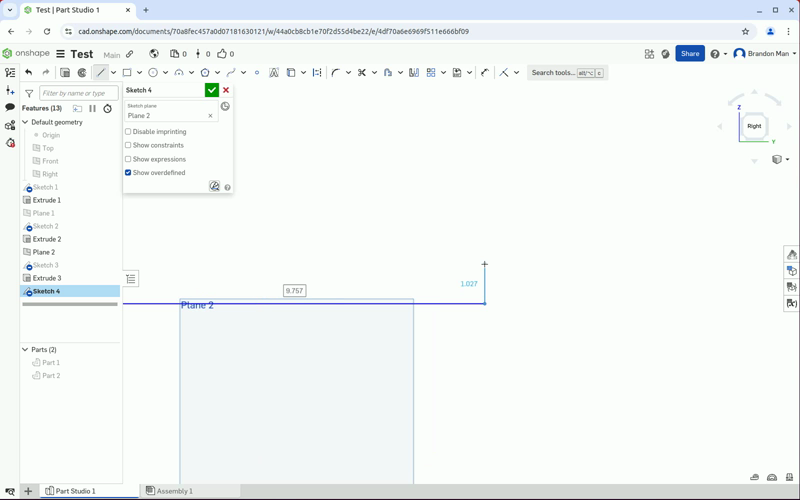
scroll(6)
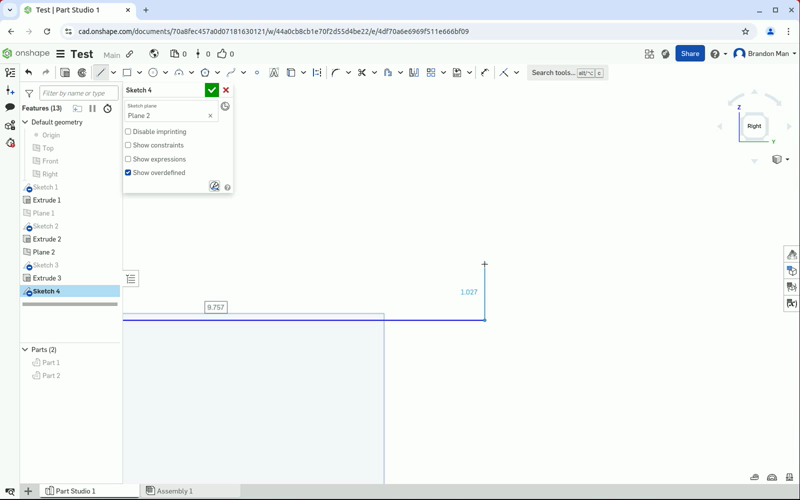
click(484, 263)
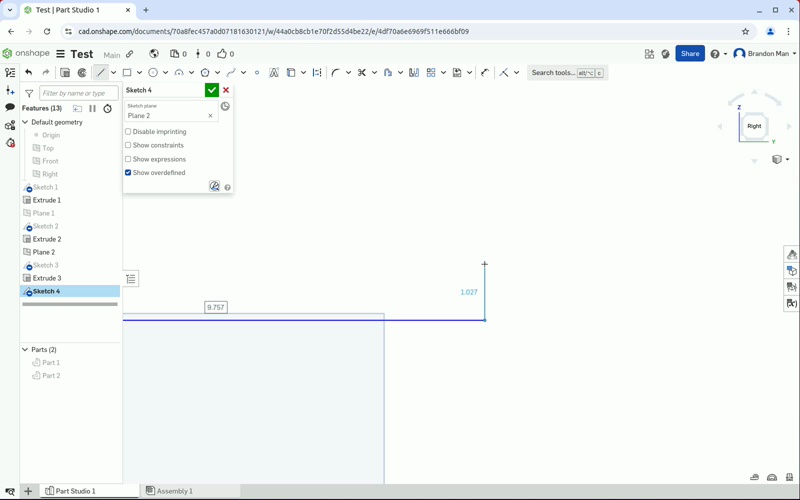
scroll(-6)
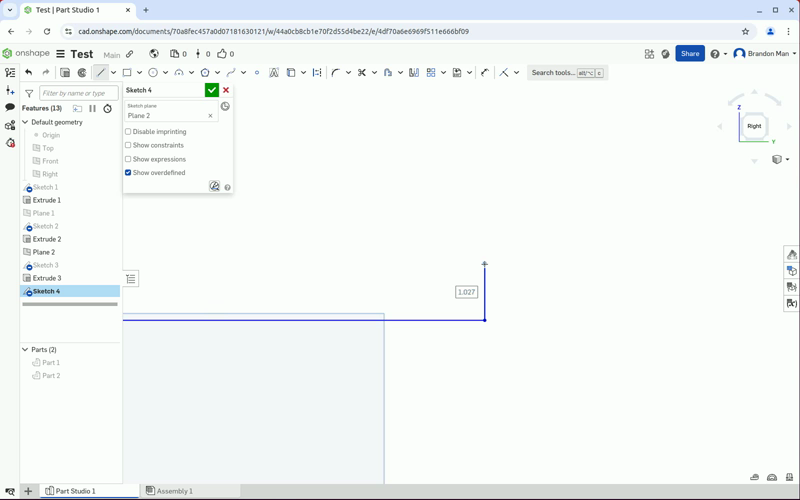
scroll(-6)
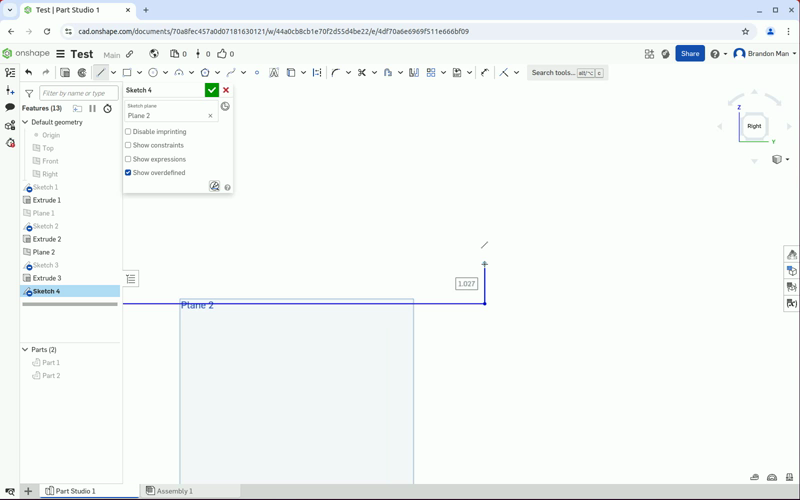
scroll(-6)
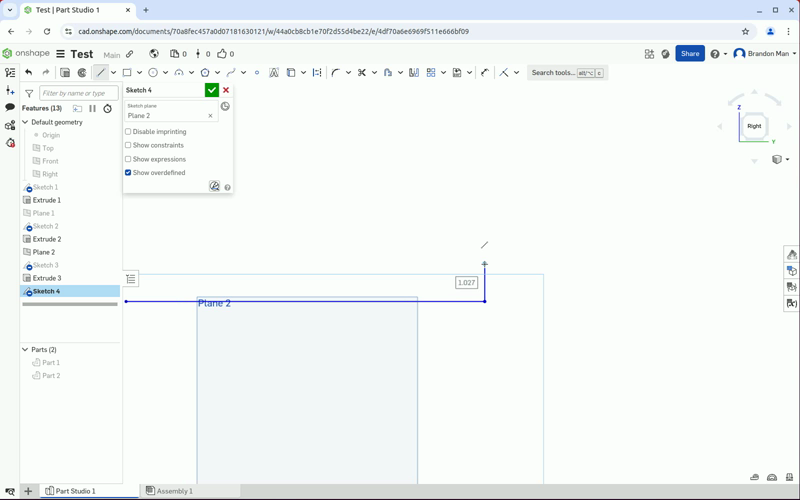
scroll(-6)
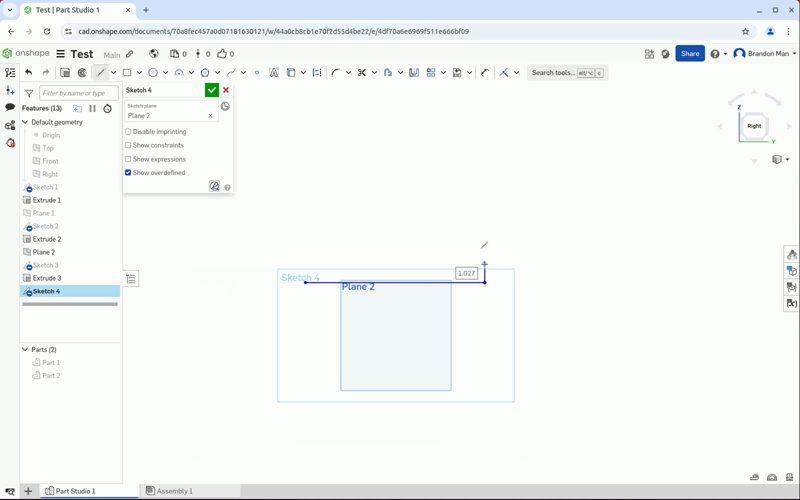
scroll(-6)
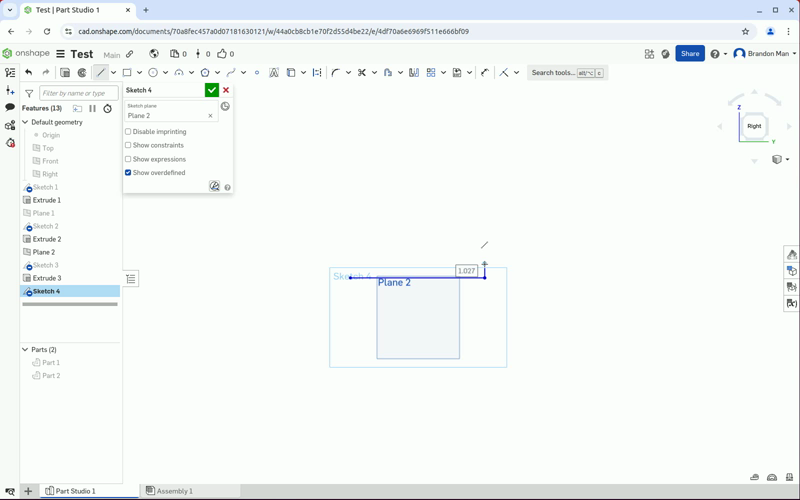
scroll(-6)
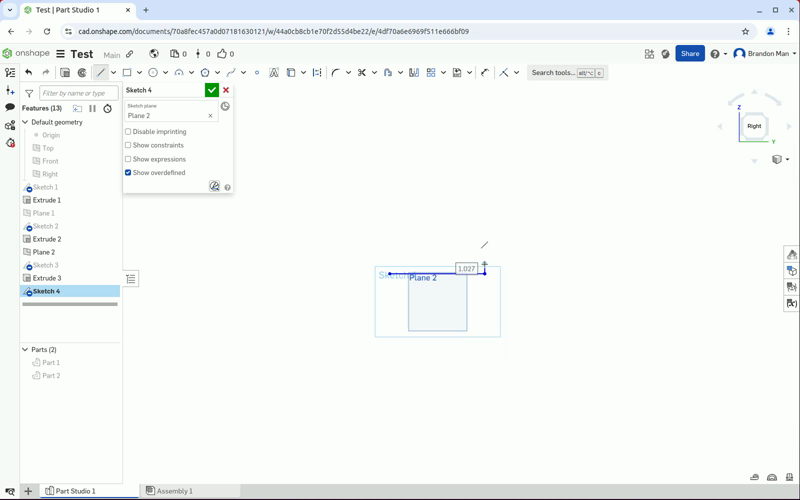
scroll(-6)
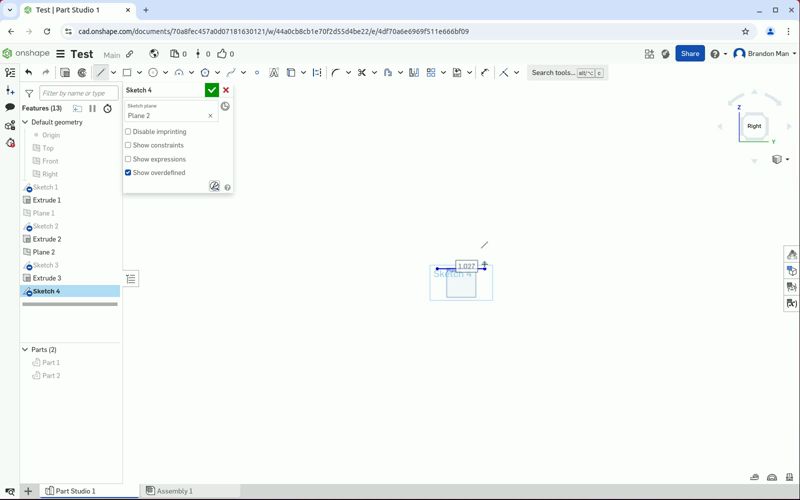
key_up(shift)
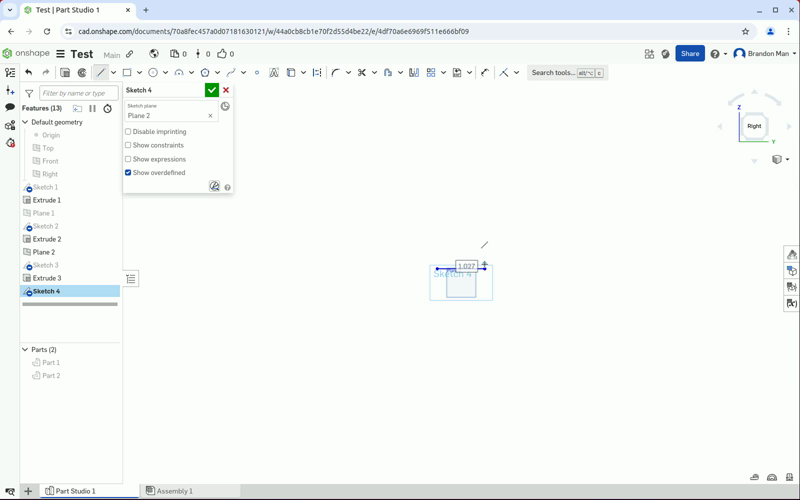
key_down(shift)
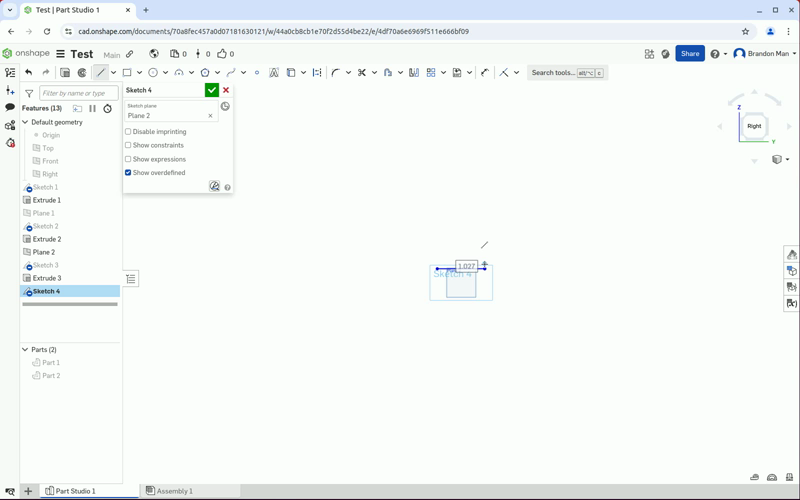
mouse_move(514, 263)
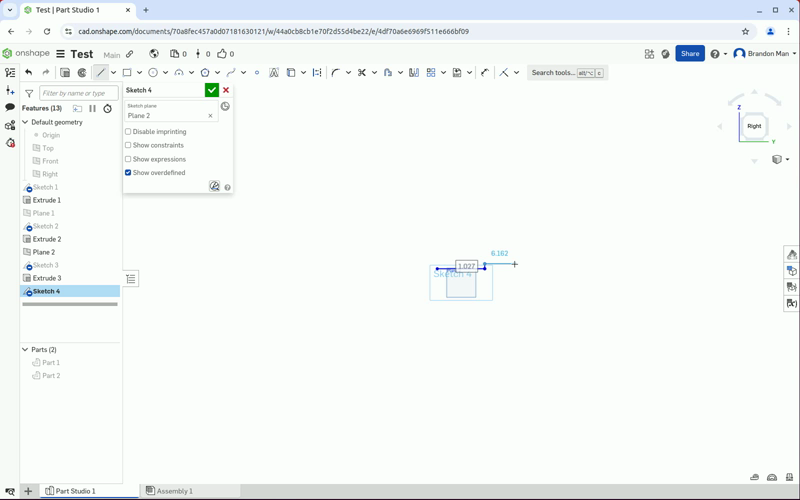
mouse_move(478, 263)
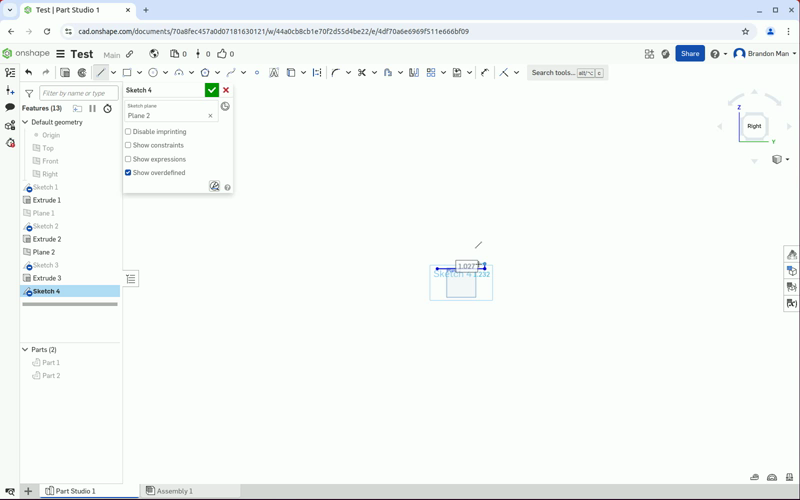
scroll(6)
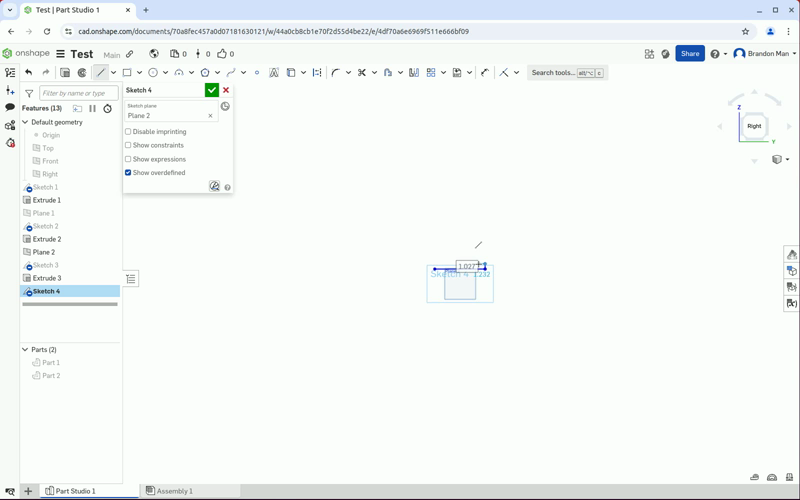
scroll(6)
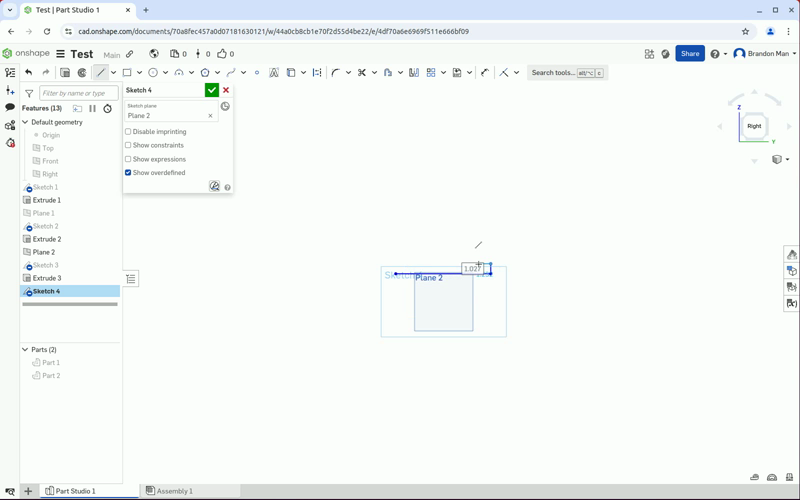
scroll(6)
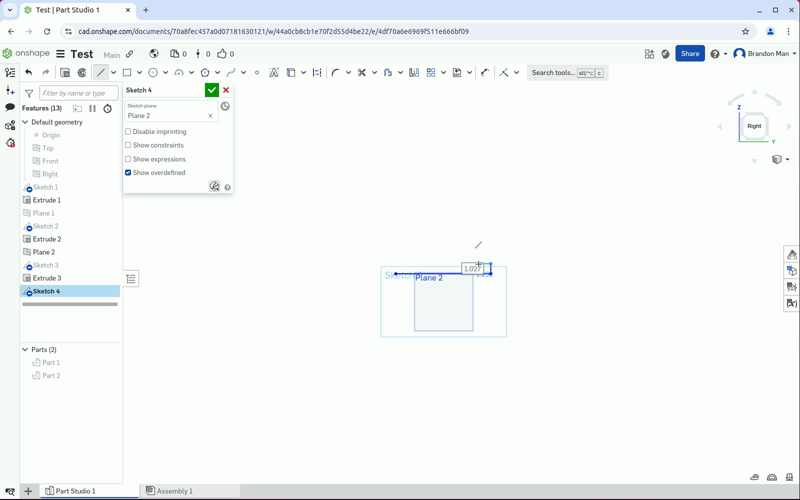
scroll(6)
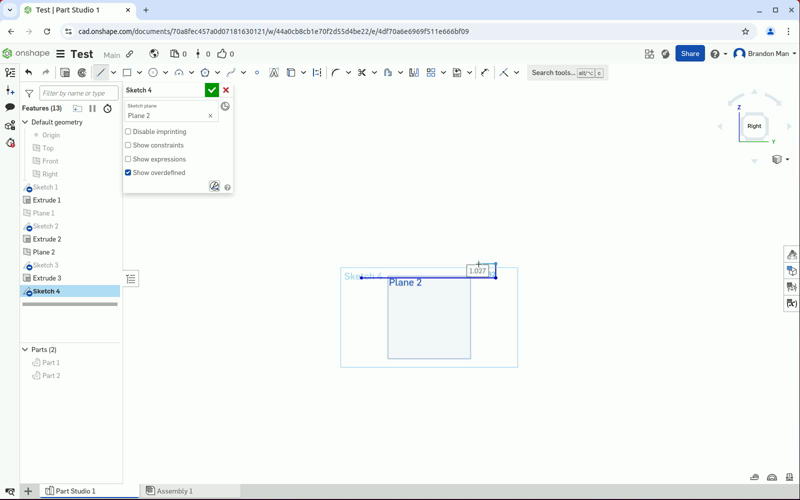
scroll(6)
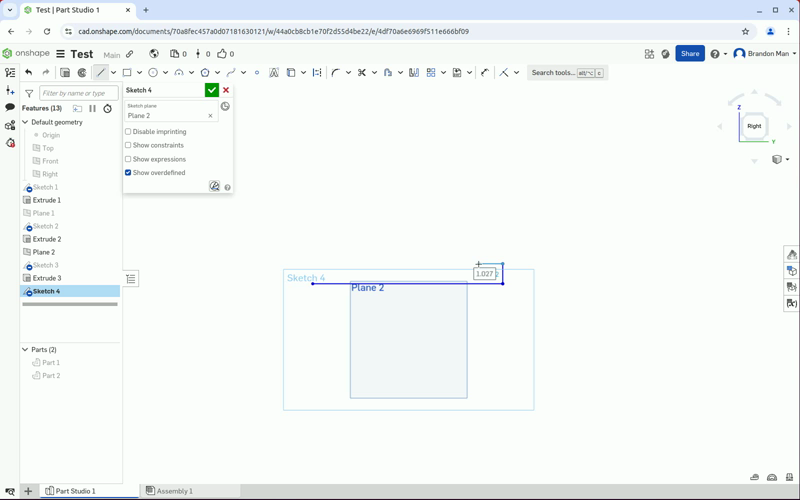
scroll(6)
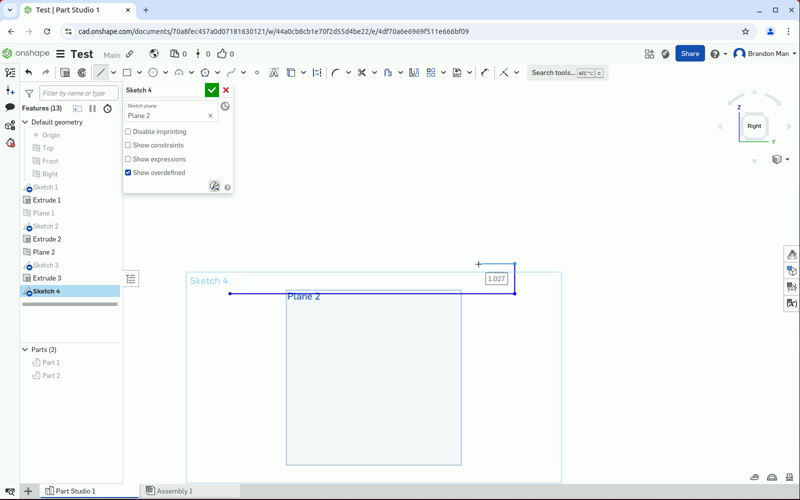
scroll(6)
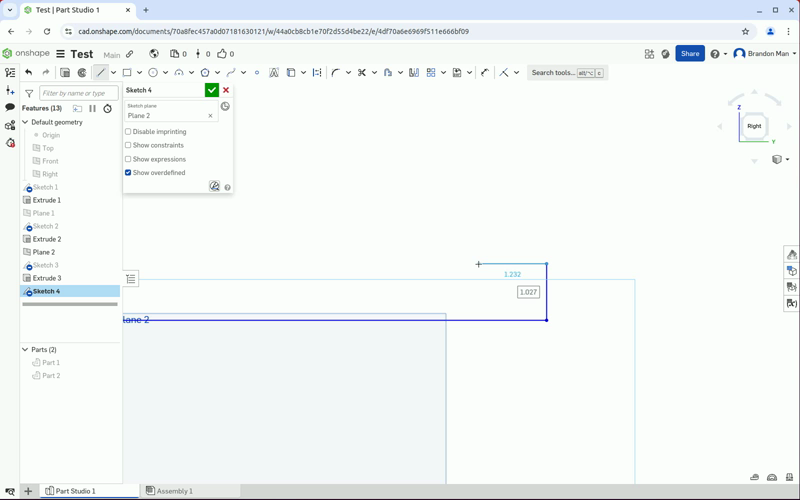
click(478, 263)
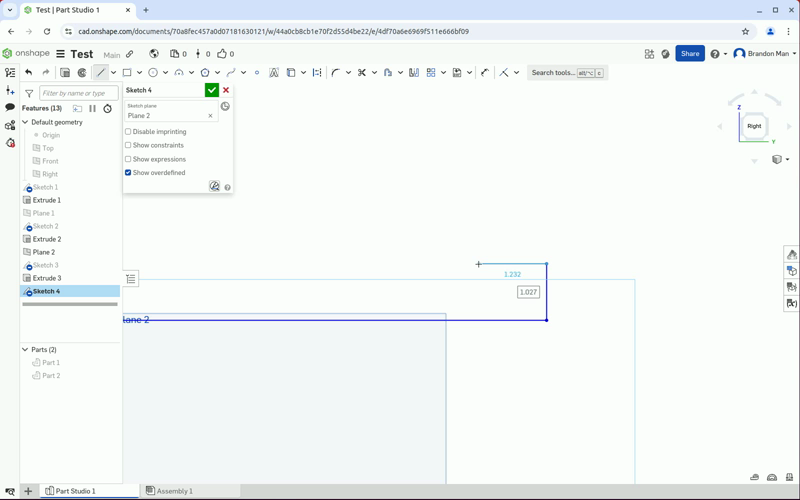
scroll(-6)
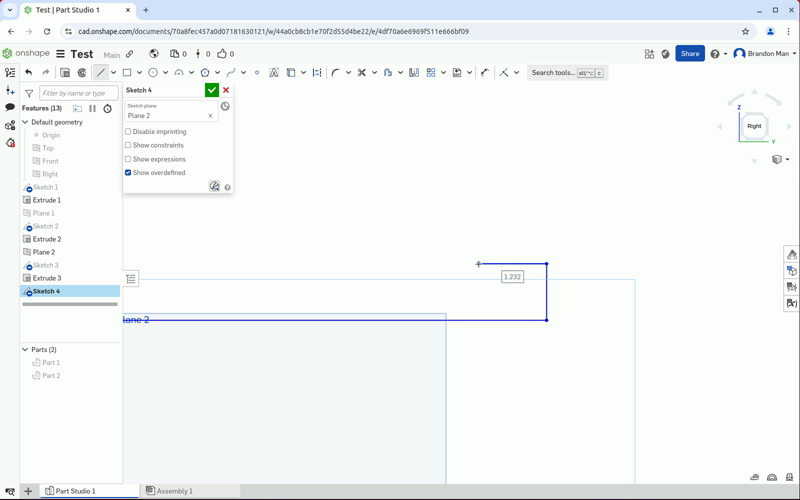
scroll(-6)
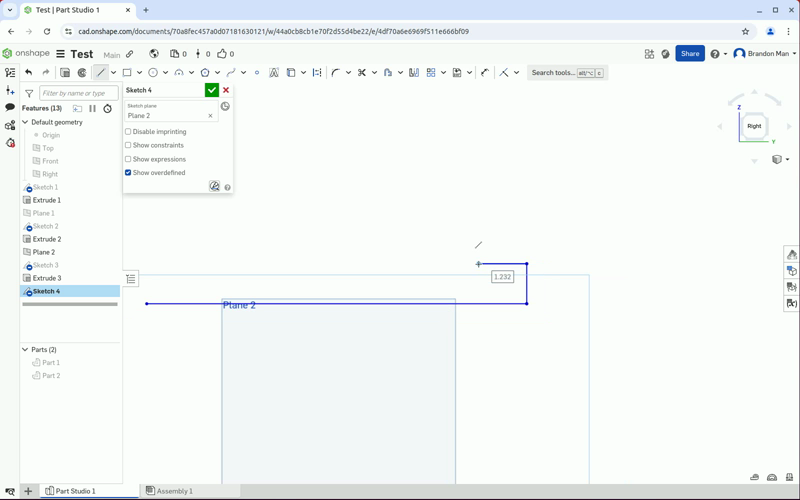
scroll(-6)
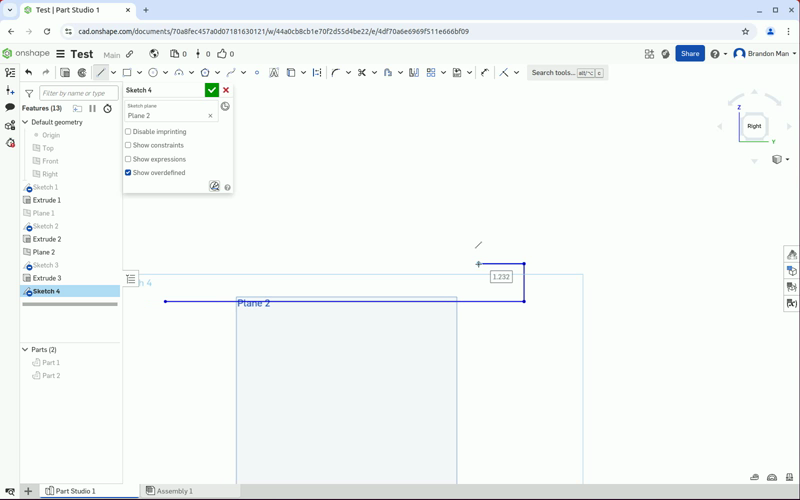
scroll(-6)
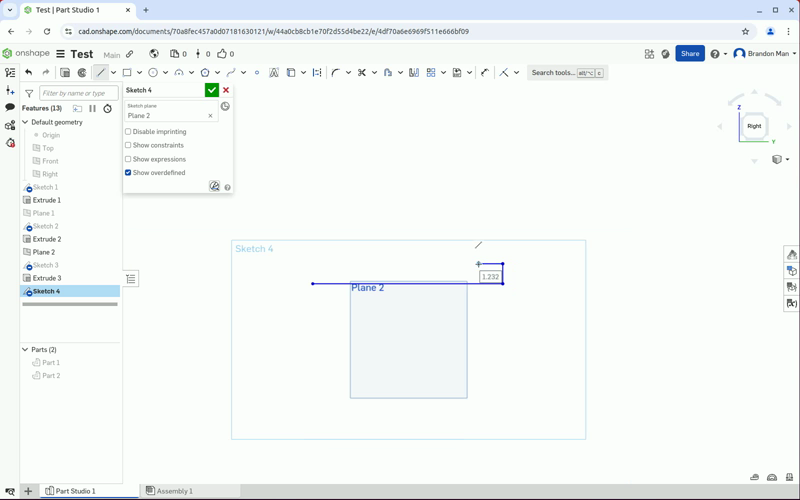
scroll(-6)
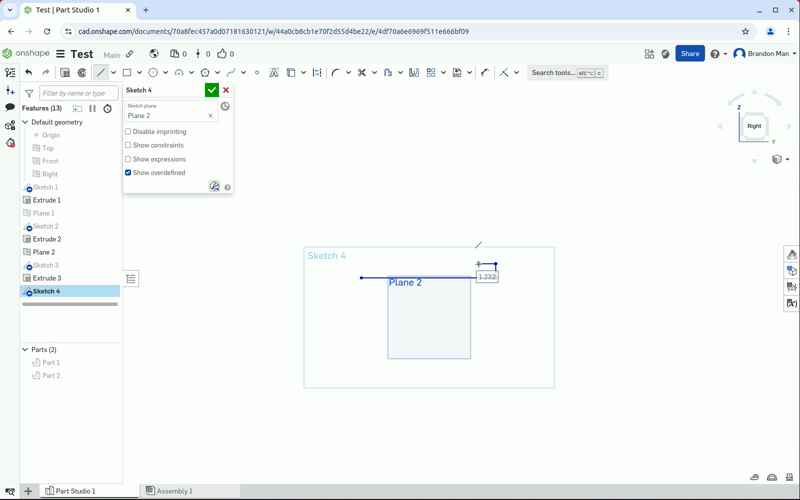
scroll(-6)
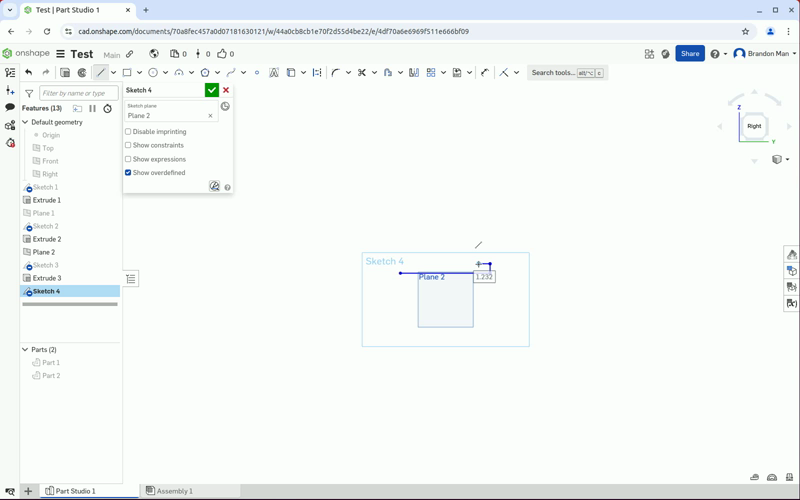
scroll(-6)
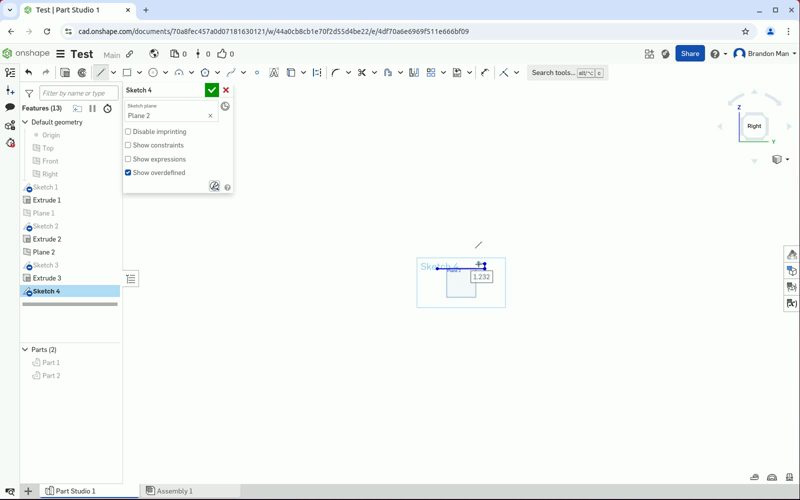
key_up(shift)
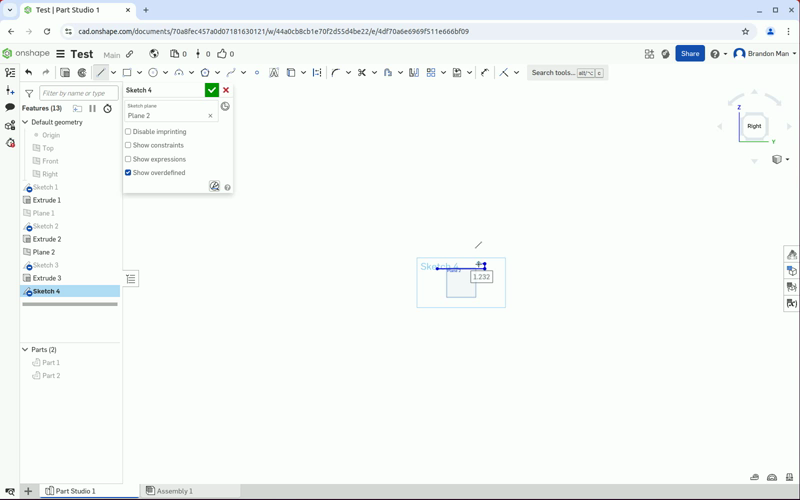
key_down(shift)
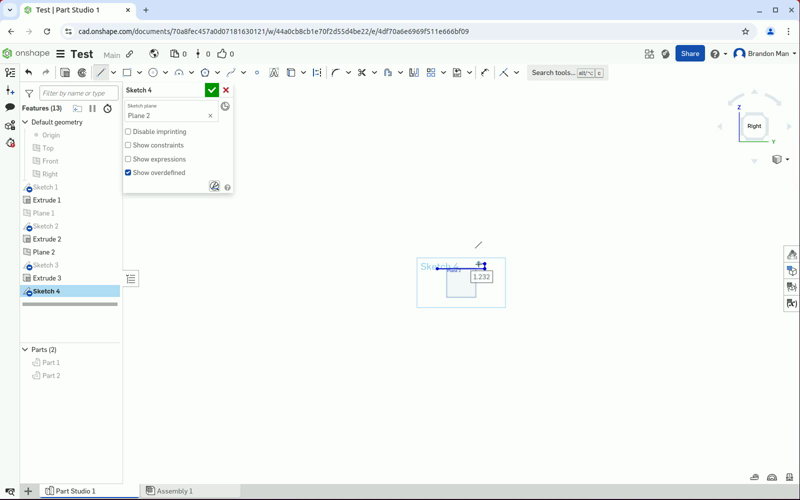
mouse_move(508, 263)
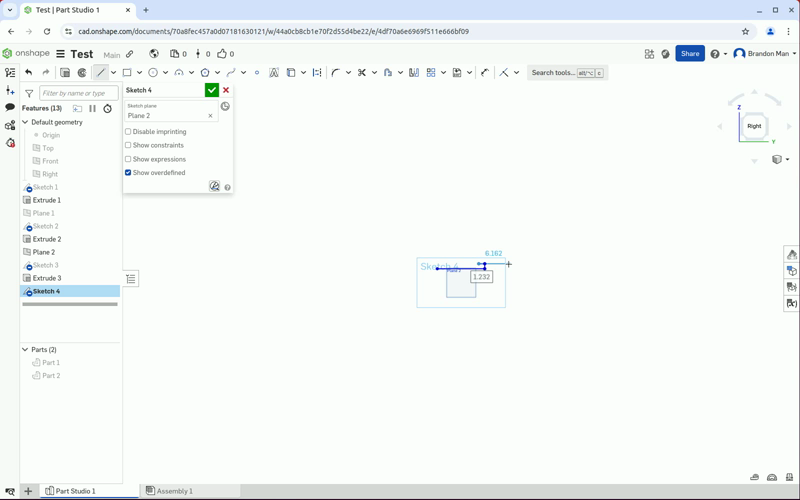
mouse_move(468, 248)
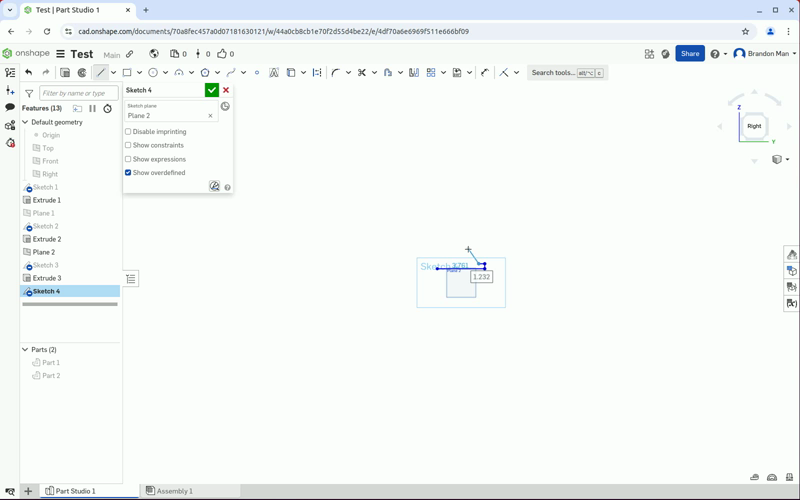
click(468, 248)
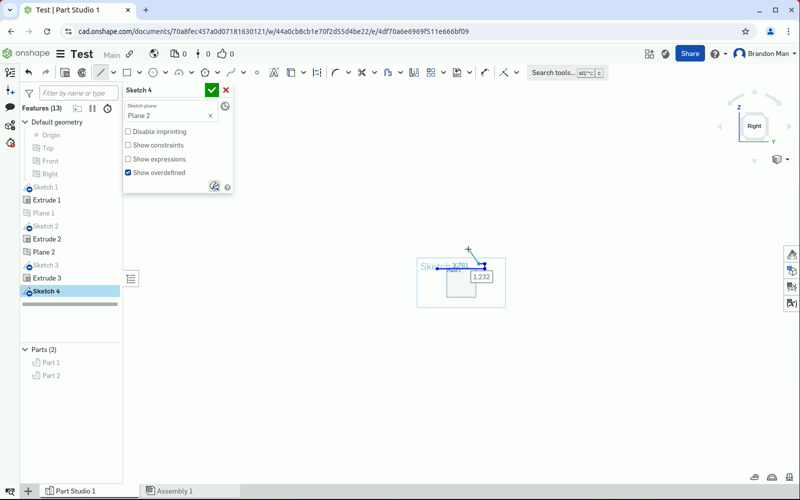
key_up(shift)
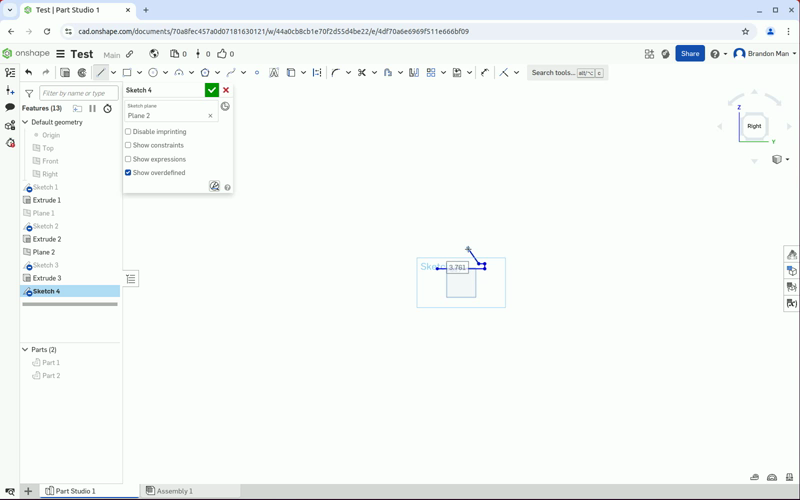
key(esc)
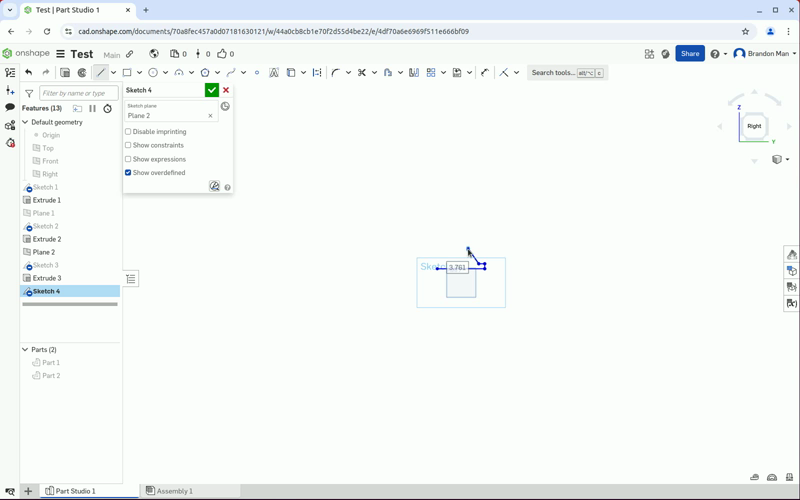
key(a)
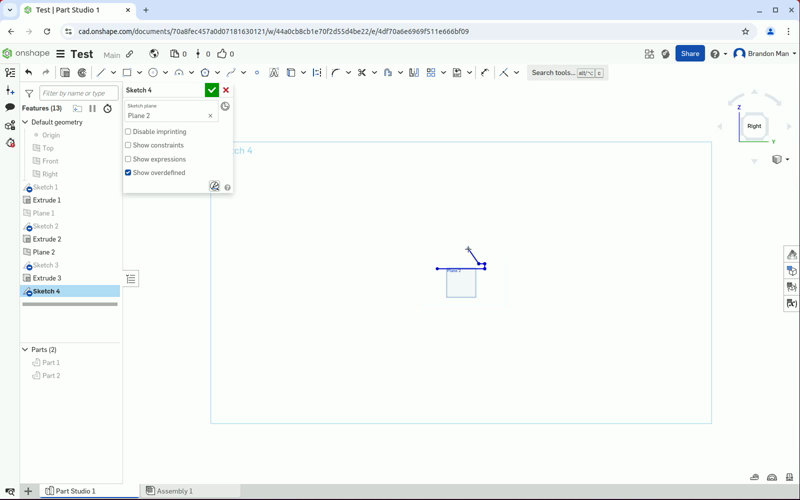
mouse_move(468, 248)
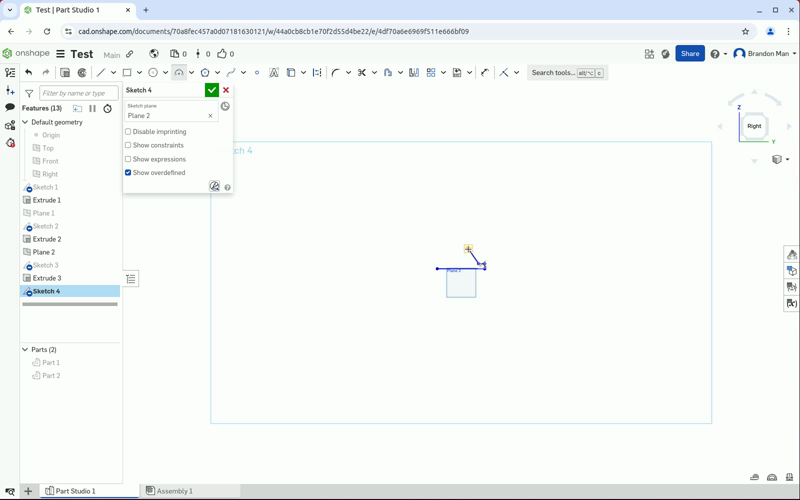
click(468, 248)
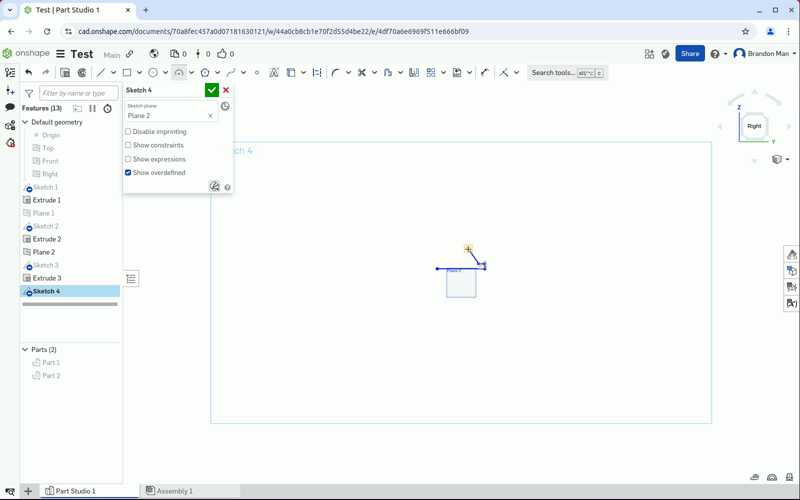
key_down(shift)
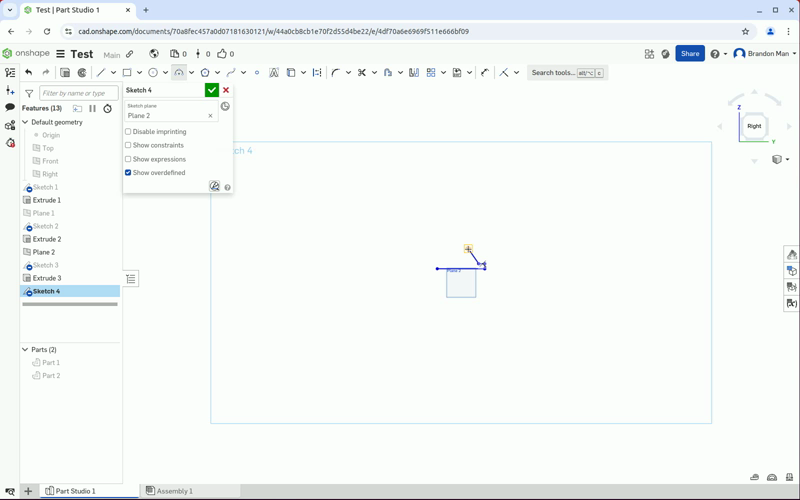
mouse_move(452, 249)
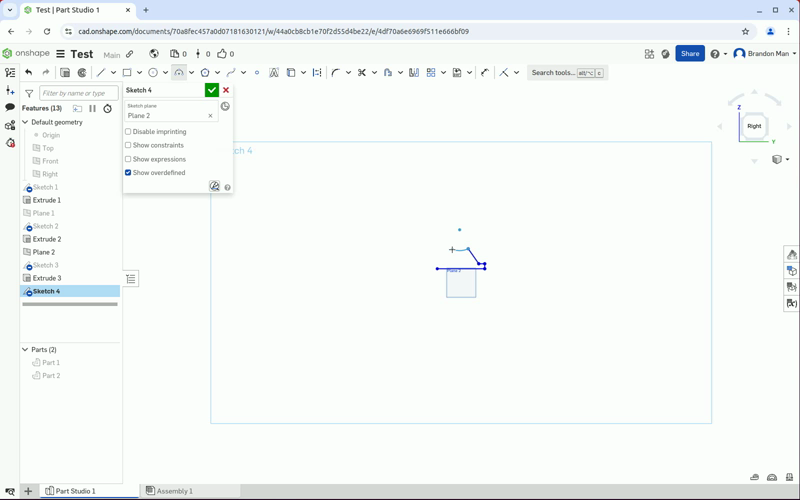
click(452, 249)
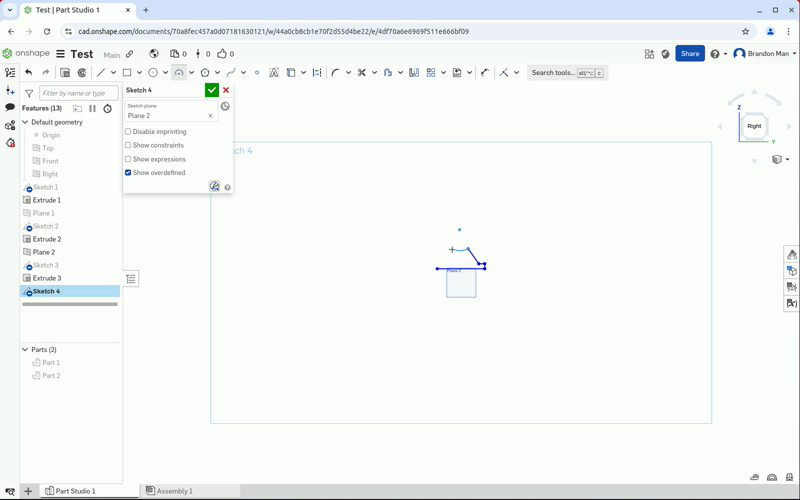
mouse_move(460, 244)
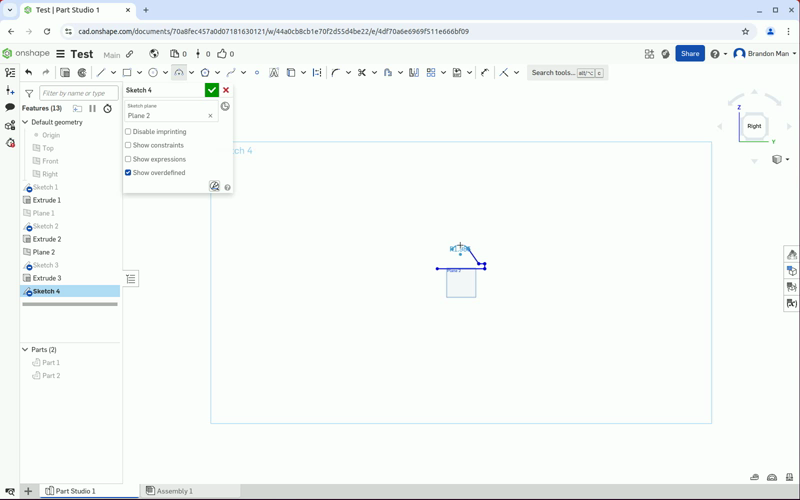
click(460, 244)
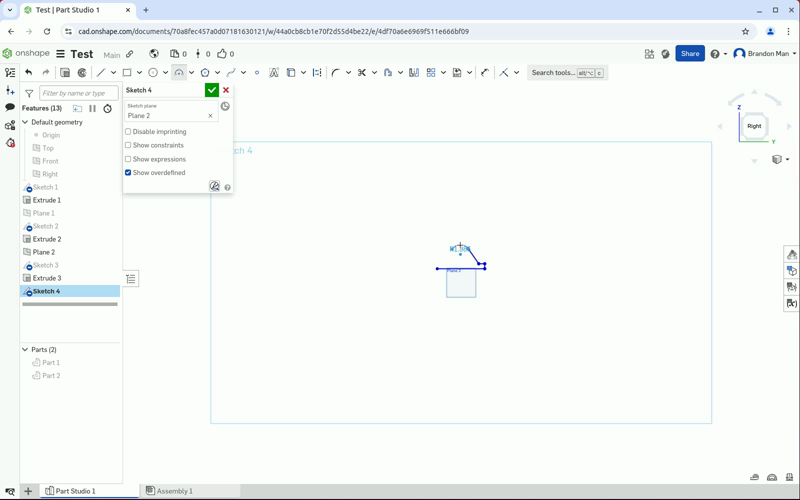
key_up(shift)
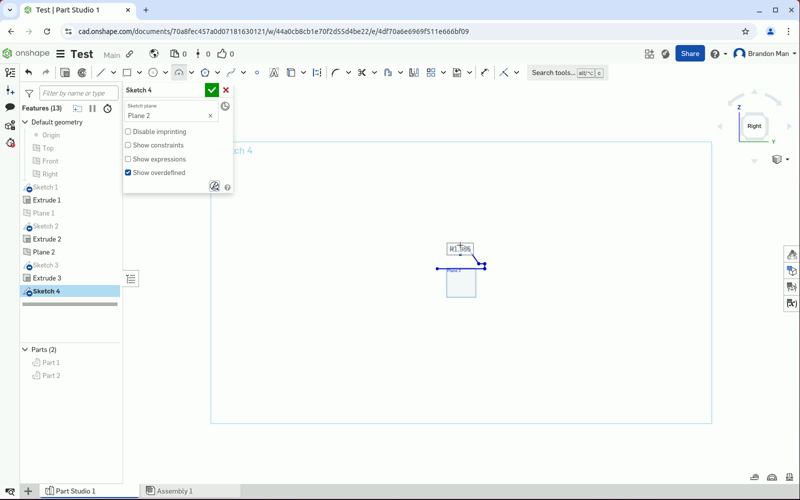
key(esc)
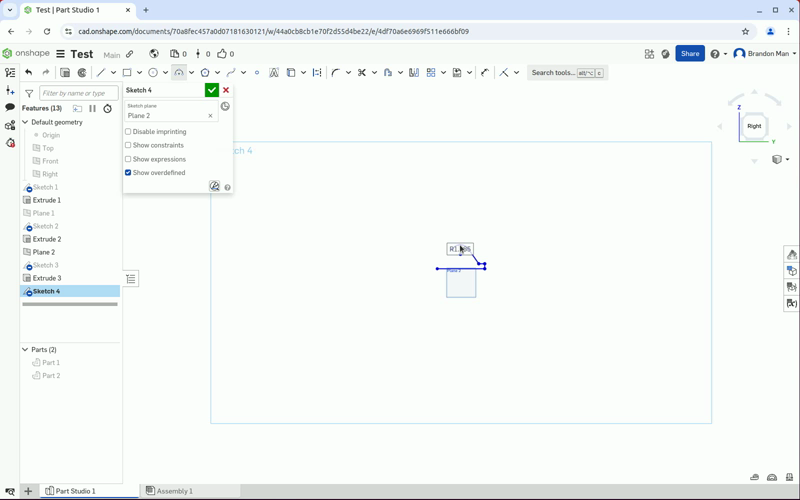
key(l)
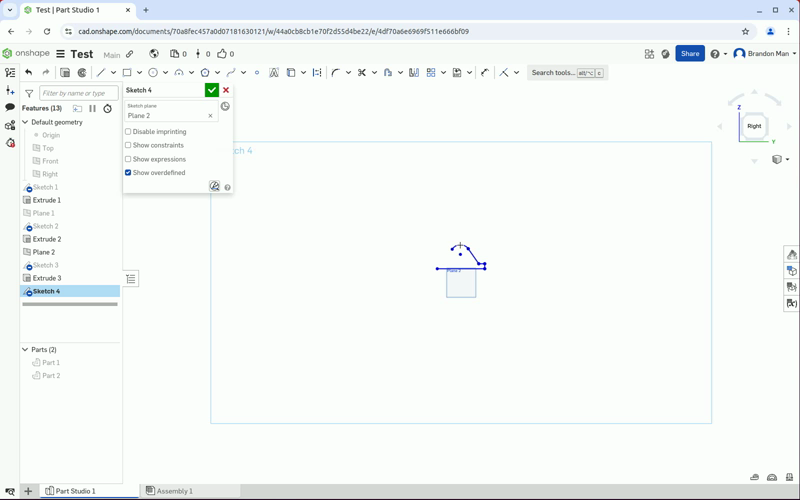
mouse_move(452, 249)
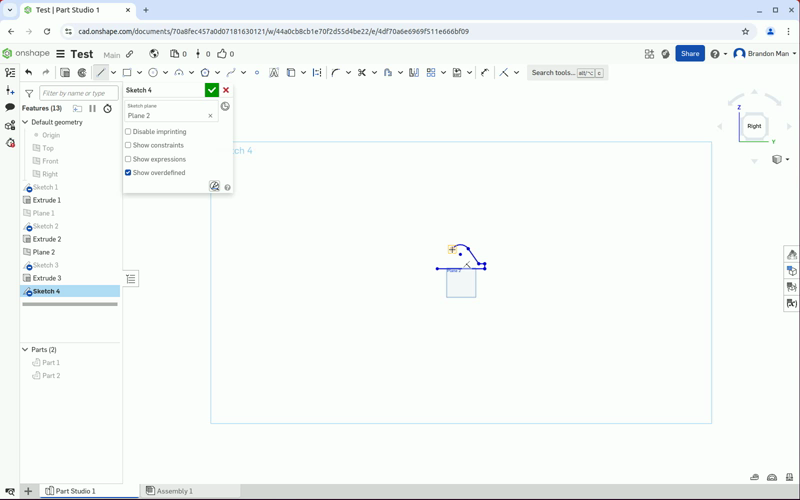
click(452, 249)
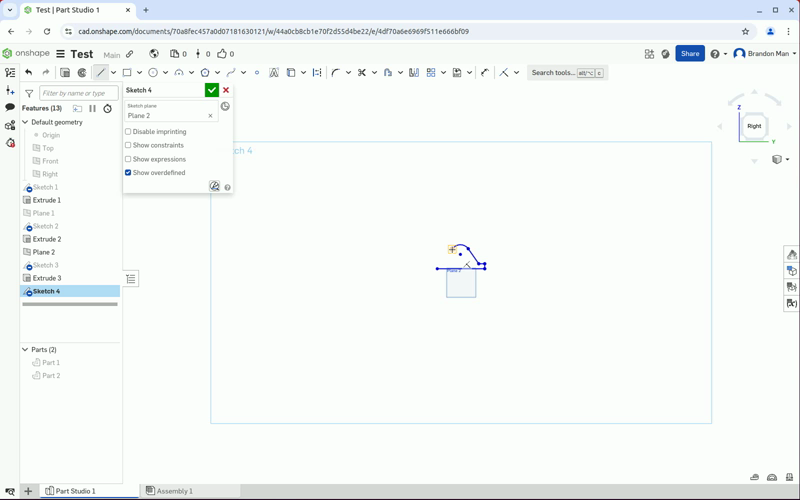
key_down(shift)
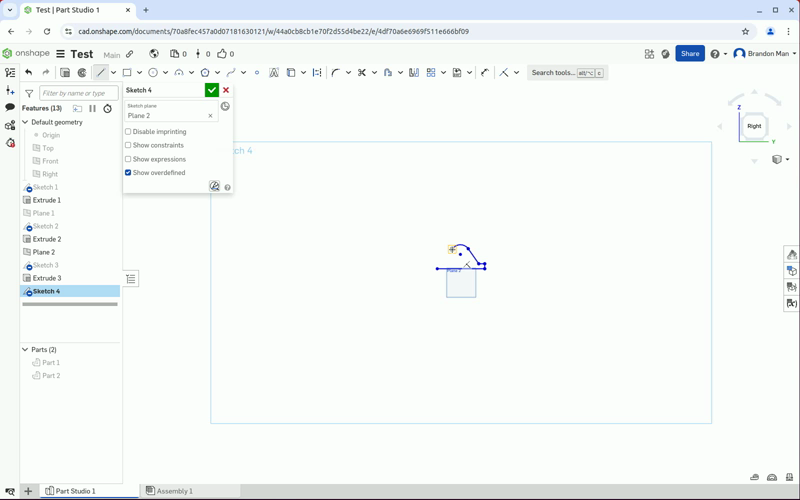
mouse_move(482, 249)
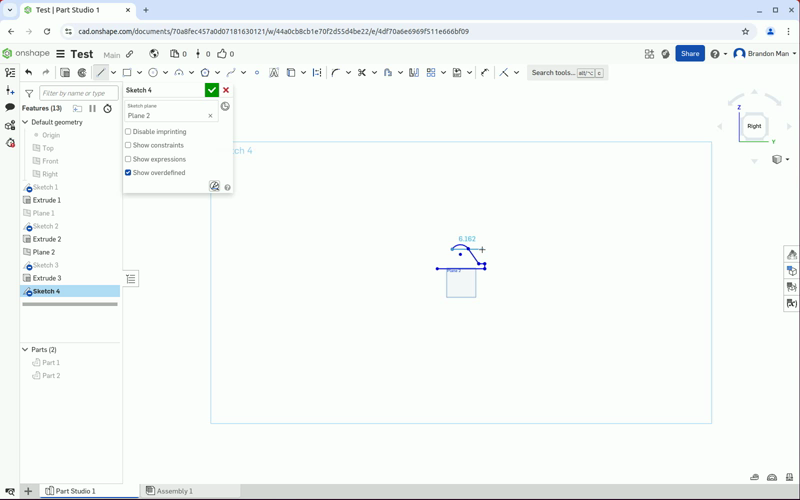
mouse_move(443, 263)
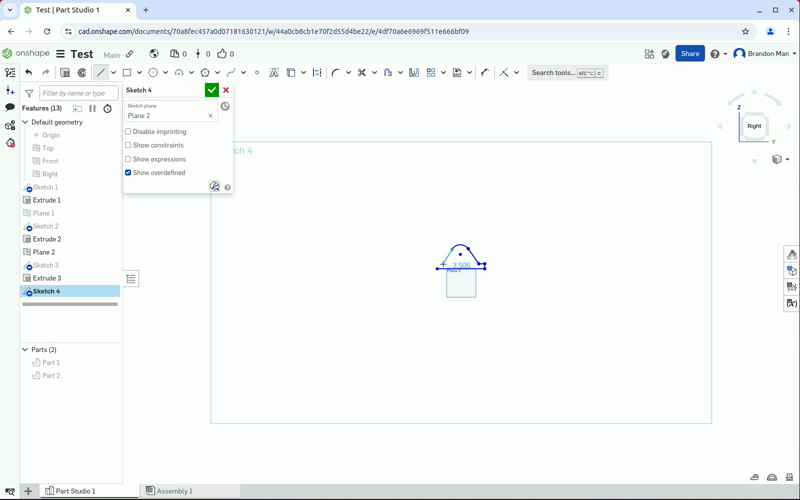
click(443, 263)
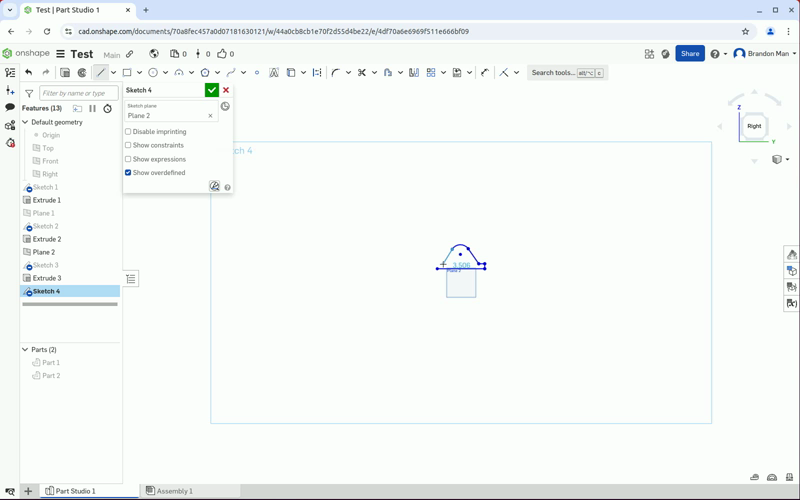
key_up(shift)
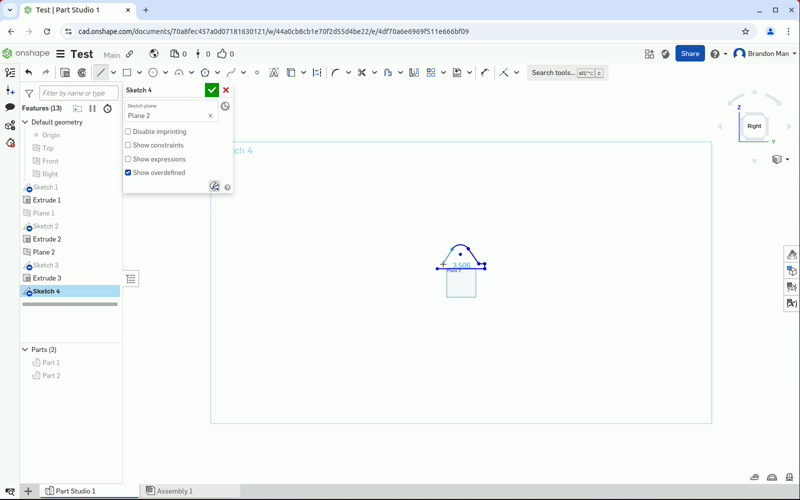
key_down(shift)
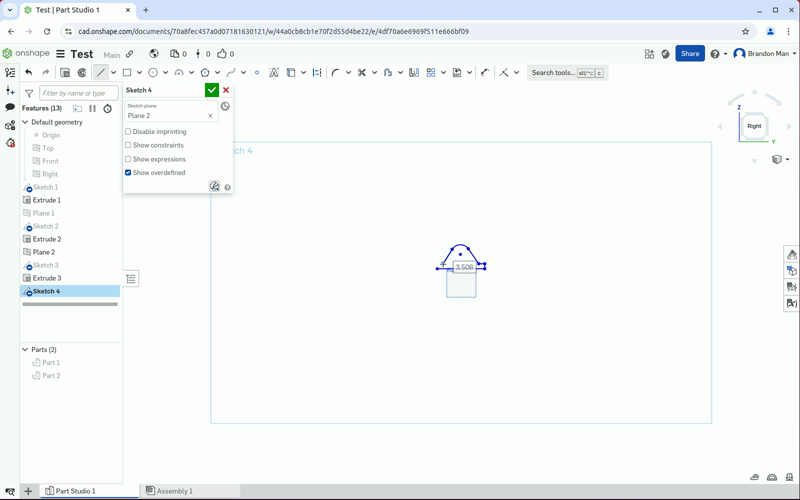
mouse_move(473, 263)
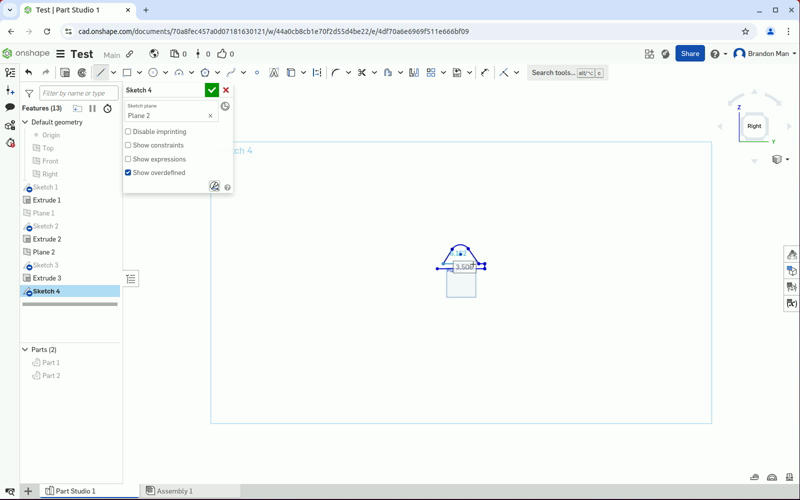
mouse_move(437, 263)
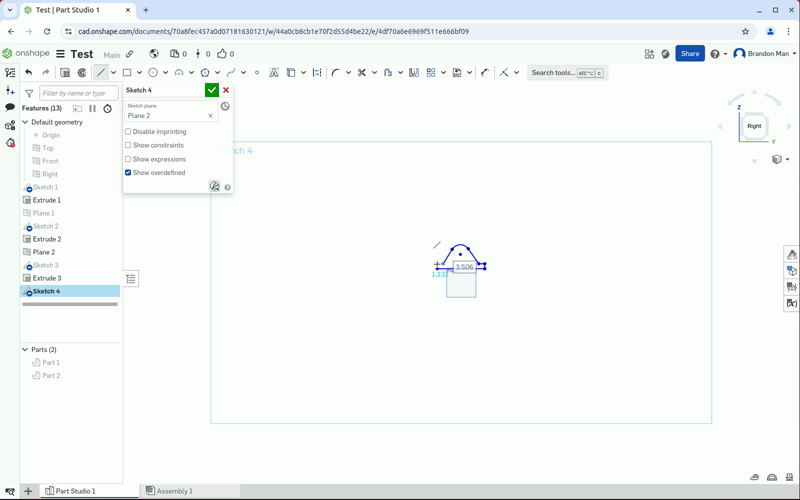
scroll(6)
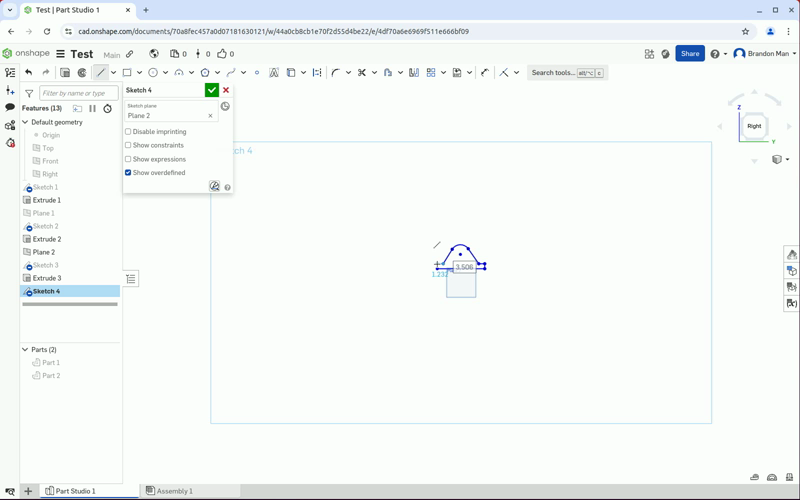
scroll(6)
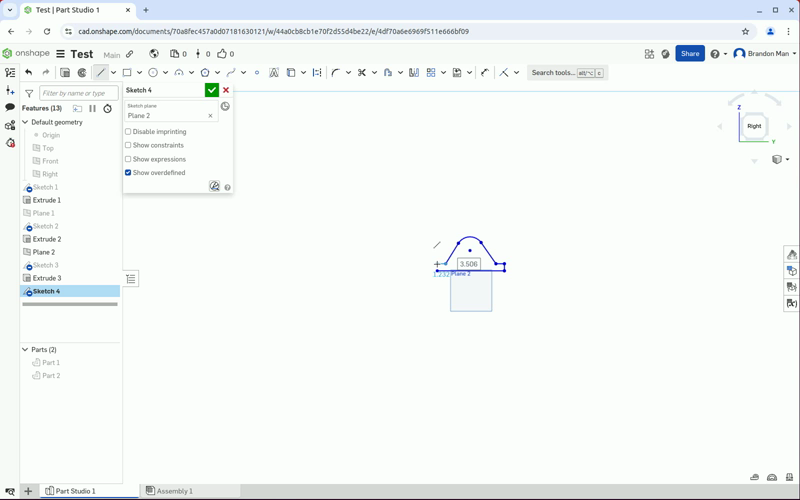
scroll(6)
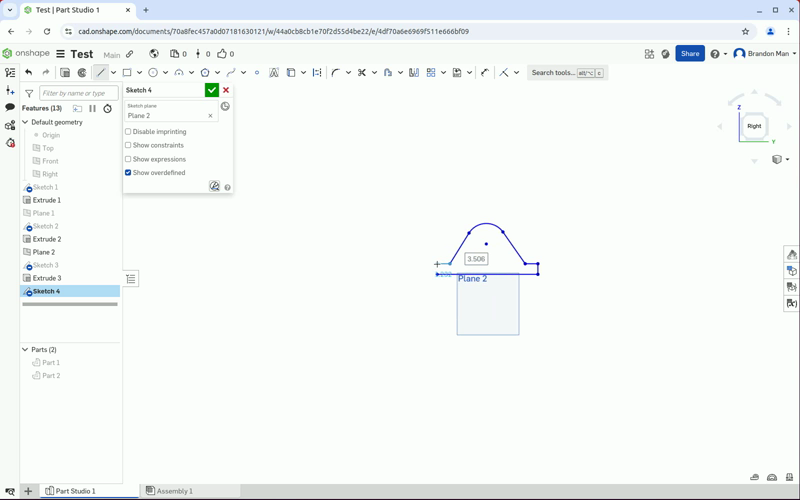
scroll(6)
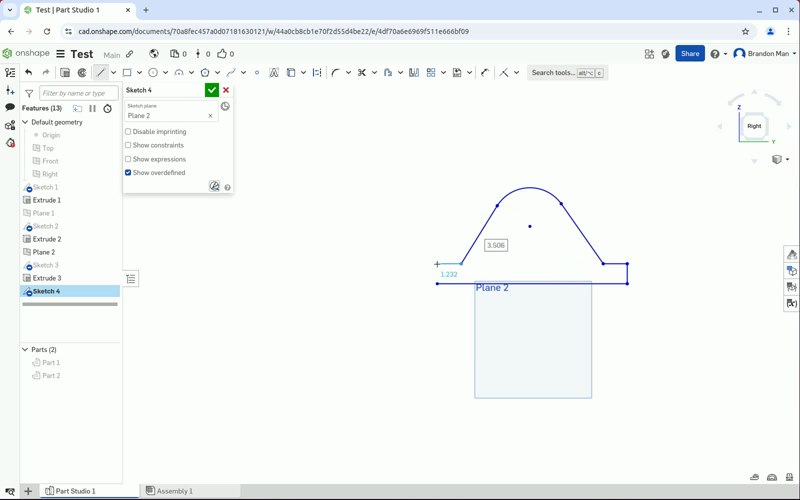
scroll(6)
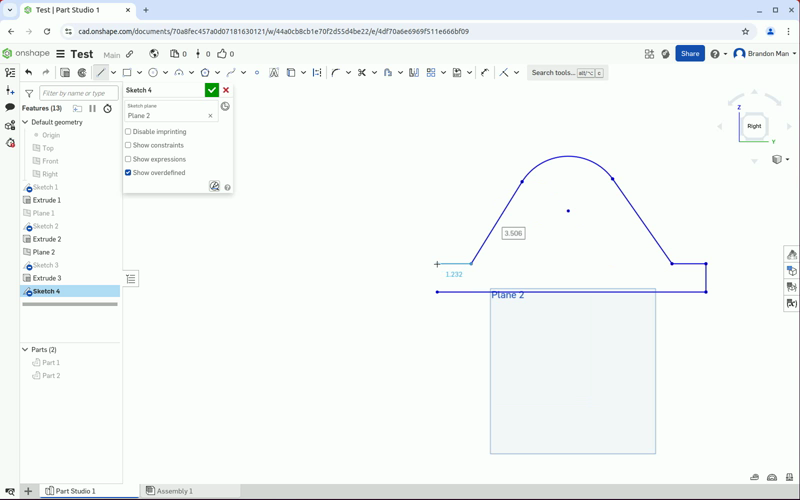
scroll(6)
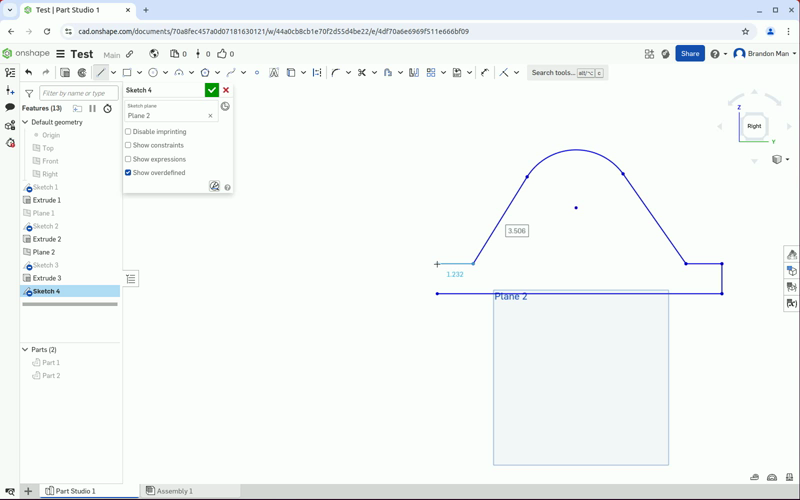
scroll(6)
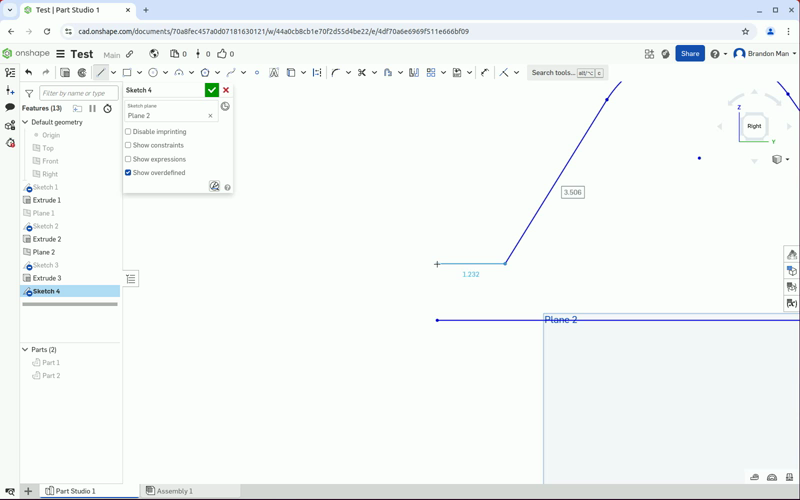
click(437, 263)
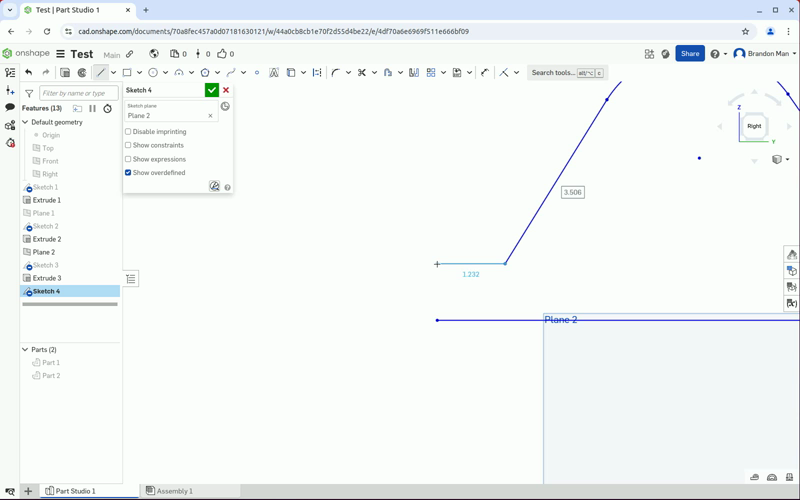
scroll(-6)
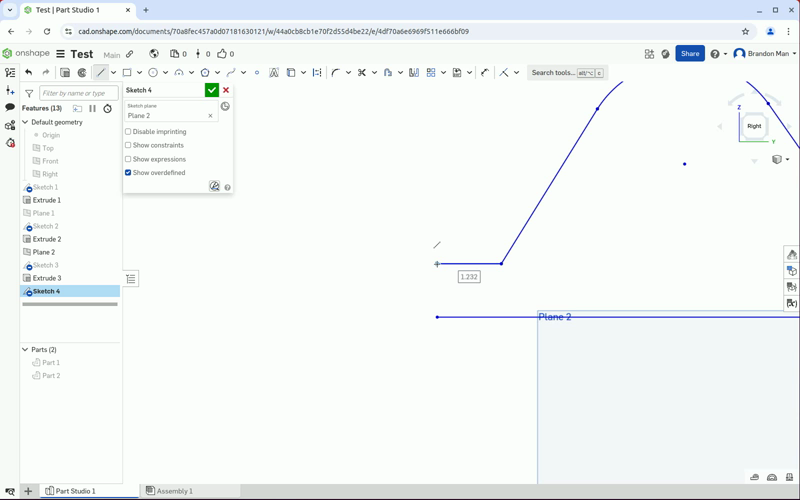
scroll(-6)
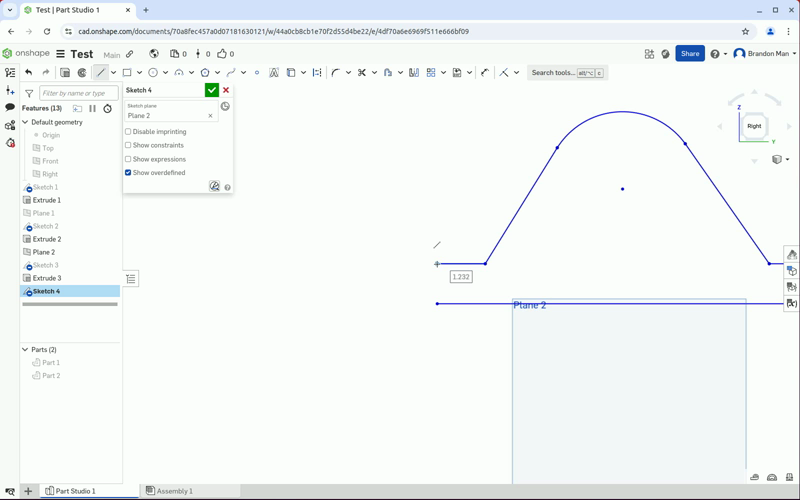
scroll(-6)
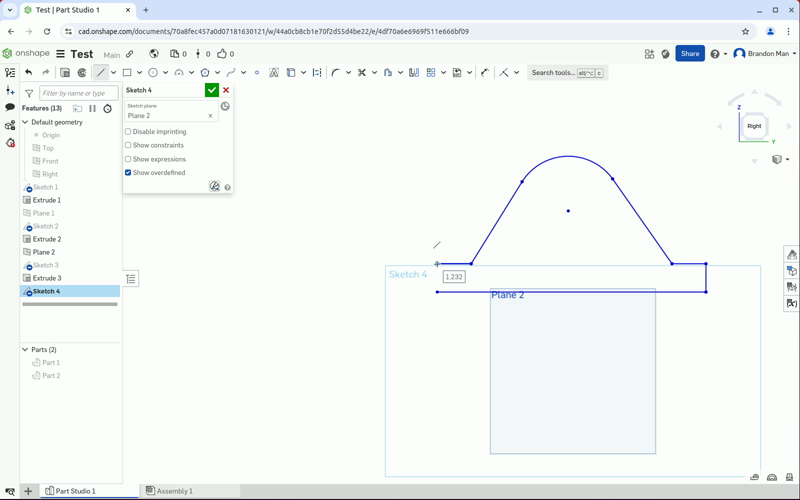
scroll(-6)
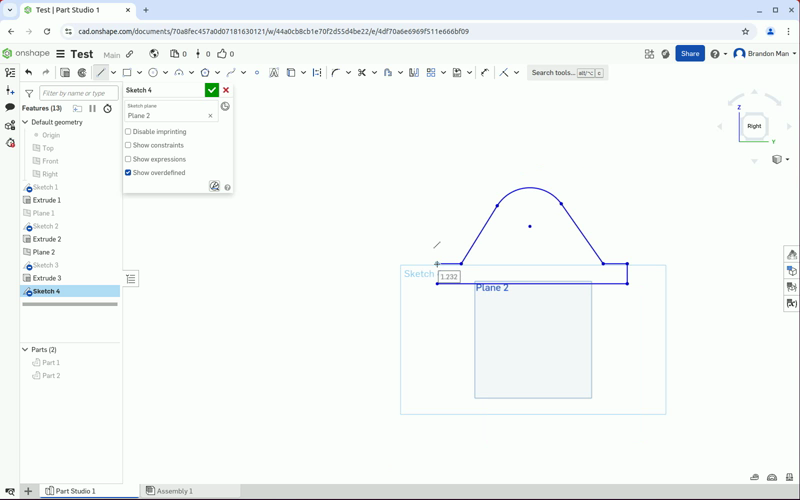
scroll(-6)
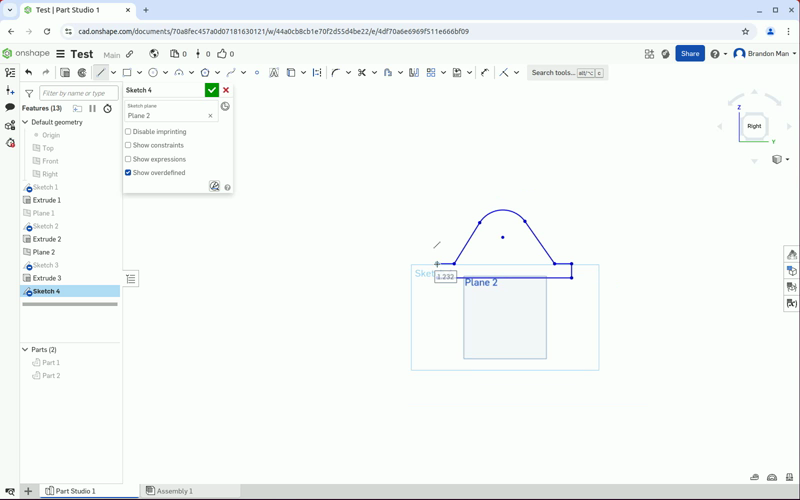
scroll(-6)
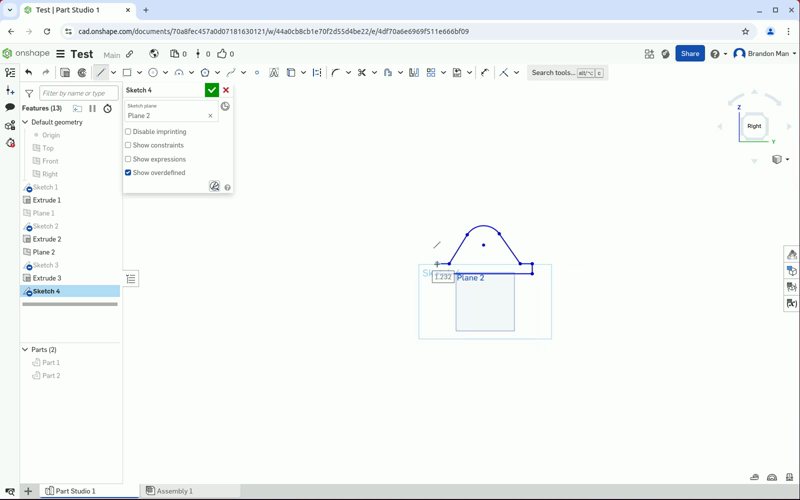
scroll(-6)
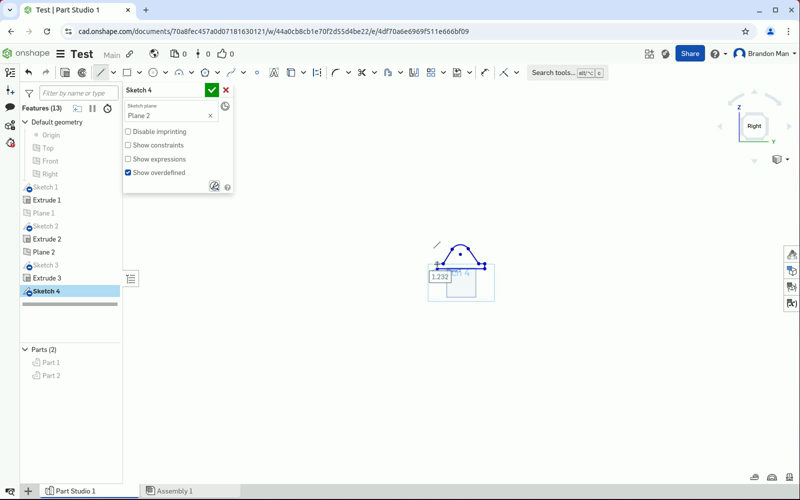
key_up(shift)
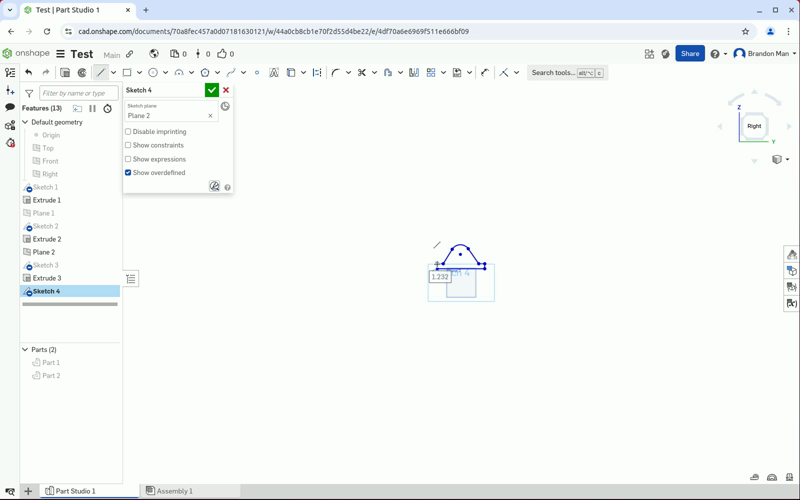
mouse_move(467, 263)
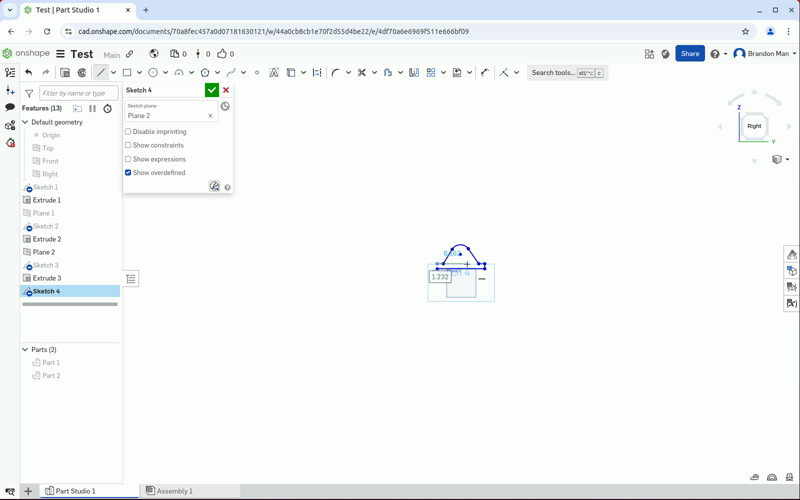
key_down(shift)
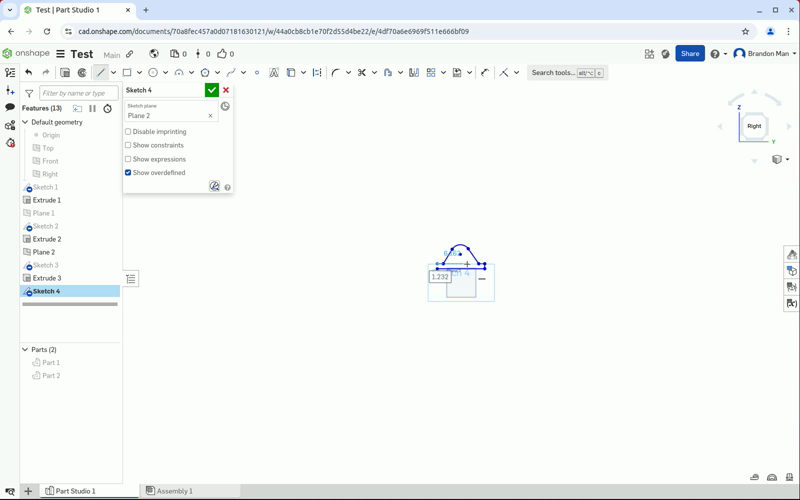
mouse_move(437, 268)
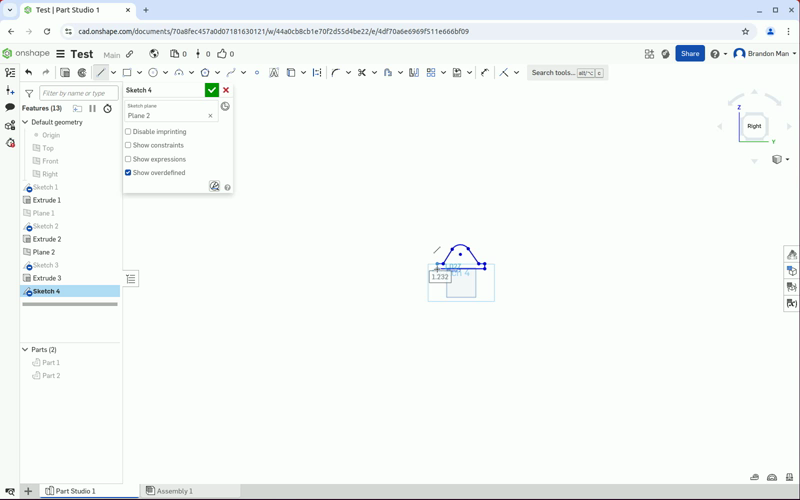
scroll(6)
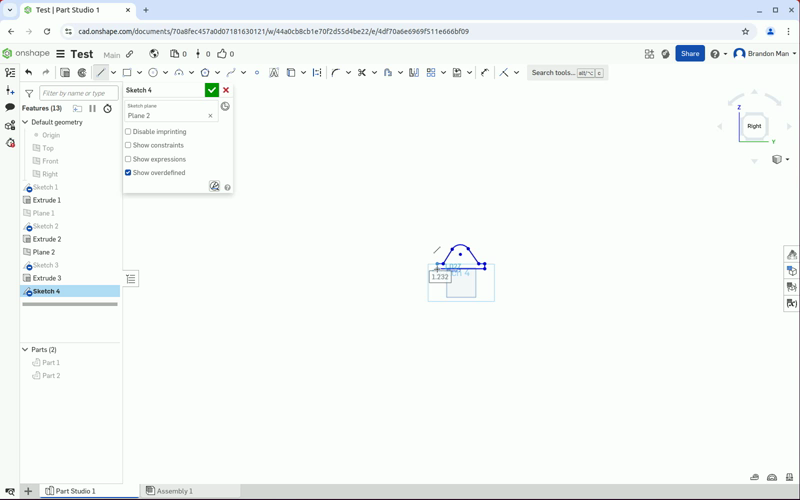
scroll(6)
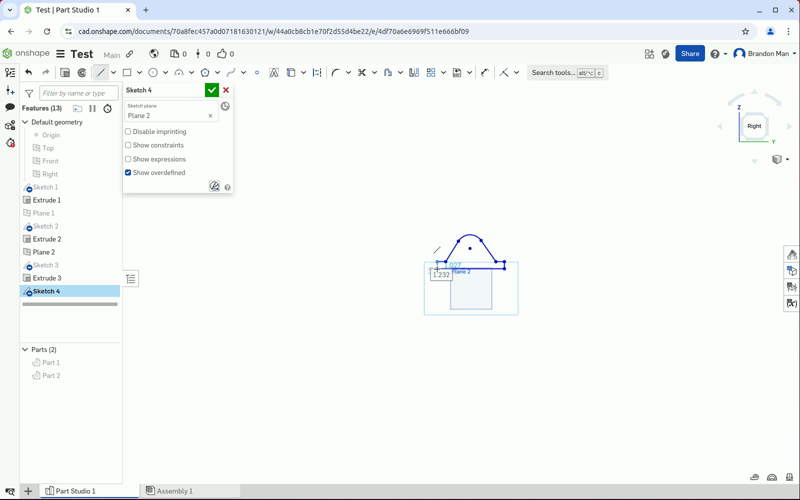
scroll(6)
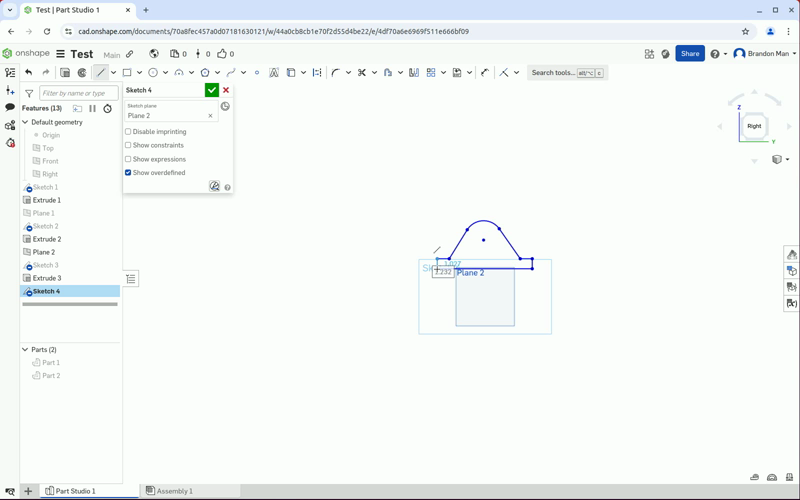
scroll(6)
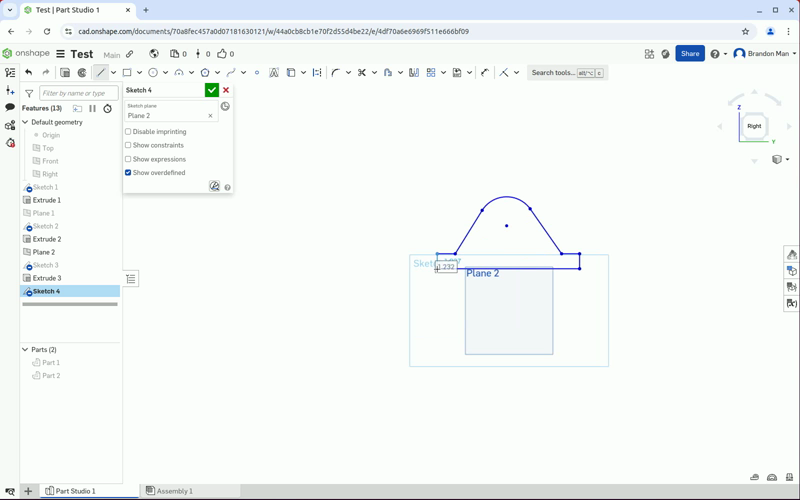
scroll(6)
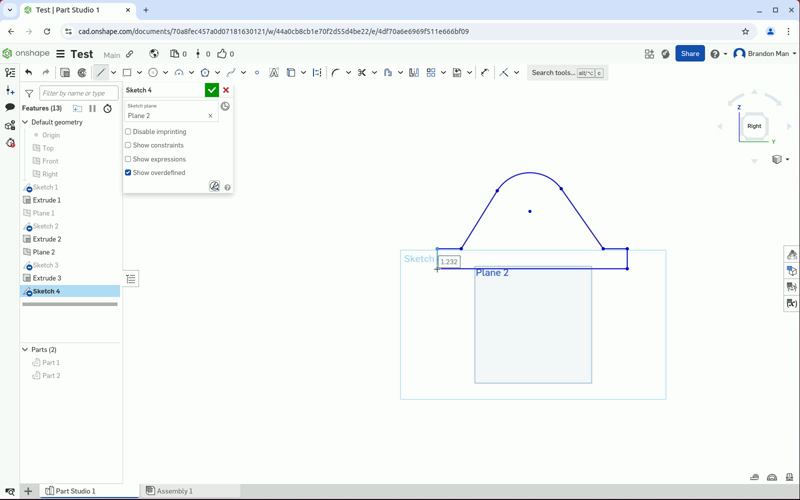
scroll(6)
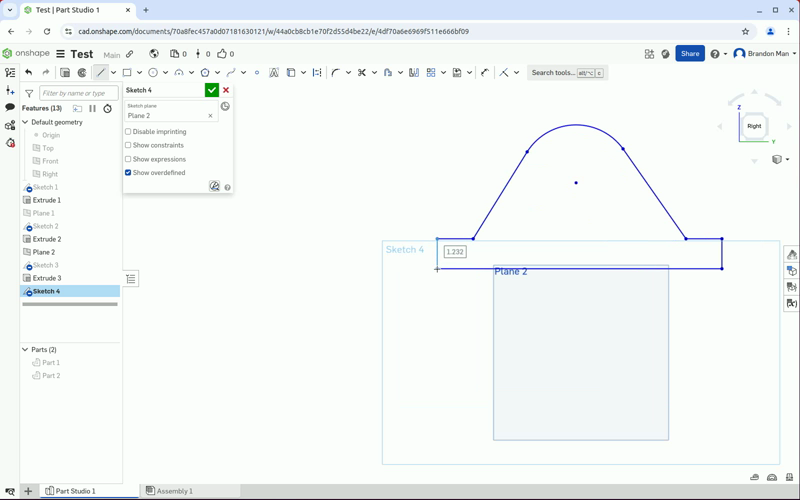
scroll(6)
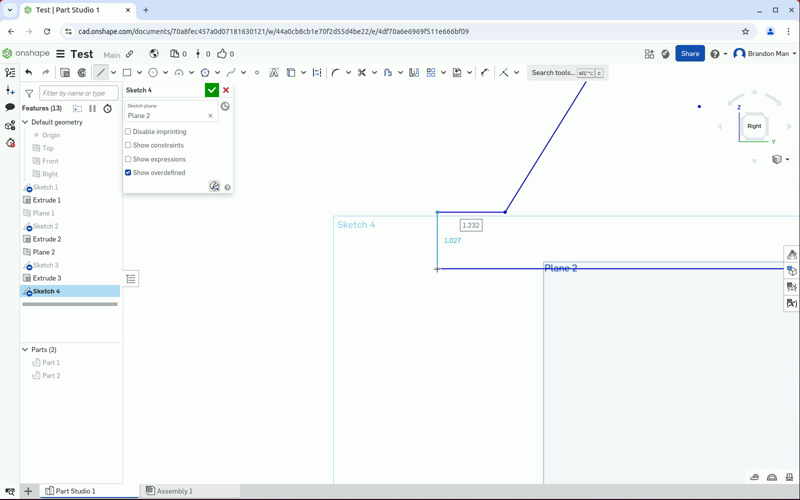
key_up(shift)
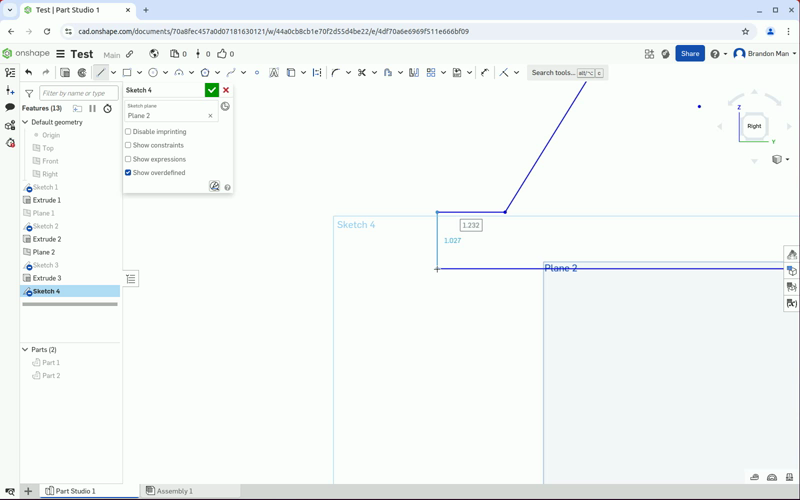
click(437, 268)
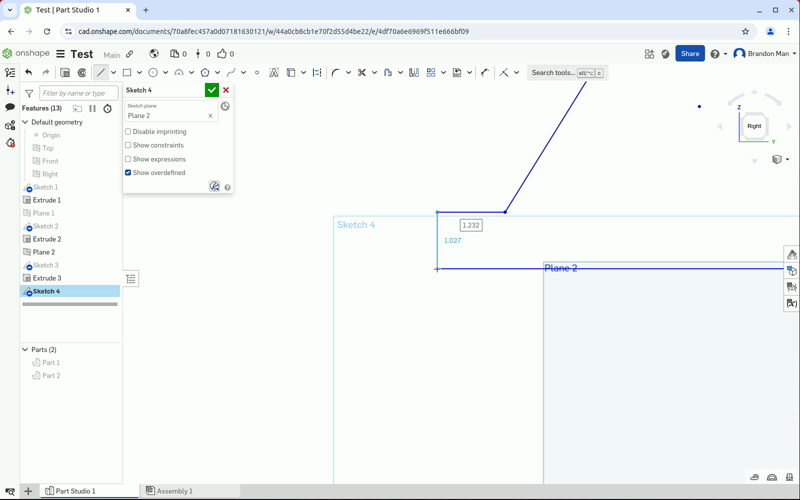
scroll(-6)
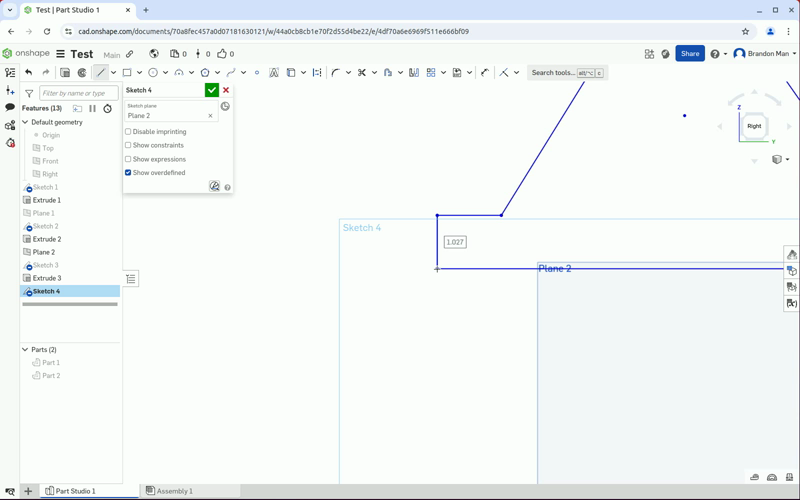
scroll(-6)
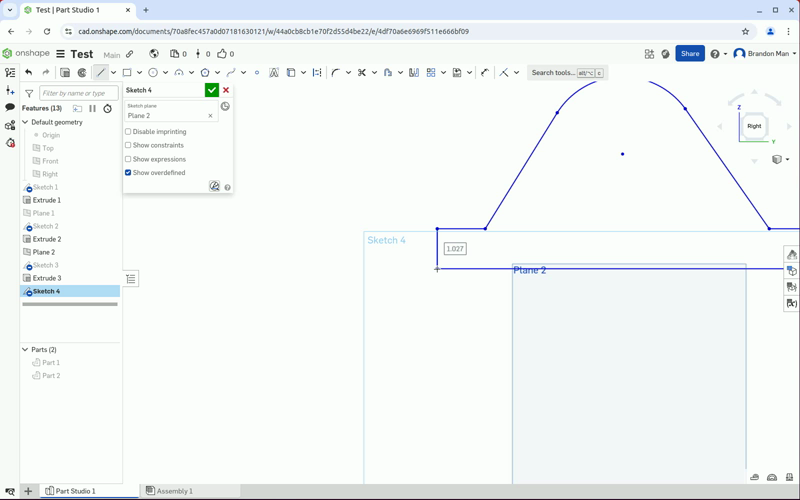
scroll(-6)
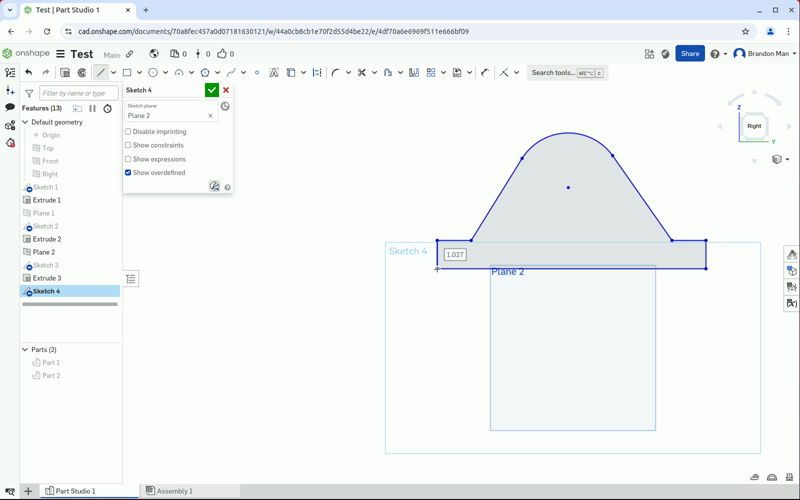
scroll(-6)
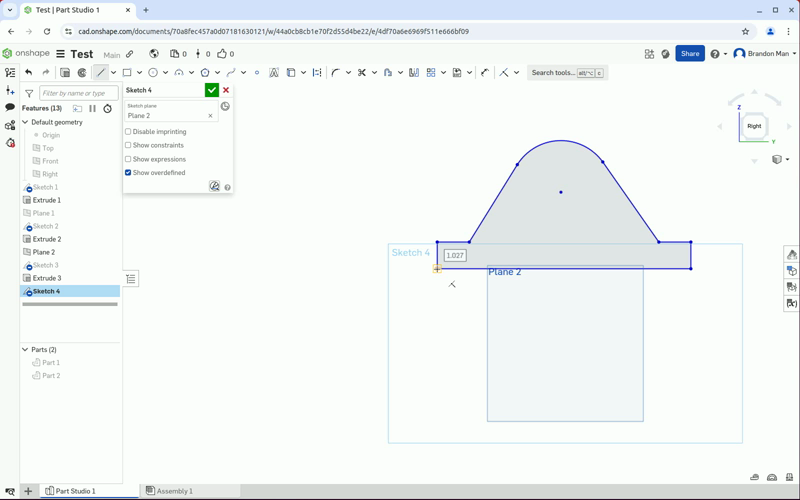
scroll(-6)
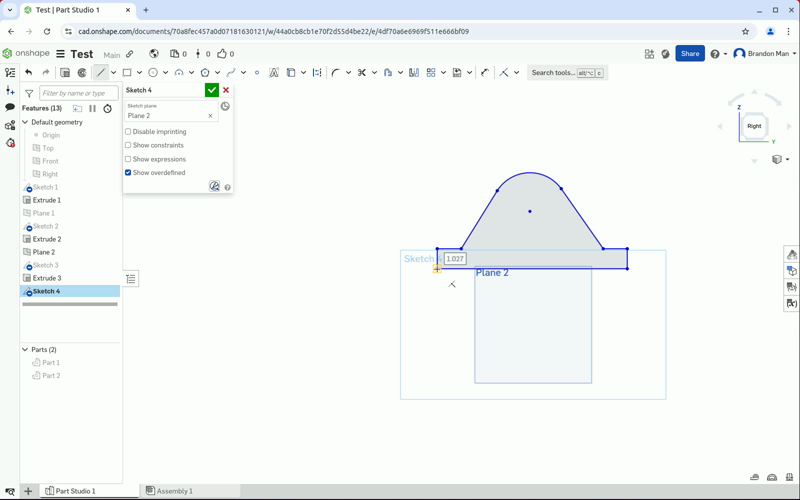
scroll(-6)
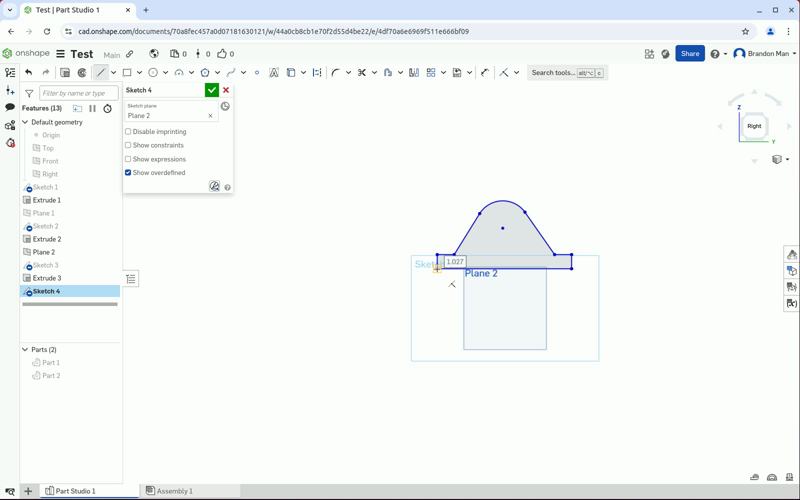
scroll(-6)
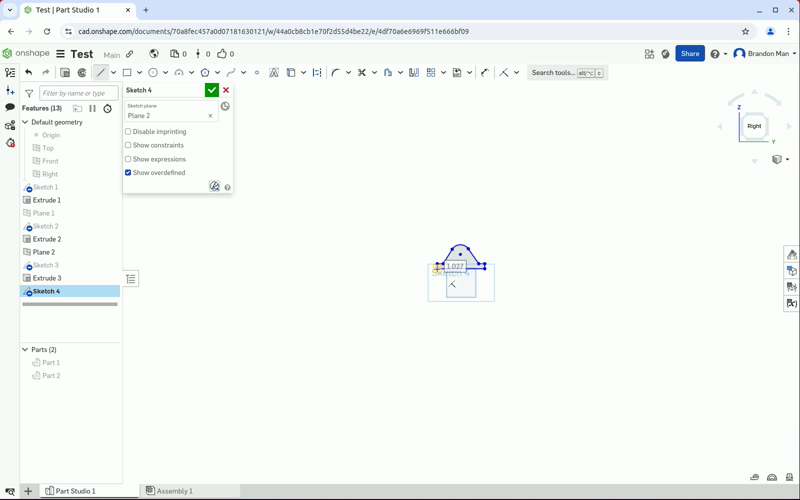
key(esc)
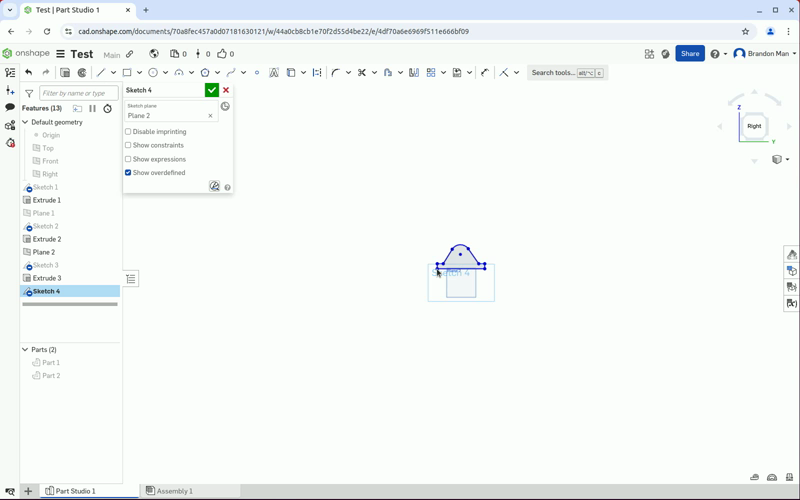
mouse_move(457, 248)
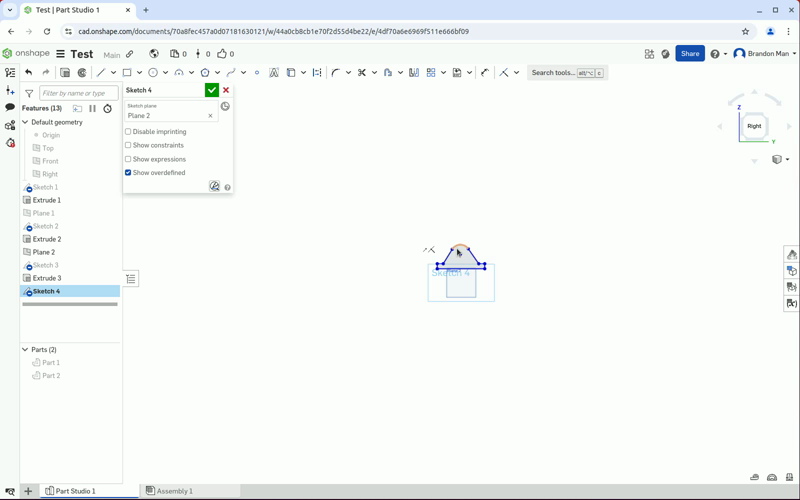
scroll(6)
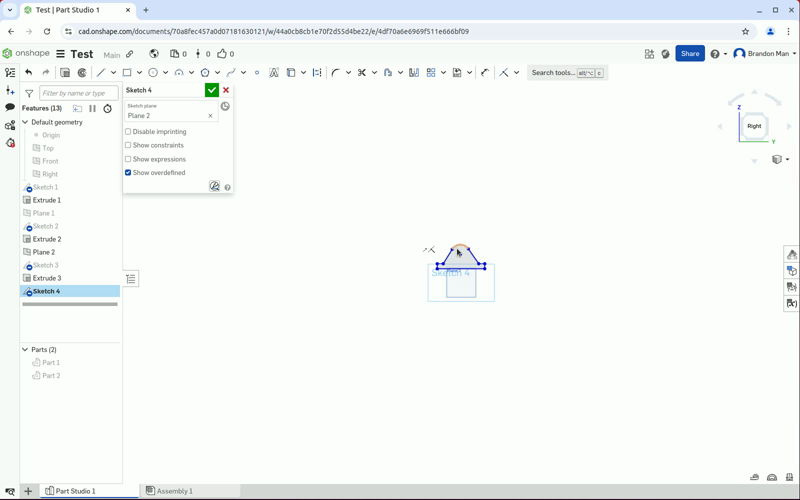
scroll(6)
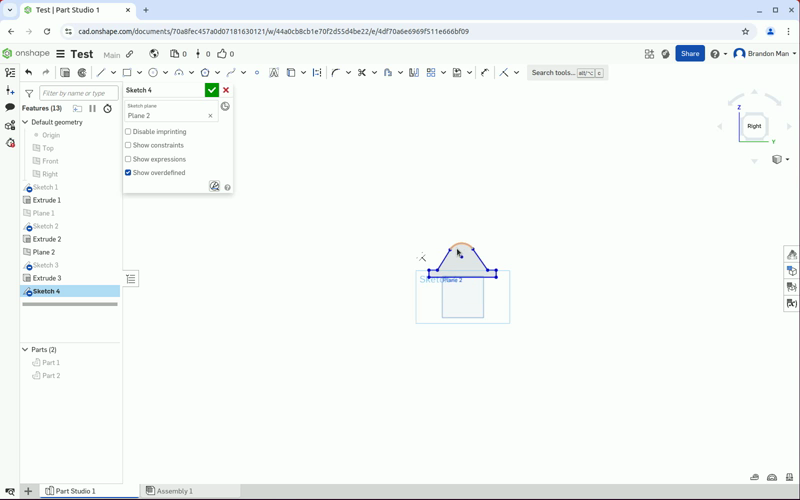
scroll(6)
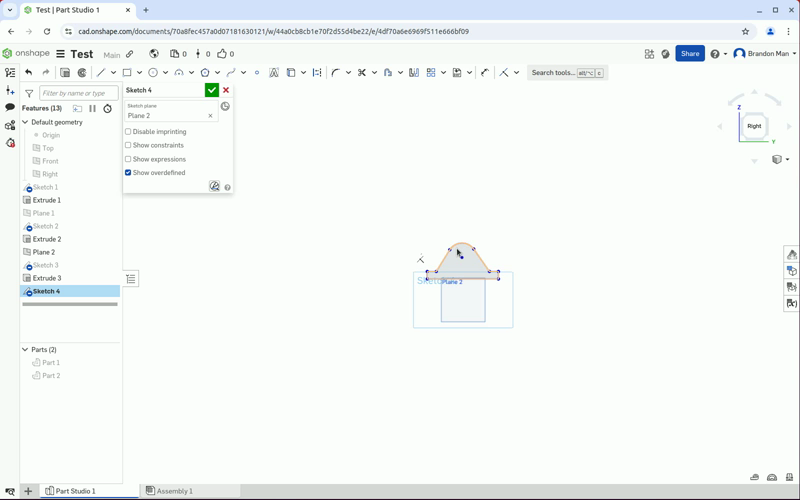
scroll(6)
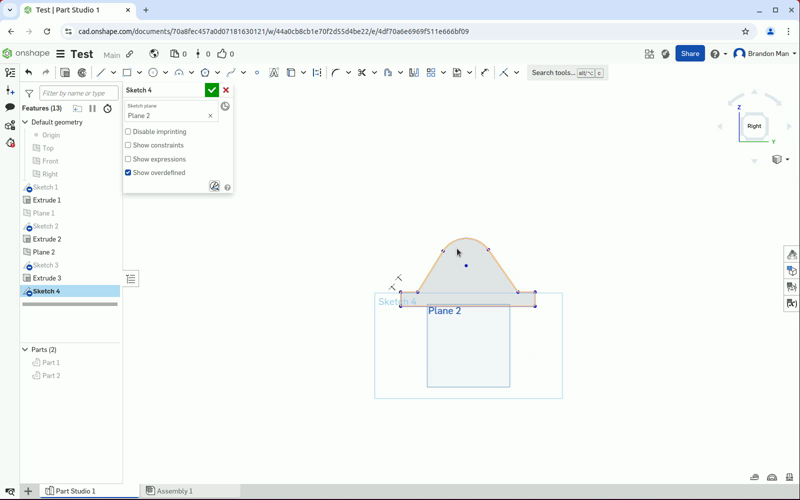
scroll(6)
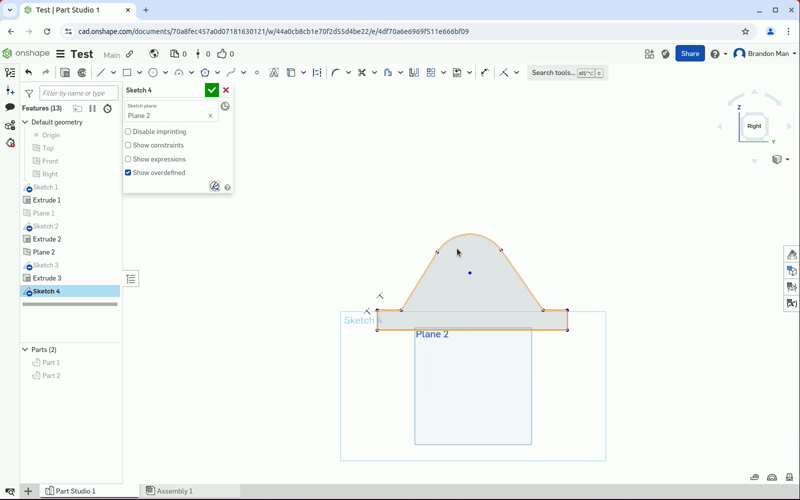
scroll(6)
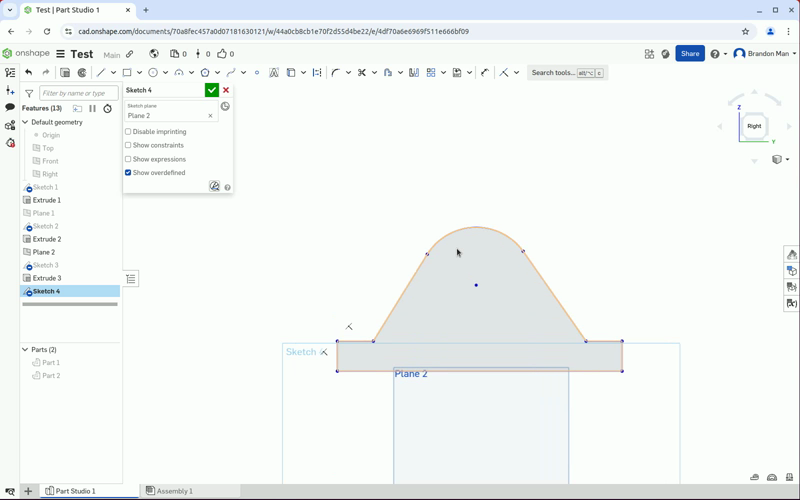
scroll(6)
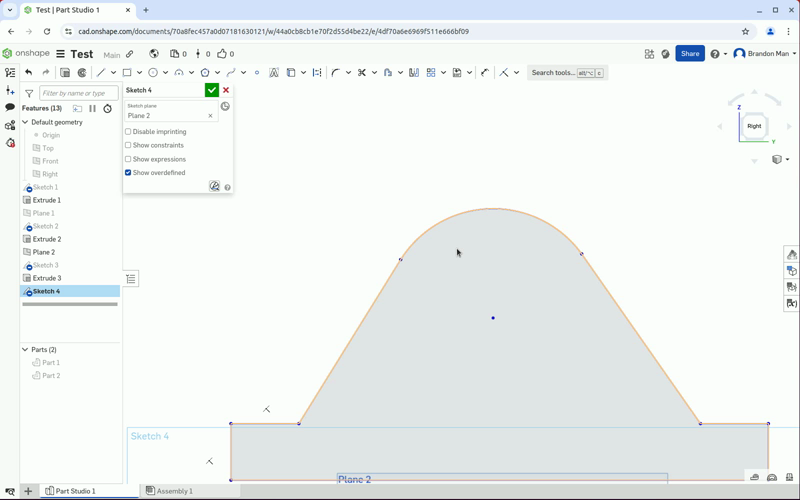
click(457, 248)
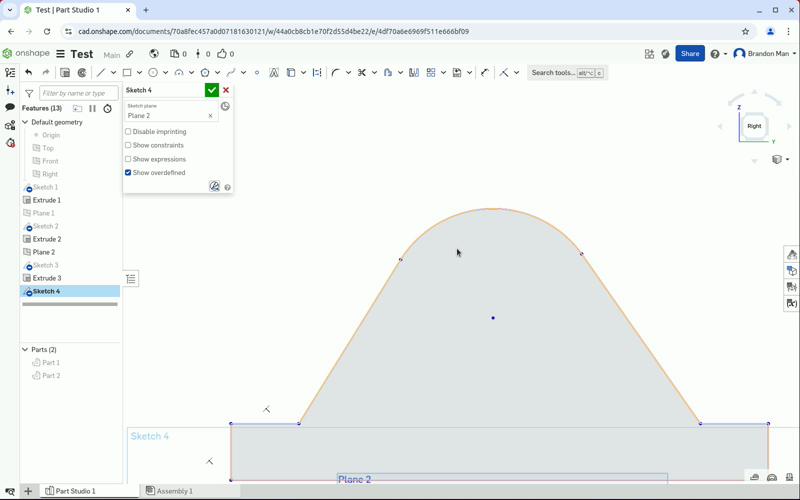
scroll(-6)
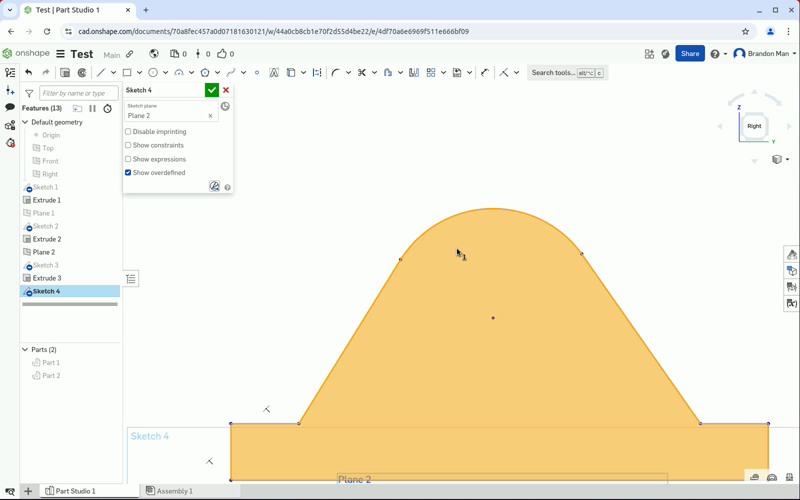
scroll(-6)
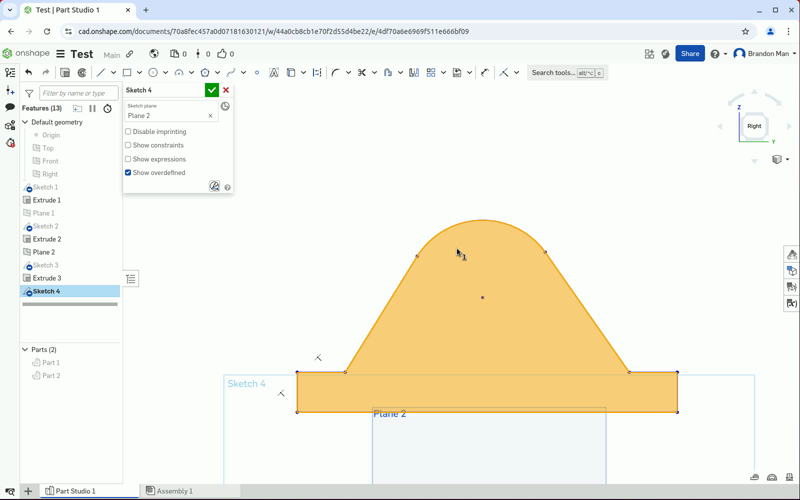
scroll(-6)
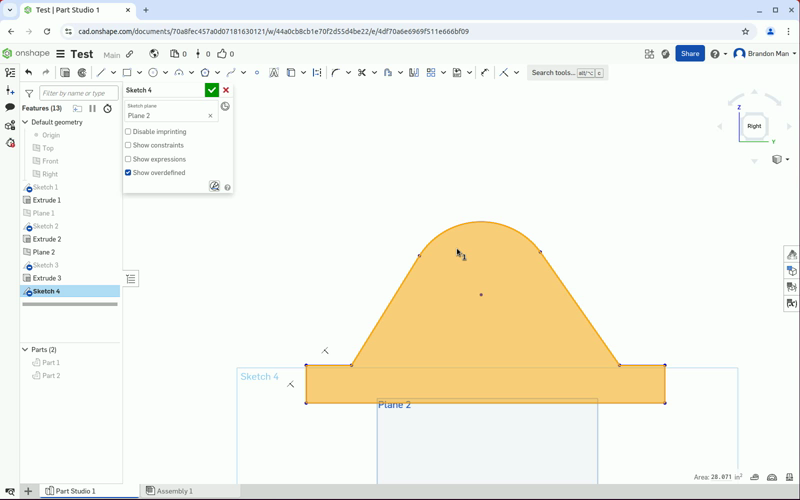
scroll(-6)
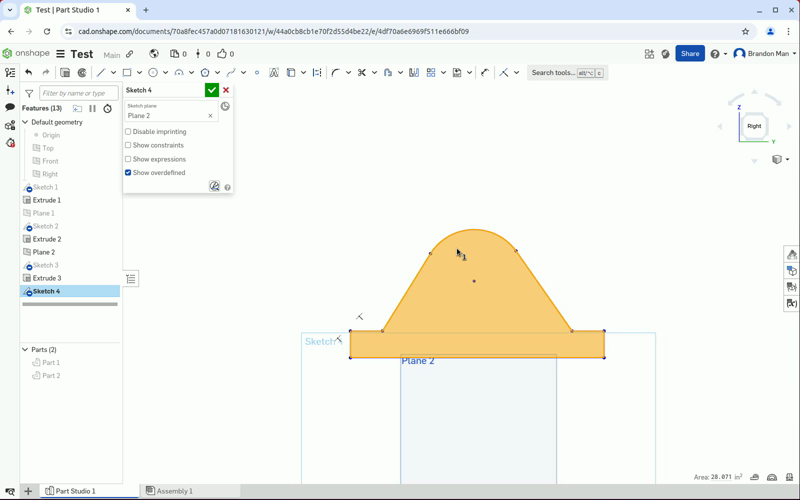
scroll(-6)
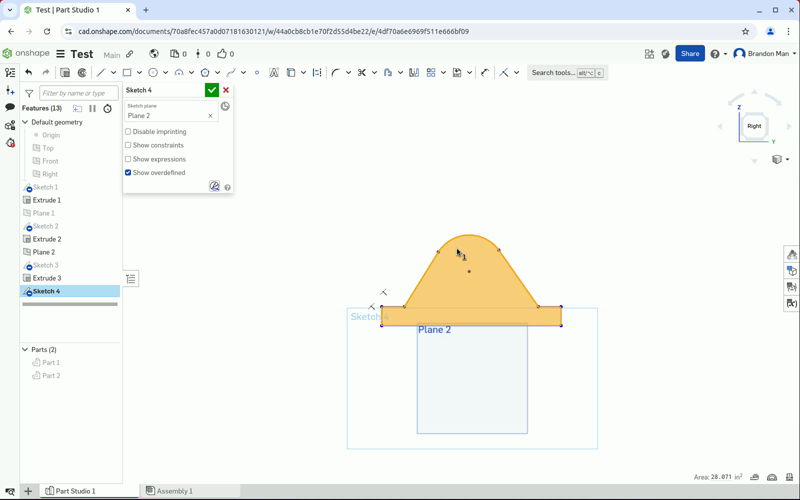
scroll(-6)
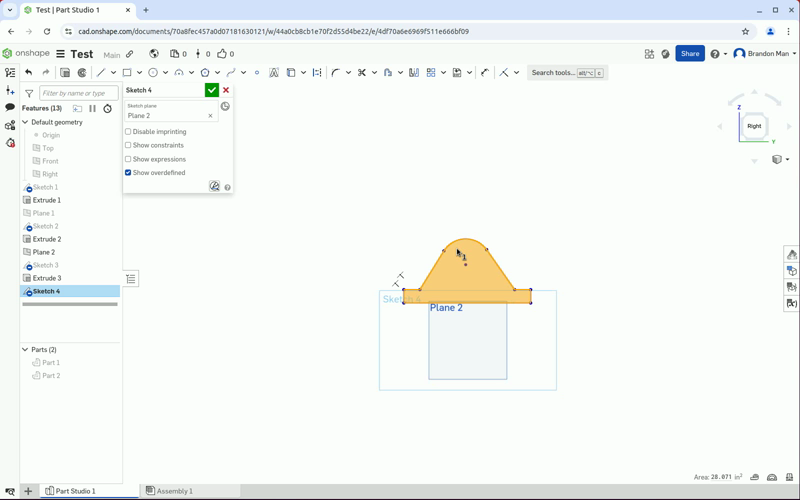
scroll(-6)
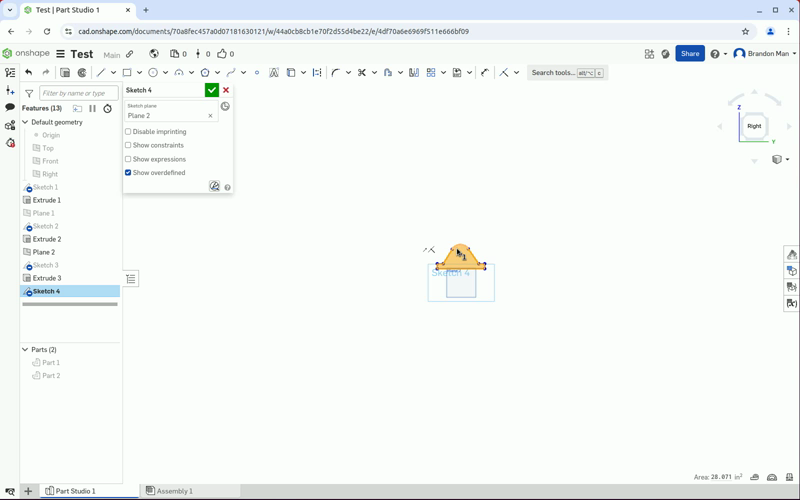
mouse_move(73, 352)
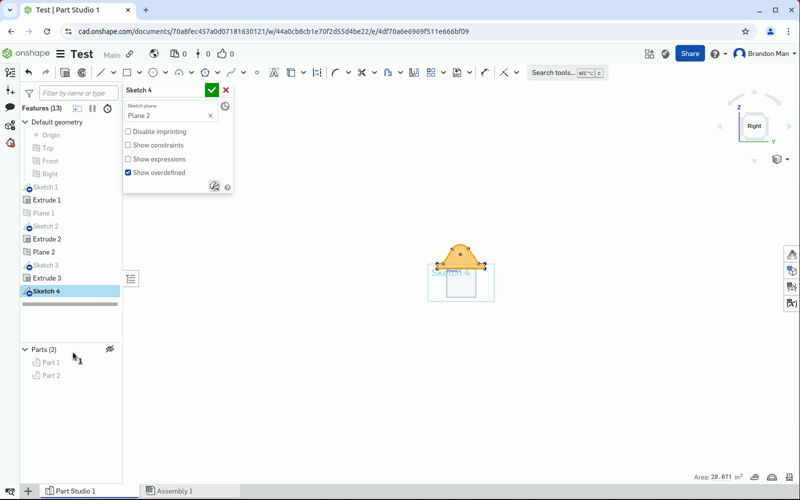
key(shift+y)
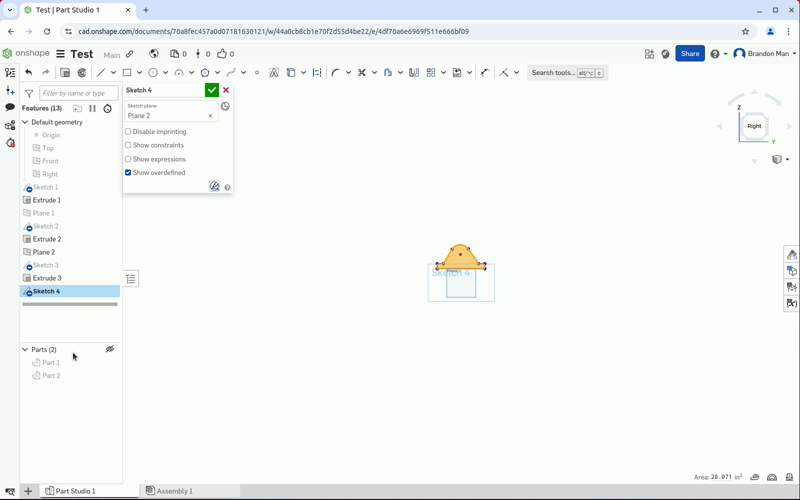
key(shift+e)
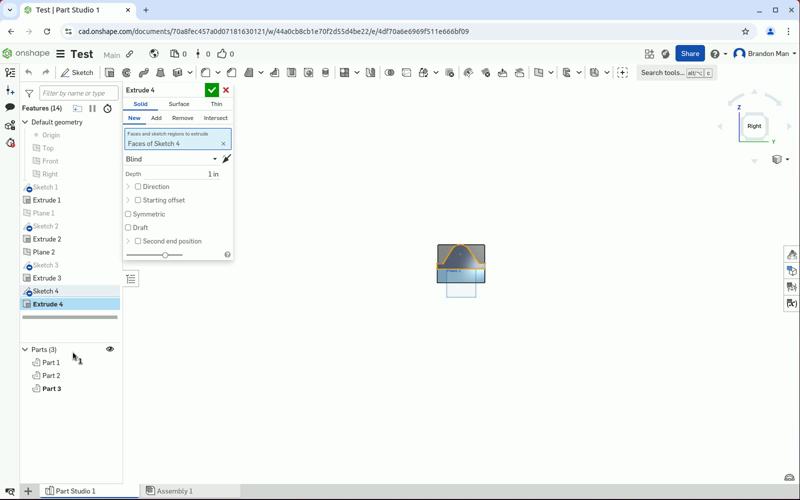
mouse_move(143, 106)
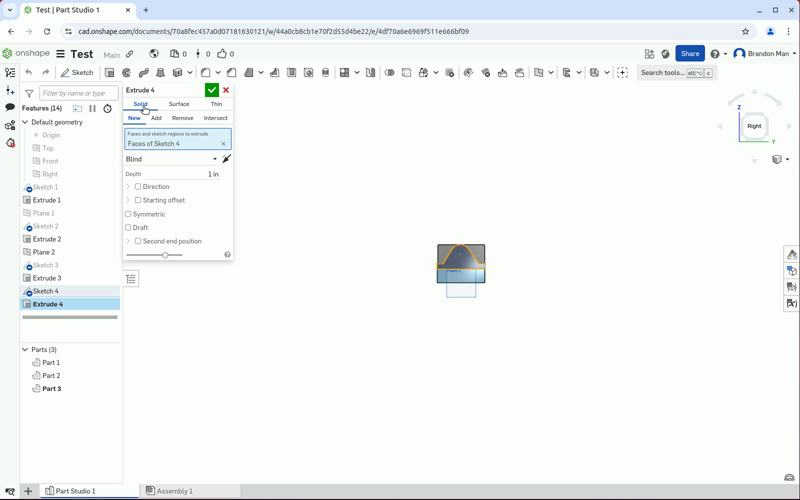
click(143, 106)
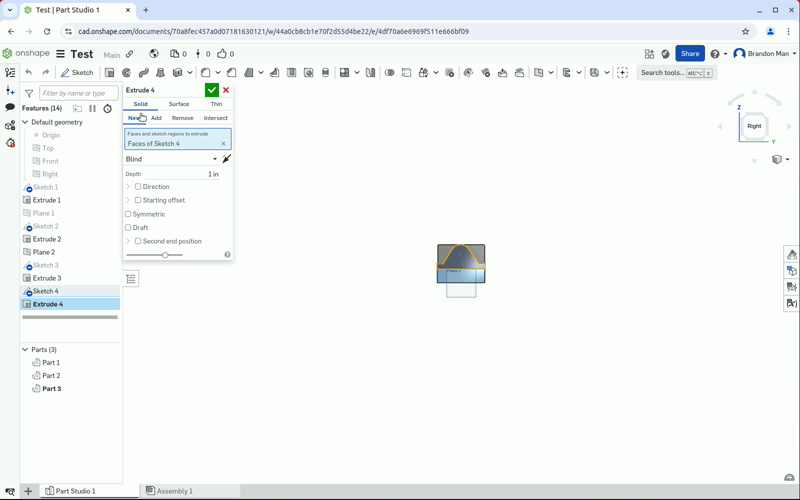
mouse_move(137, 120)
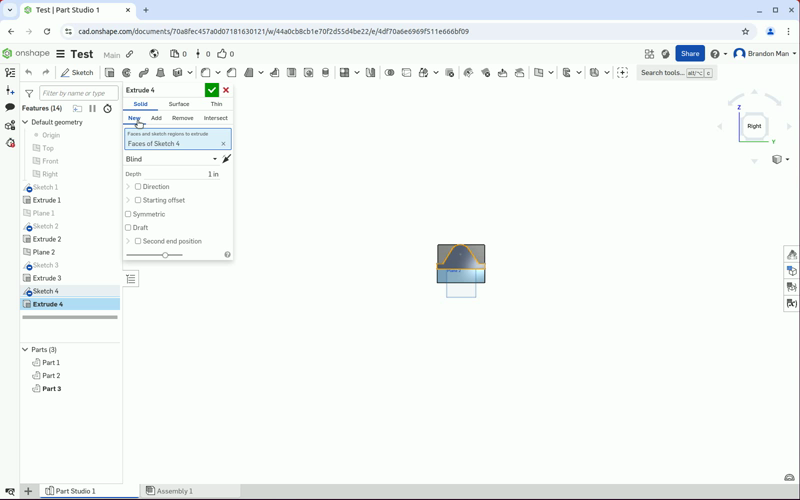
click(137, 120)
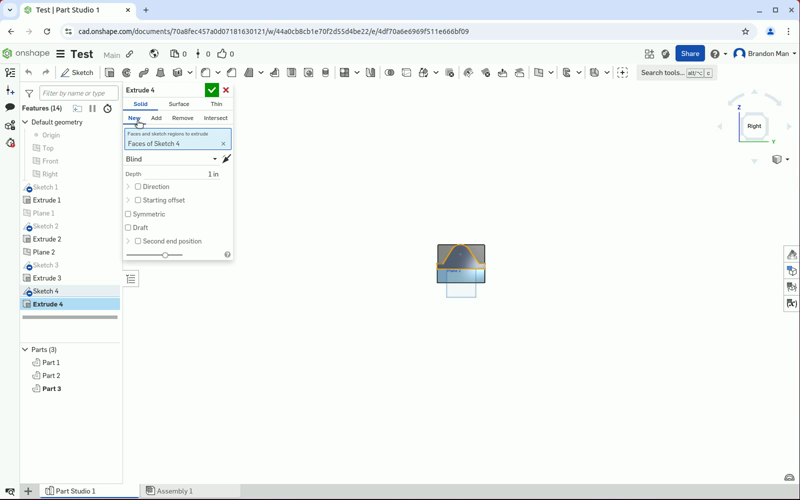
key(tab, 4)
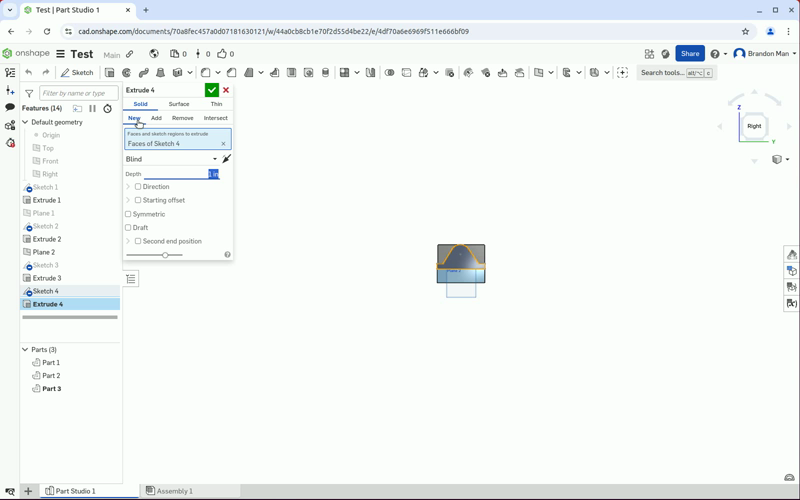
text(-2.889)
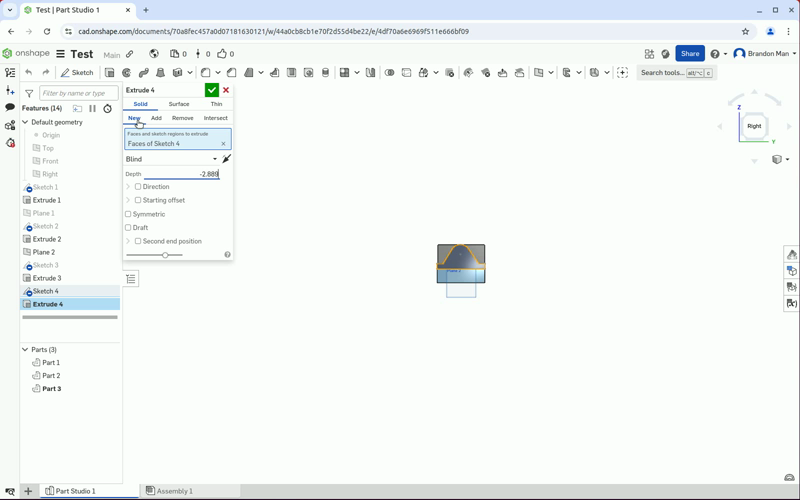
key(enter)
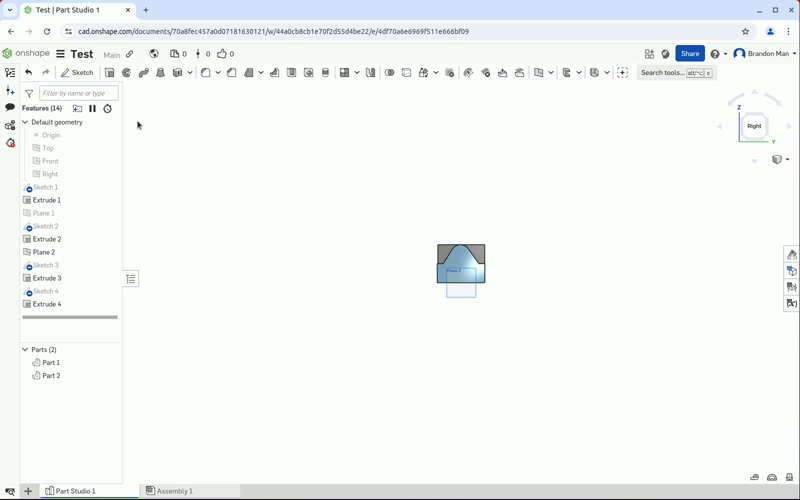
key(shift+h)
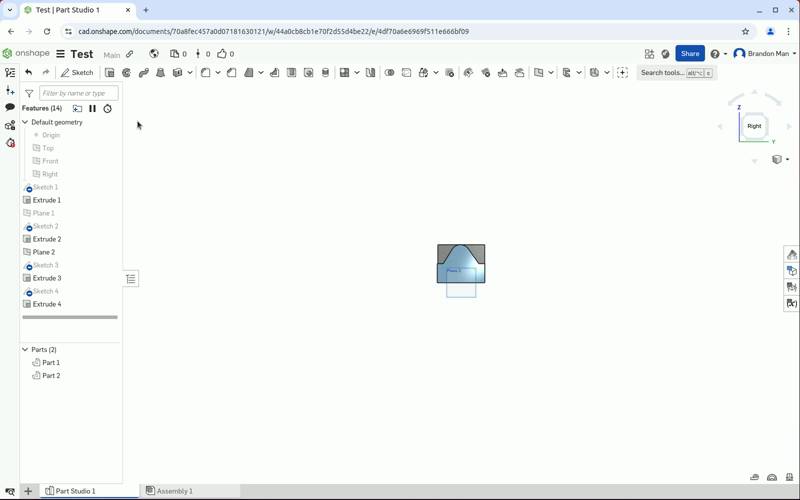
key(shift+h)
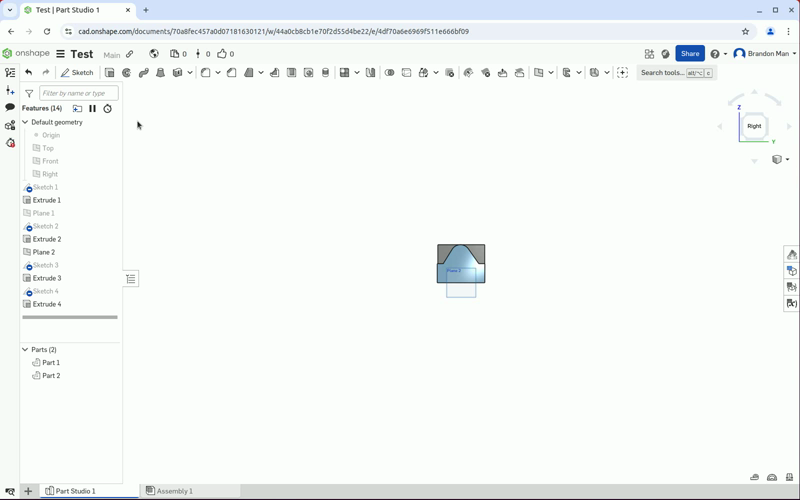
mouse_move(73, 189)
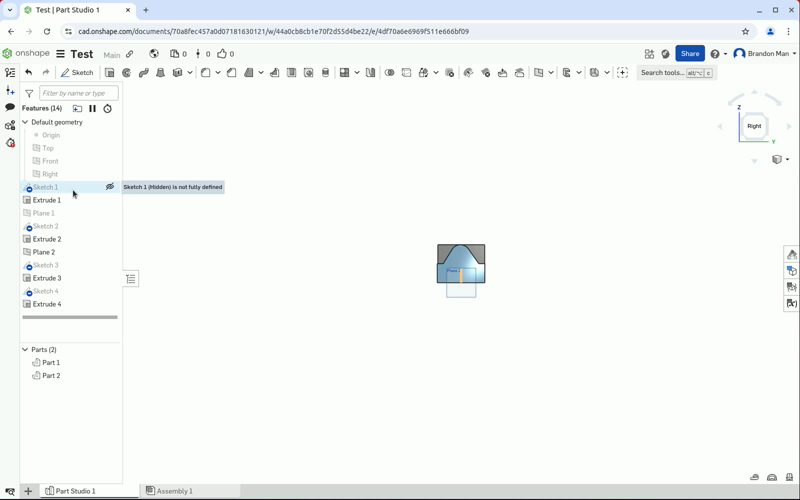
click(73, 189)
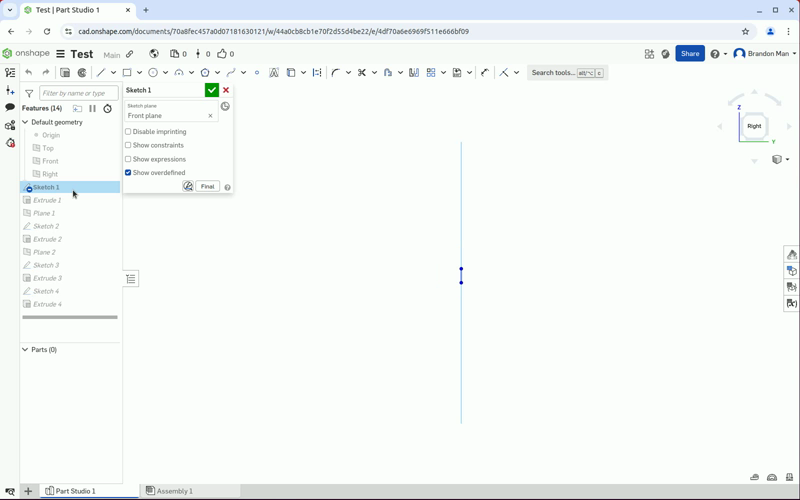
mouse_move(229, 92)
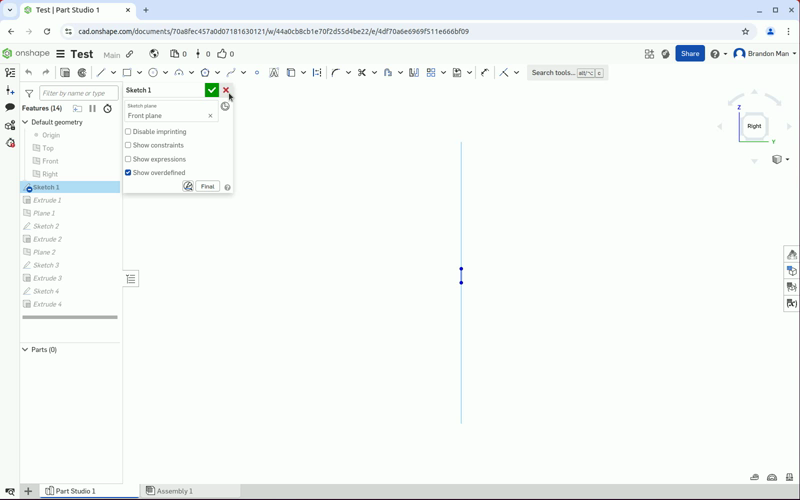
click(229, 92)
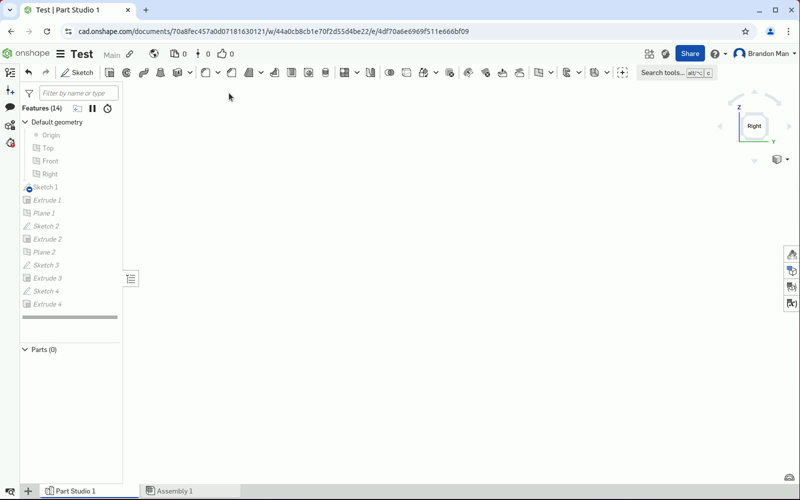
key(shift+s)
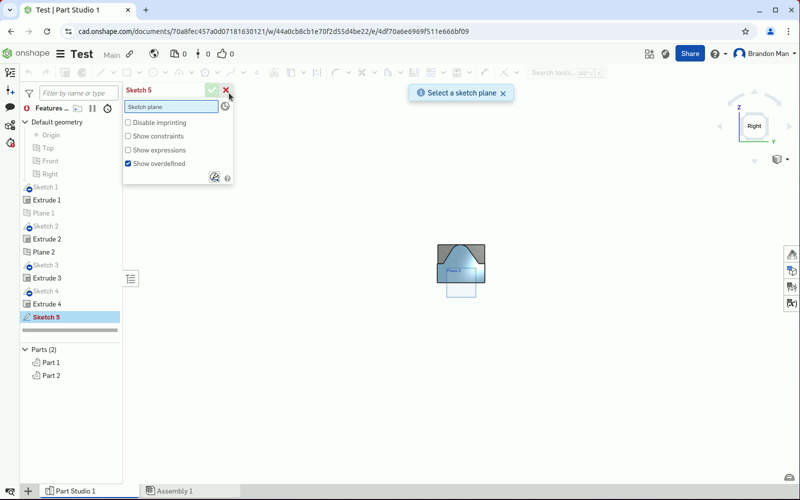
mouse_move(73, 254)
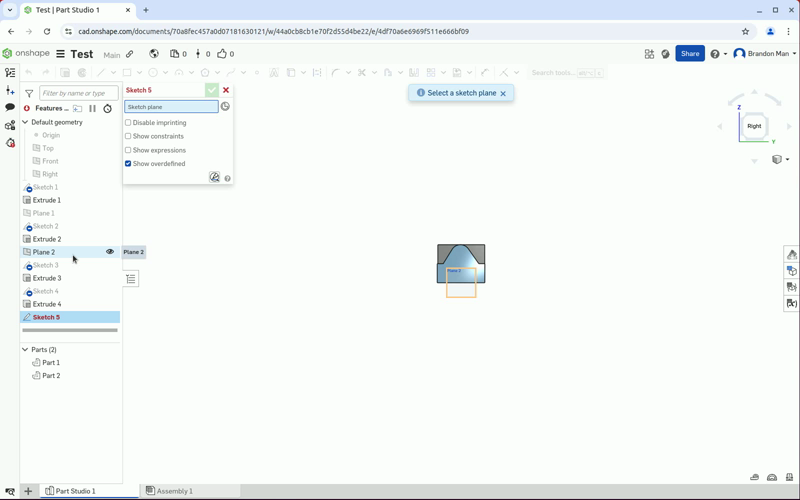
click(73, 254)
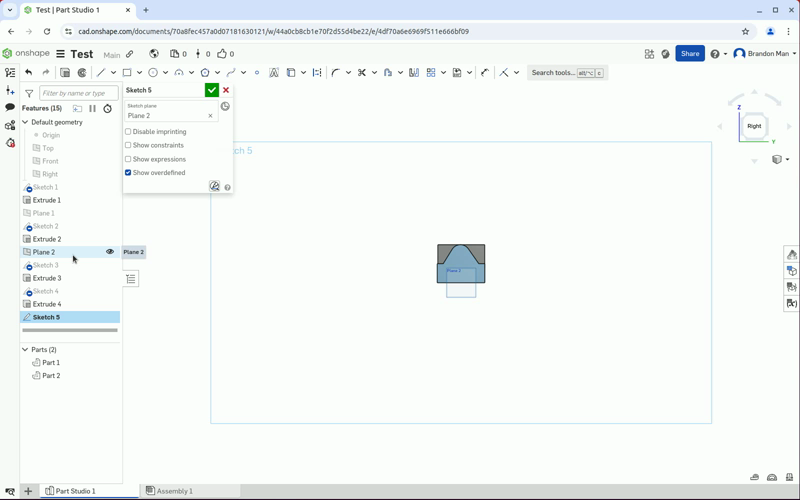
mouse_move(73, 352)
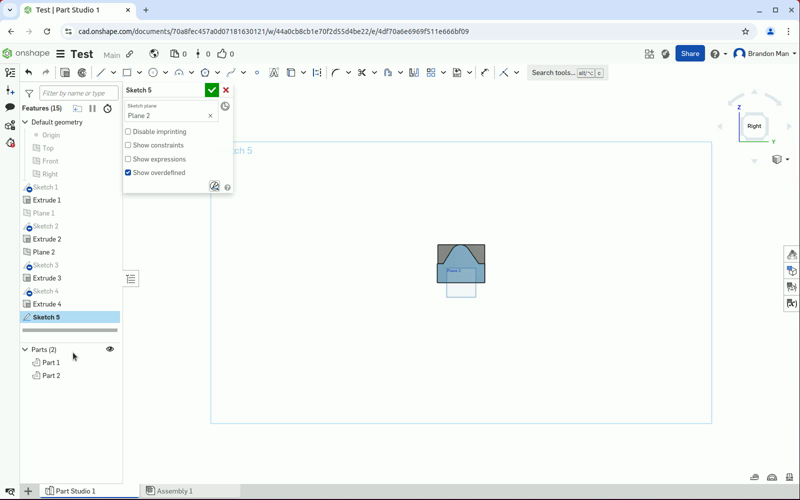
key(y)
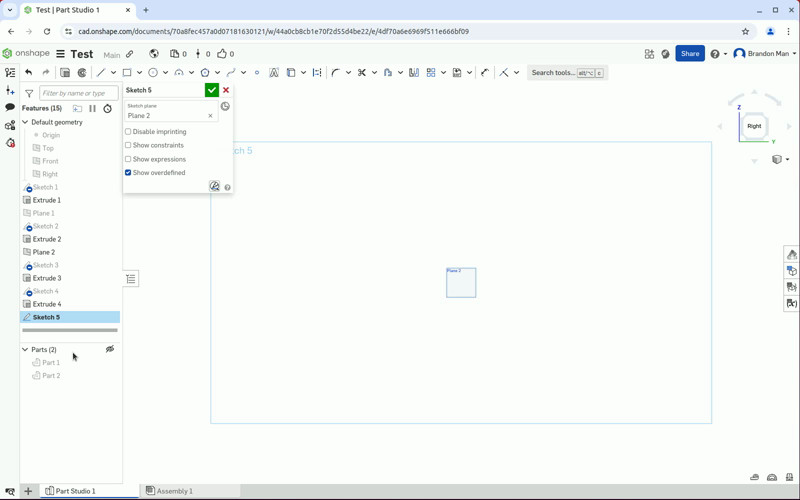
key(c)
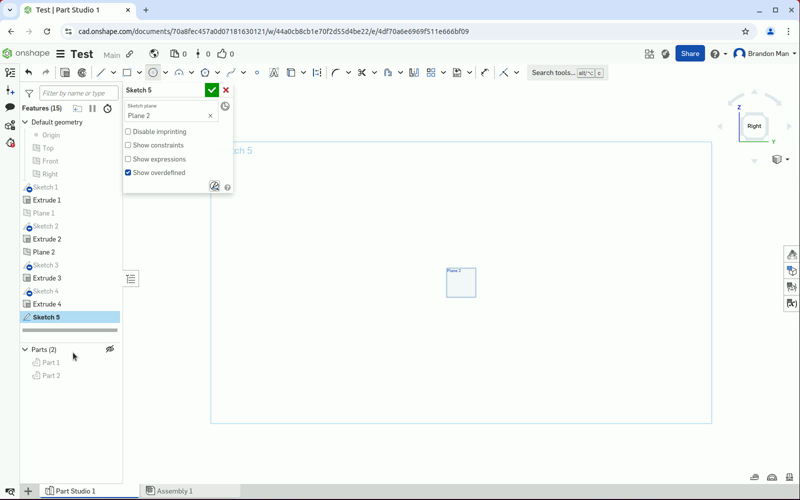
key_down(shift)
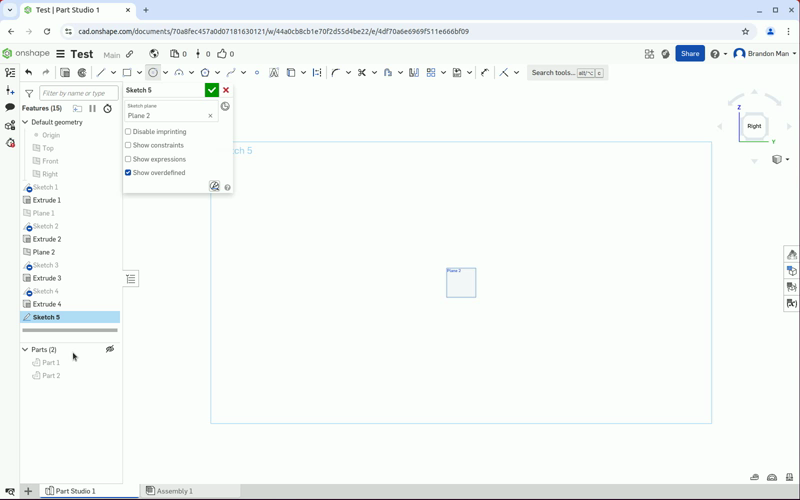
mouse_move(461, 254)
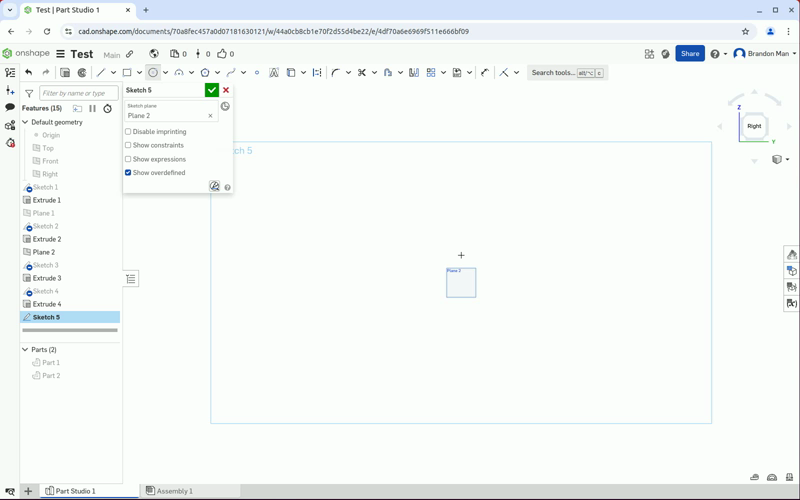
click(461, 254)
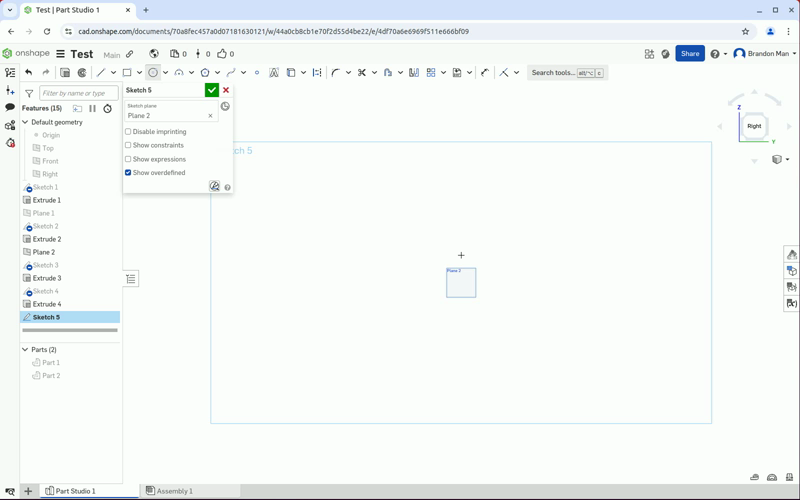
key_up(shift)
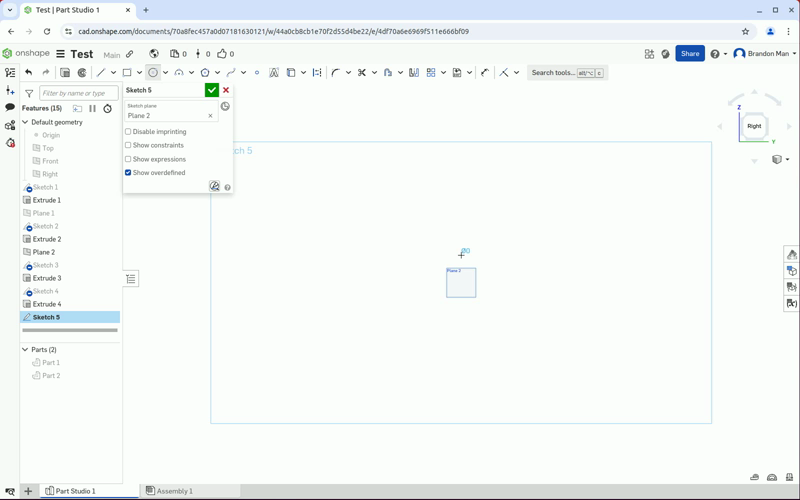
mouse_move(466, 254)
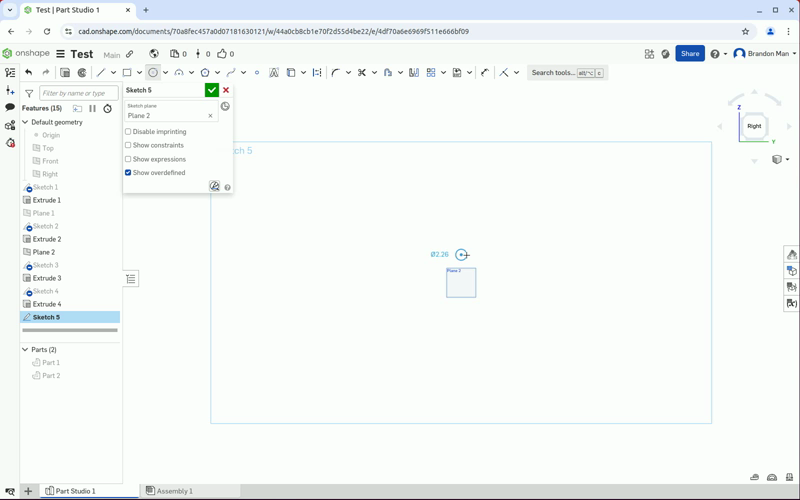
click(466, 254)
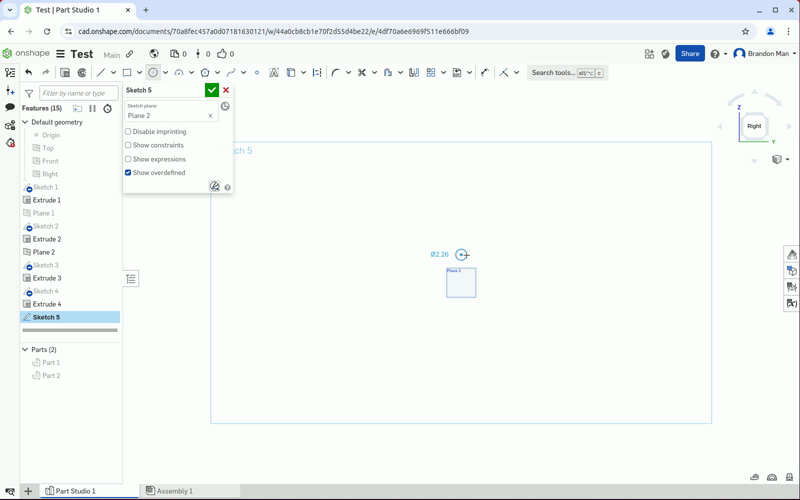
key(esc)
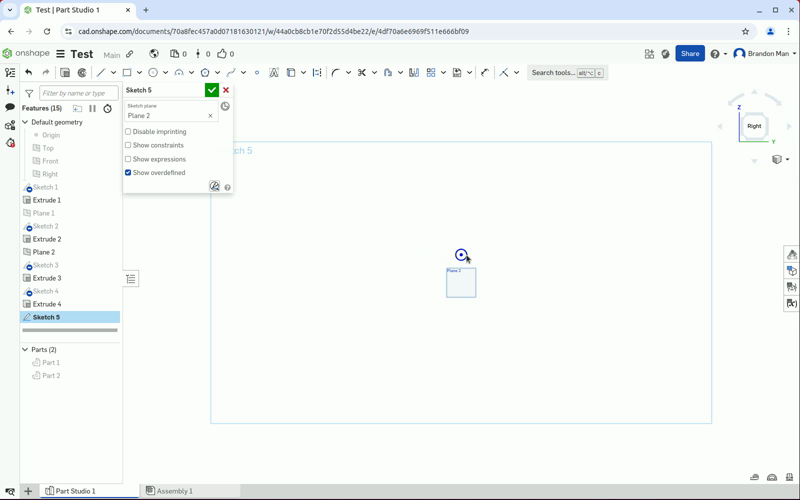
mouse_move(463, 253)
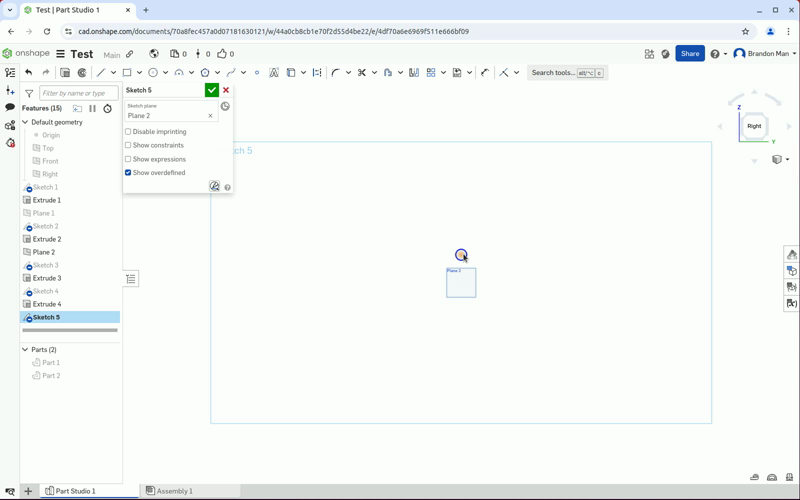
scroll(6)
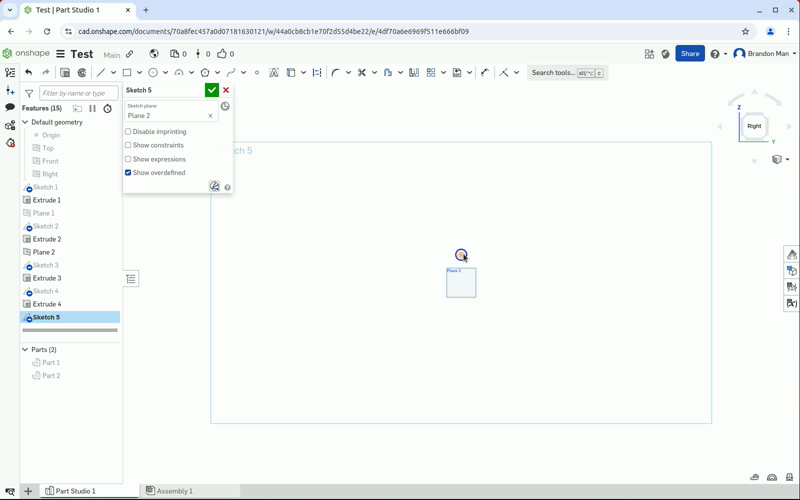
scroll(6)
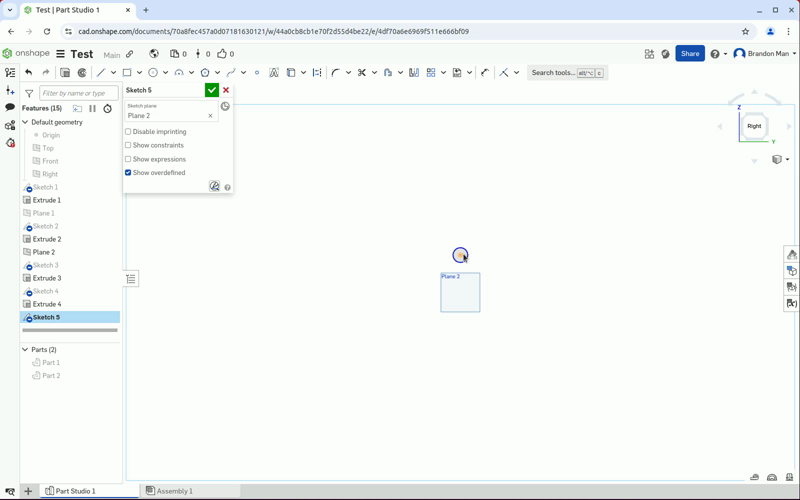
scroll(6)
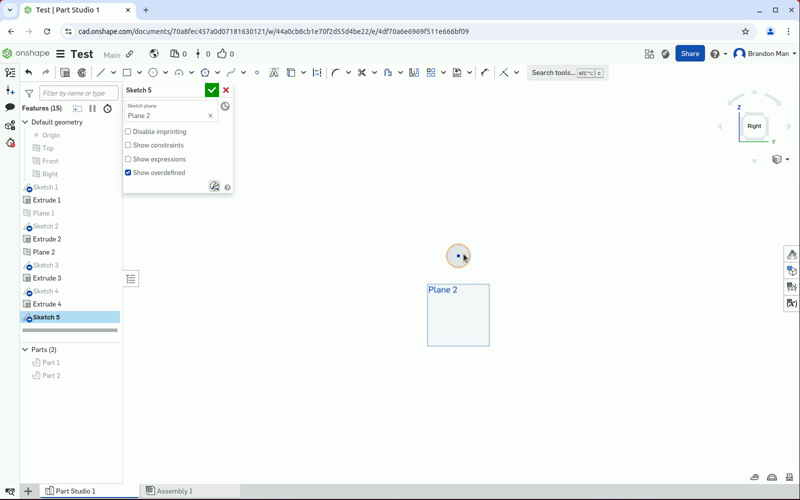
scroll(6)
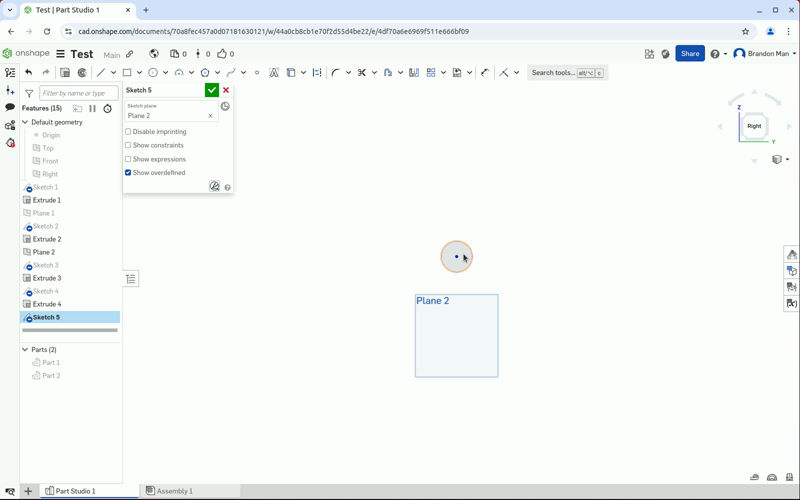
scroll(6)
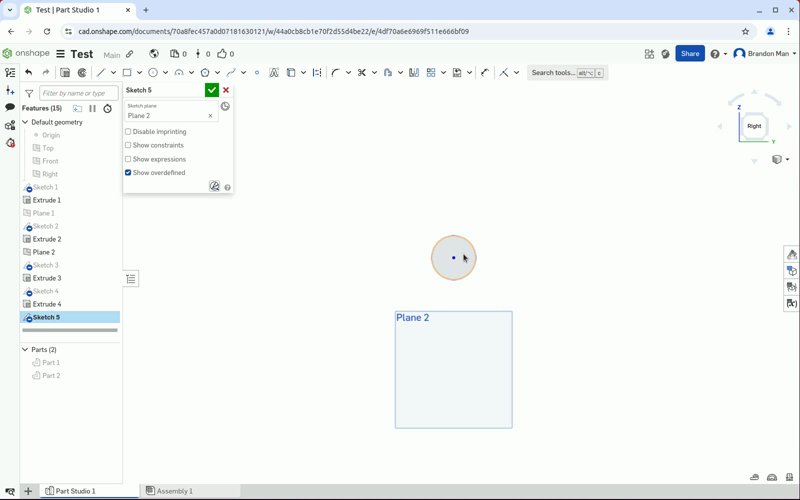
scroll(6)
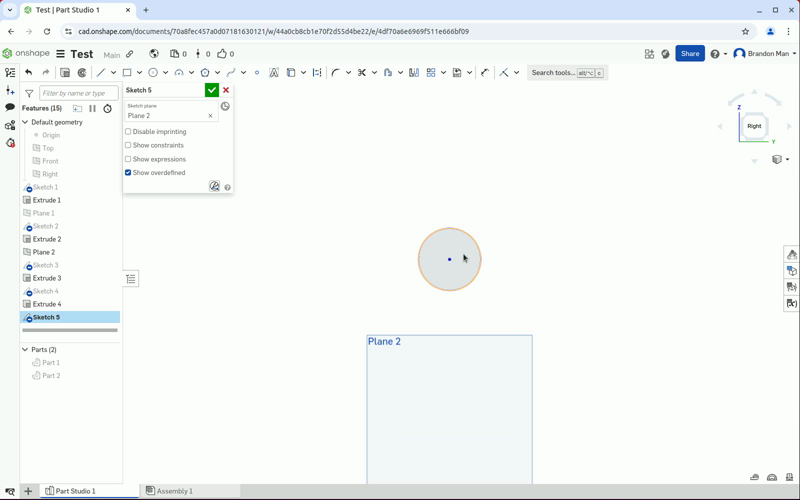
scroll(6)
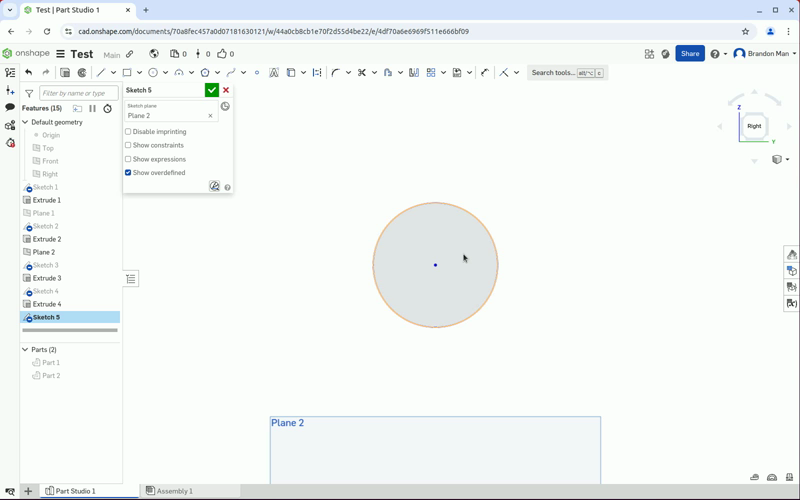
click(463, 253)
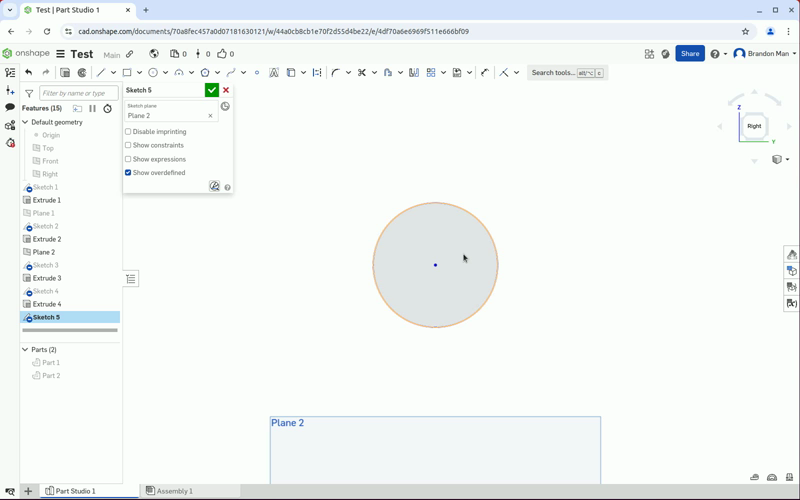
scroll(-6)
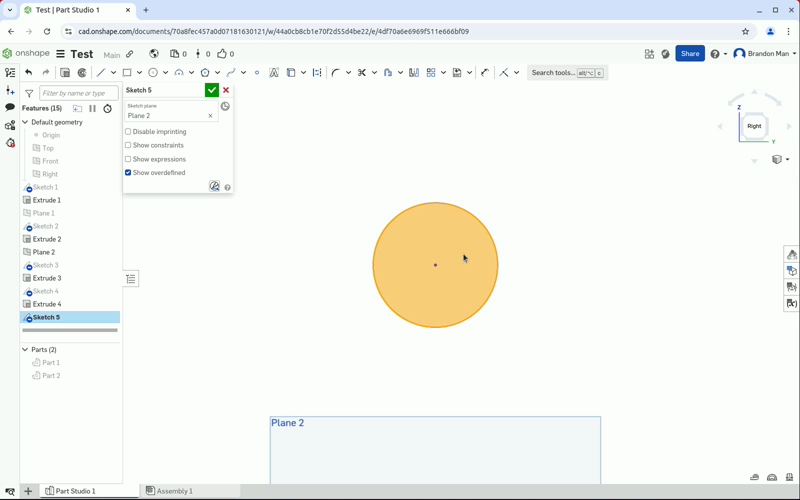
scroll(-6)
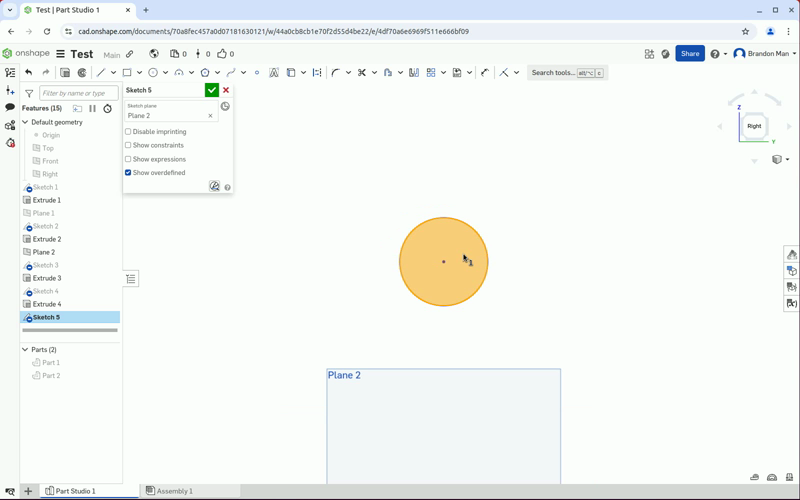
scroll(-6)
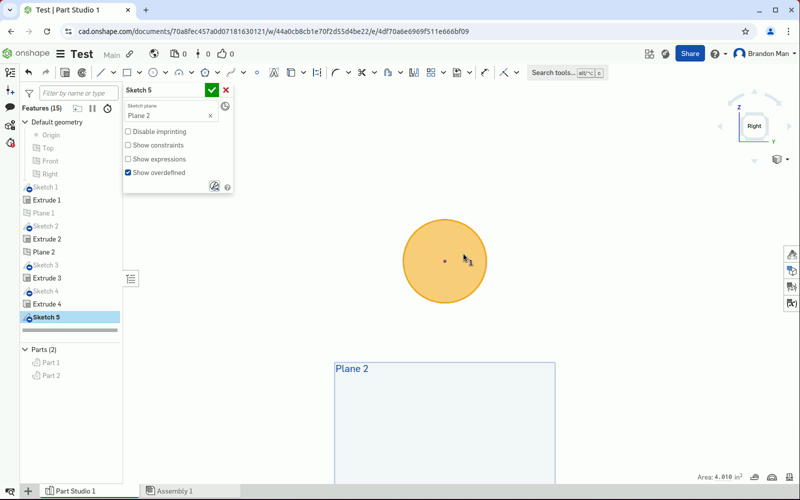
scroll(-6)
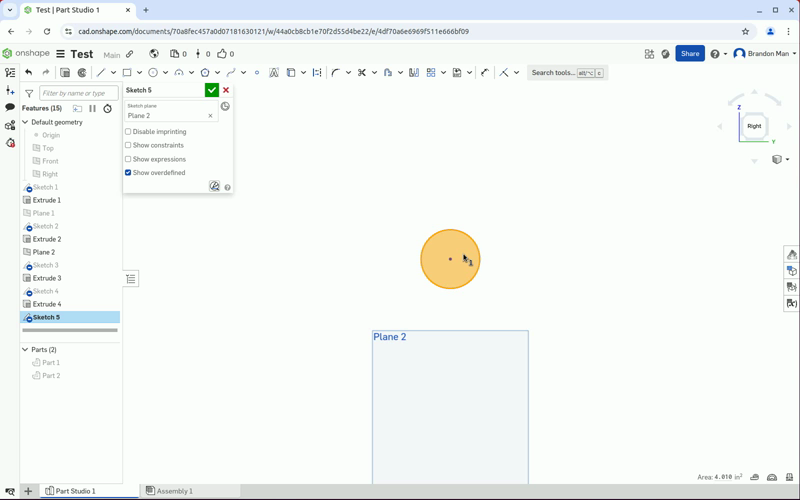
scroll(-6)
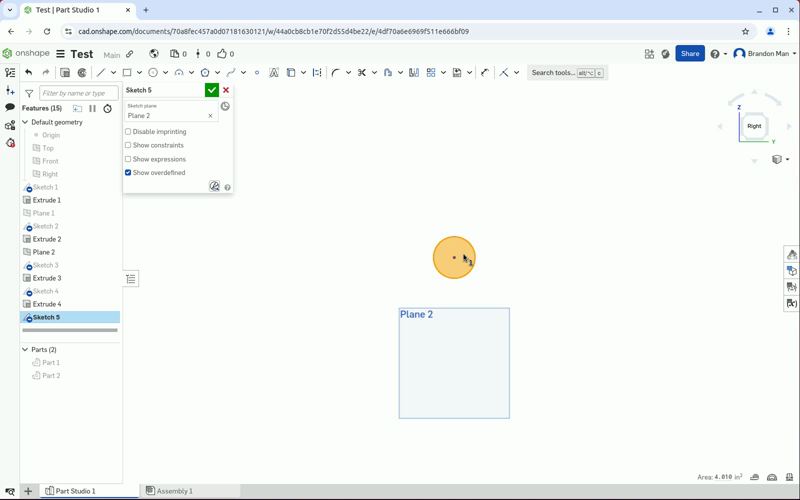
scroll(-6)
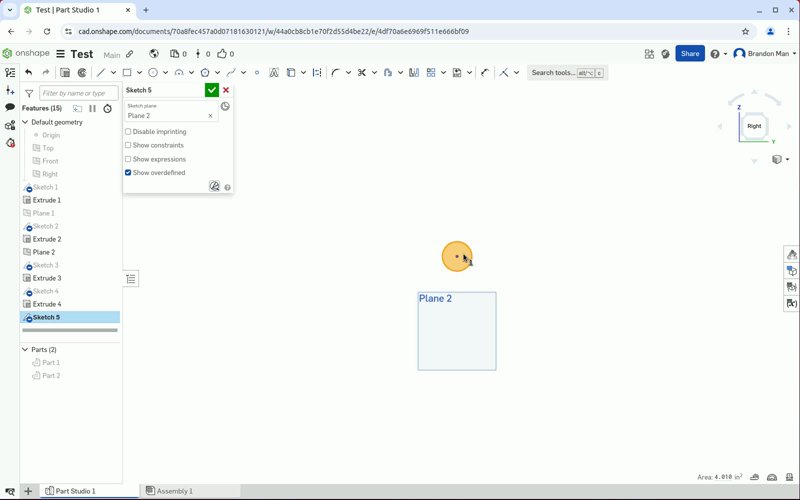
scroll(-6)
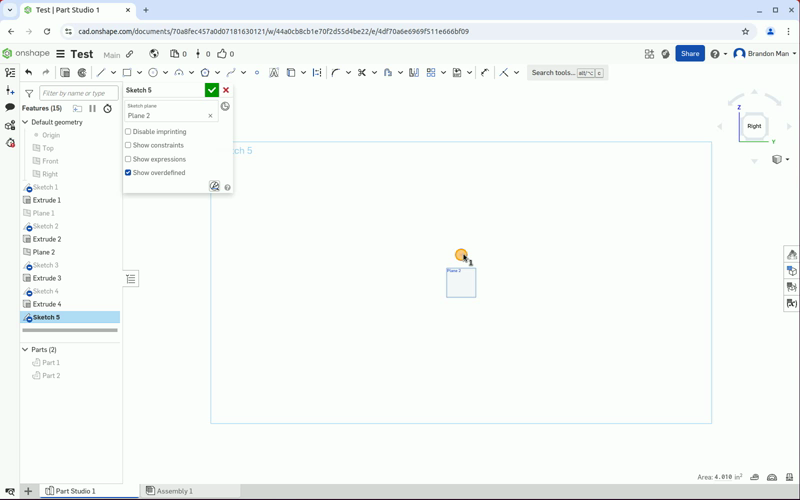
mouse_move(73, 352)
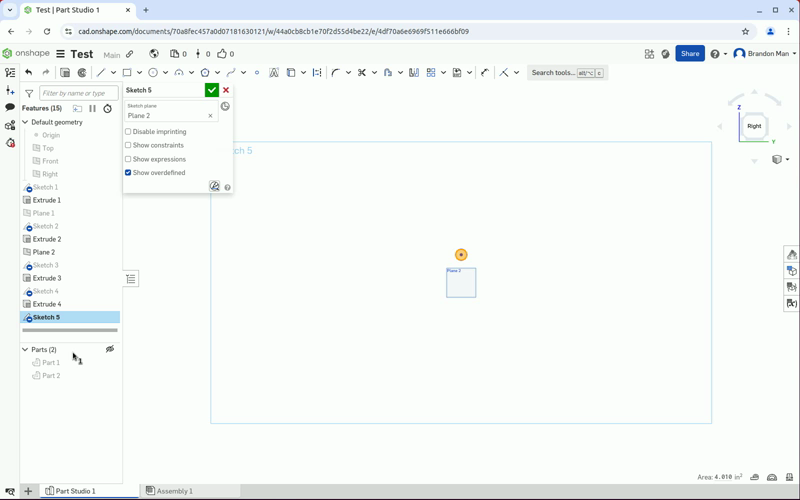
key(shift+y)
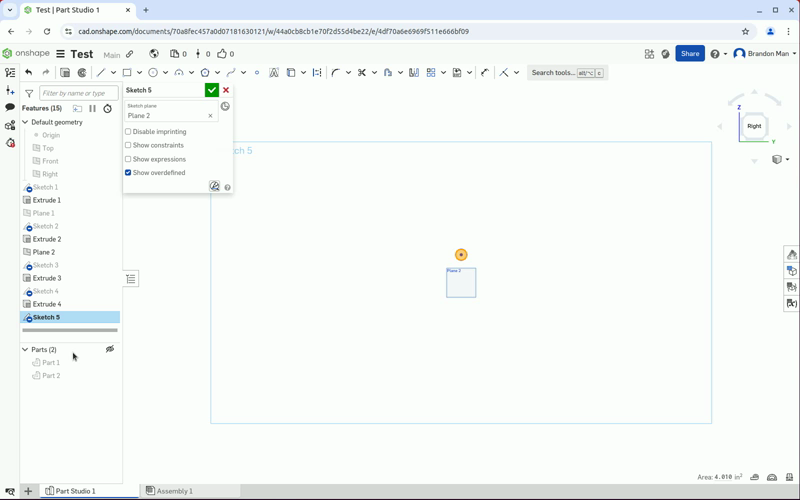
key(shift+e)
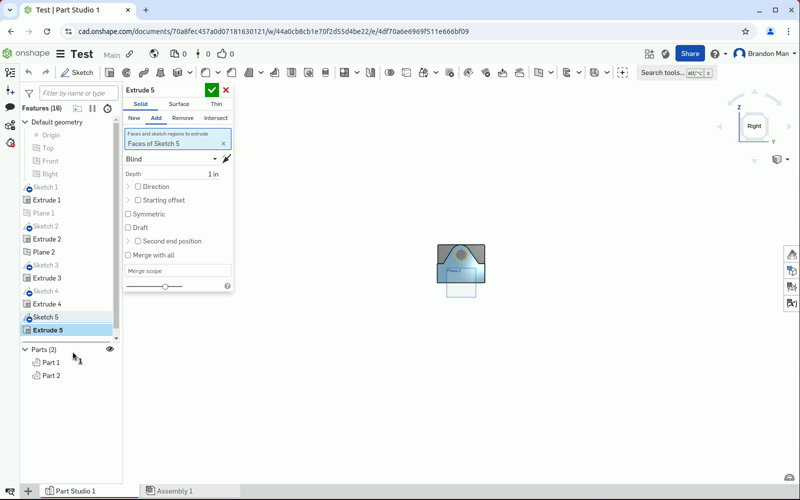
mouse_move(143, 106)
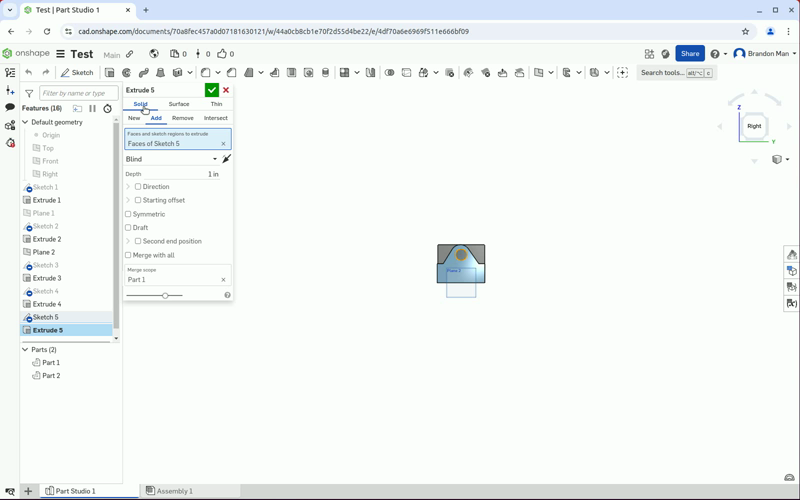
click(143, 106)
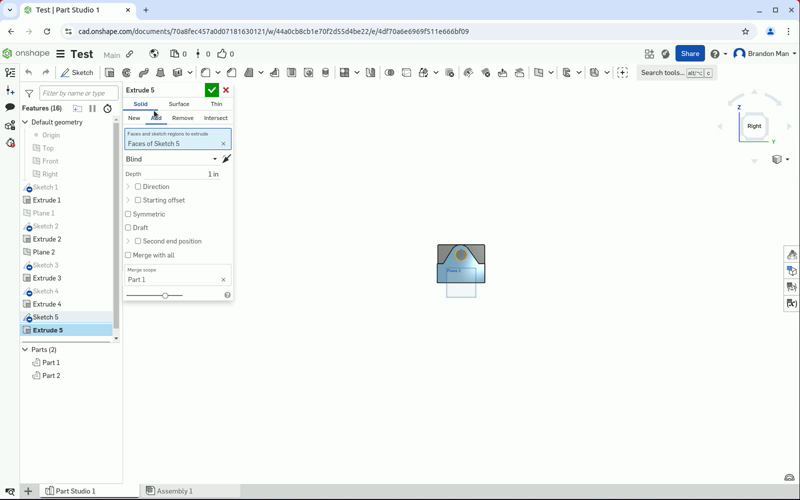
mouse_move(186, 120)
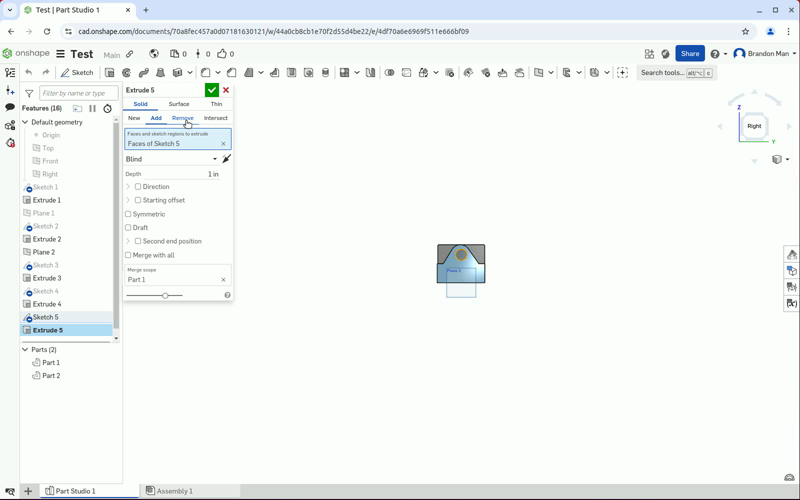
click(186, 120)
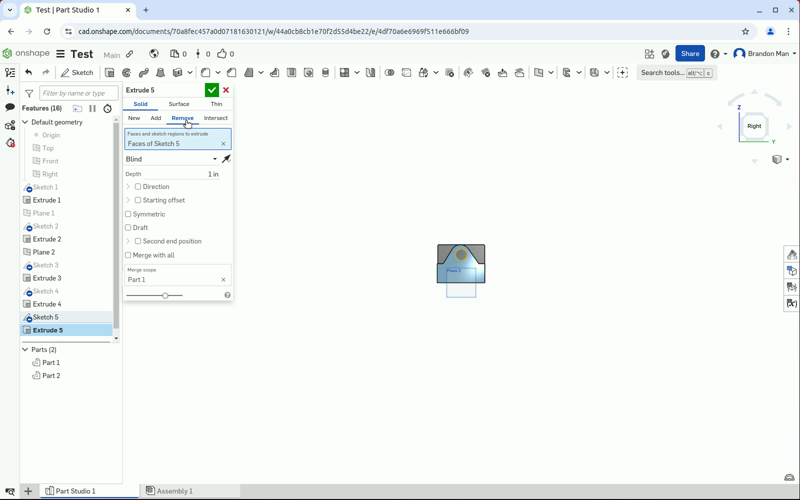
key(tab, 4)
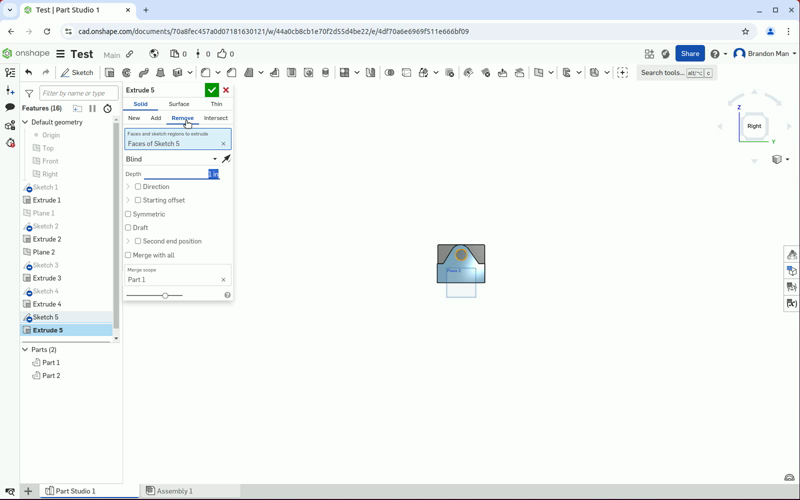
text(4.333)
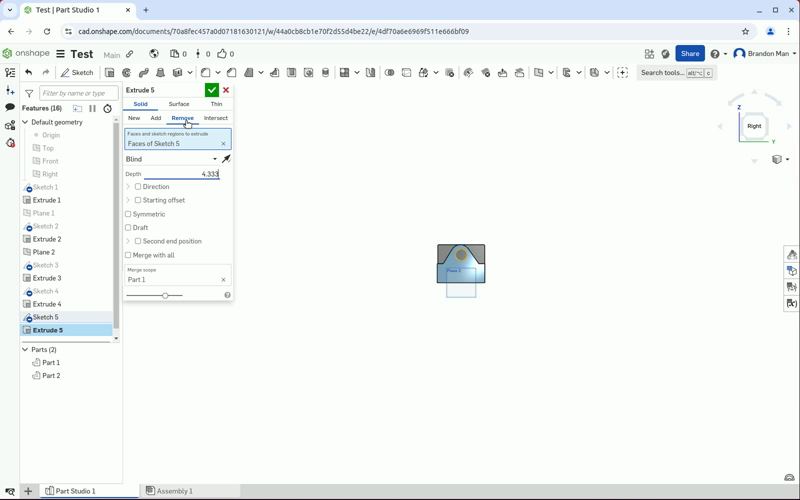
key(tab, 6)
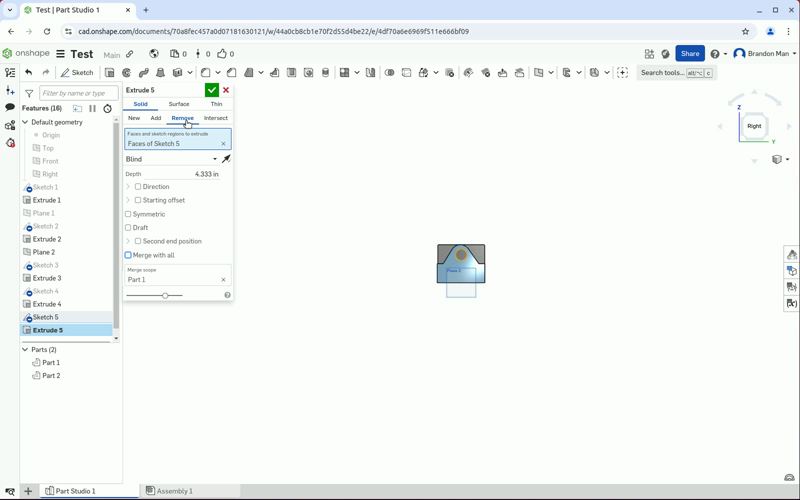
key(space)
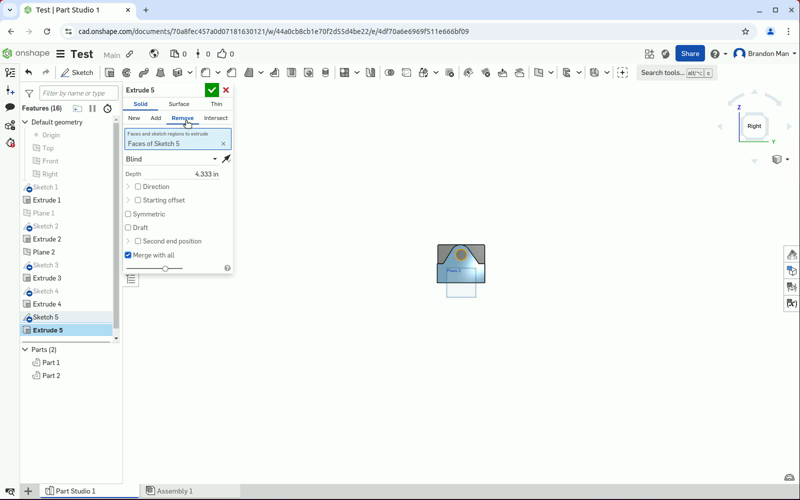
key(enter)
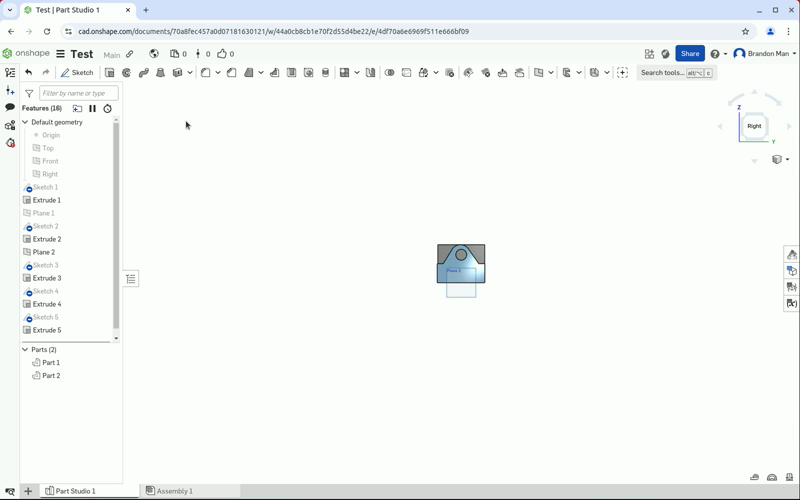
key(shift+h)
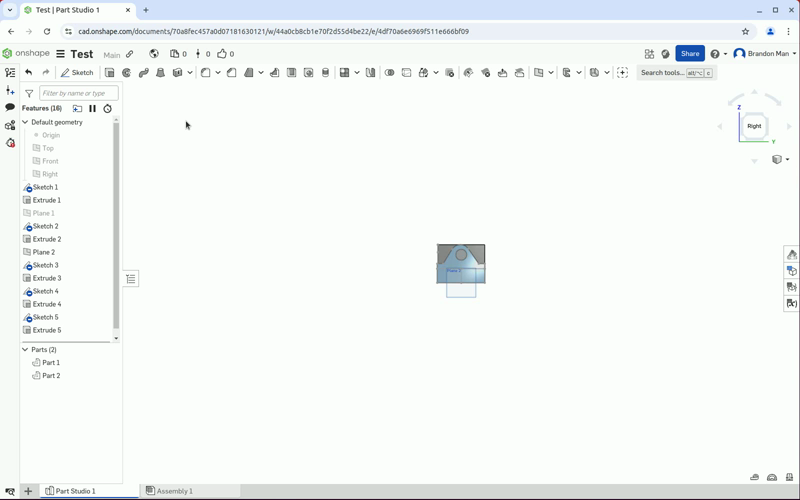
key(shift+h)
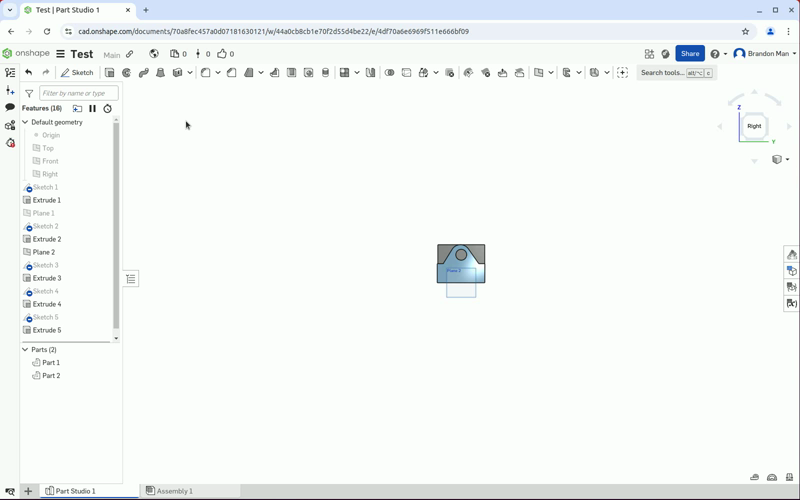
mouse_move(69, 189)
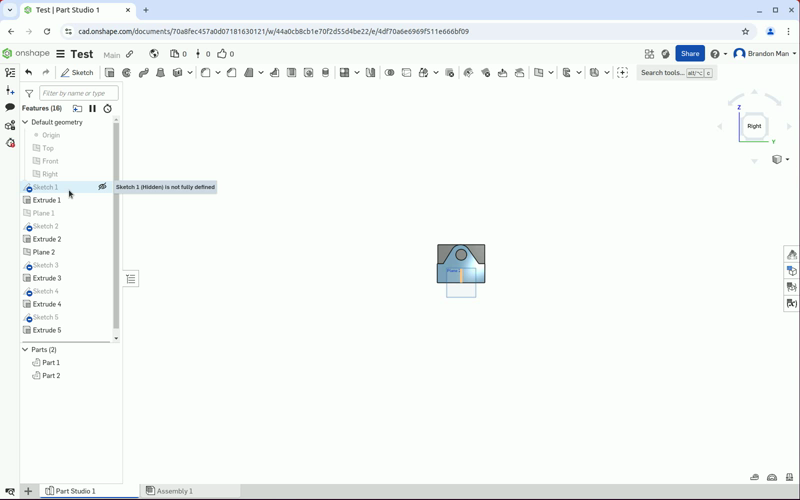
click(69, 189)
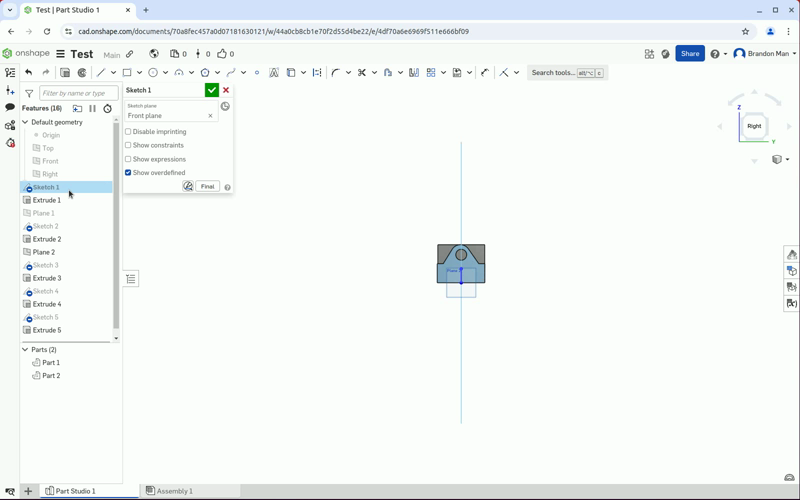
mouse_move(229, 92)
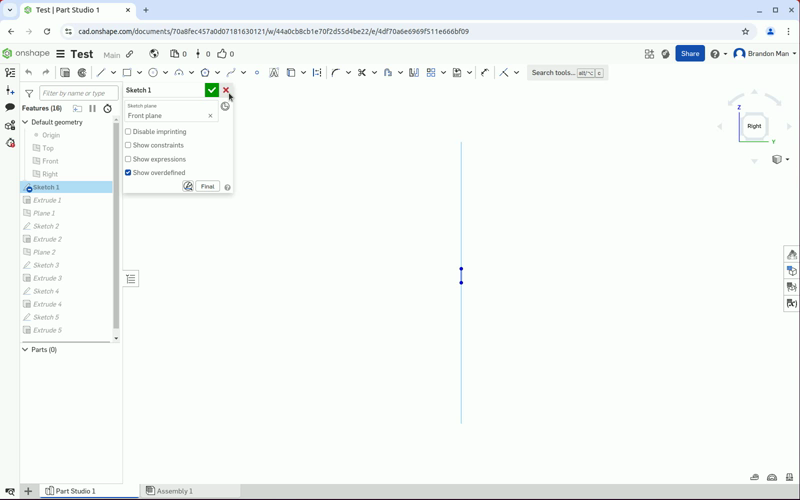
click(229, 92)
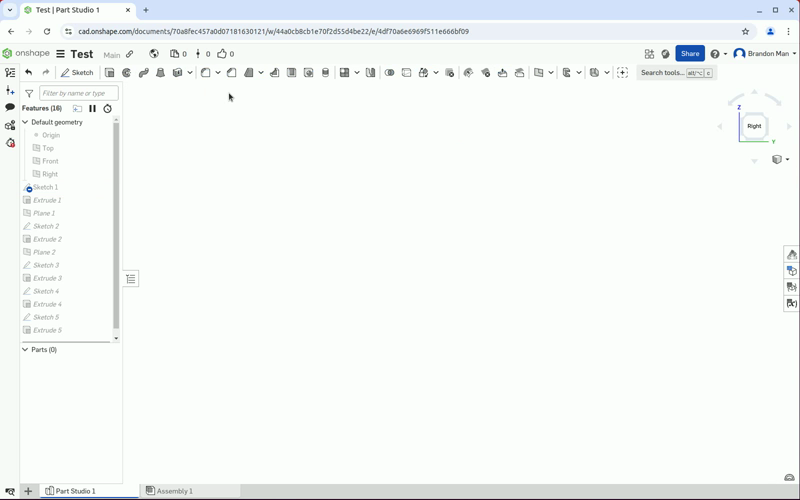
key(shift+s)
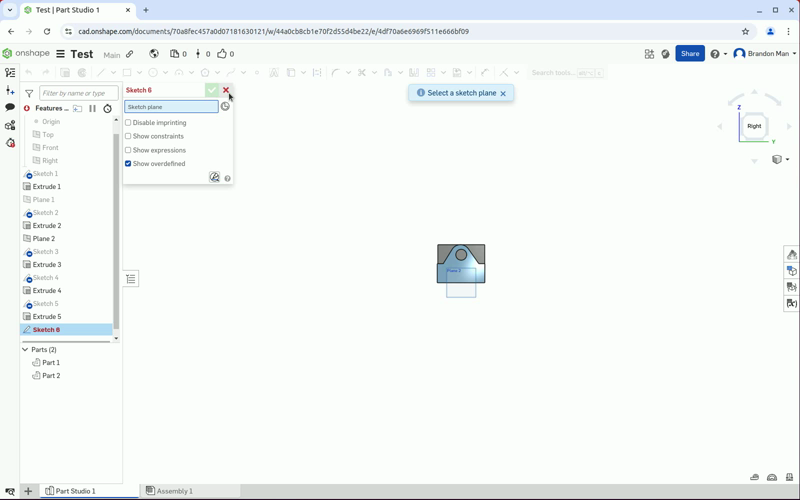
mouse_move(69, 241)
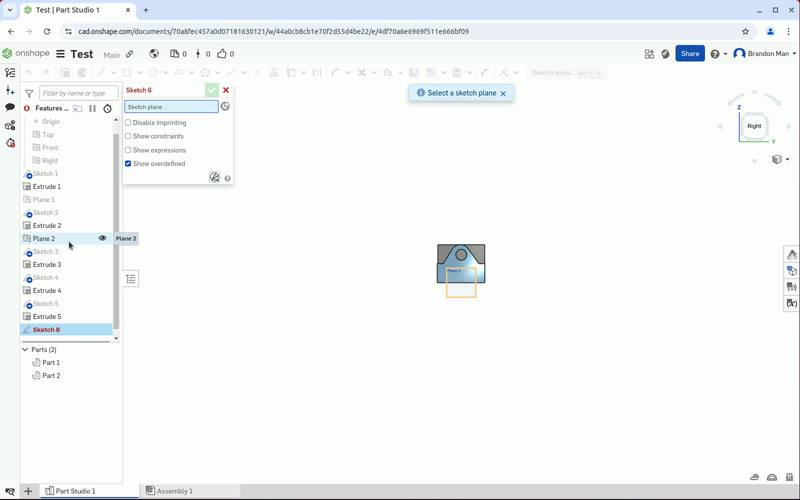
click(69, 241)
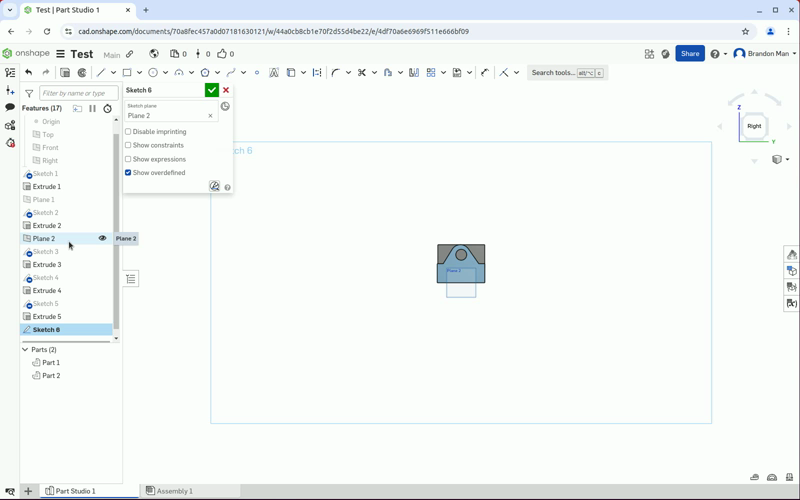
mouse_move(73, 352)
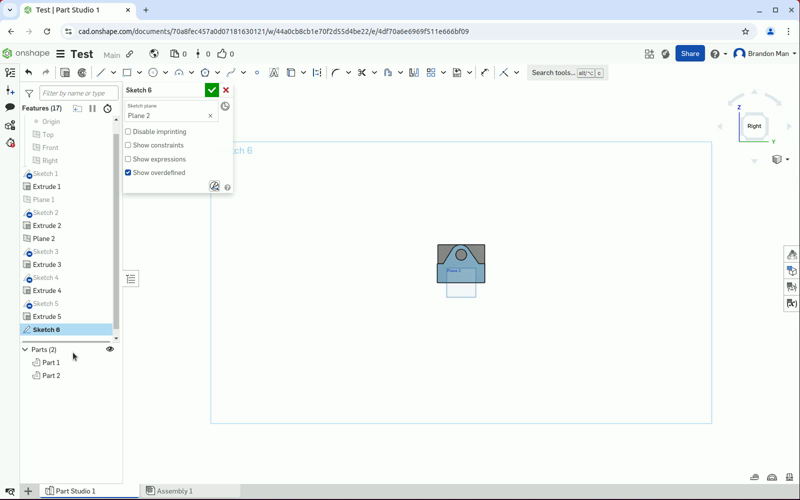
key(y)
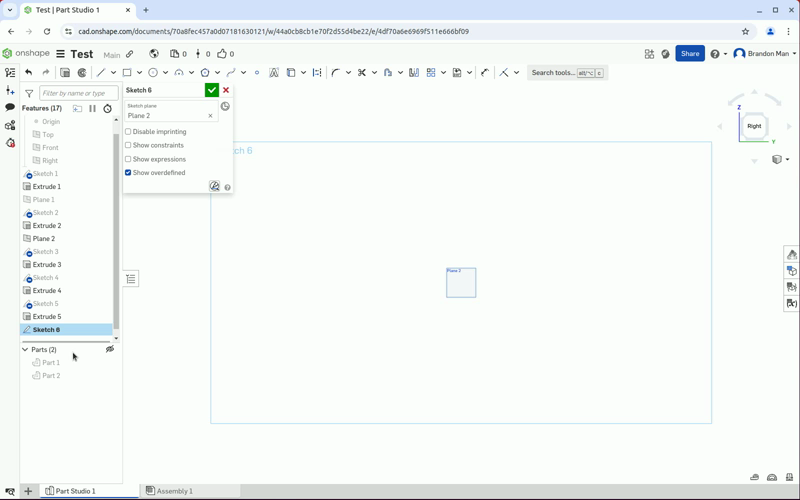
key(l)
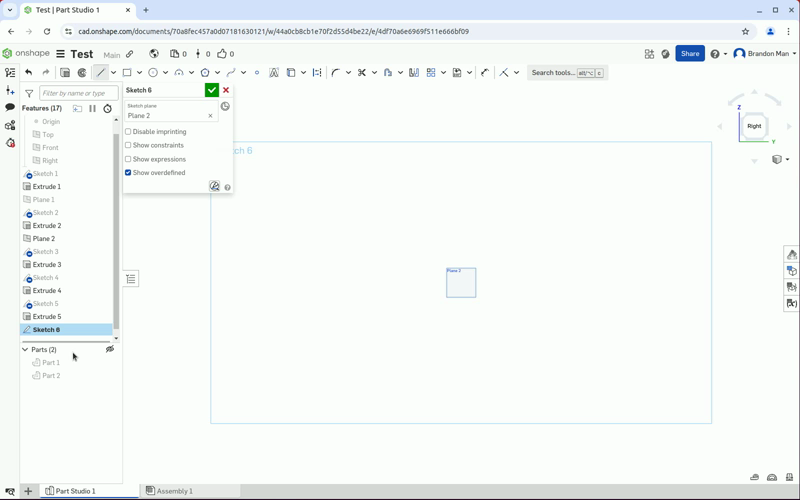
key_down(shift)
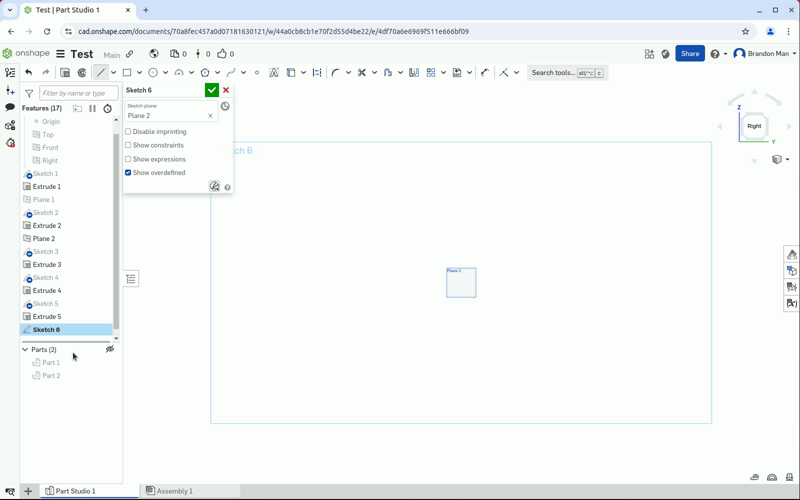
mouse_move(449, 276)
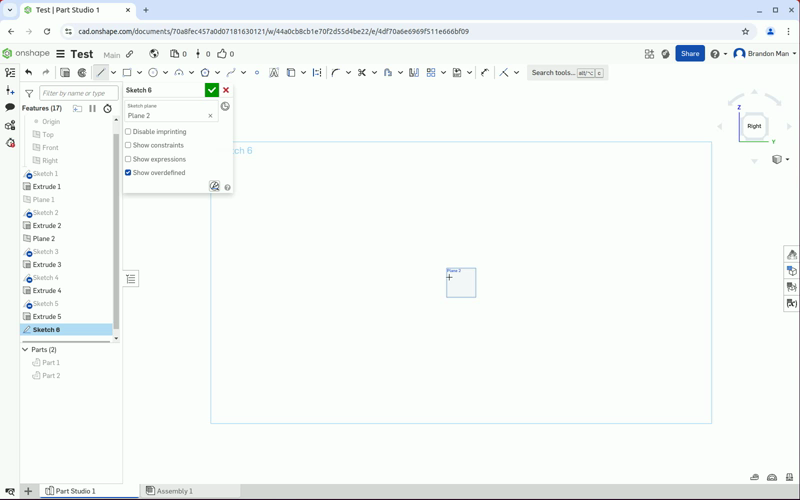
click(449, 276)
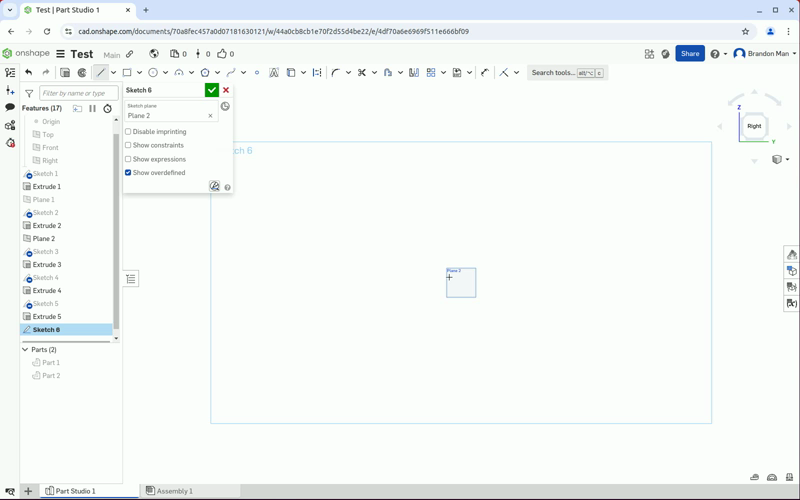
key_up(shift)
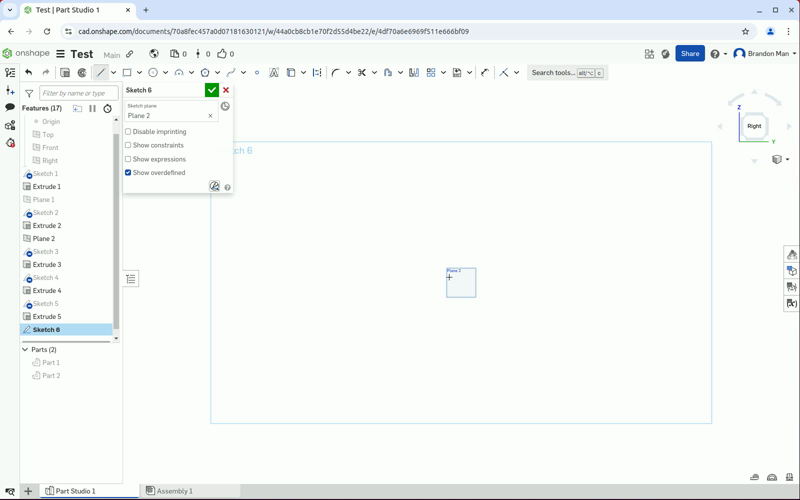
key_down(shift)
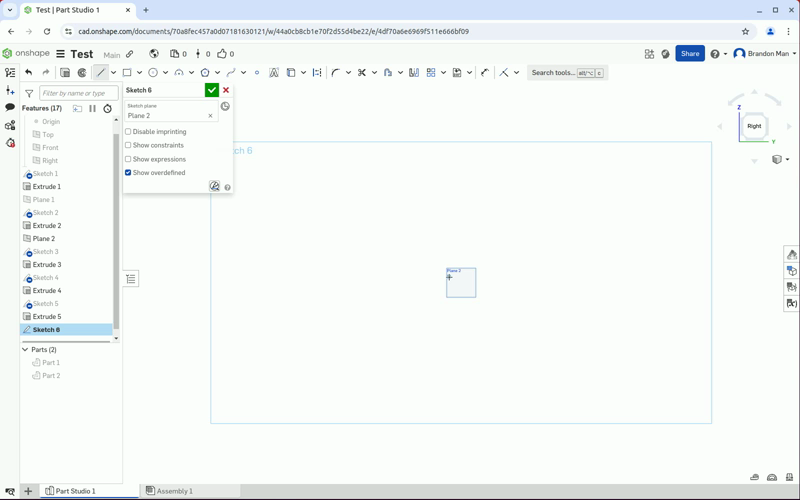
mouse_move(479, 276)
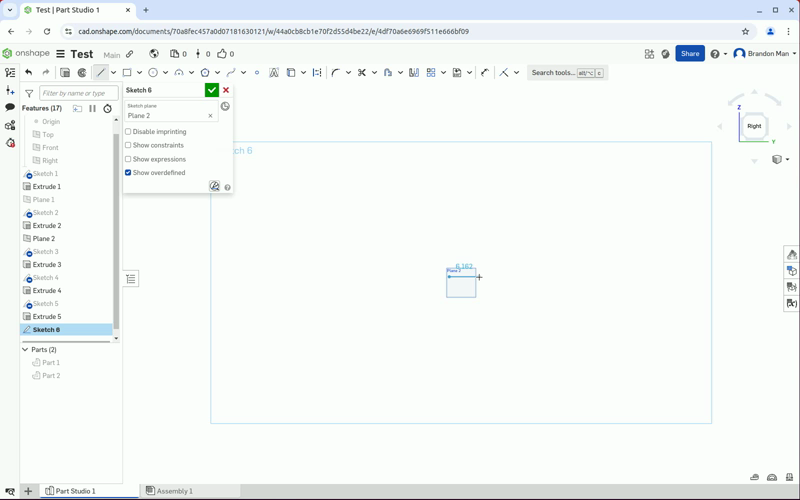
mouse_move(456, 276)
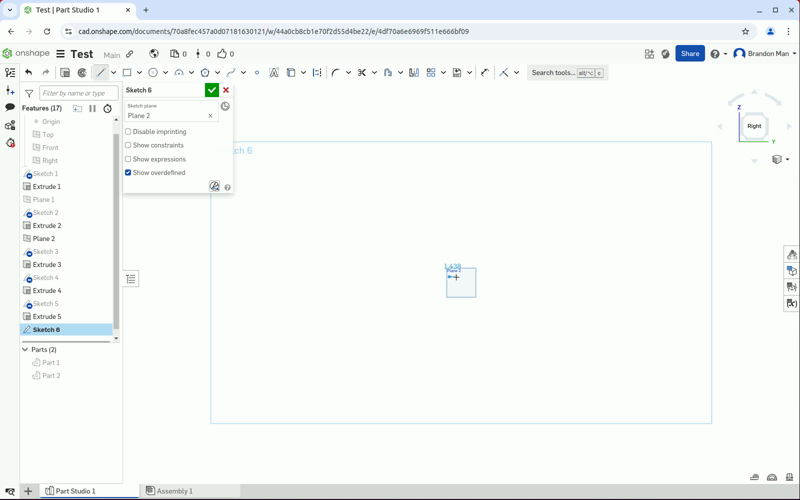
scroll(6)
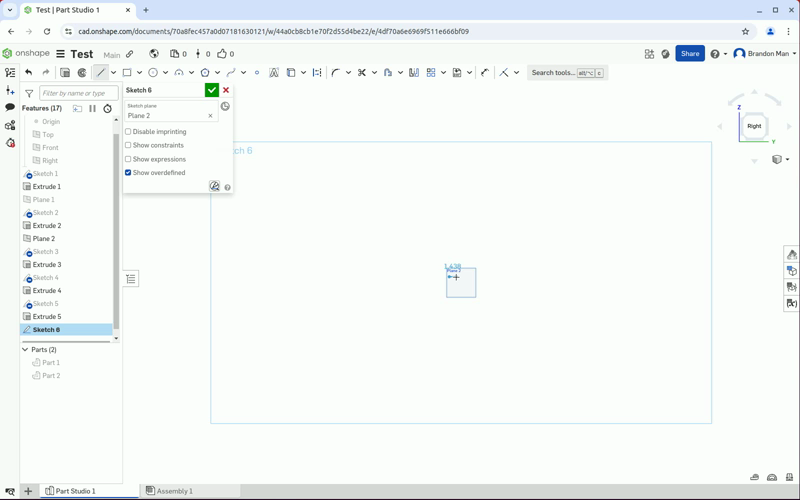
scroll(6)
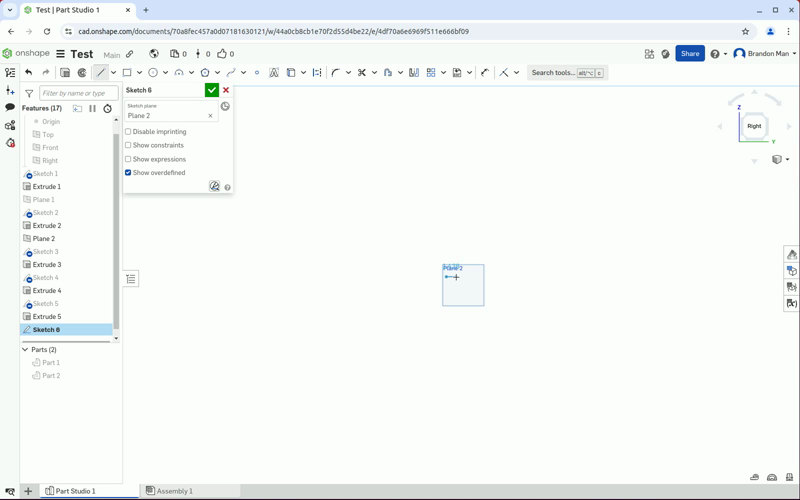
scroll(6)
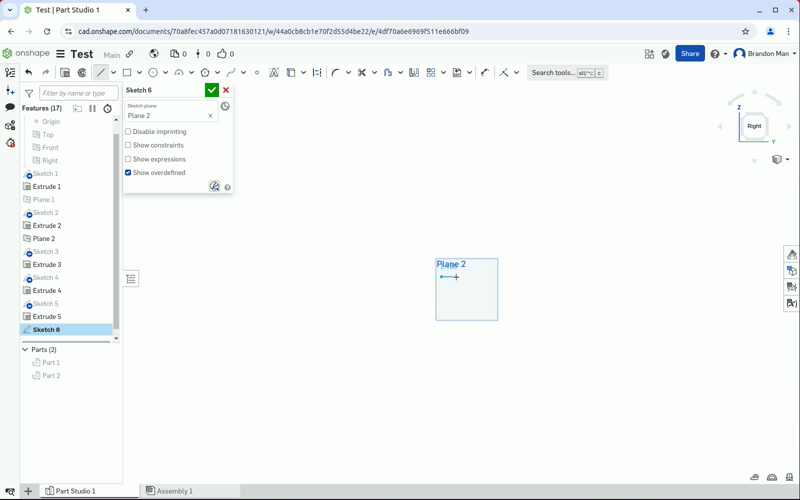
scroll(6)
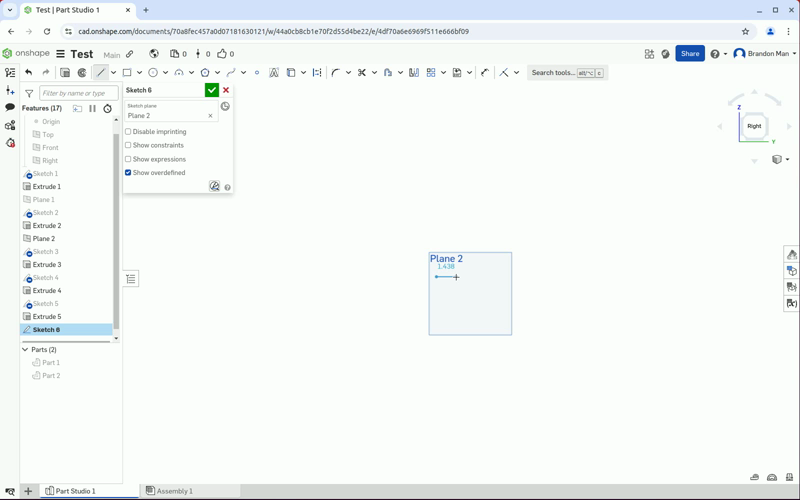
scroll(6)
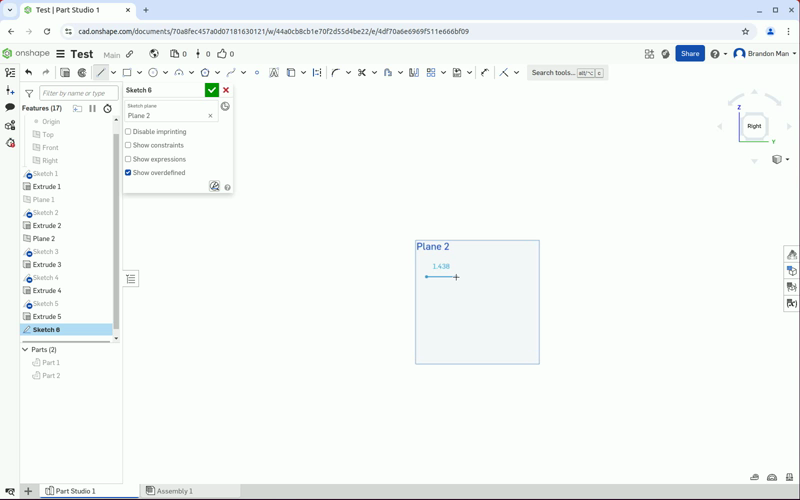
scroll(6)
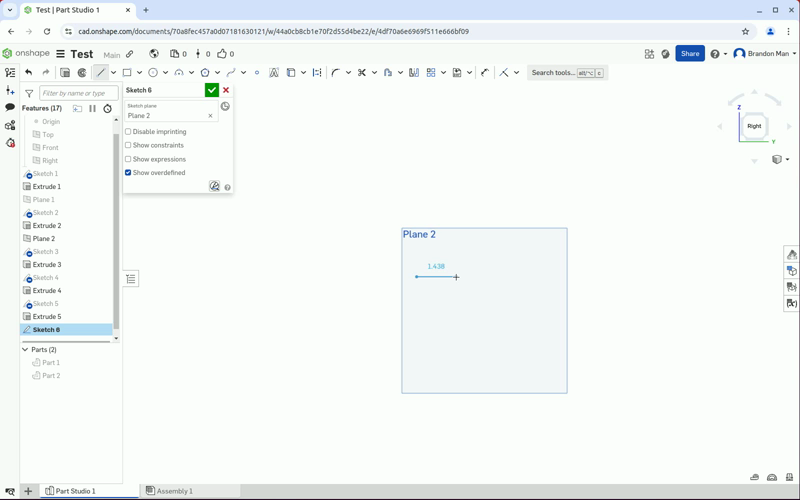
scroll(6)
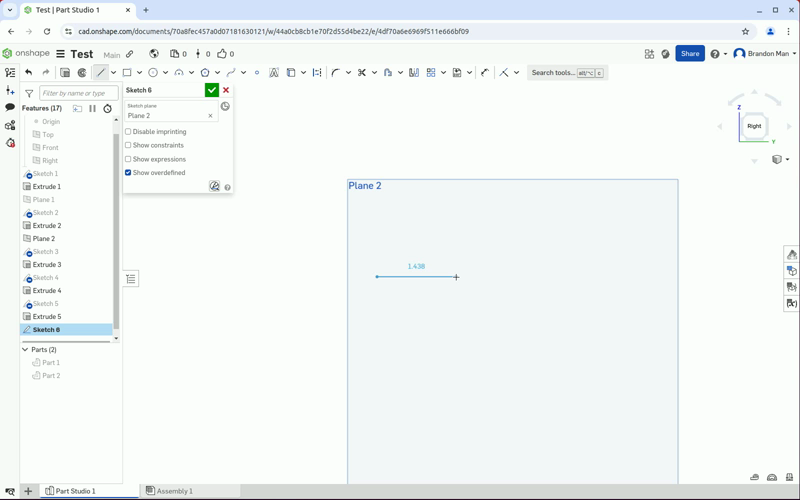
click(456, 276)
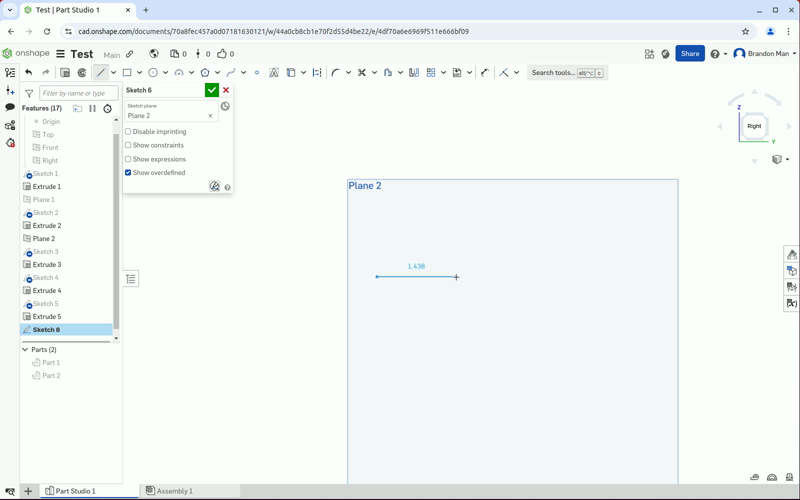
scroll(-6)
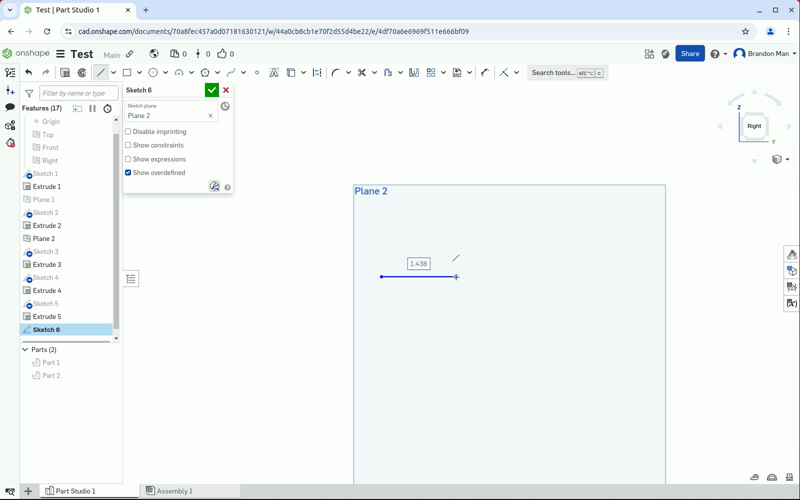
scroll(-6)
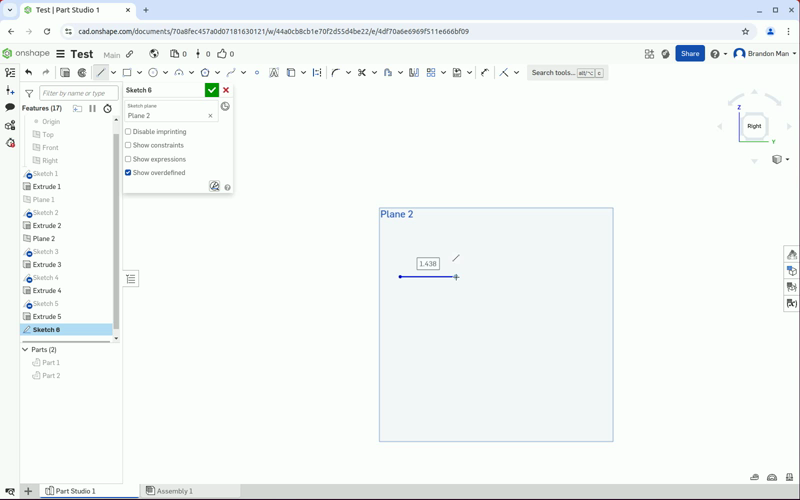
scroll(-6)
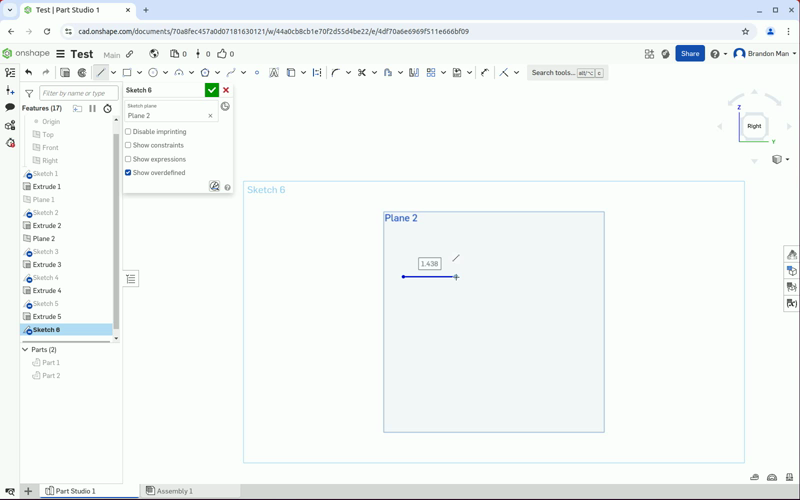
scroll(-6)
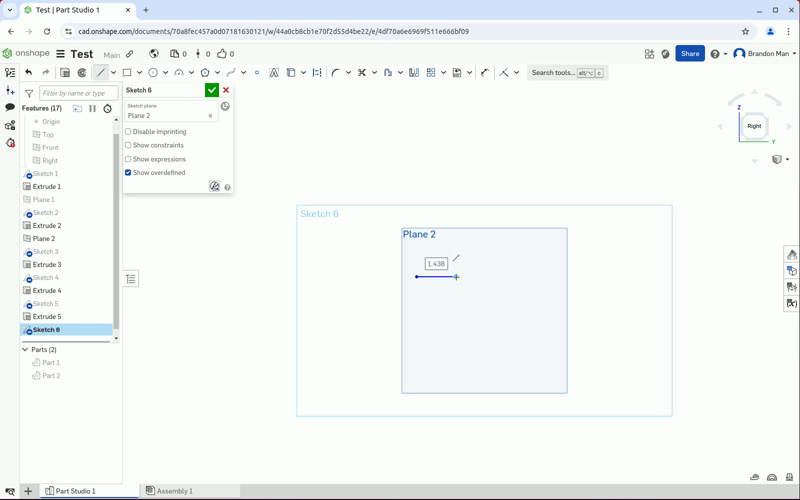
scroll(-6)
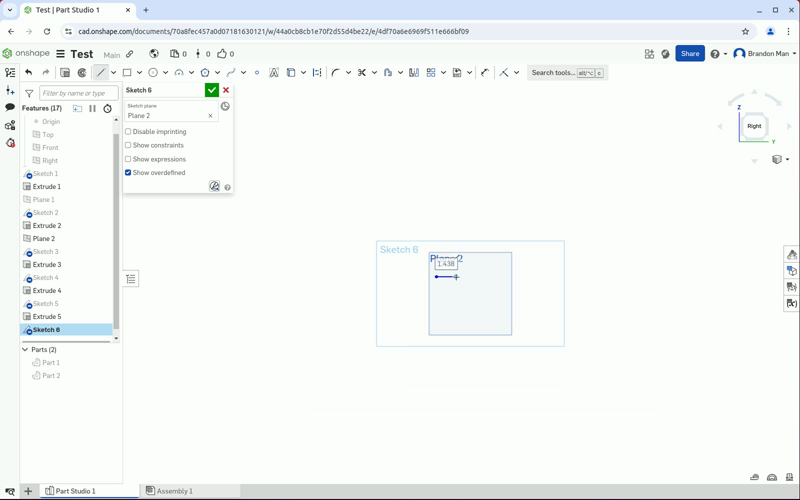
scroll(-6)
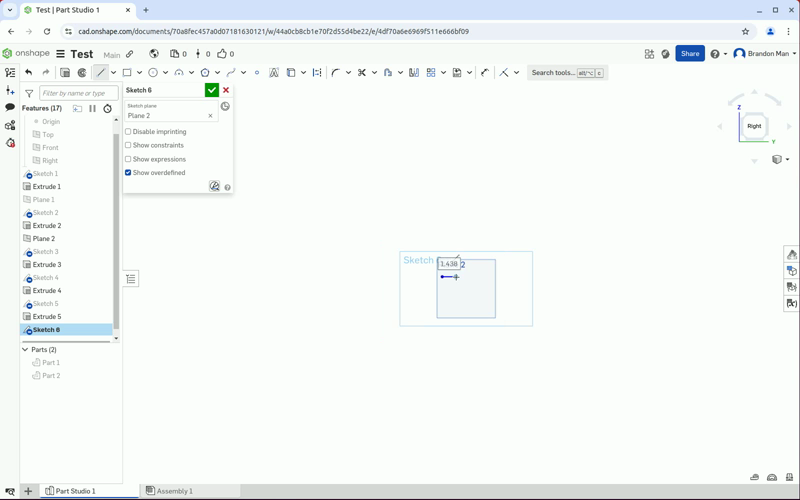
scroll(-6)
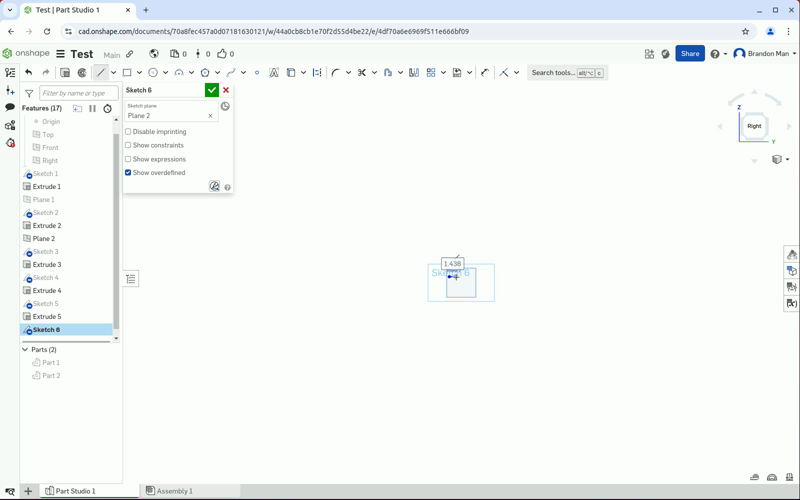
key_up(shift)
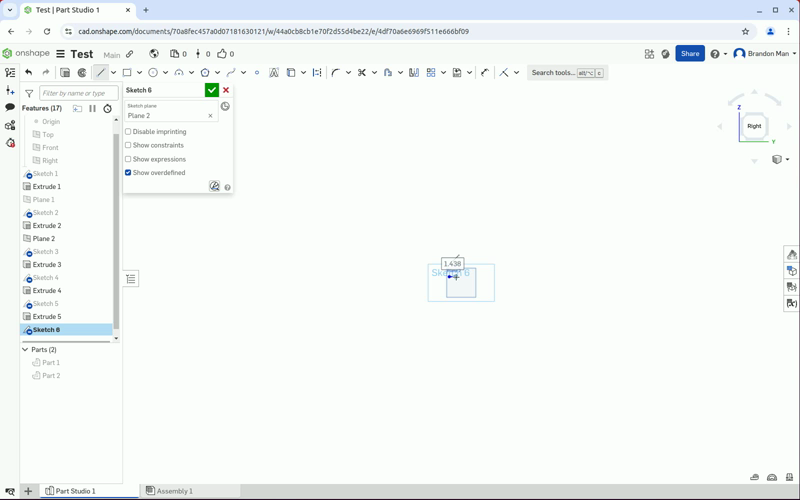
key_down(shift)
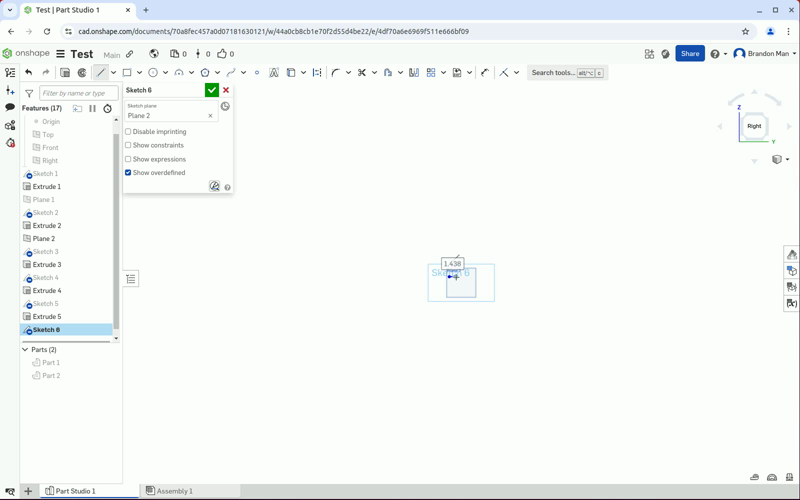
mouse_move(486, 276)
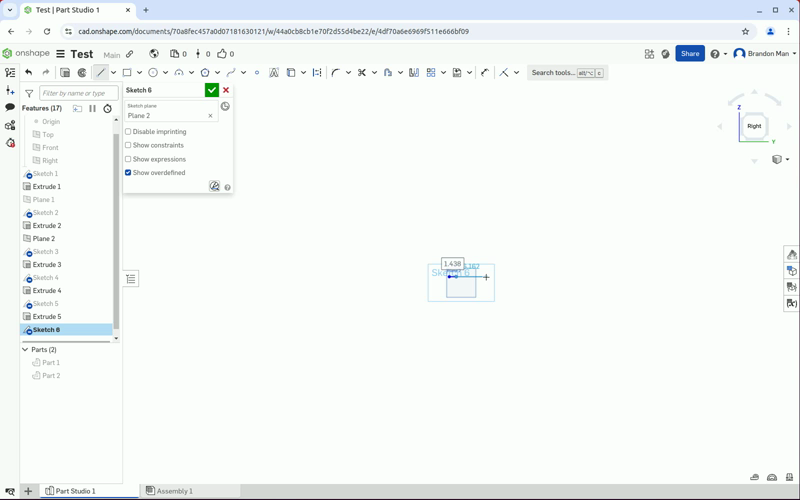
mouse_move(456, 283)
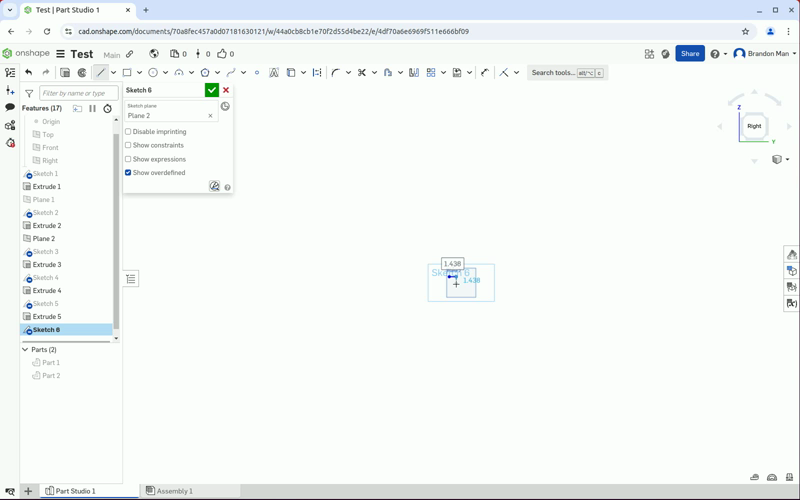
scroll(6)
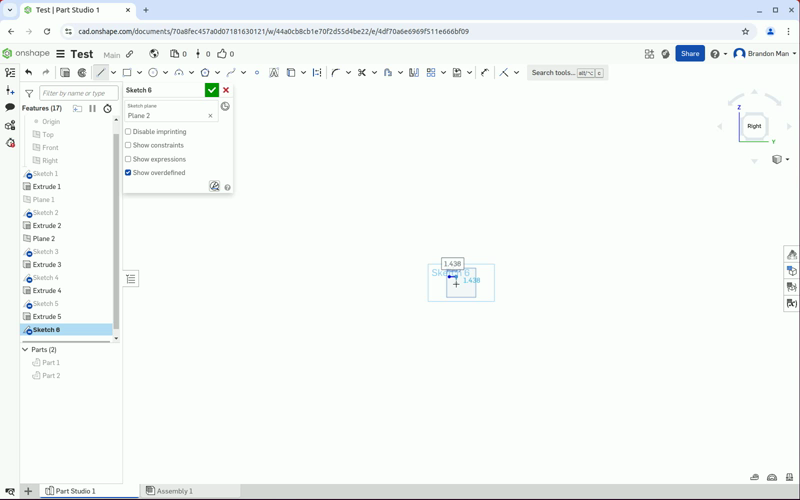
scroll(6)
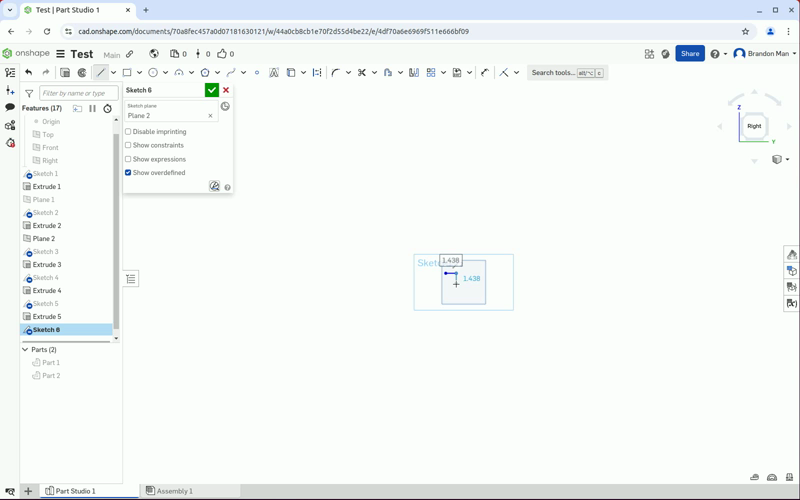
scroll(6)
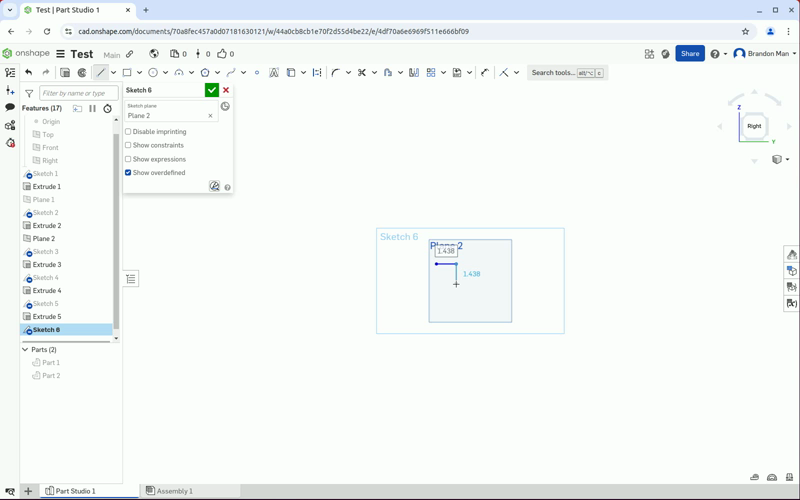
scroll(6)
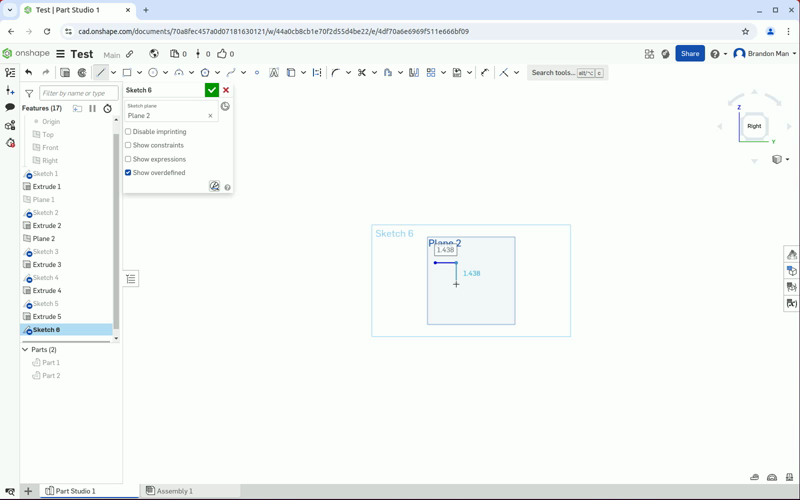
scroll(6)
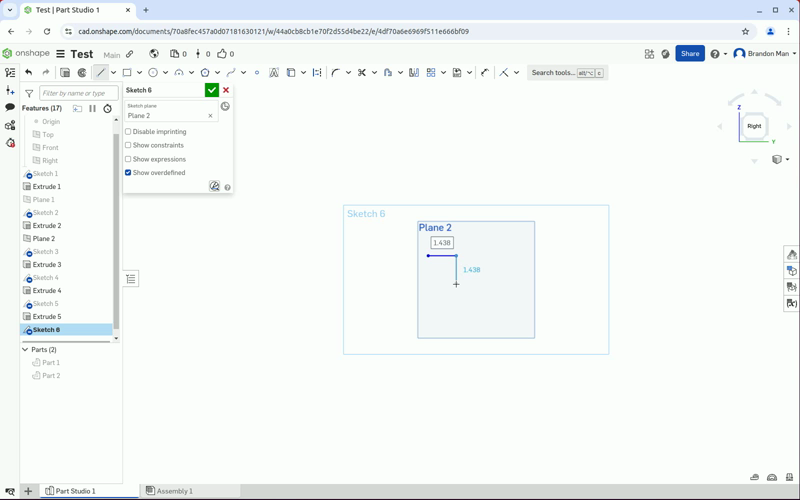
scroll(6)
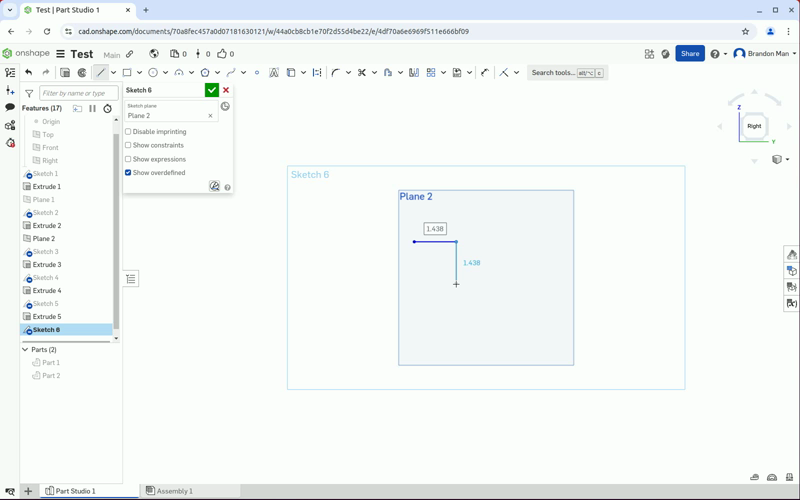
scroll(6)
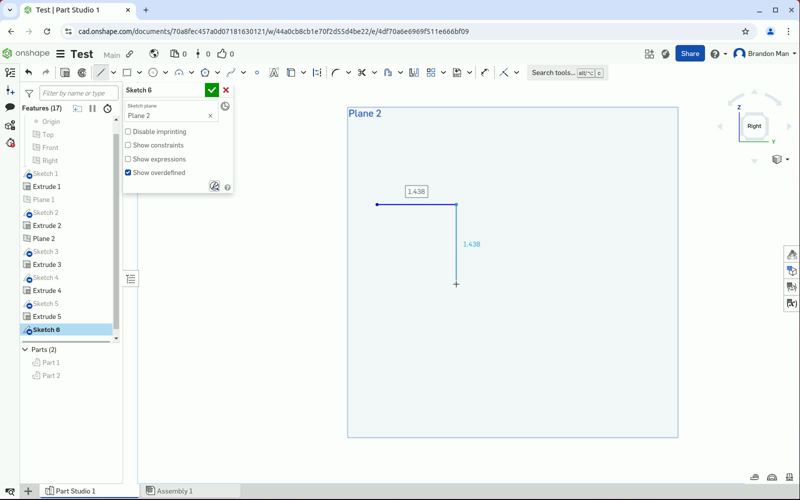
click(456, 283)
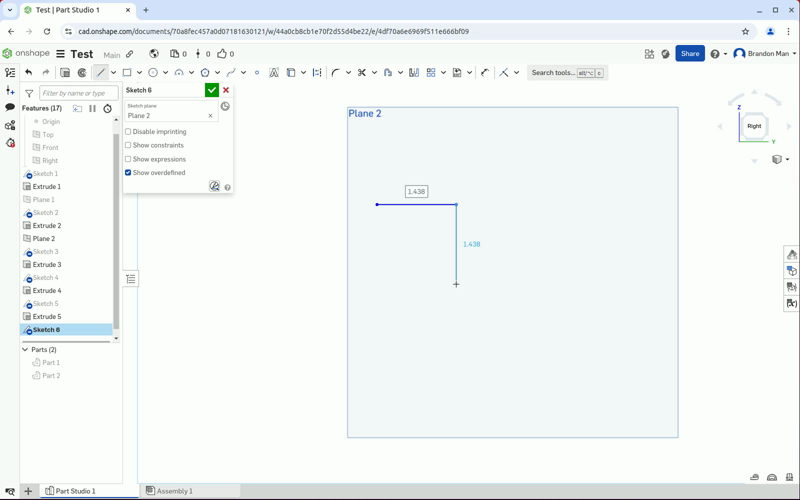
scroll(-6)
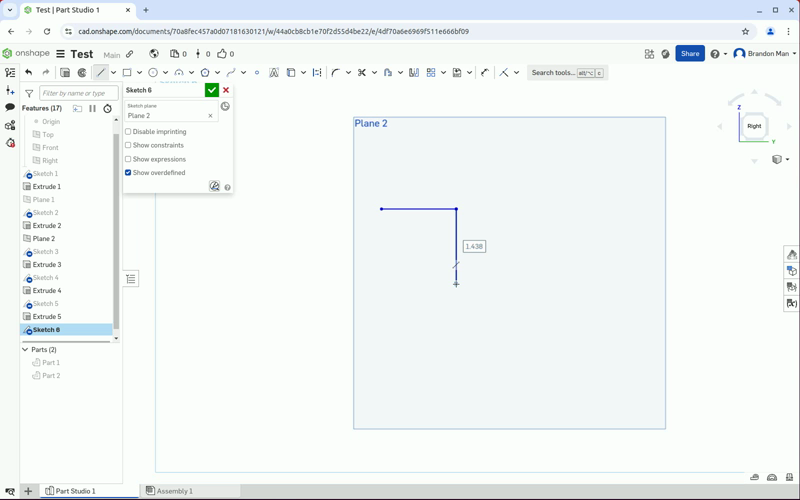
scroll(-6)
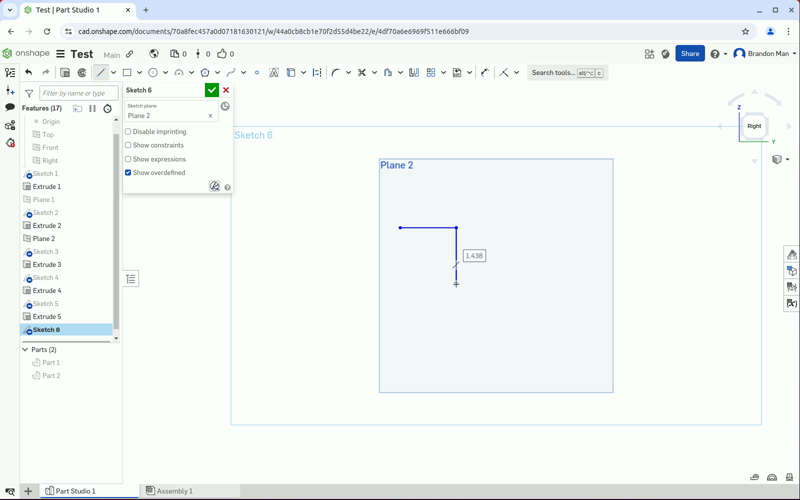
scroll(-6)
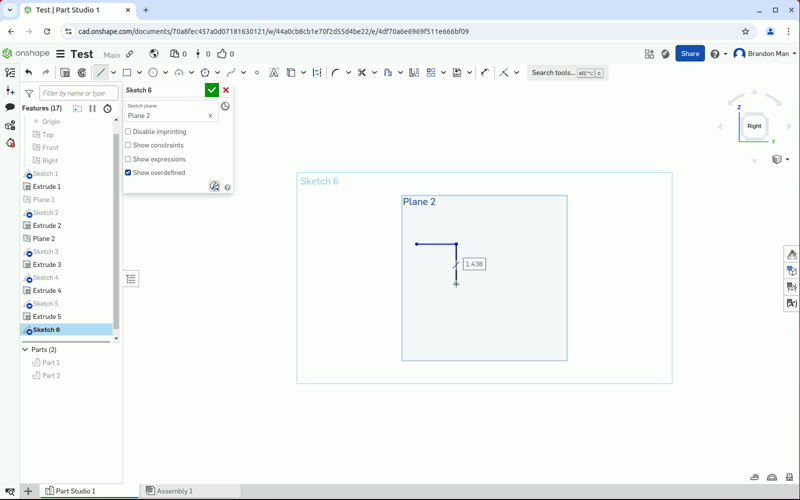
scroll(-6)
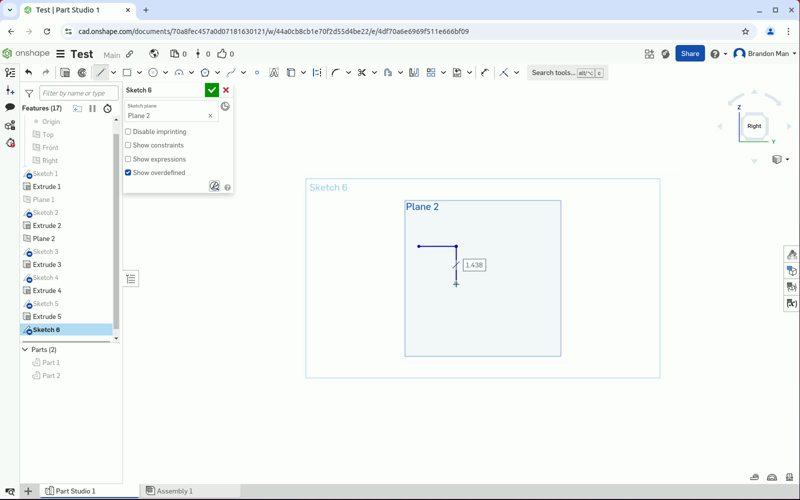
scroll(-6)
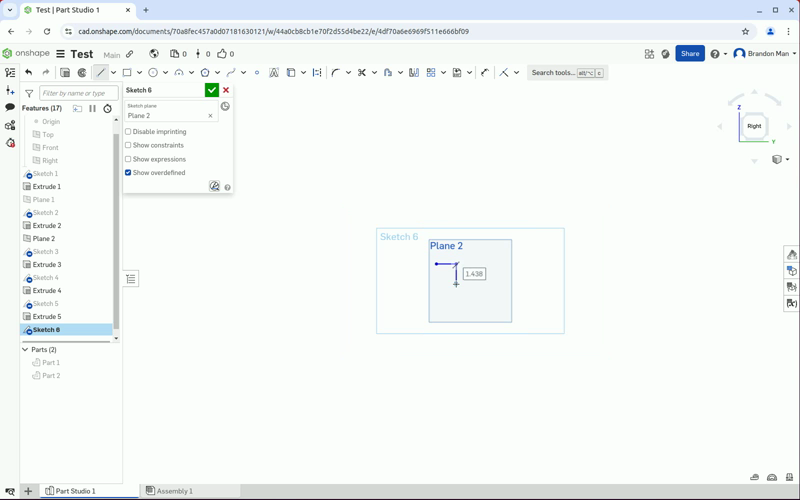
scroll(-6)
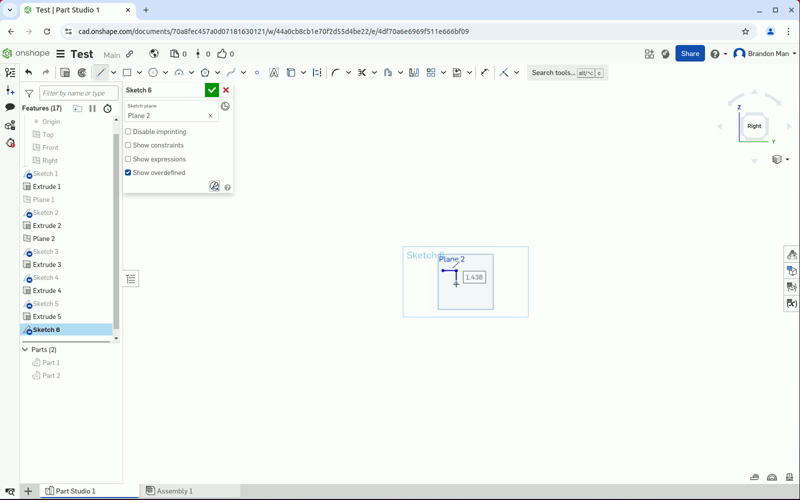
scroll(-6)
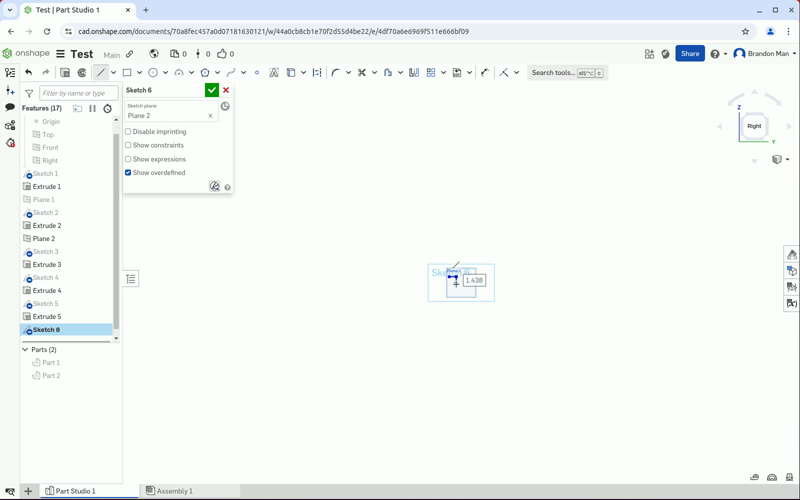
key_up(shift)
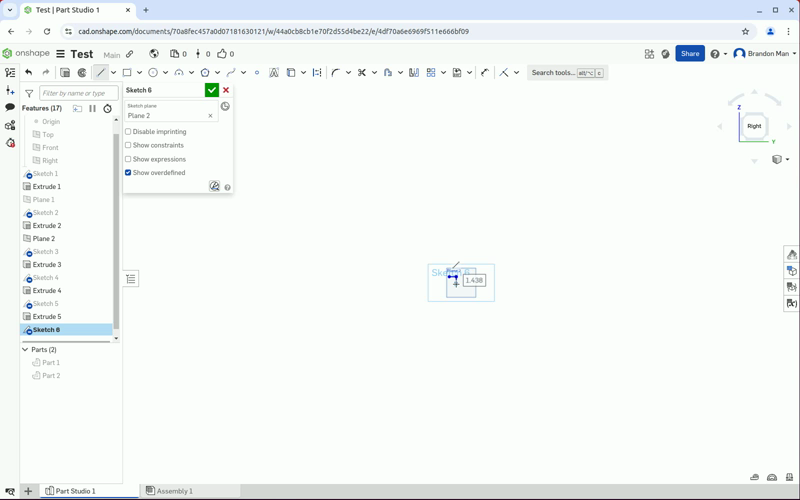
key_down(shift)
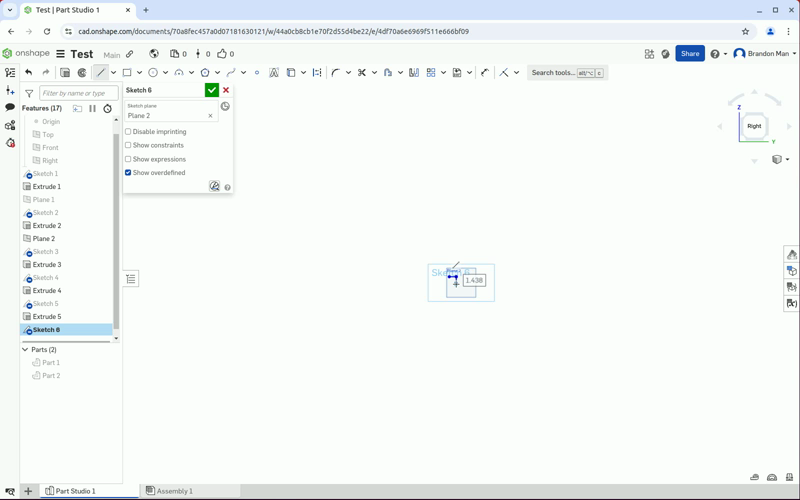
mouse_move(486, 283)
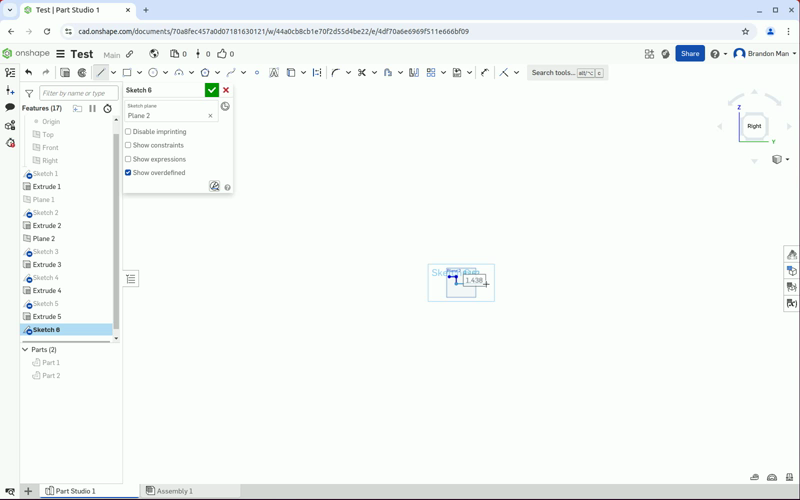
mouse_move(461, 283)
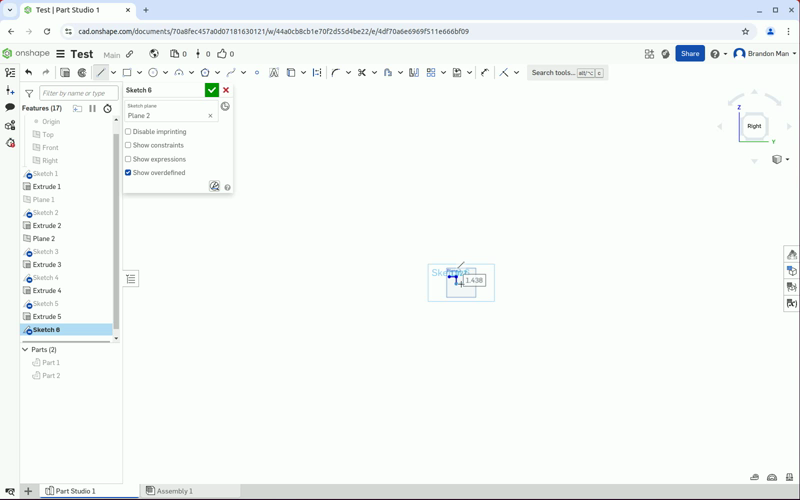
scroll(6)
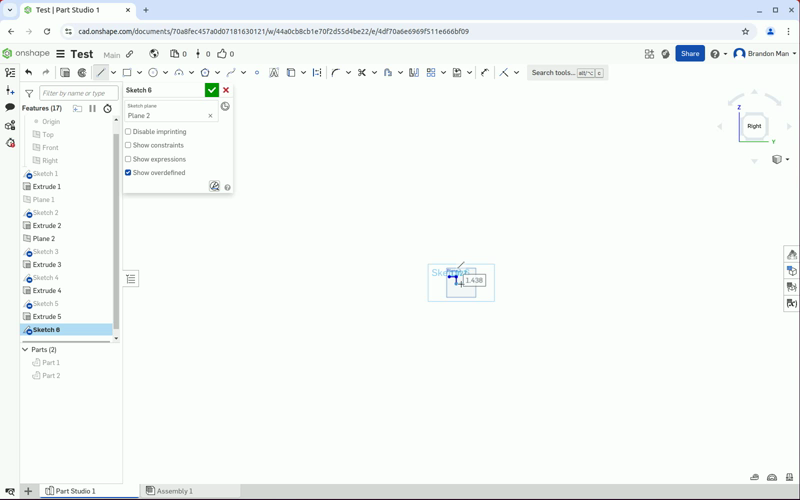
scroll(6)
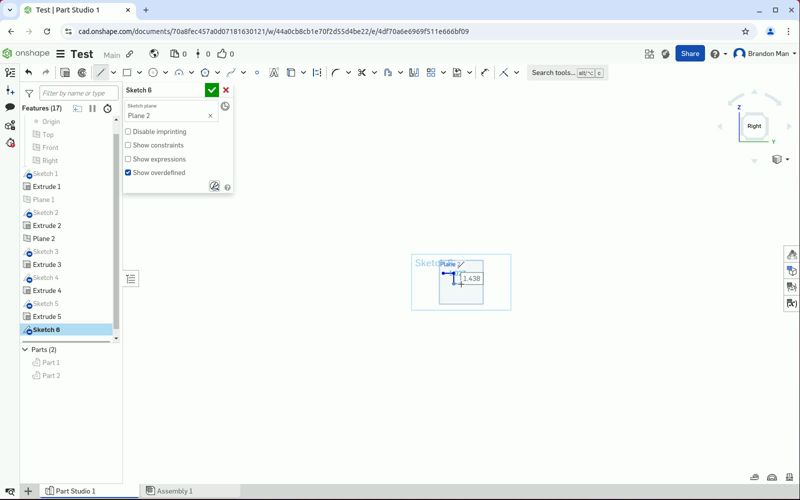
scroll(6)
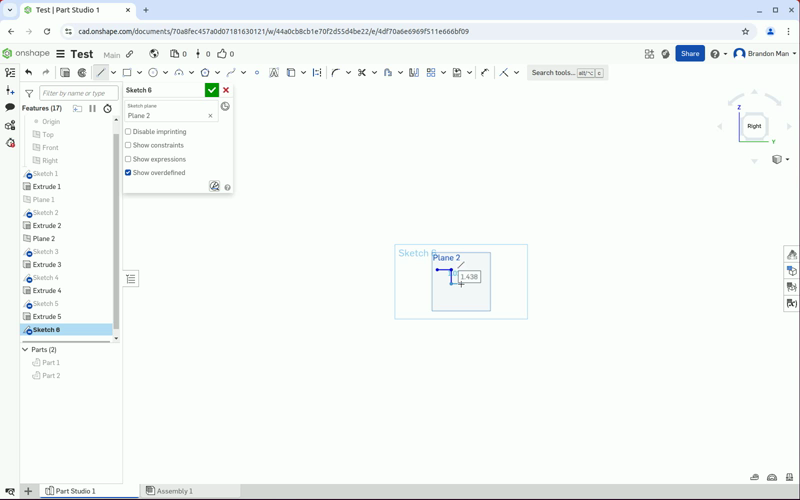
scroll(6)
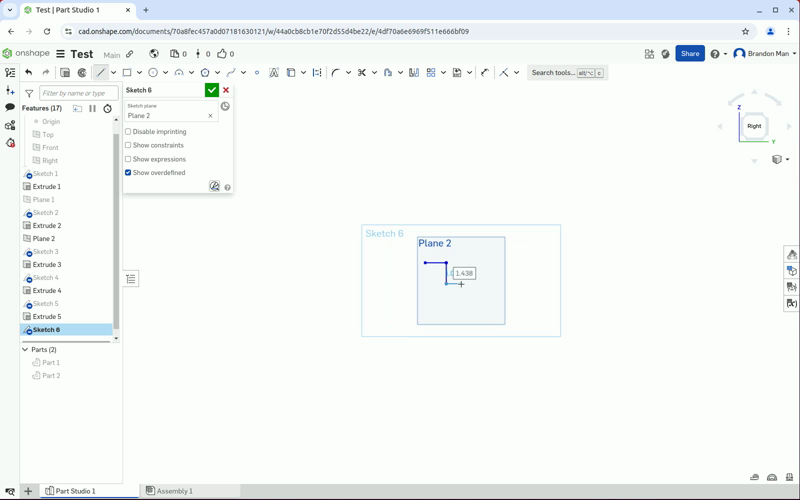
scroll(6)
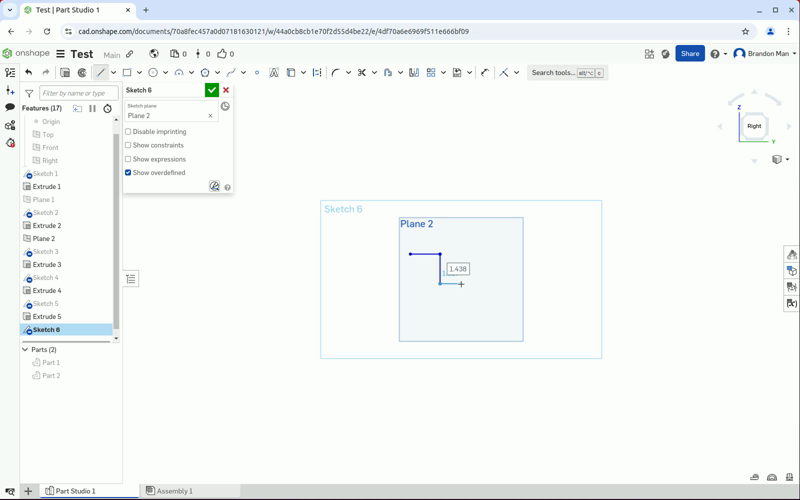
scroll(6)
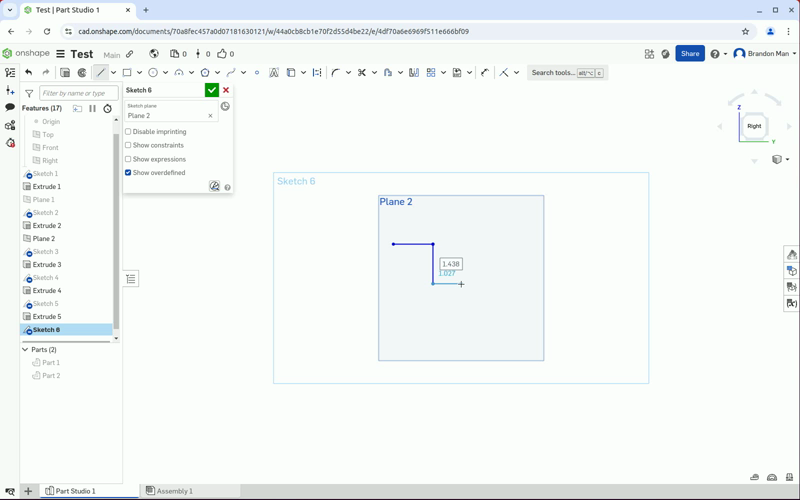
scroll(6)
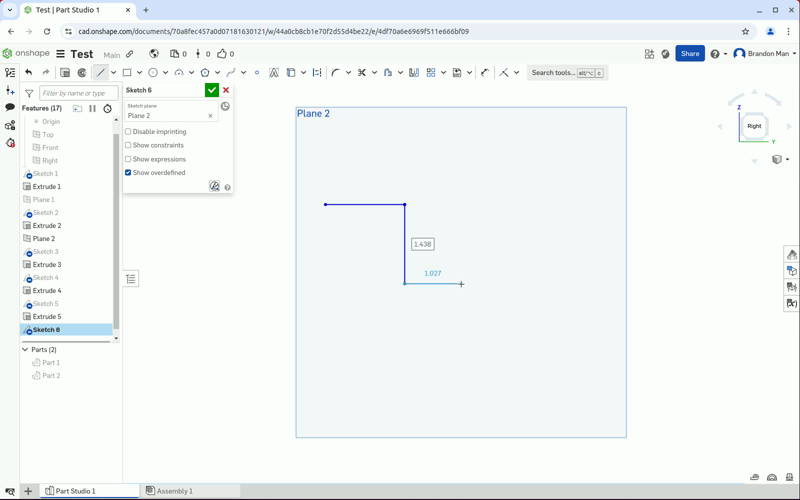
click(461, 283)
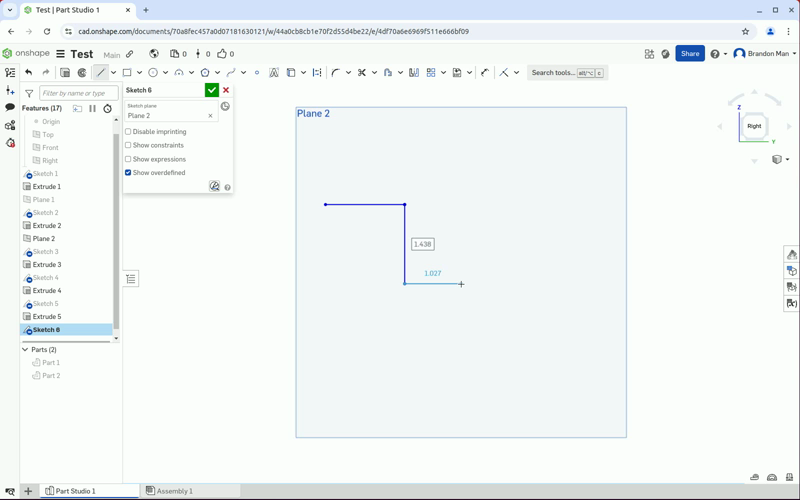
scroll(-6)
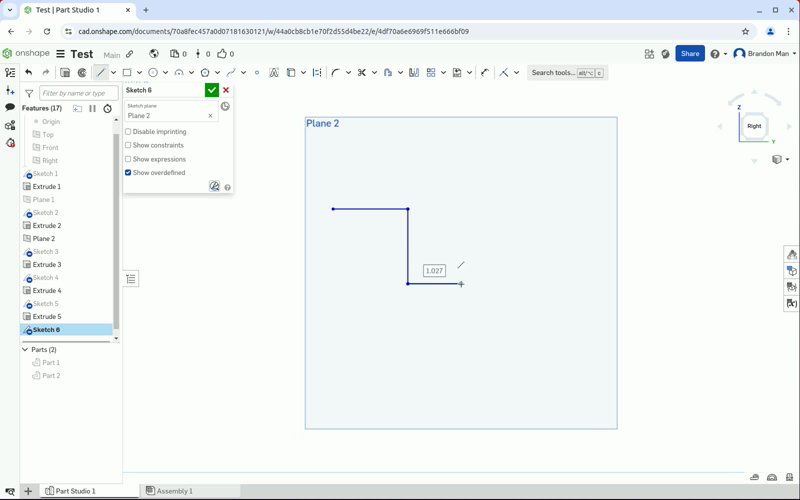
scroll(-6)
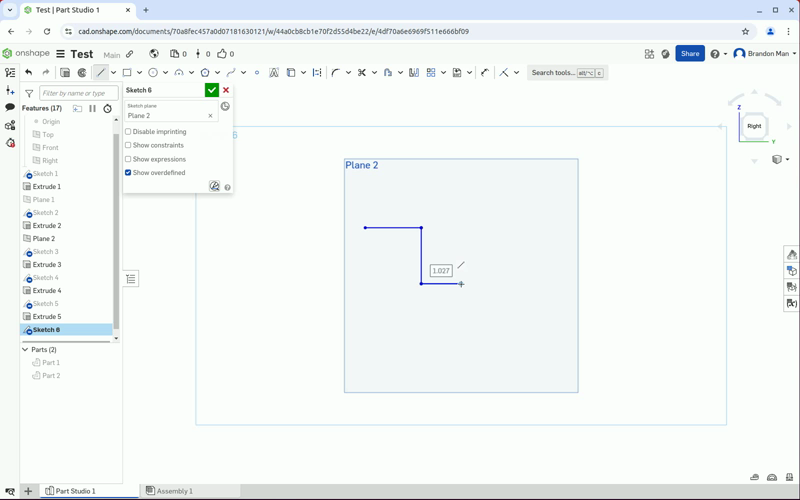
scroll(-6)
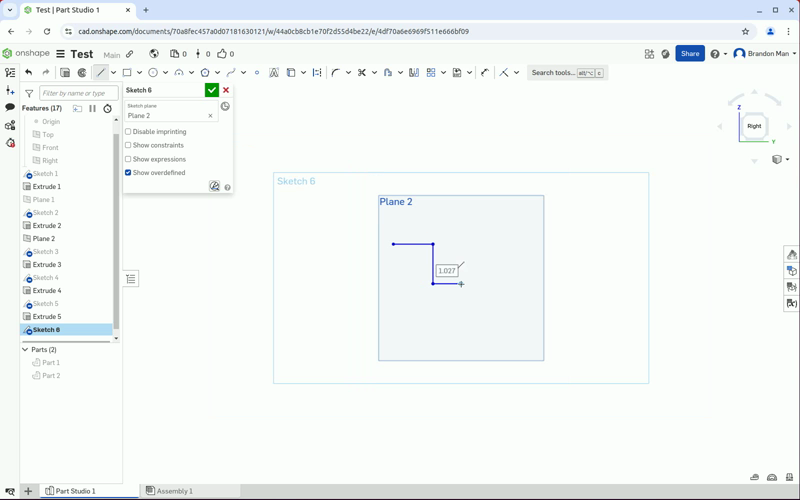
scroll(-6)
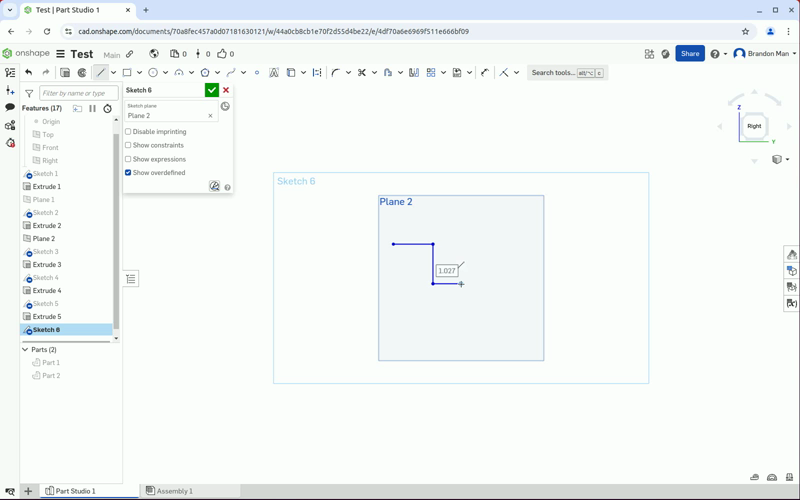
scroll(-6)
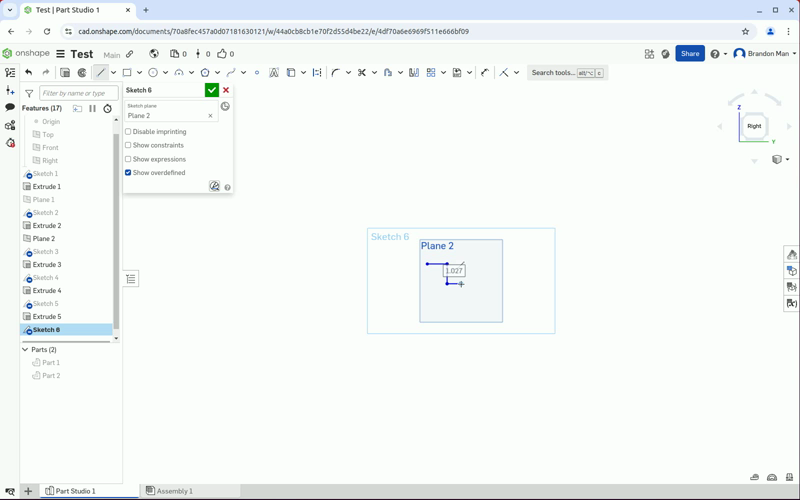
scroll(-6)
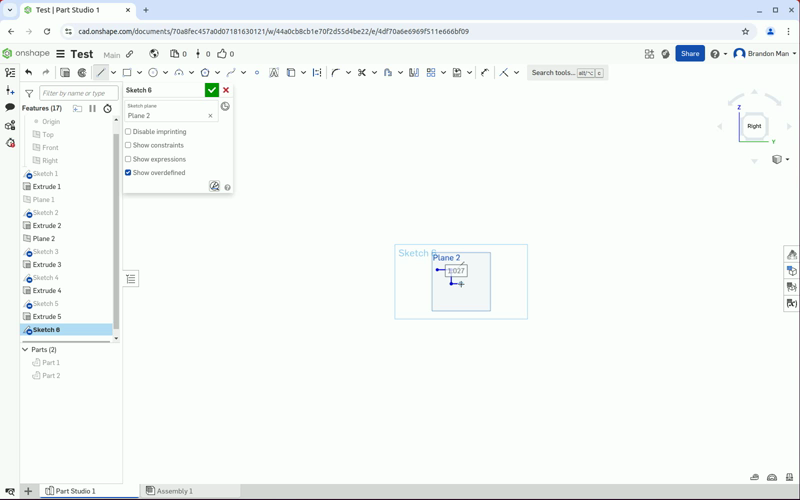
scroll(-6)
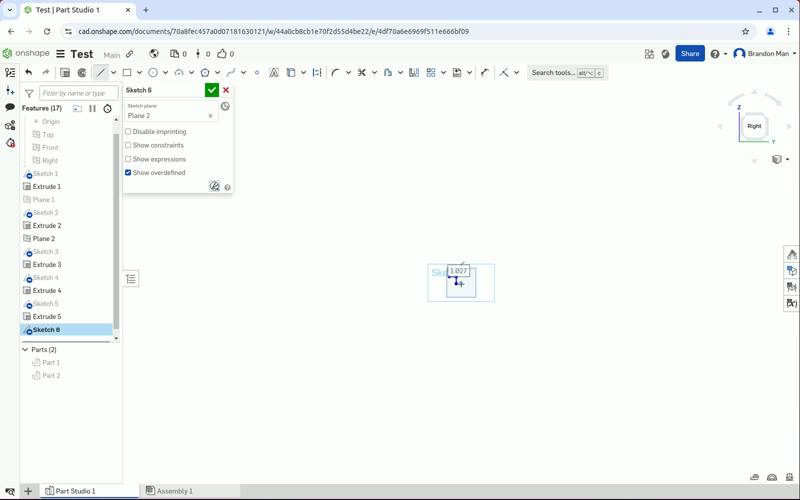
key_up(shift)
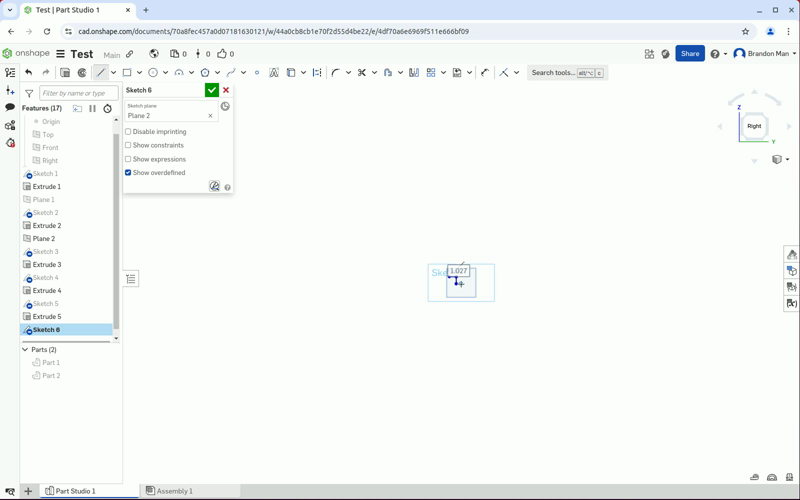
key_down(shift)
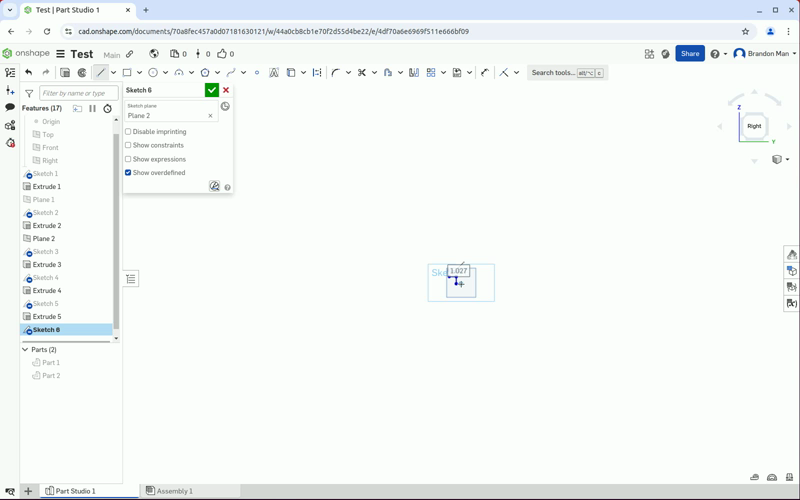
mouse_move(491, 283)
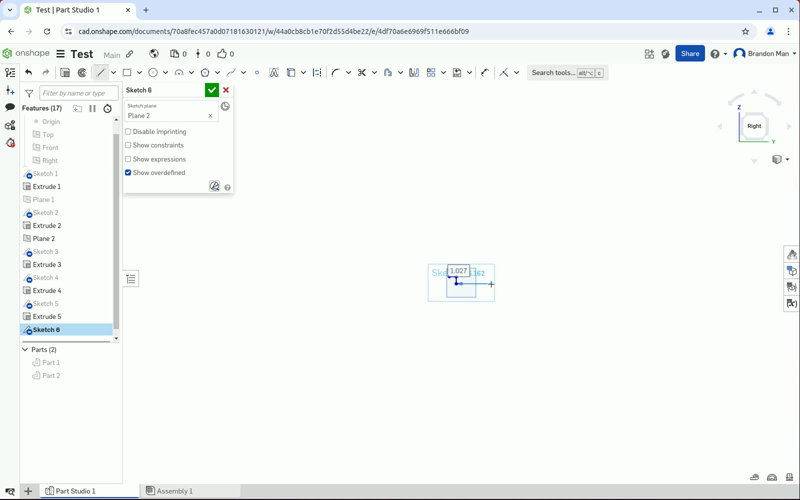
mouse_move(465, 283)
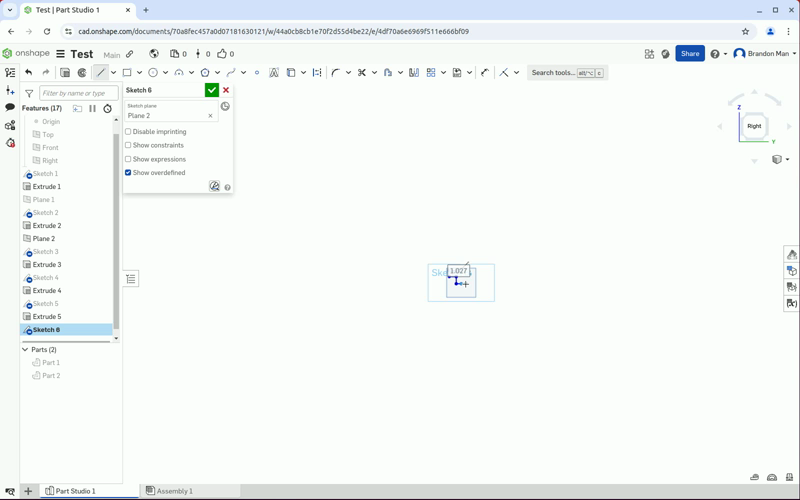
scroll(6)
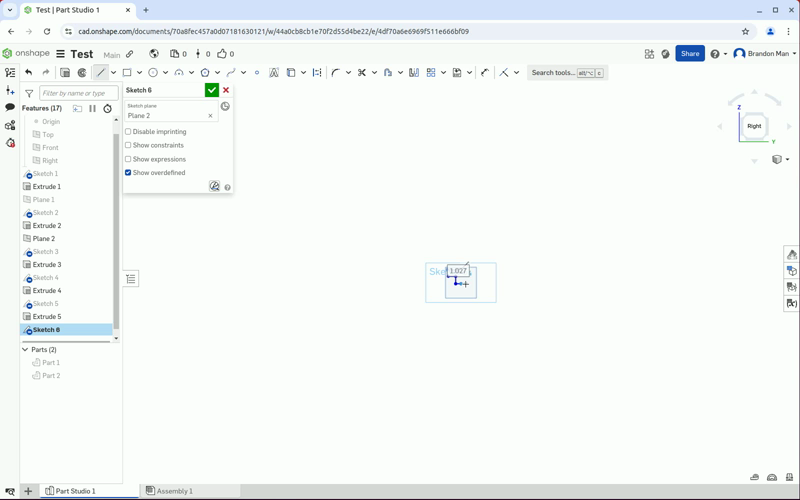
scroll(6)
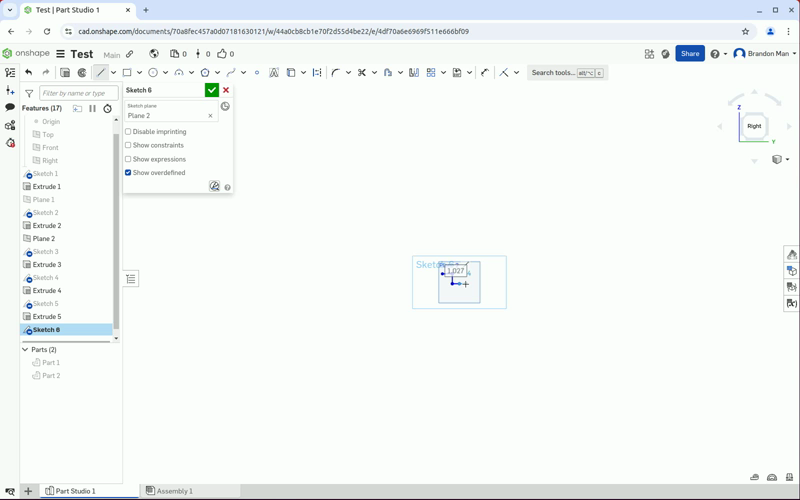
scroll(6)
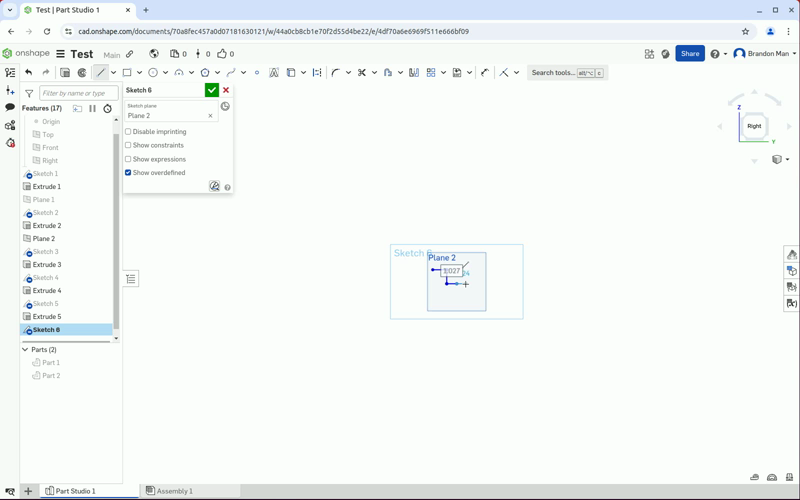
scroll(6)
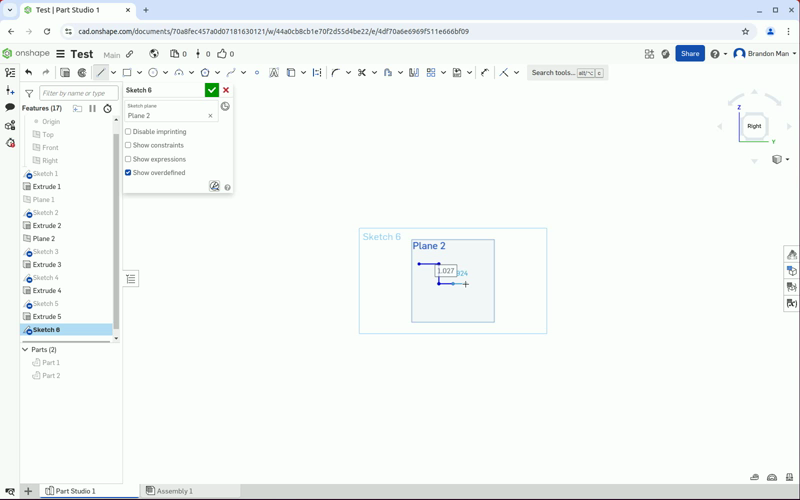
scroll(6)
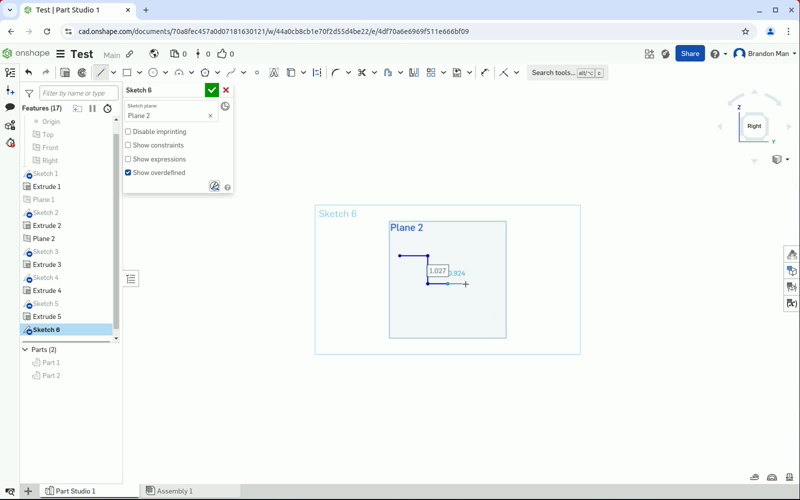
scroll(6)
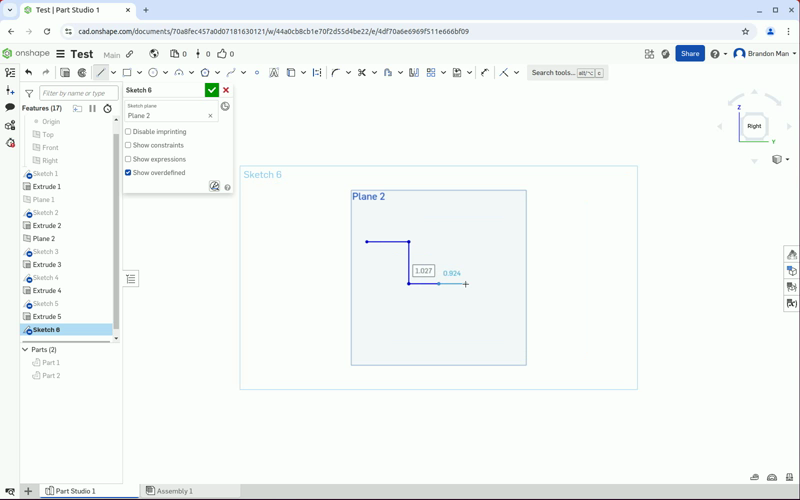
scroll(6)
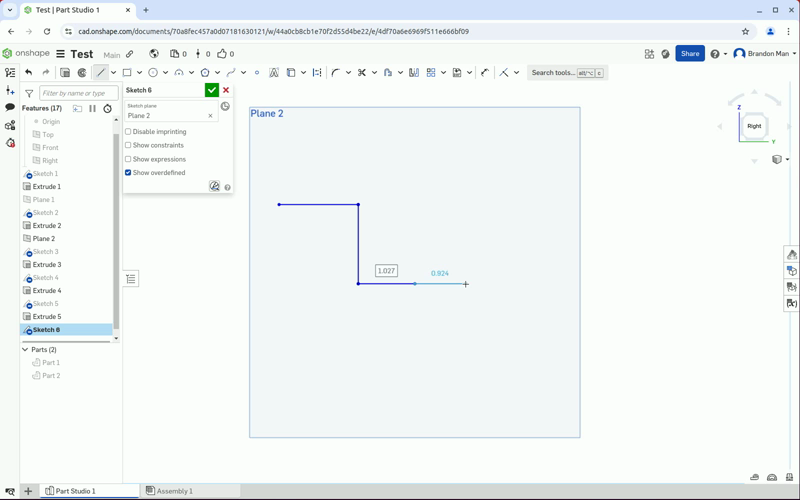
click(465, 283)
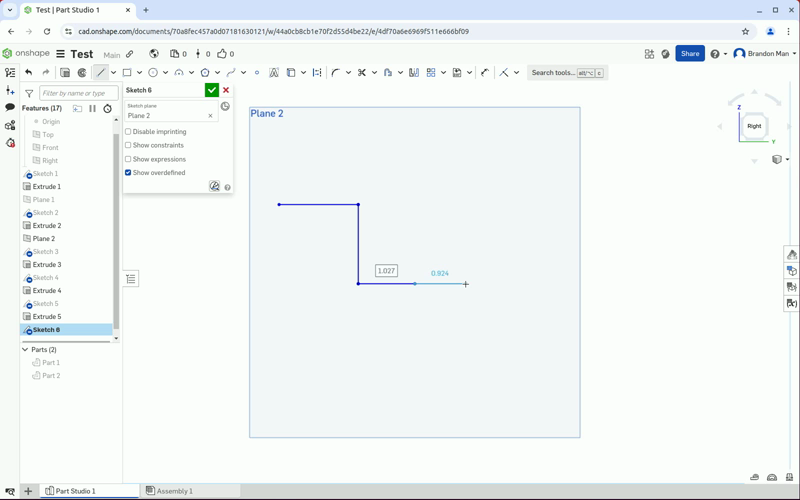
scroll(-6)
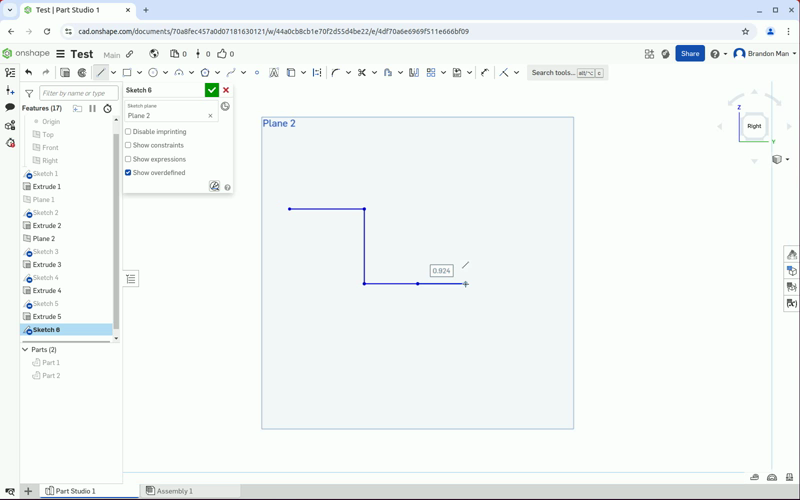
scroll(-6)
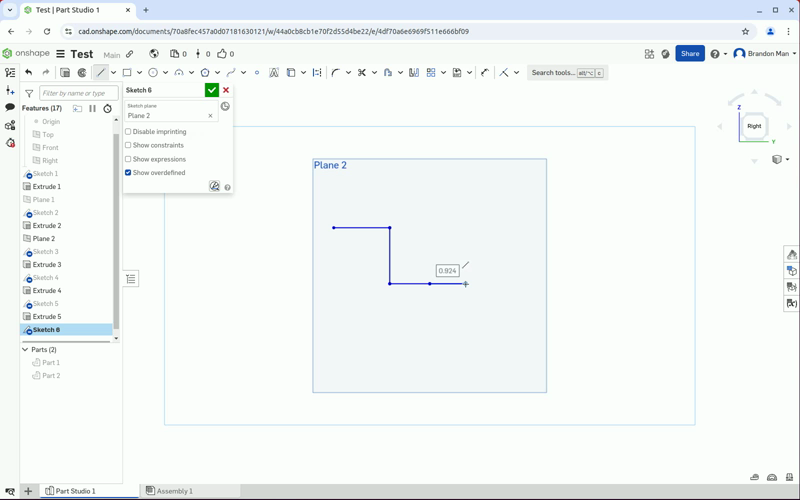
scroll(-6)
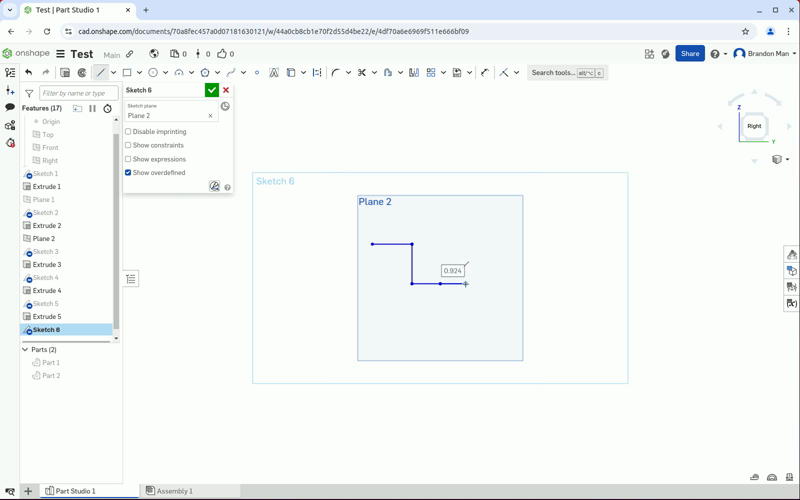
scroll(-6)
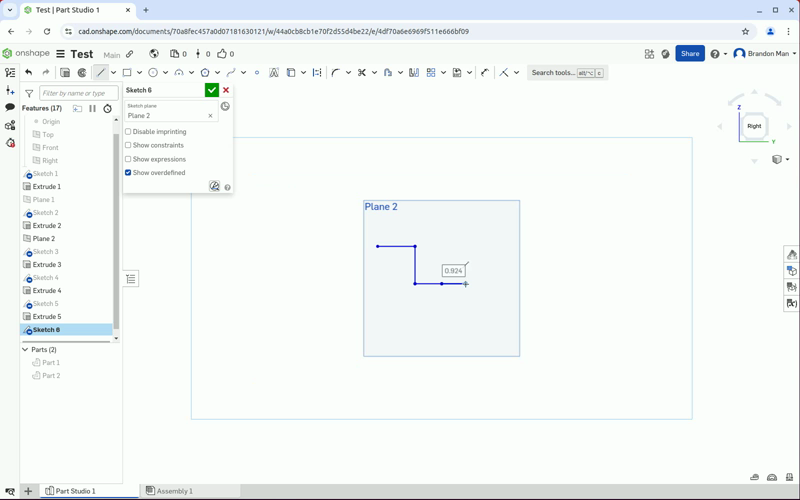
scroll(-6)
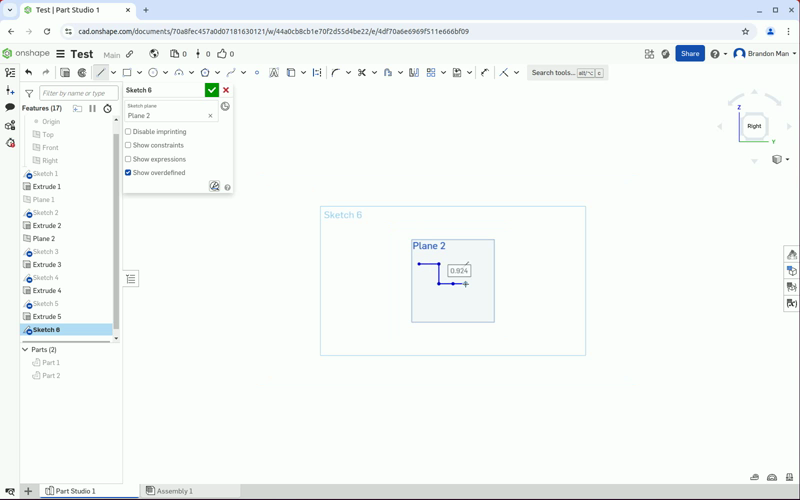
scroll(-6)
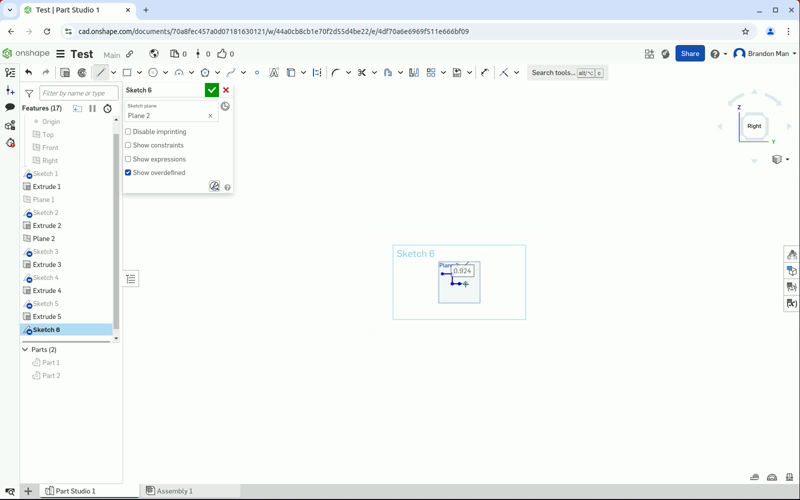
scroll(-6)
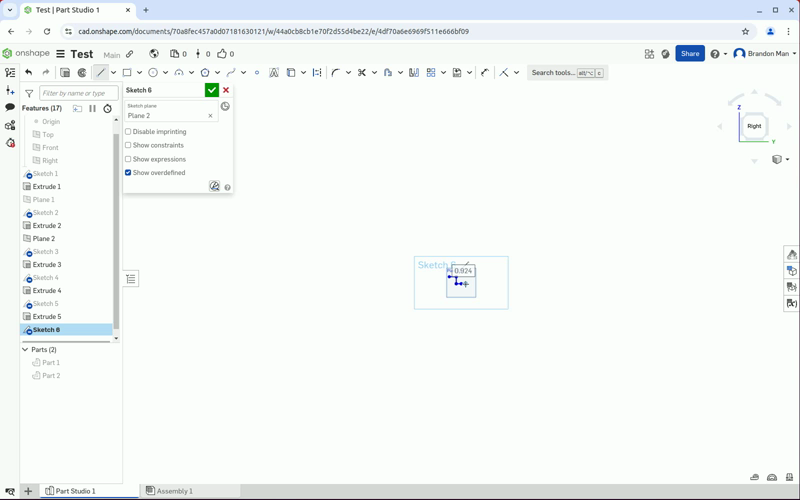
key_up(shift)
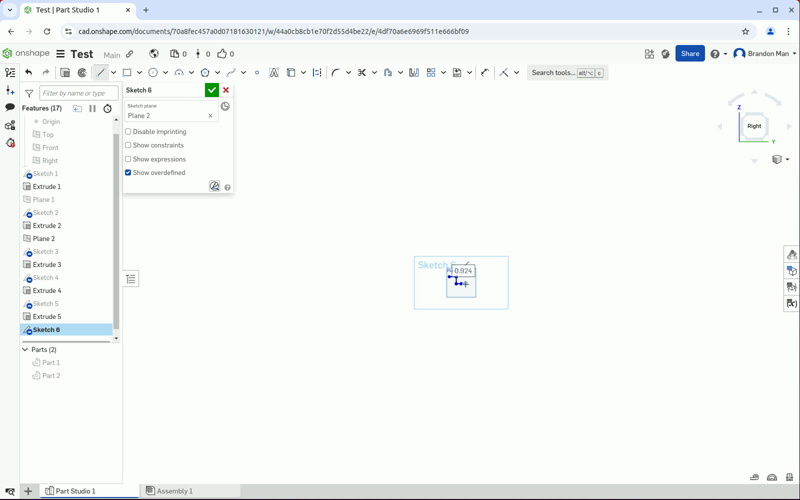
key_down(shift)
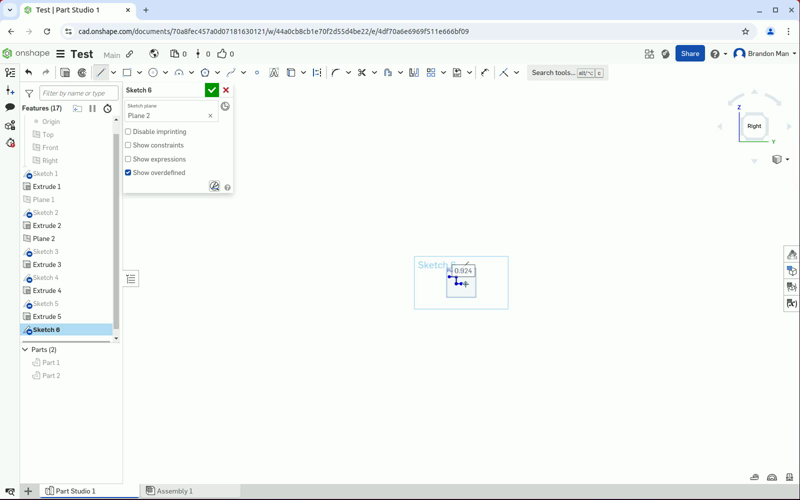
mouse_move(495, 283)
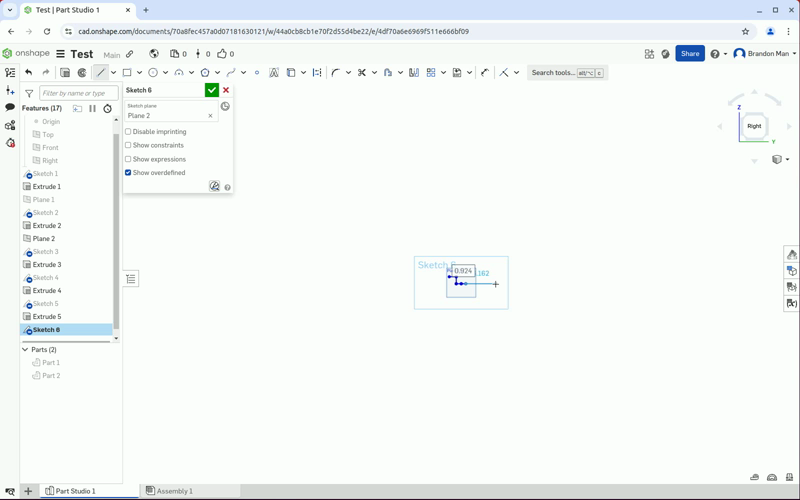
mouse_move(465, 276)
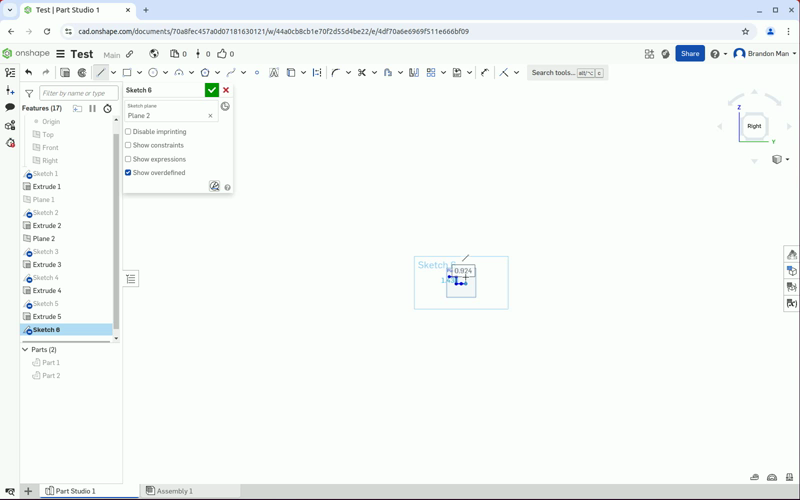
scroll(6)
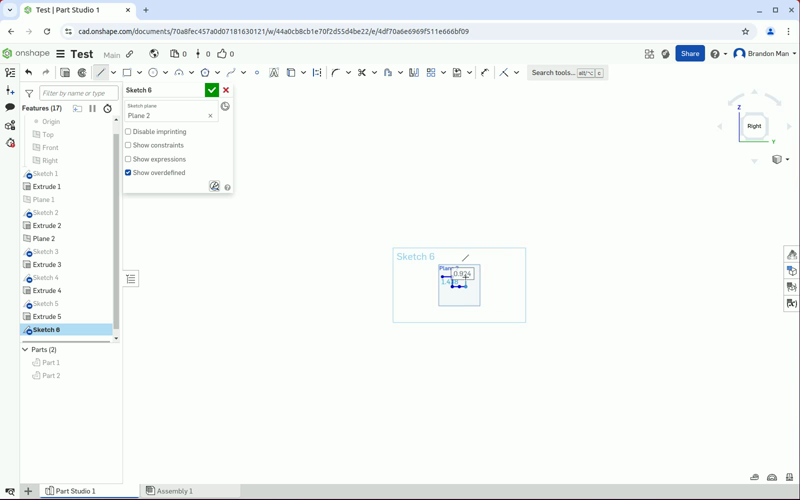
scroll(6)
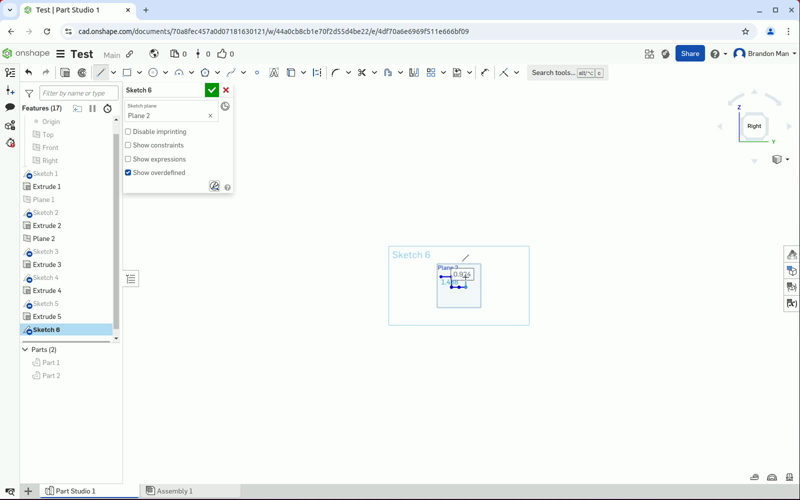
scroll(6)
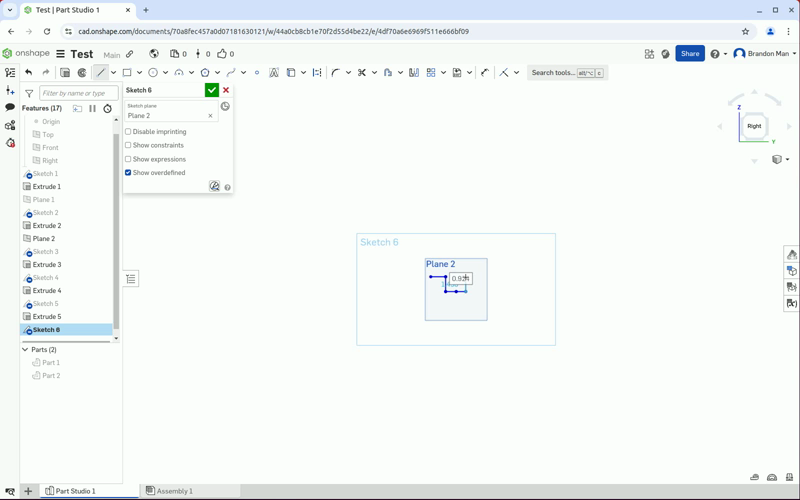
scroll(6)
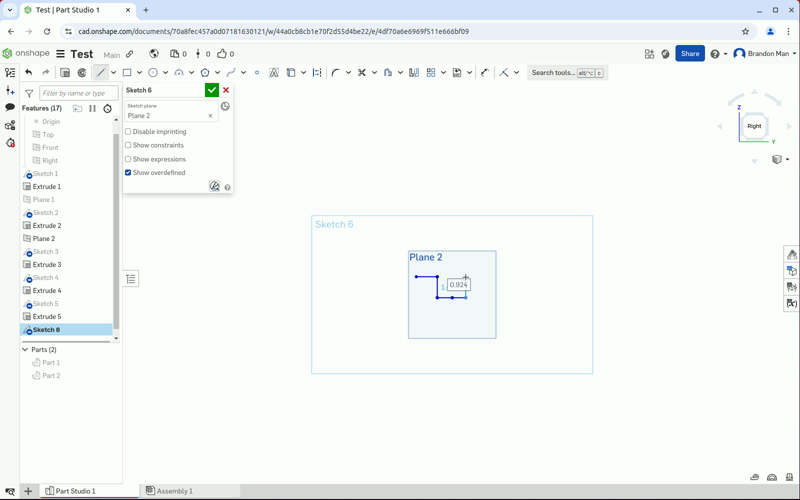
scroll(6)
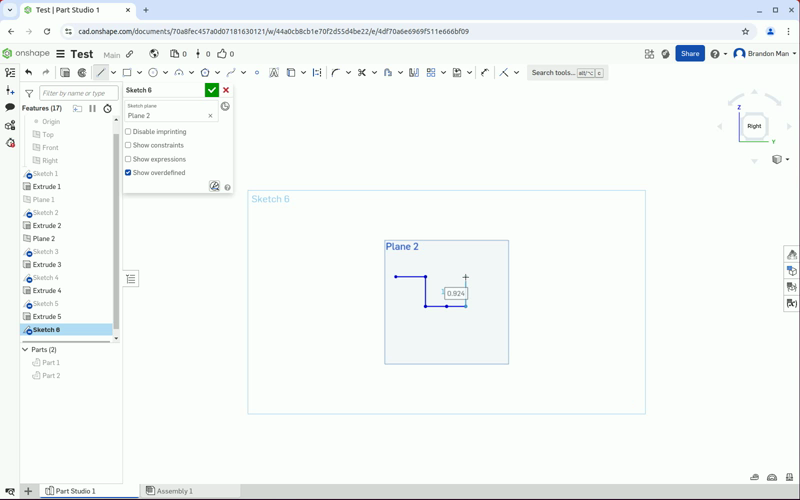
scroll(6)
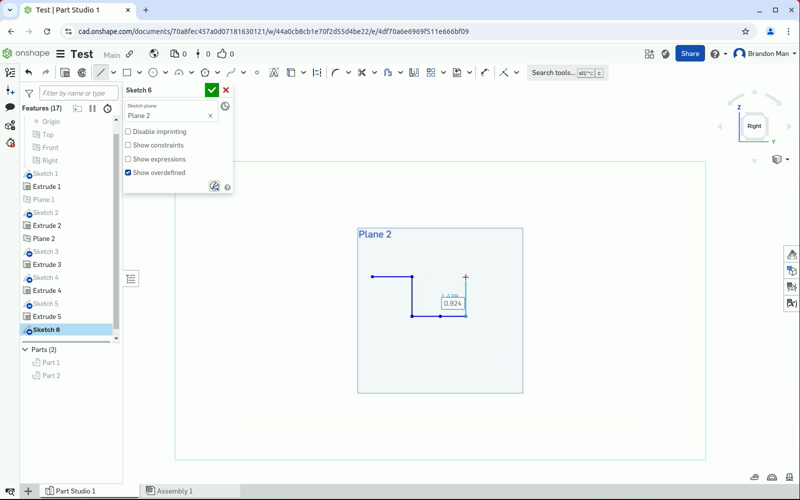
scroll(6)
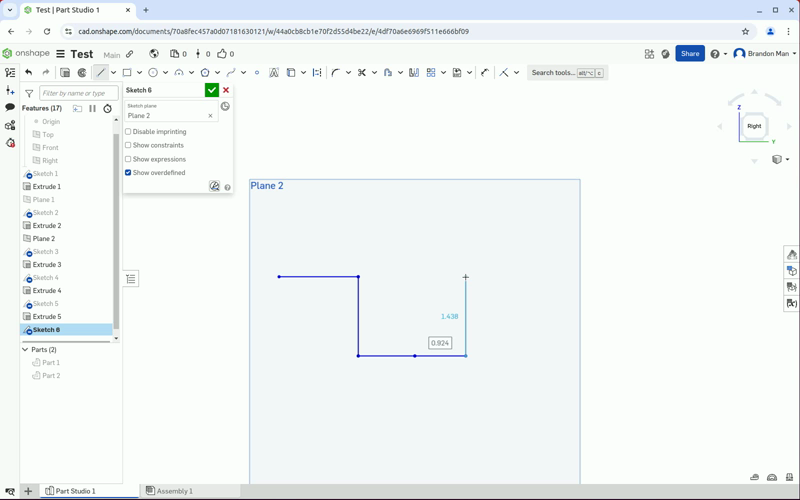
click(465, 276)
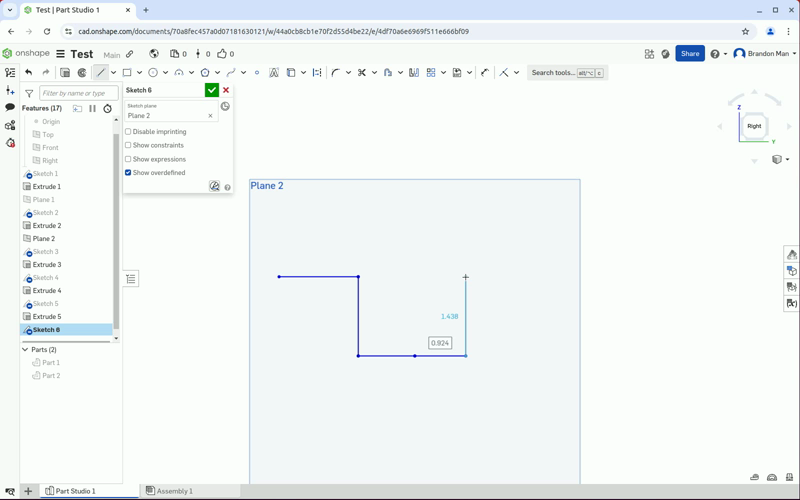
scroll(-6)
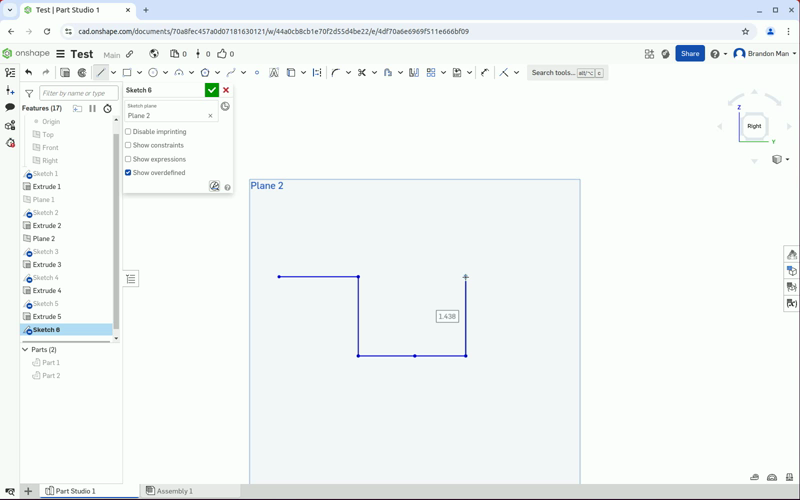
scroll(-6)
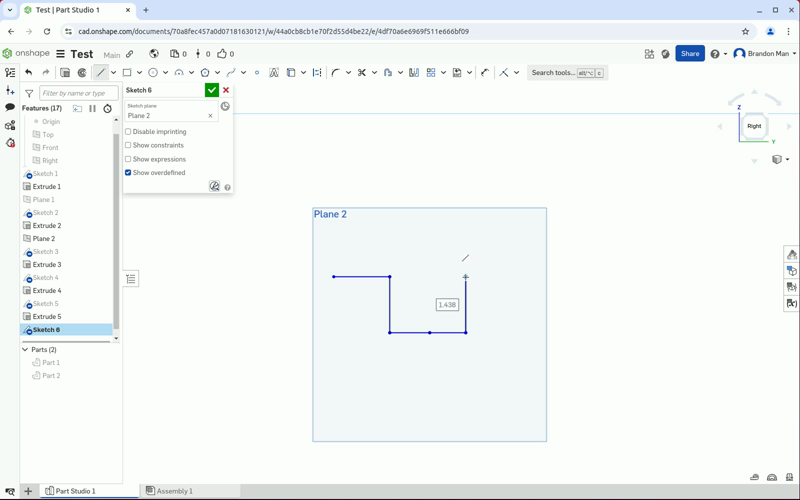
scroll(-6)
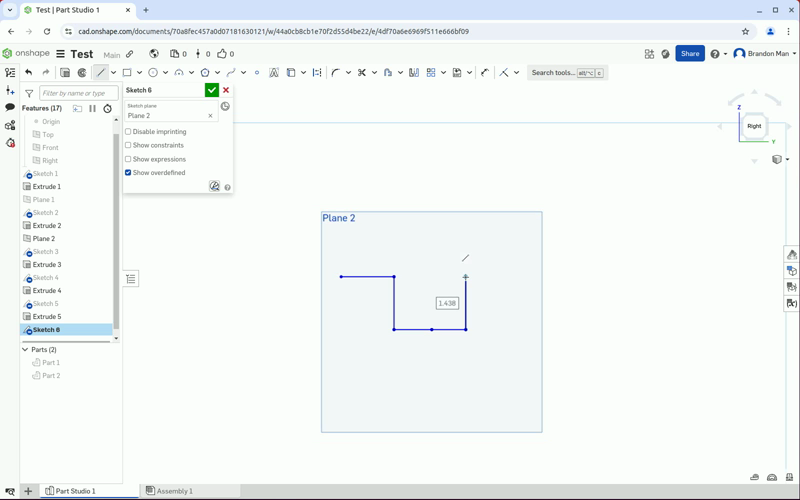
scroll(-6)
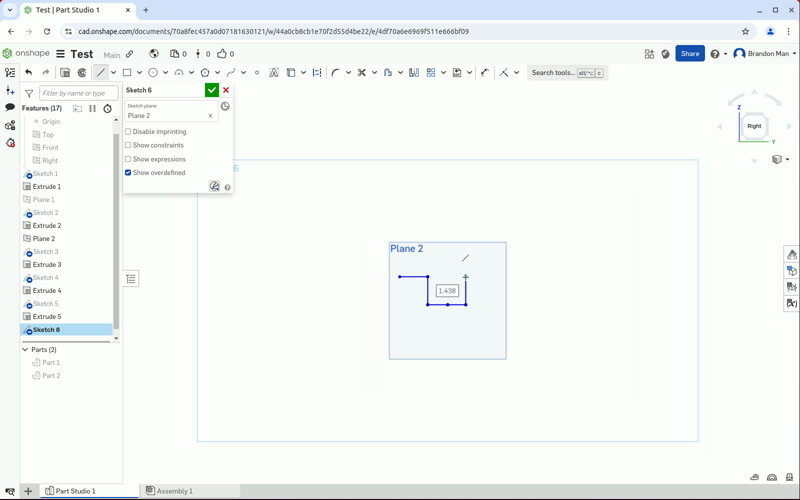
scroll(-6)
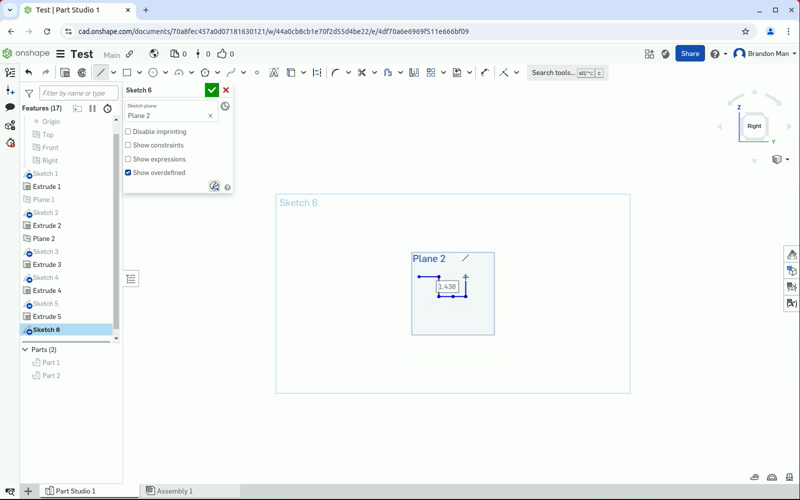
scroll(-6)
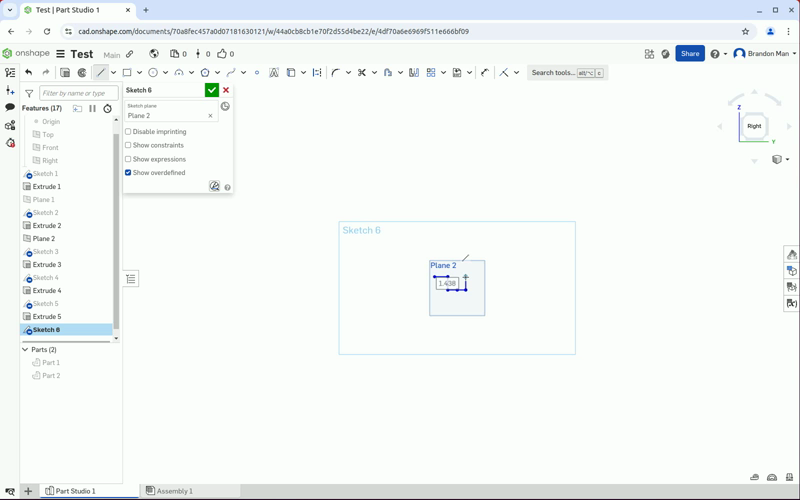
scroll(-6)
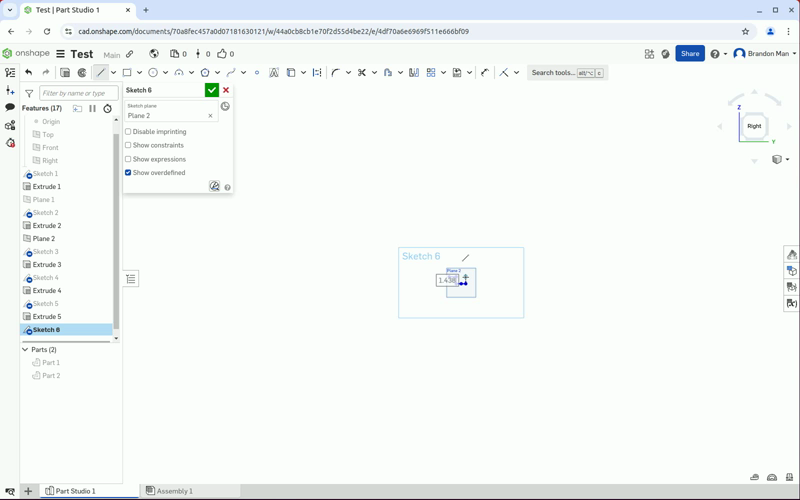
key_up(shift)
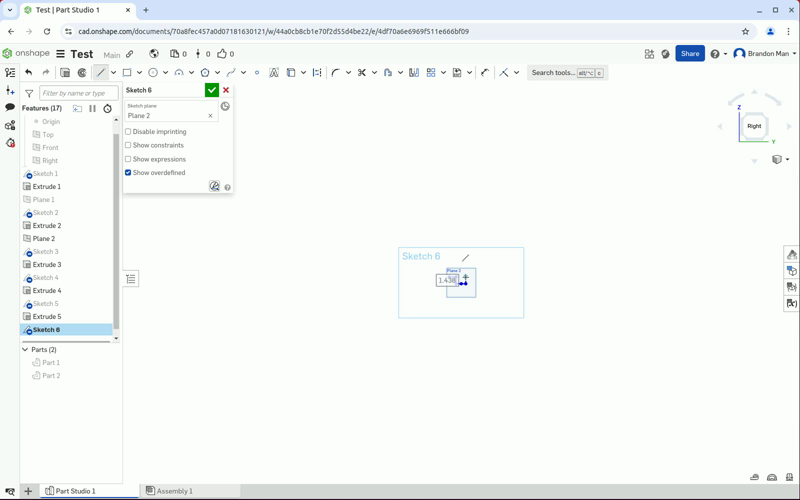
key_down(shift)
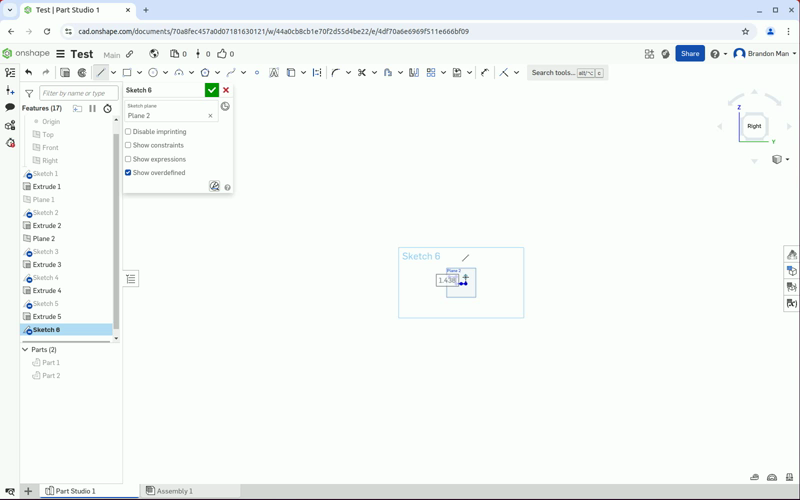
mouse_move(495, 276)
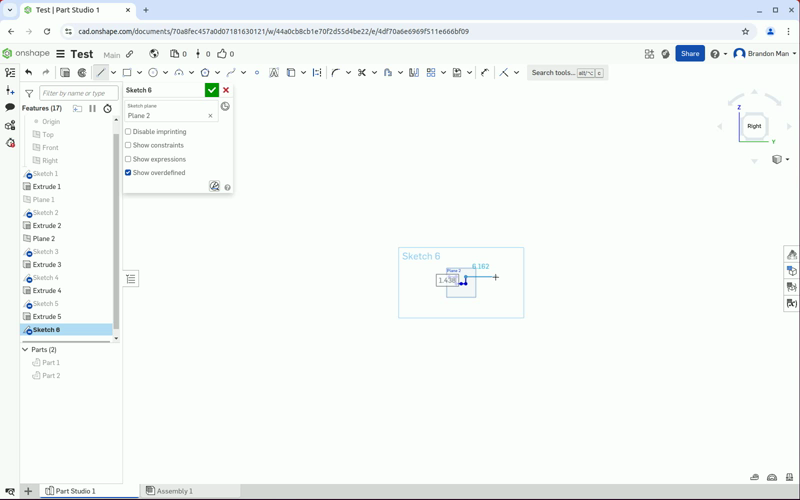
mouse_move(473, 276)
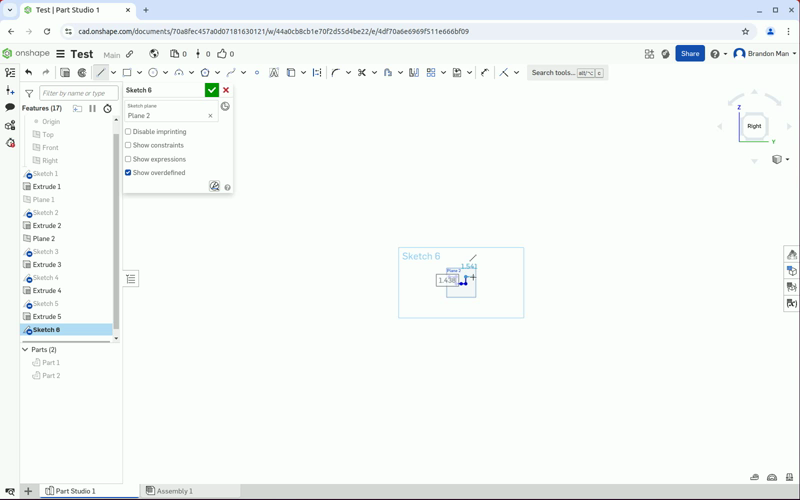
click(473, 276)
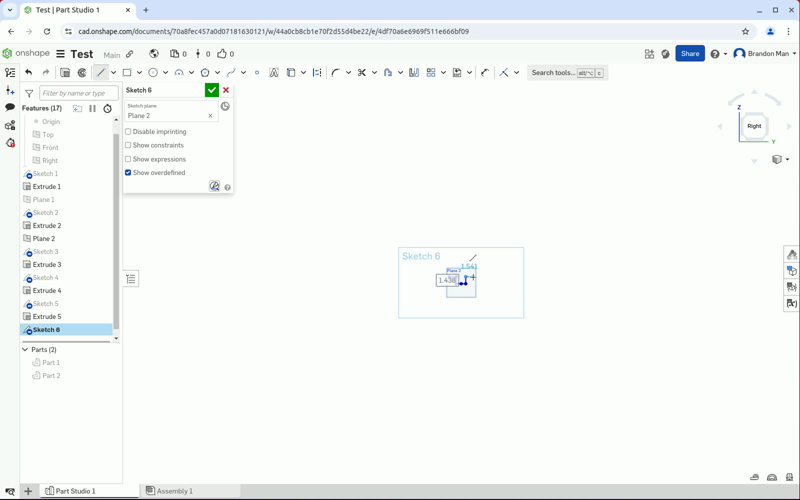
key_up(shift)
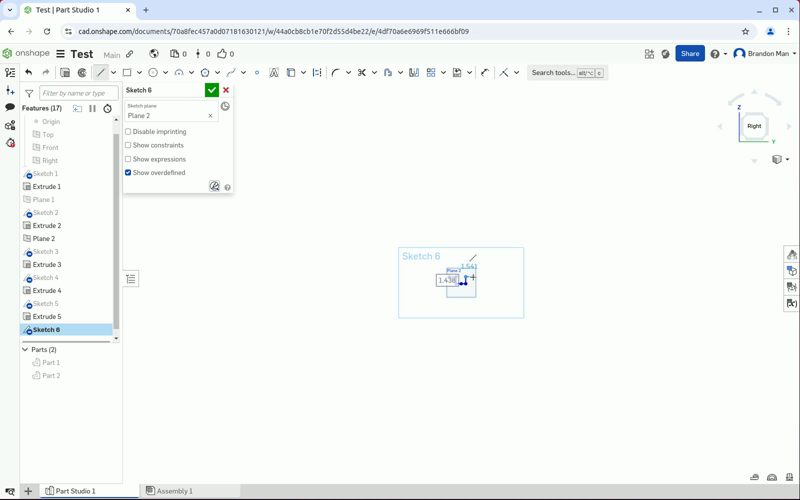
key_down(shift)
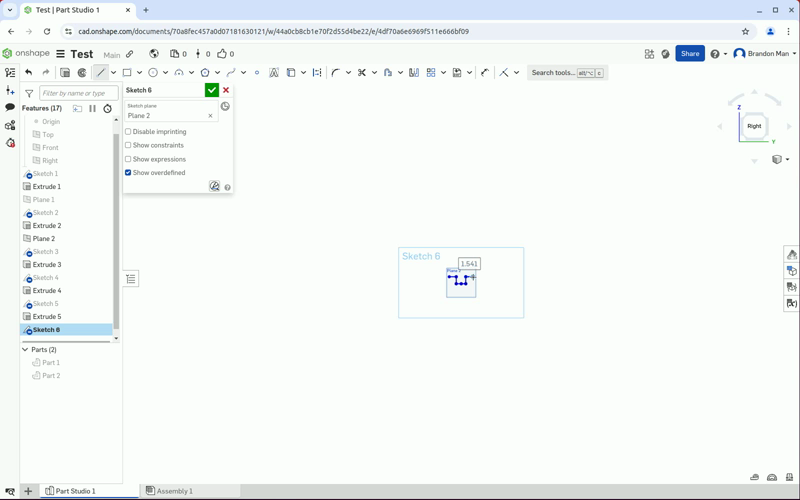
mouse_move(503, 276)
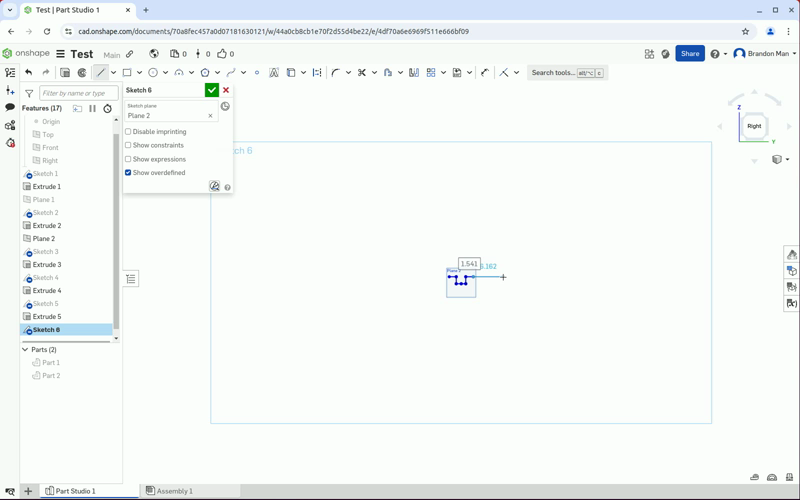
mouse_move(473, 272)
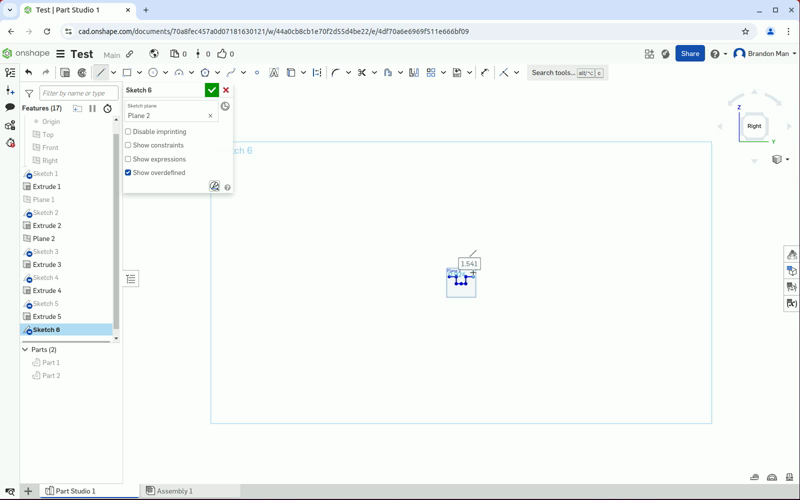
scroll(6)
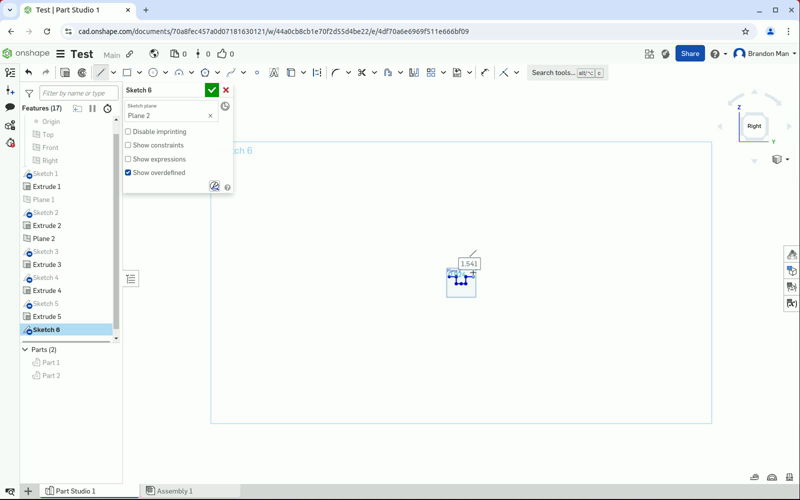
scroll(6)
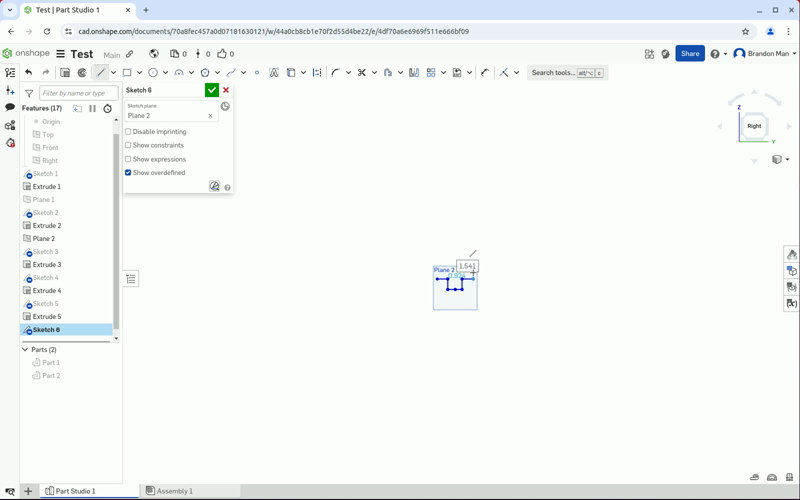
scroll(6)
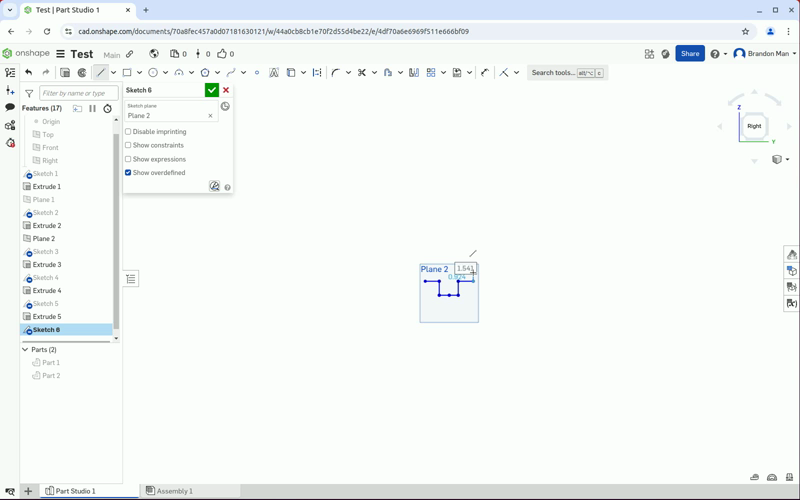
scroll(6)
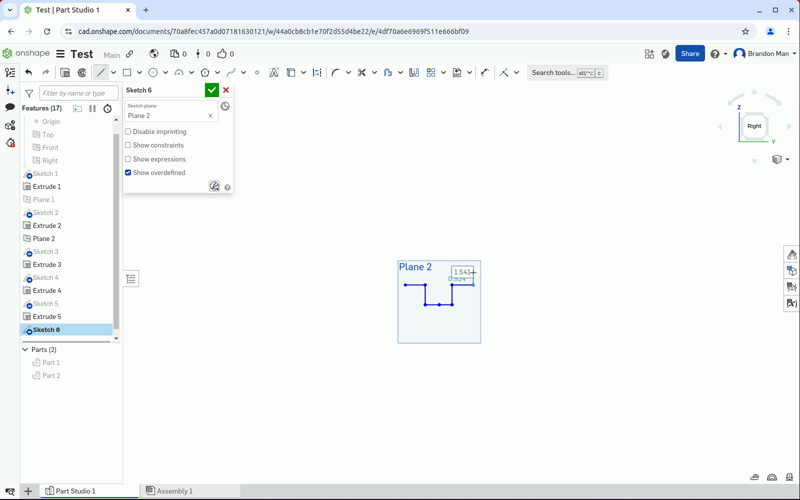
scroll(6)
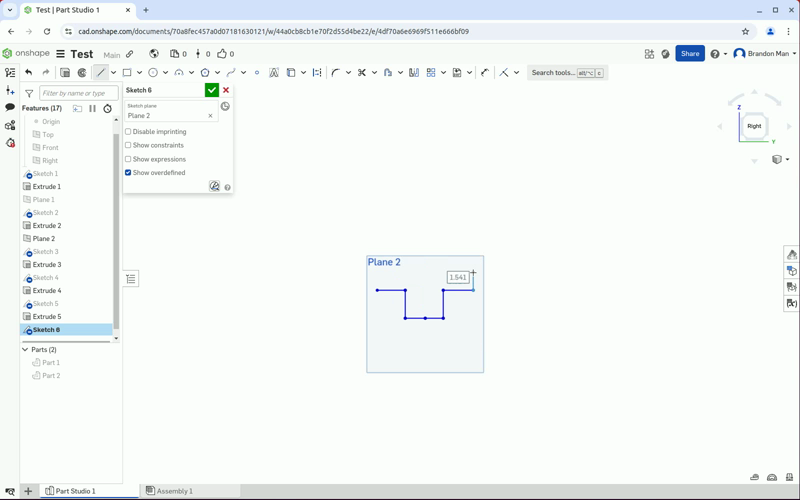
scroll(6)
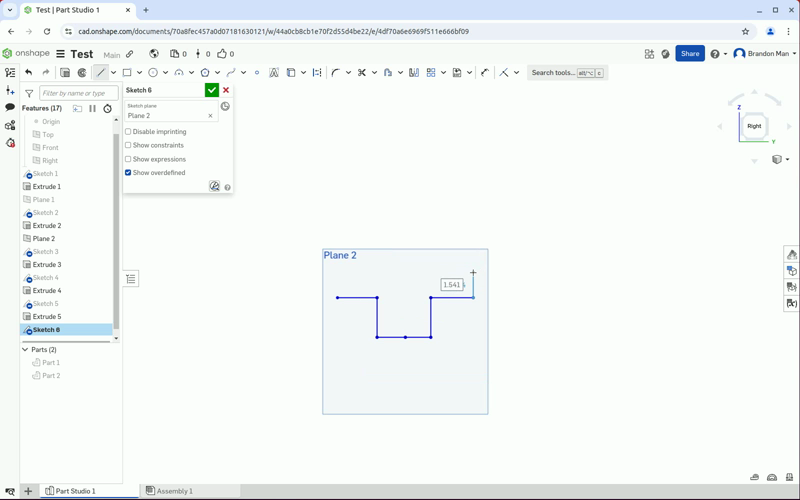
scroll(6)
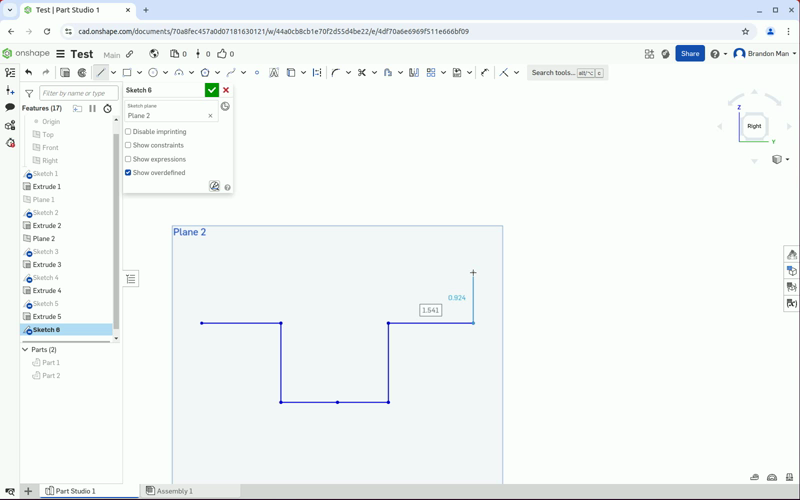
click(473, 272)
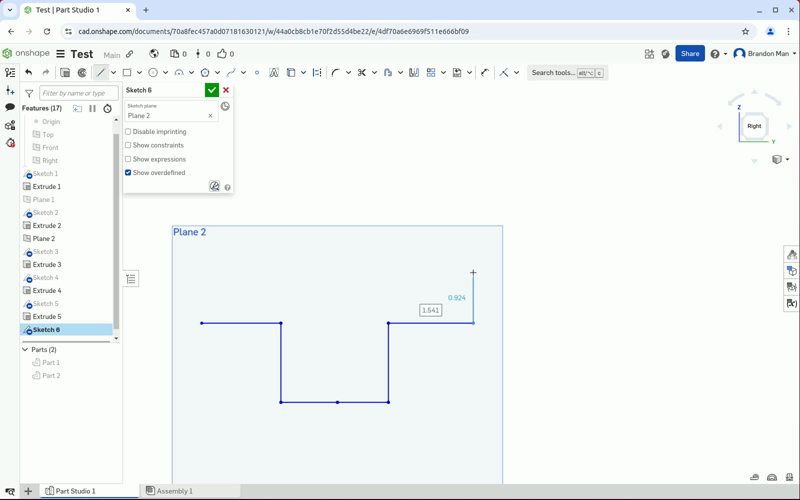
scroll(-6)
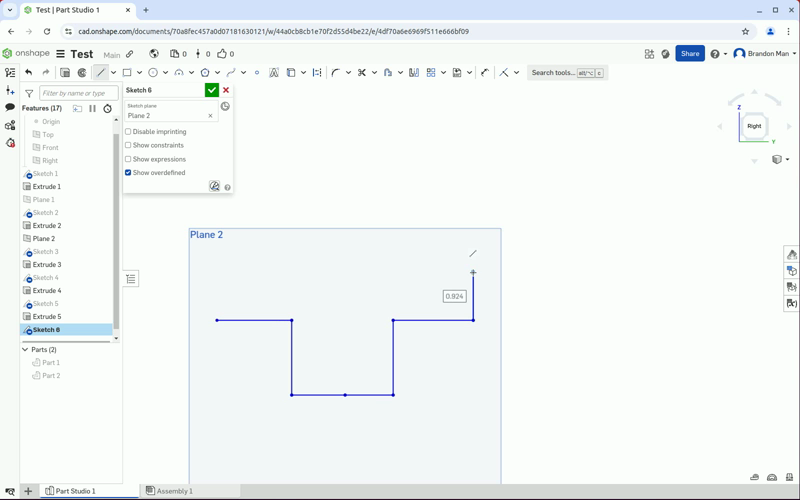
scroll(-6)
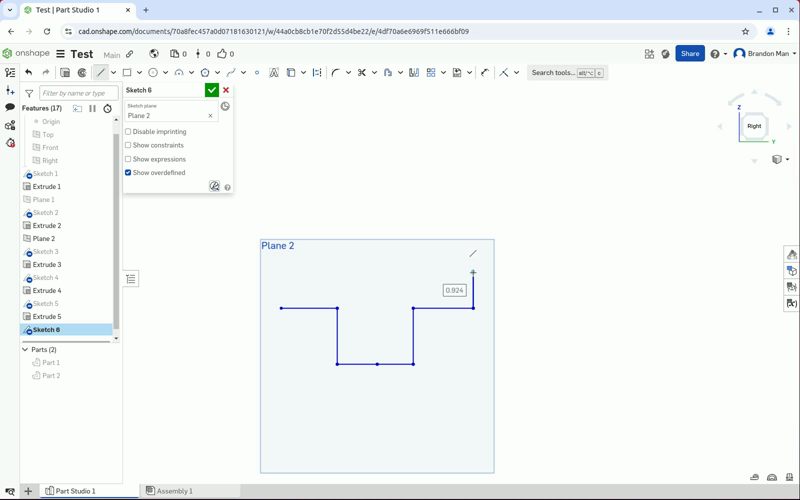
scroll(-6)
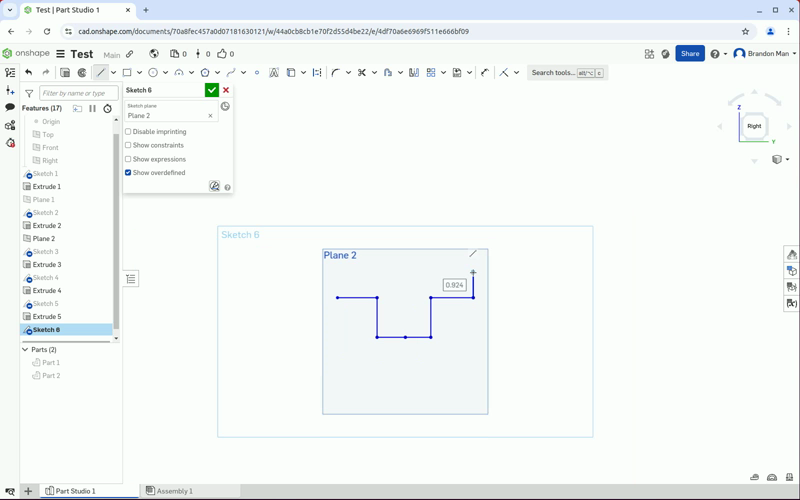
scroll(-6)
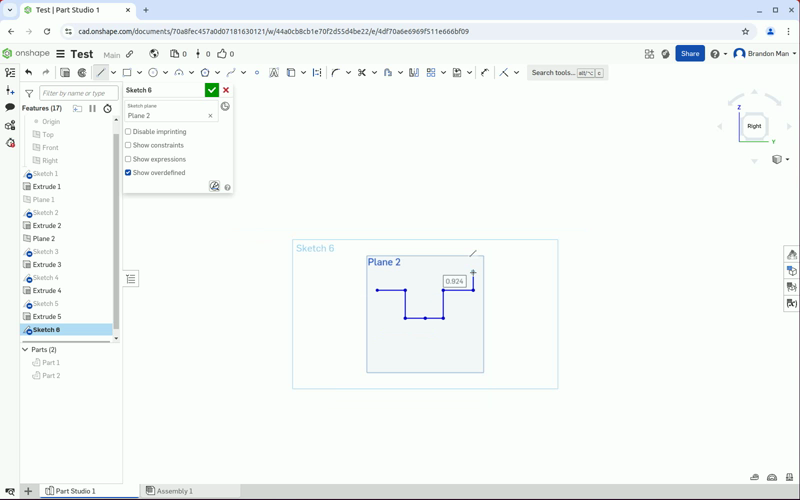
scroll(-6)
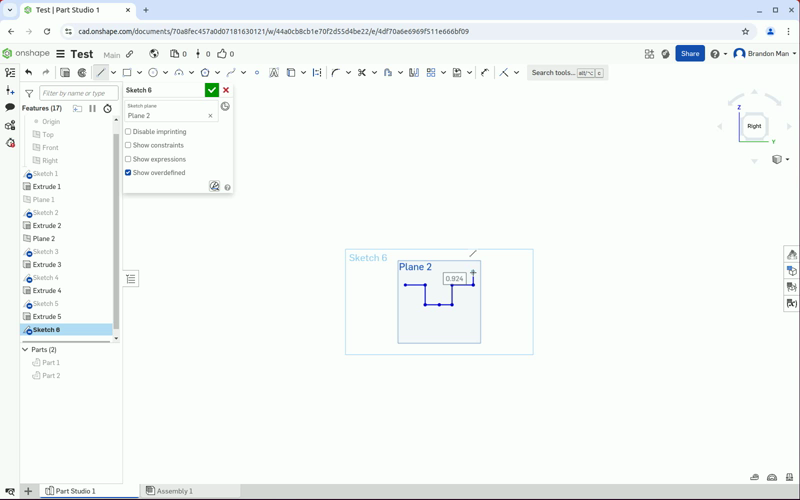
scroll(-6)
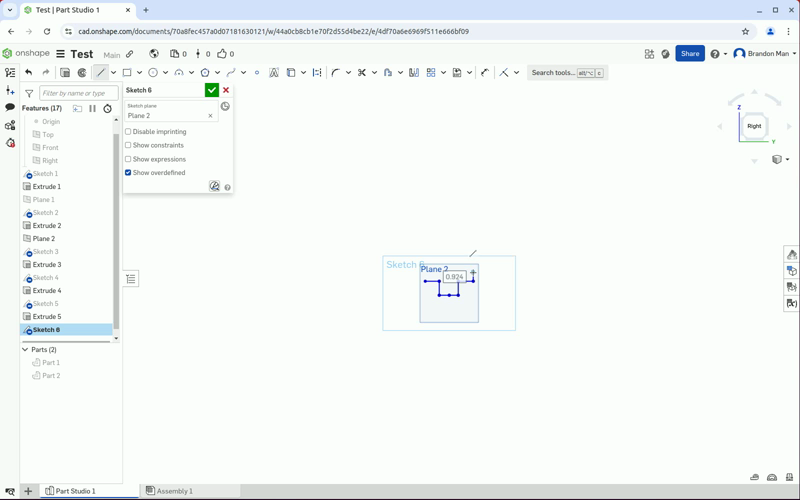
scroll(-6)
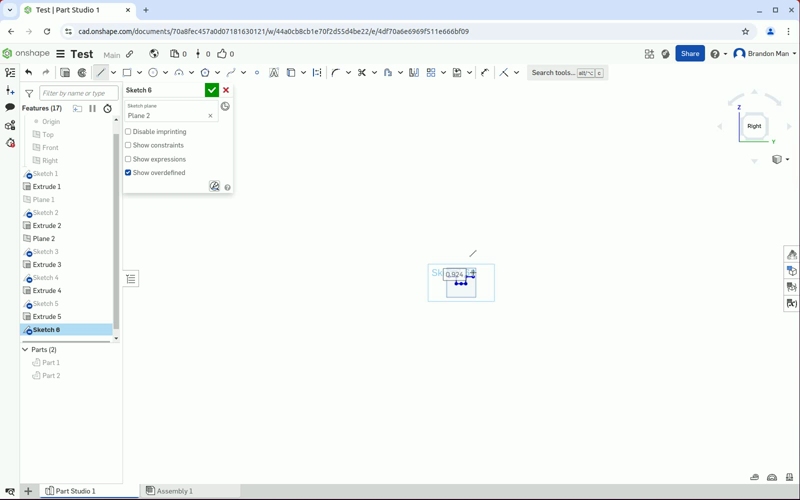
key_up(shift)
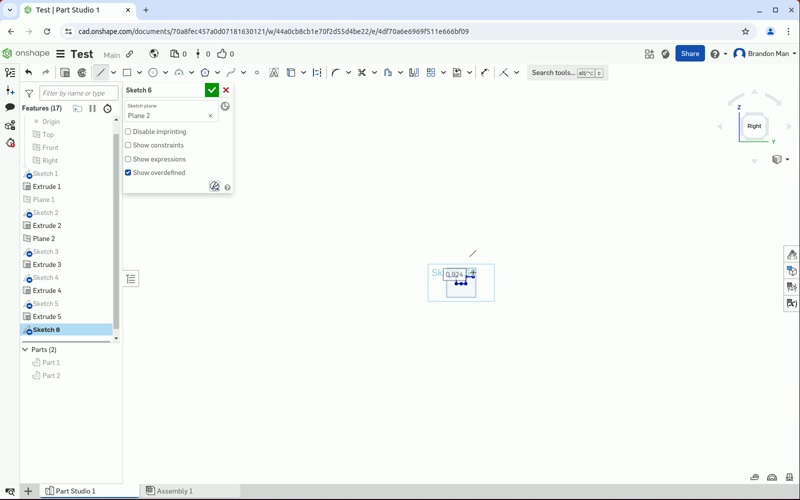
key_down(shift)
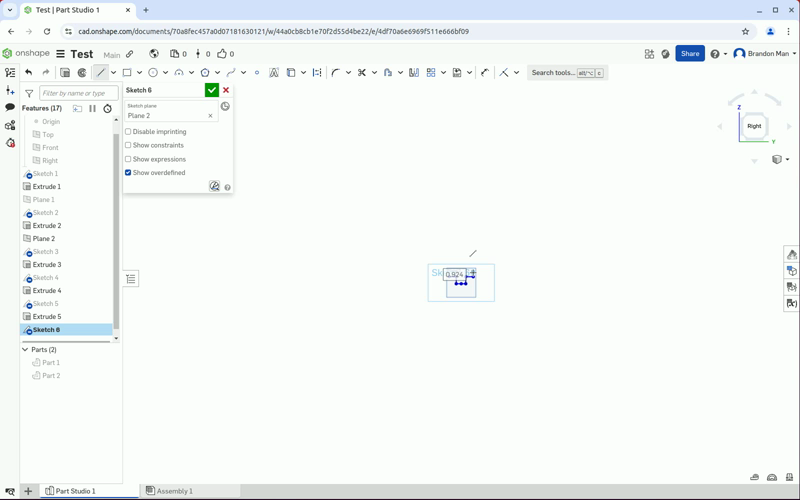
mouse_move(503, 272)
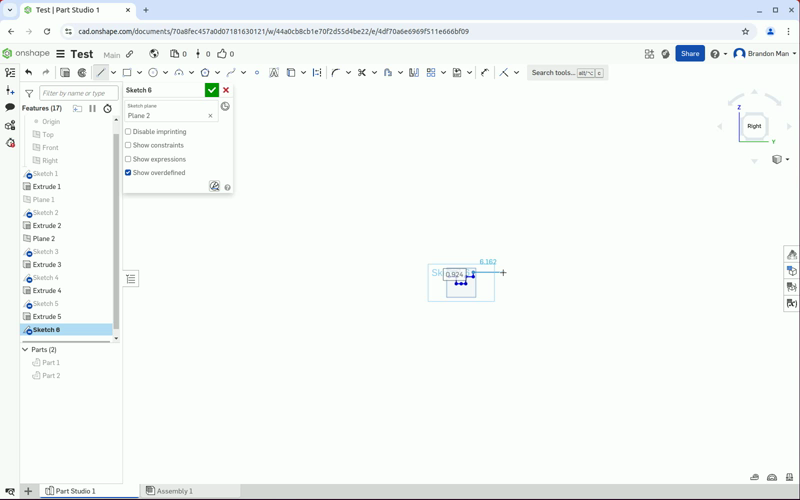
mouse_move(465, 272)
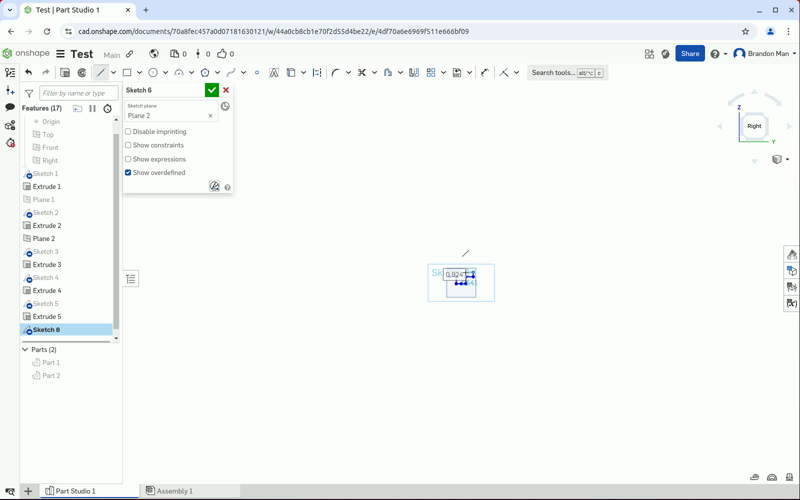
click(465, 272)
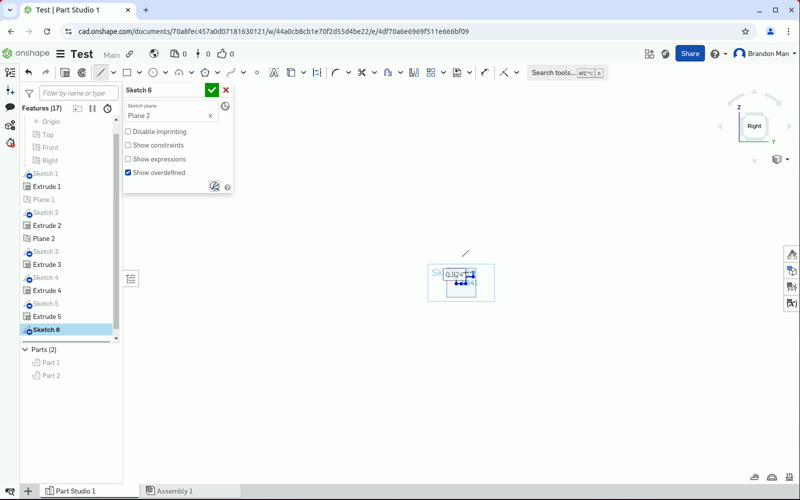
key_up(shift)
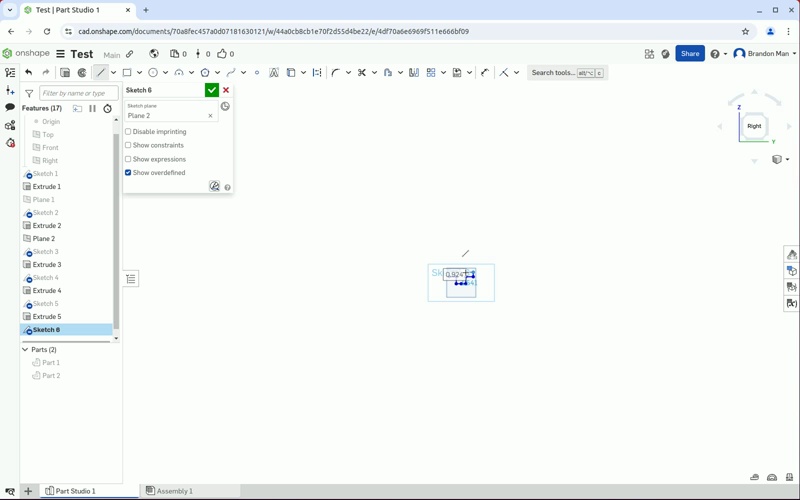
key_down(shift)
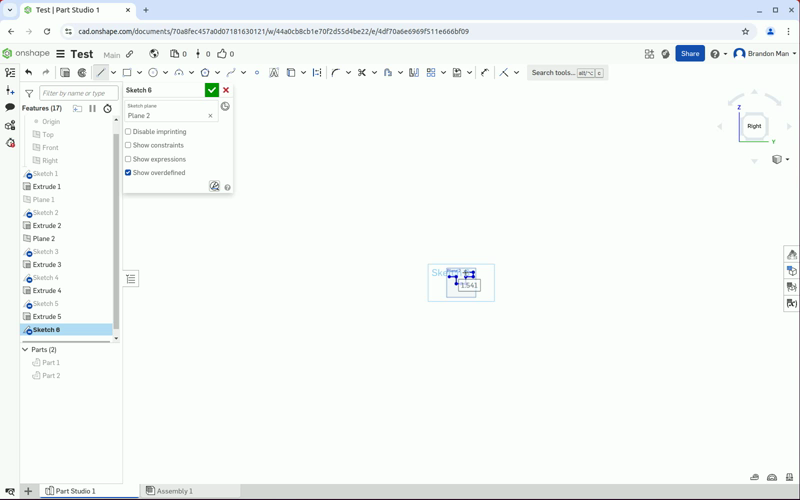
mouse_move(495, 272)
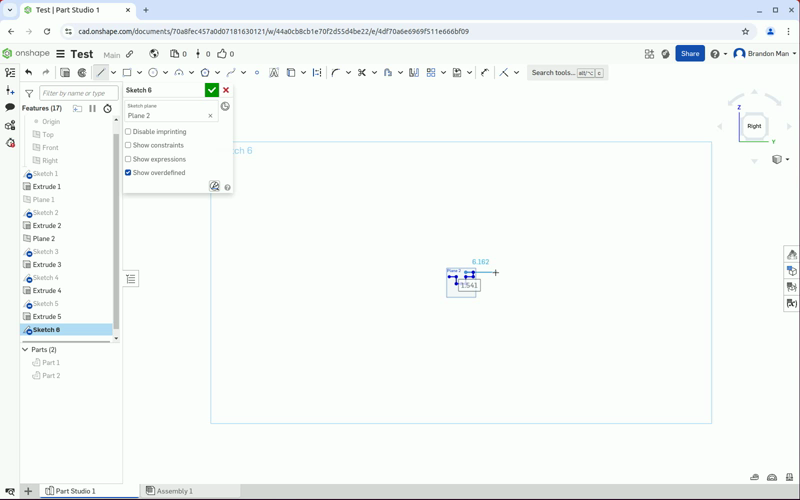
mouse_move(465, 268)
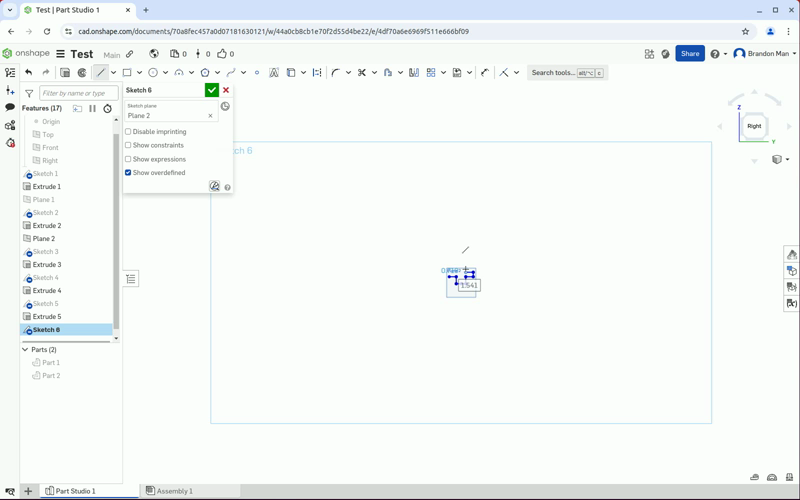
scroll(6)
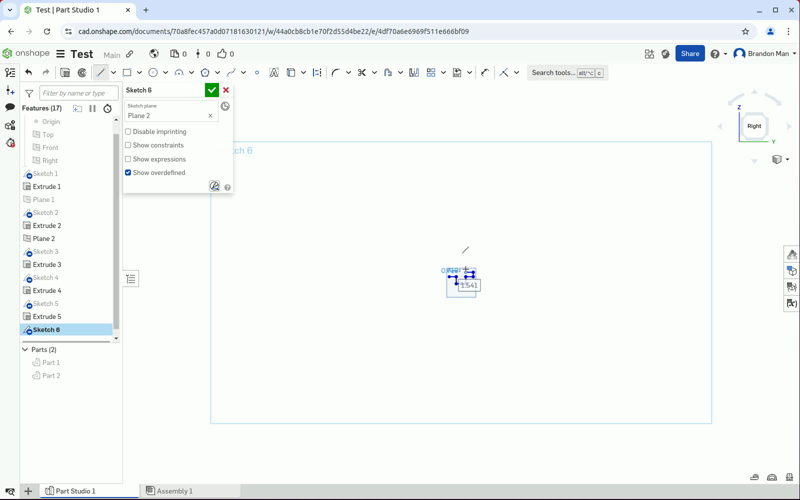
scroll(6)
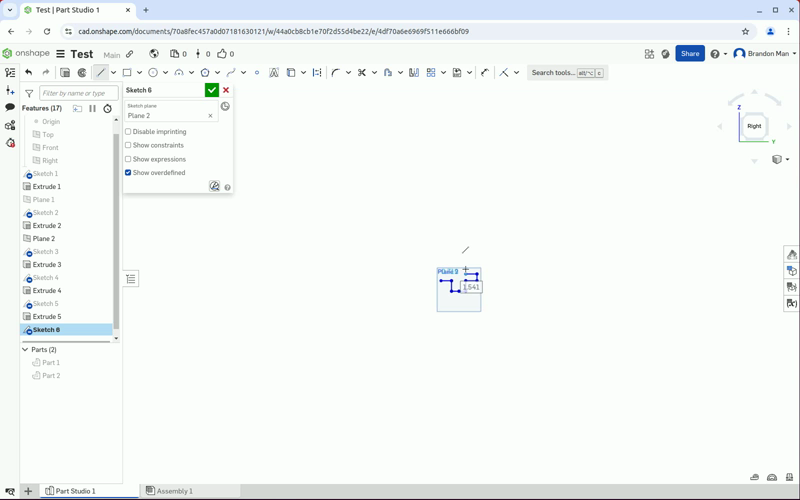
scroll(6)
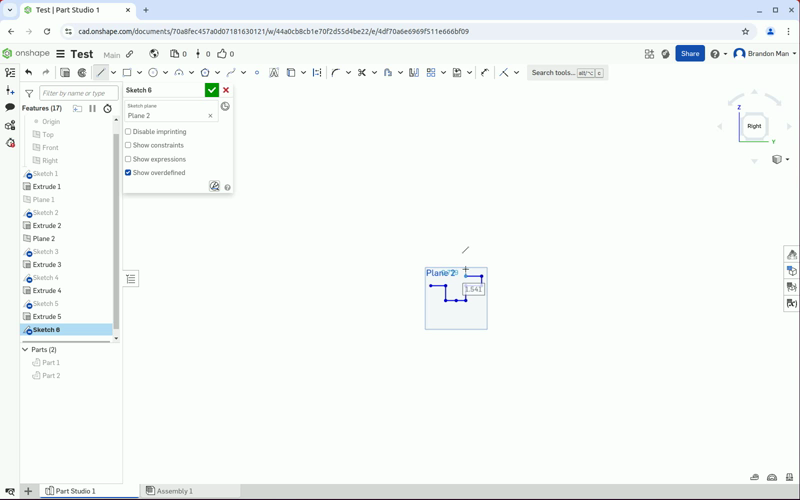
scroll(6)
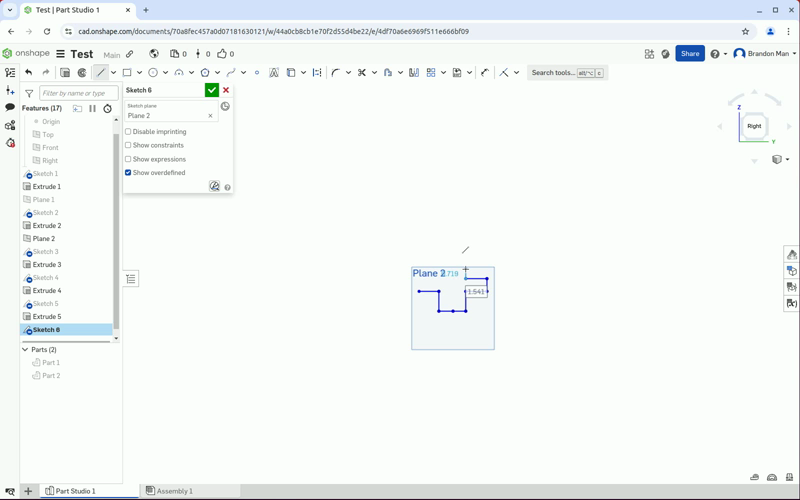
scroll(6)
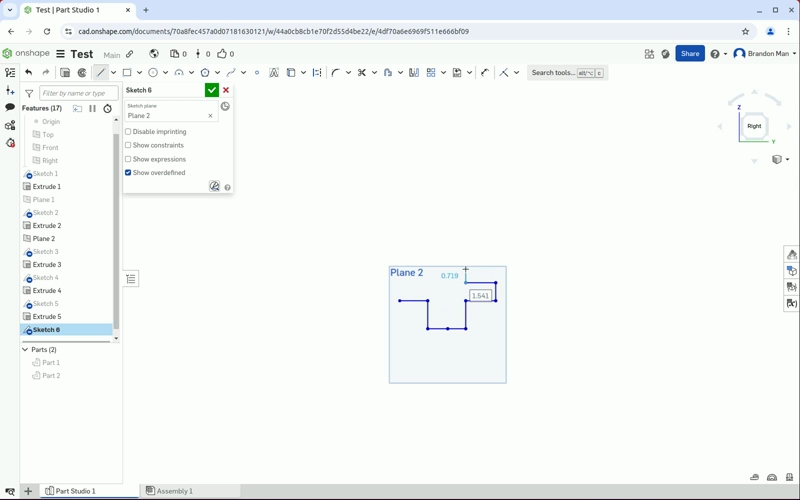
scroll(6)
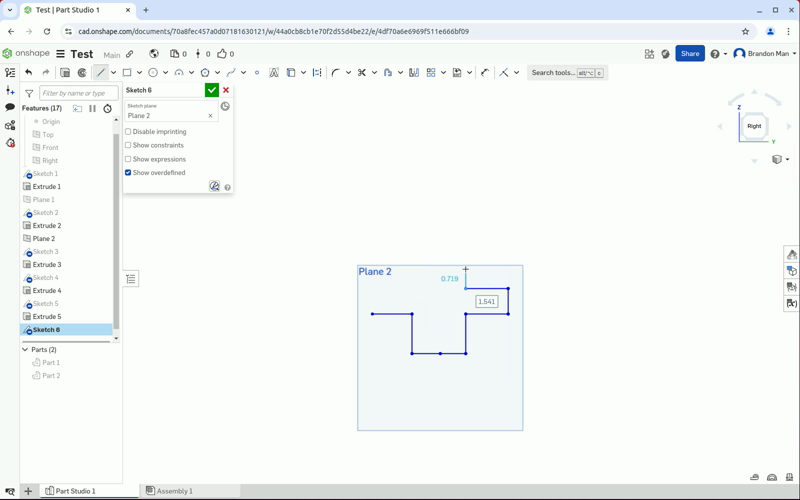
scroll(6)
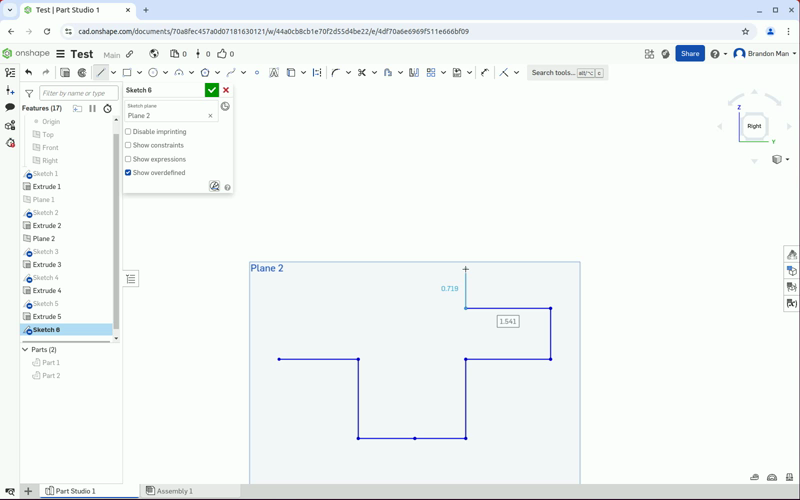
click(465, 268)
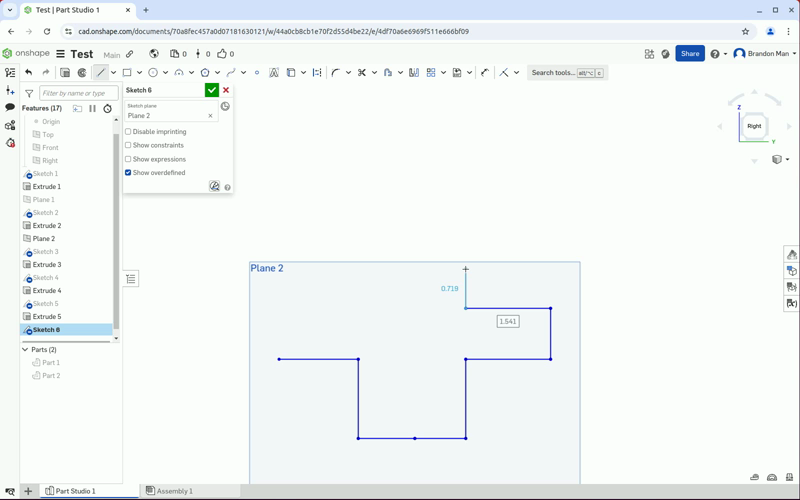
scroll(-6)
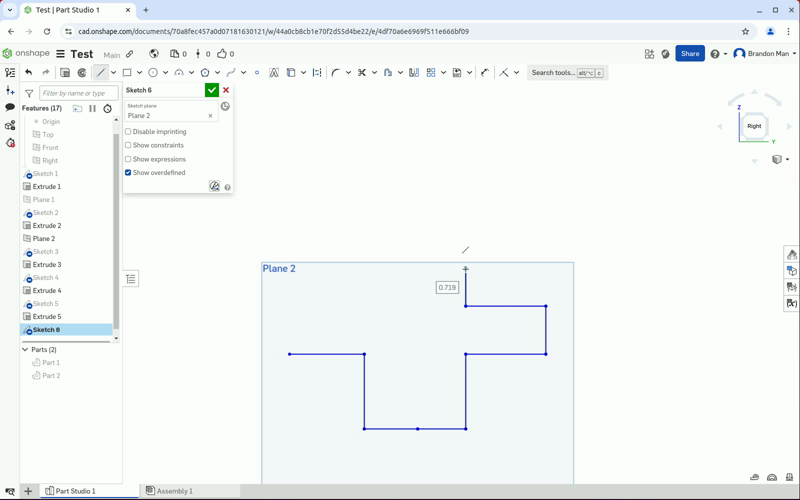
scroll(-6)
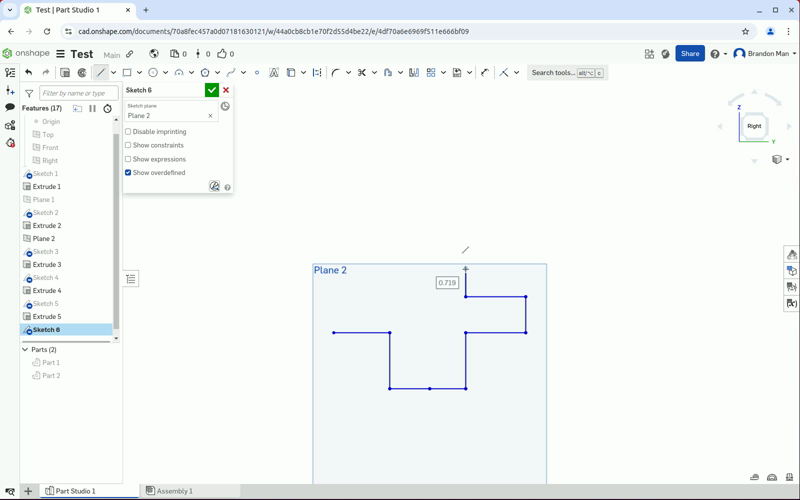
scroll(-6)
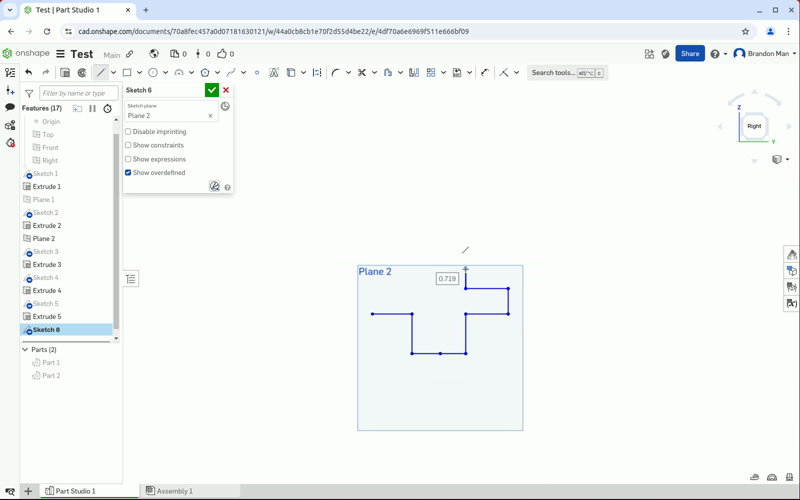
scroll(-6)
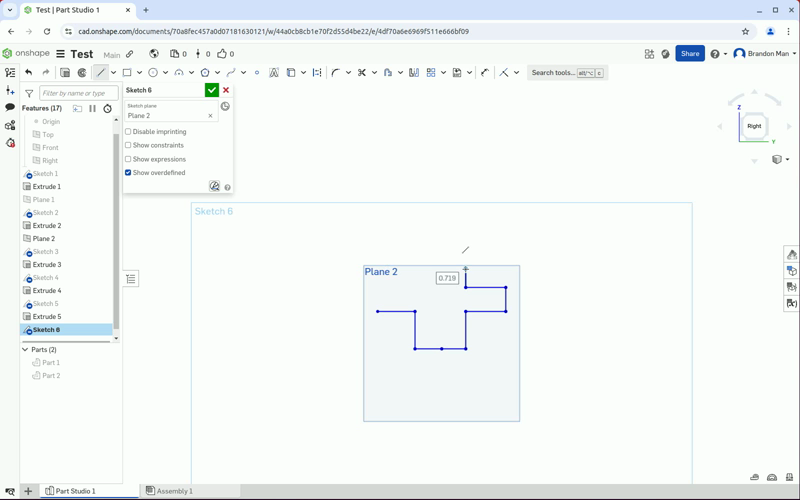
scroll(-6)
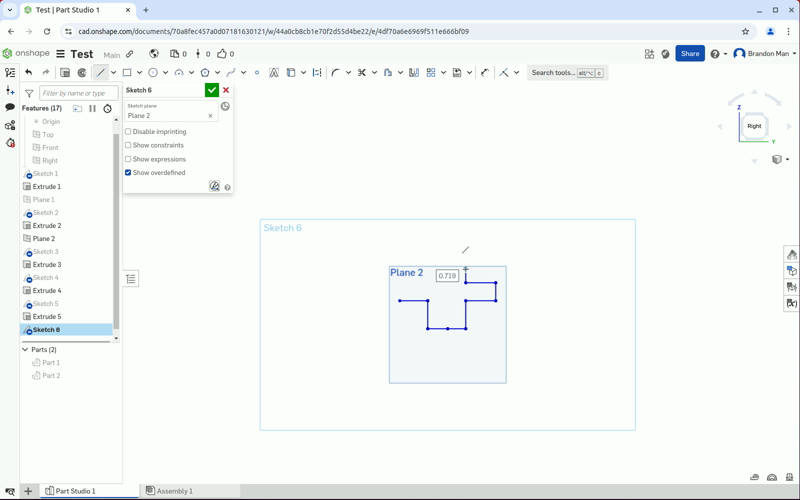
scroll(-6)
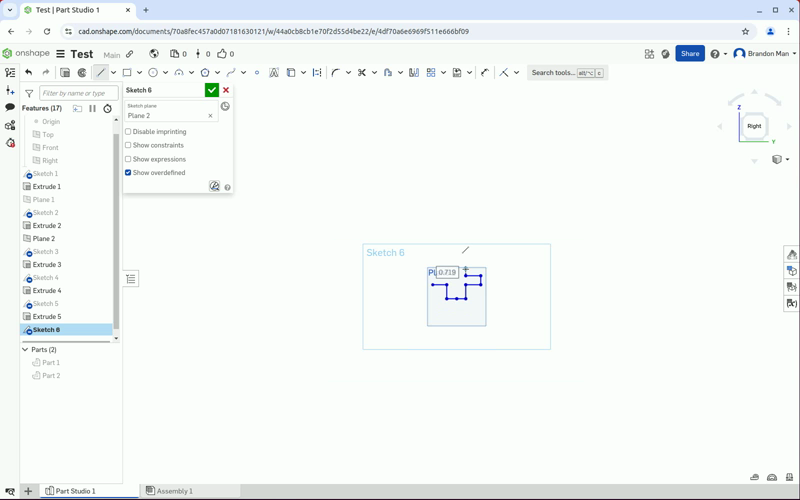
scroll(-6)
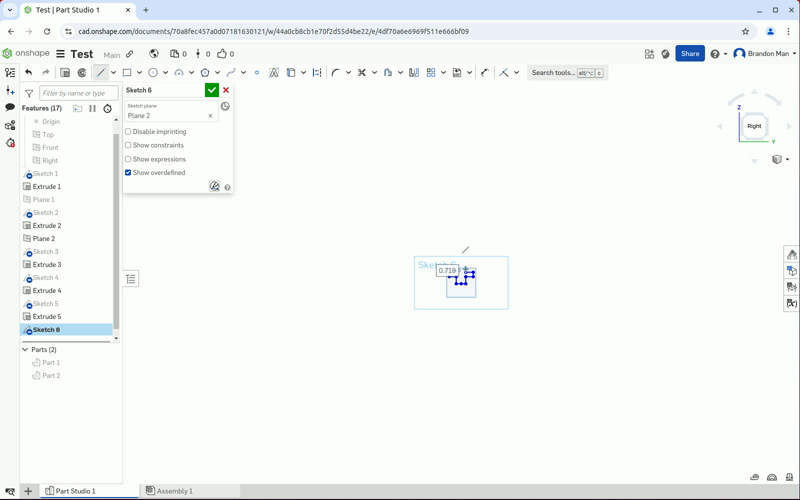
key_up(shift)
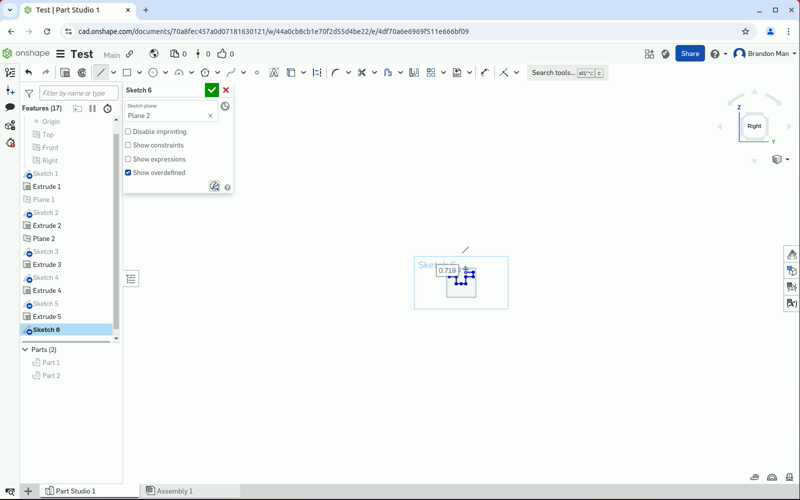
key_down(shift)
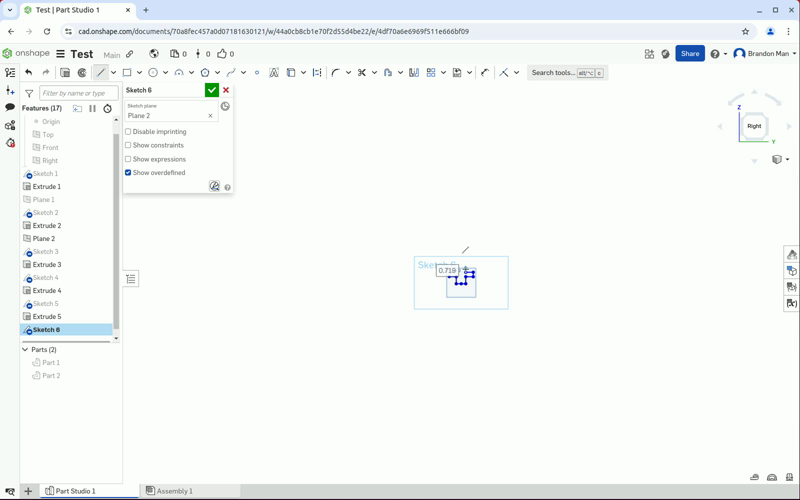
mouse_move(495, 268)
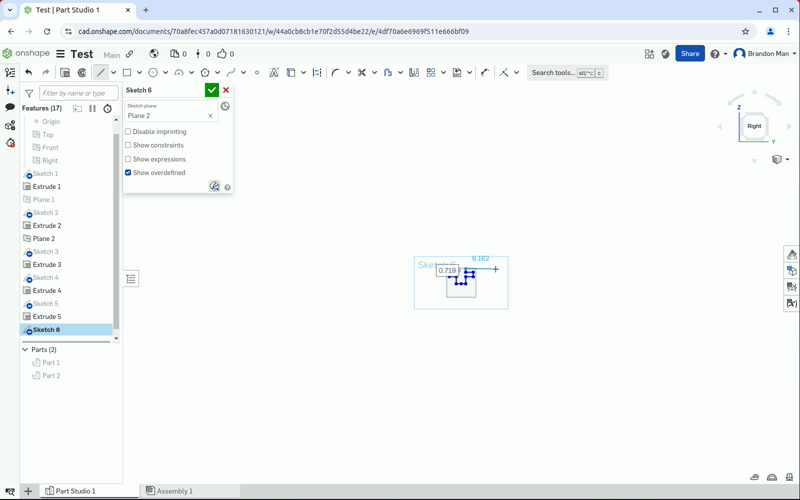
mouse_move(456, 268)
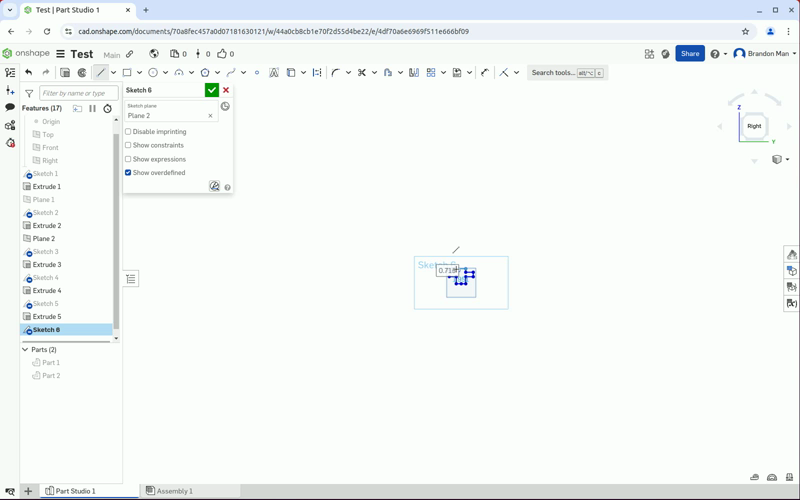
click(456, 268)
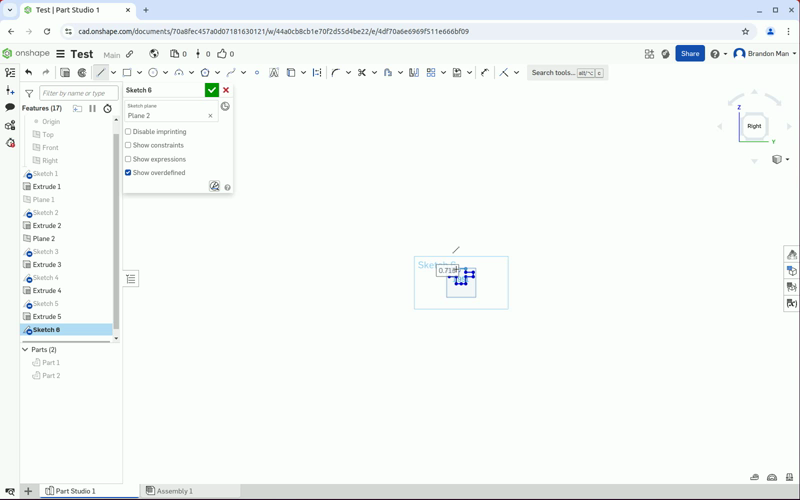
key_up(shift)
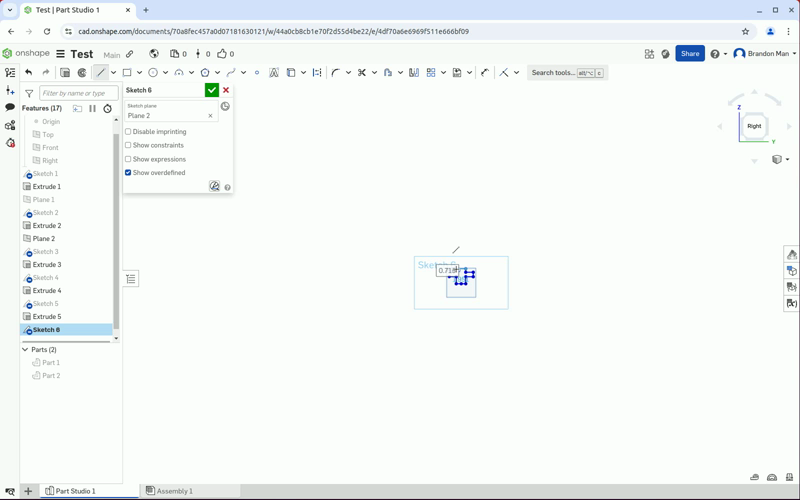
key_down(shift)
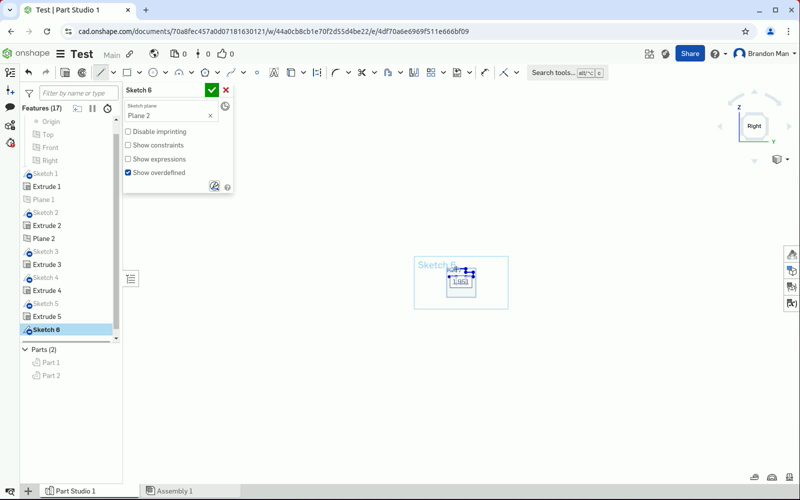
mouse_move(486, 268)
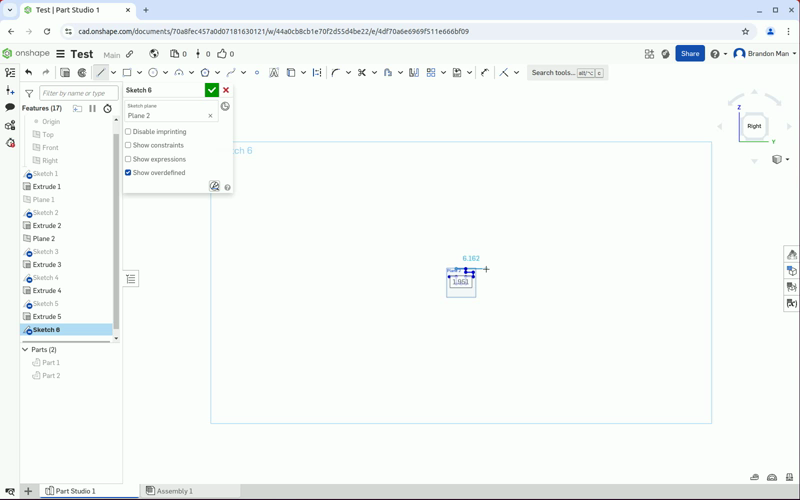
mouse_move(456, 272)
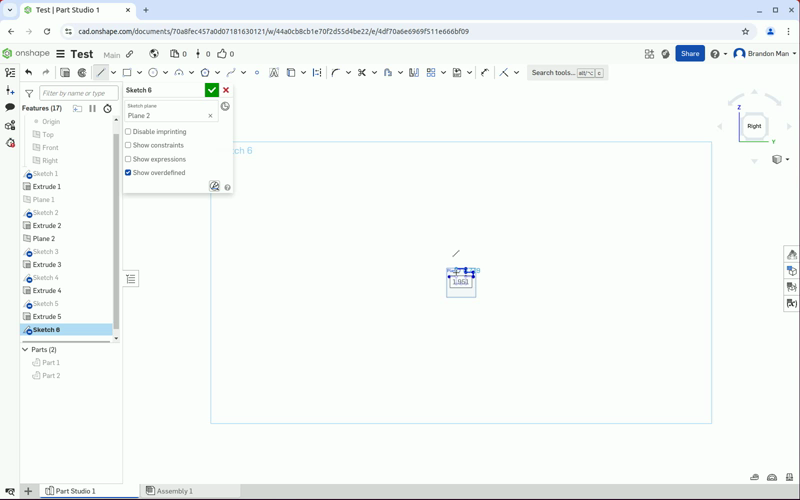
scroll(6)
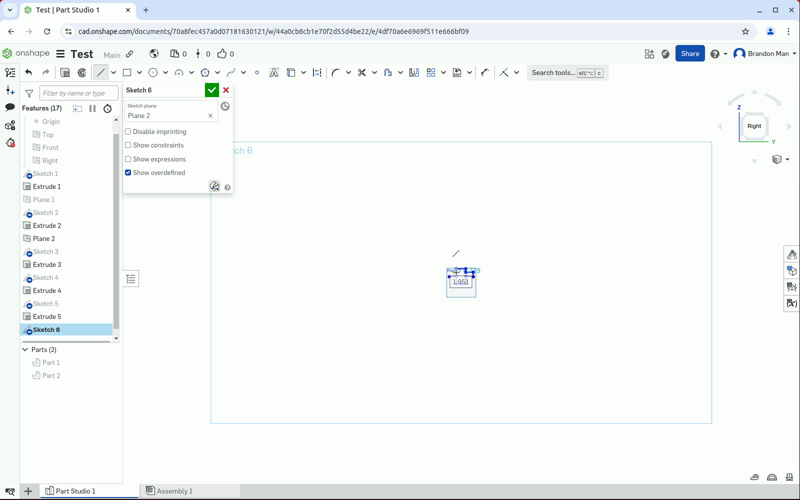
scroll(6)
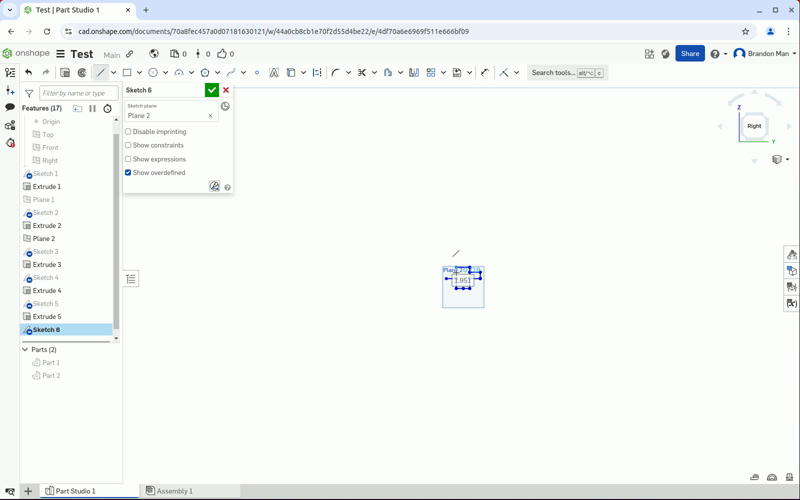
scroll(6)
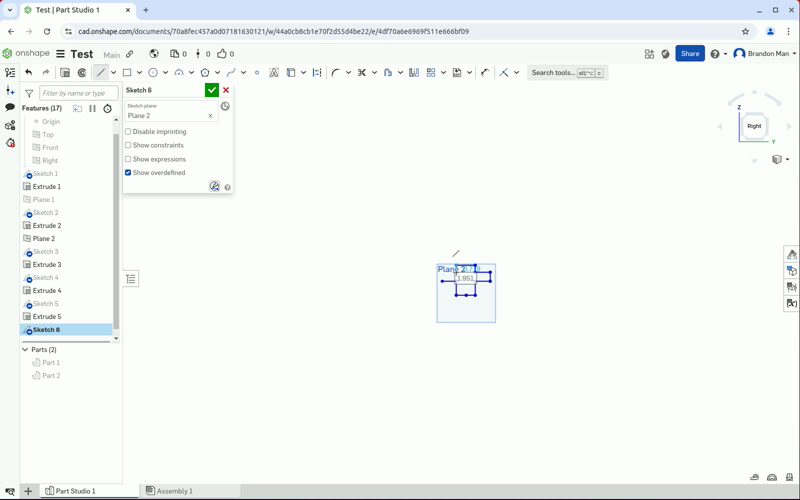
scroll(6)
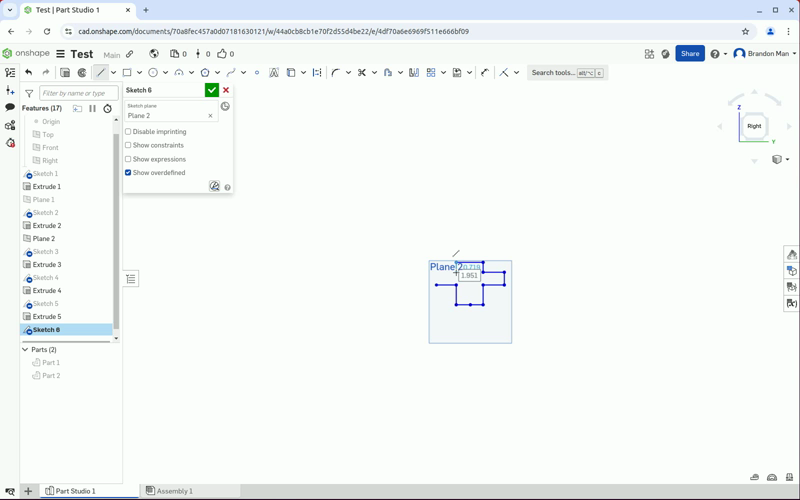
scroll(6)
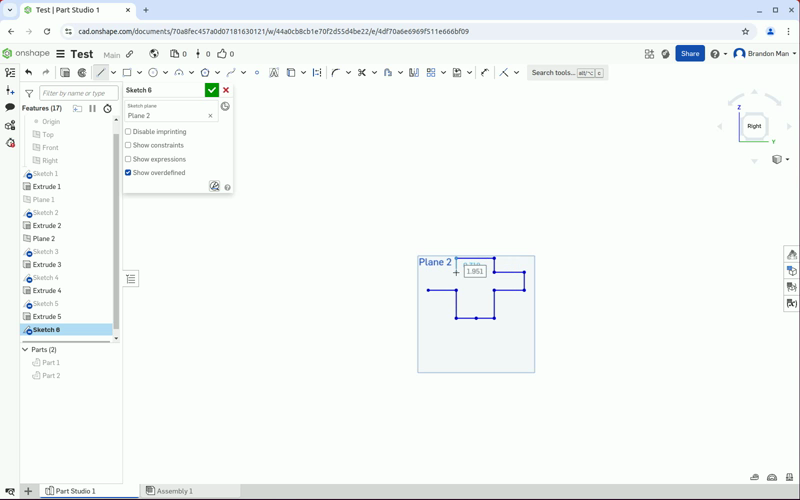
scroll(6)
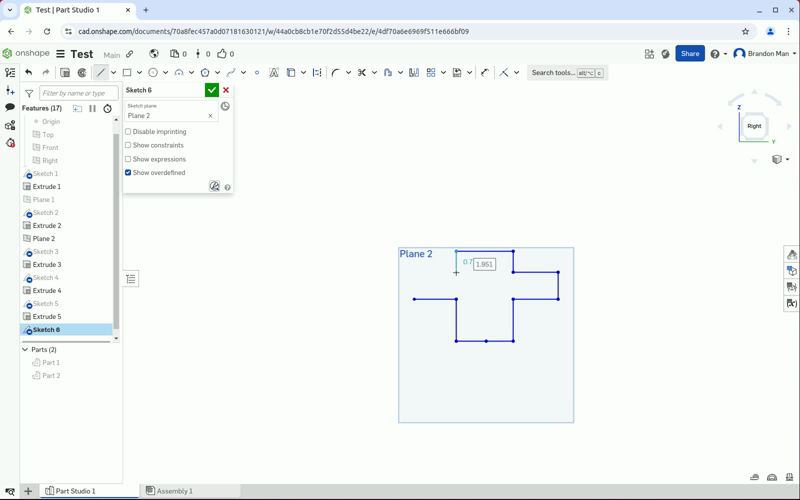
scroll(6)
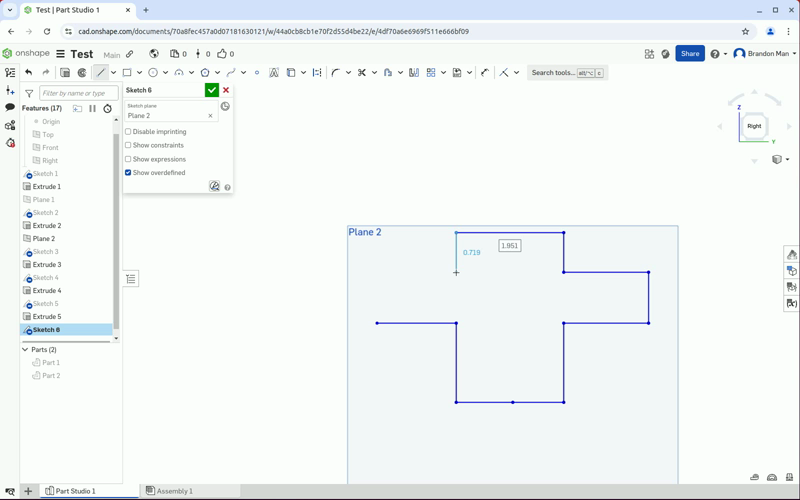
click(456, 272)
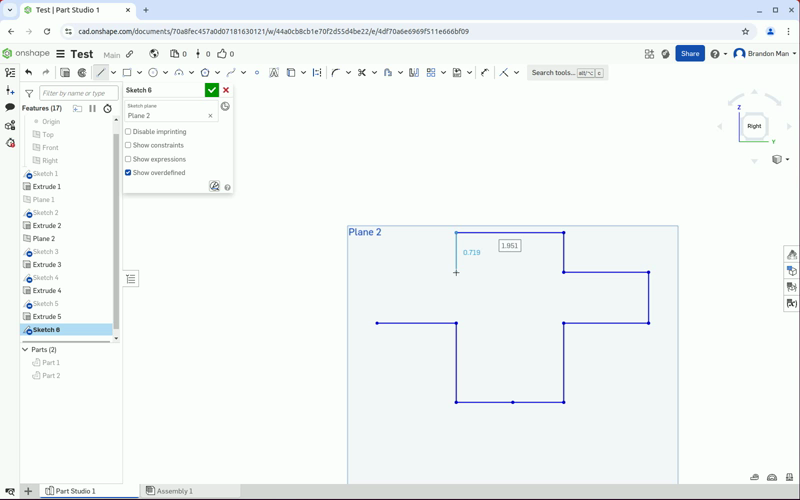
scroll(-6)
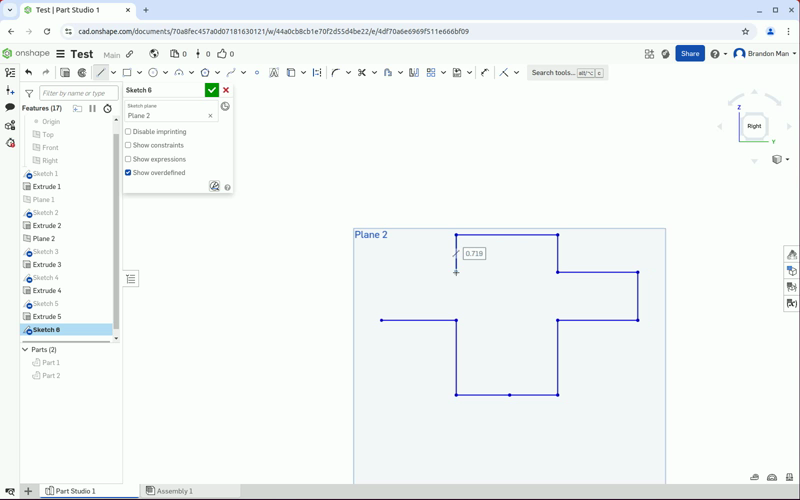
scroll(-6)
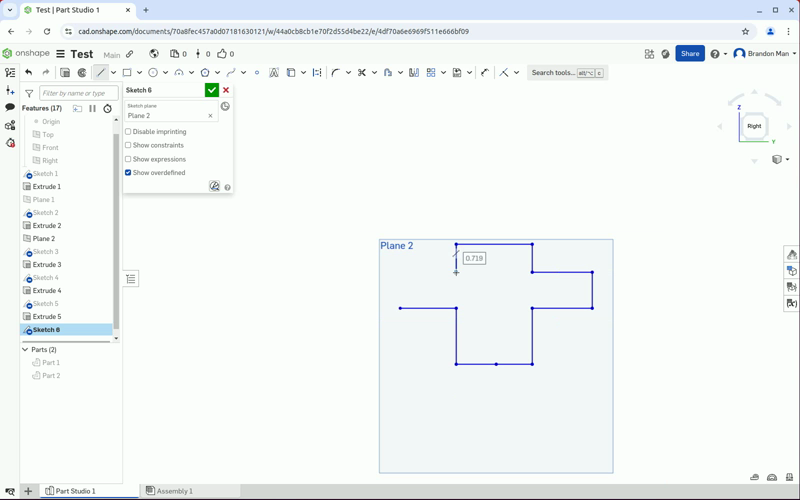
scroll(-6)
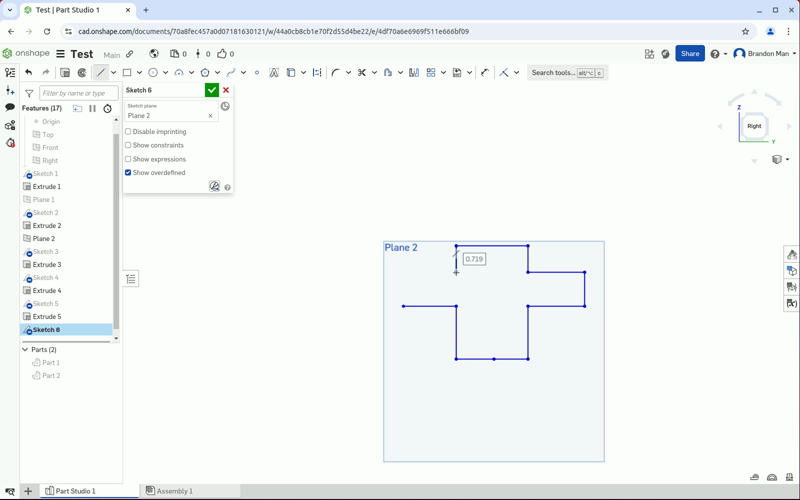
scroll(-6)
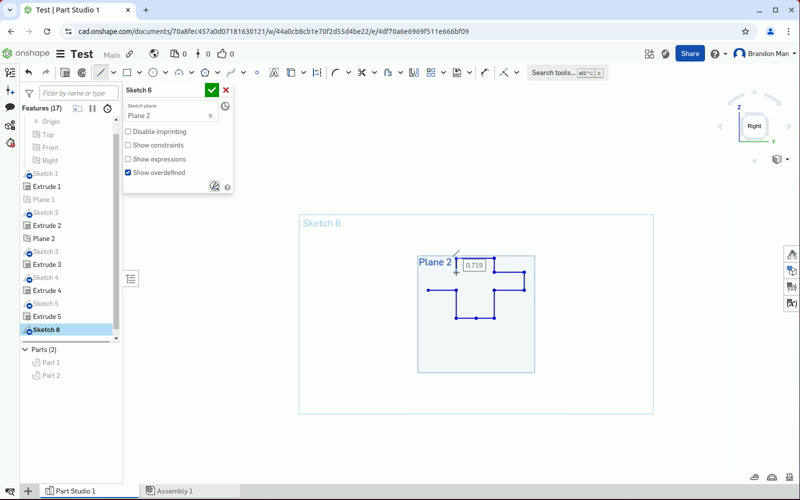
scroll(-6)
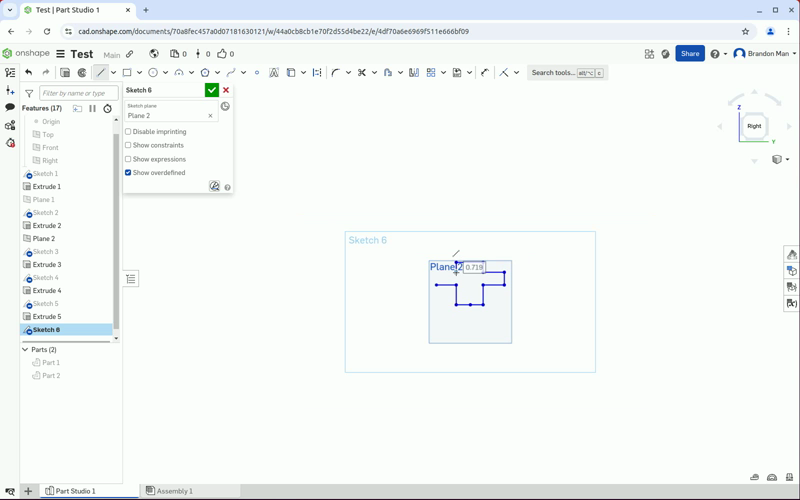
scroll(-6)
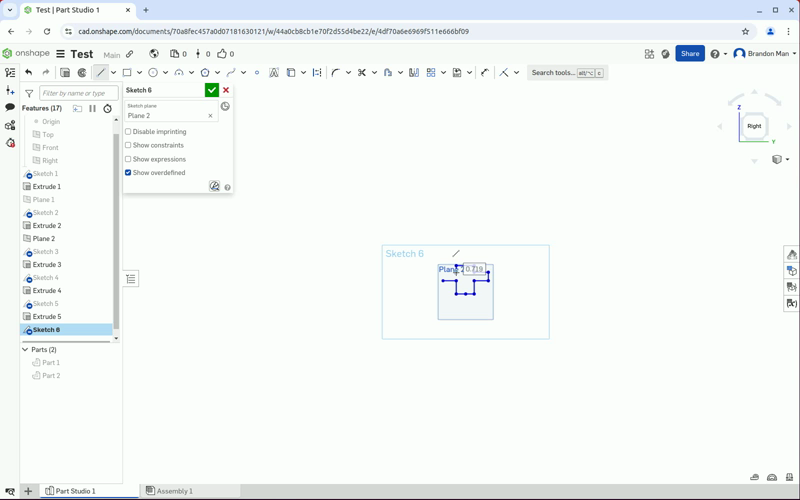
scroll(-6)
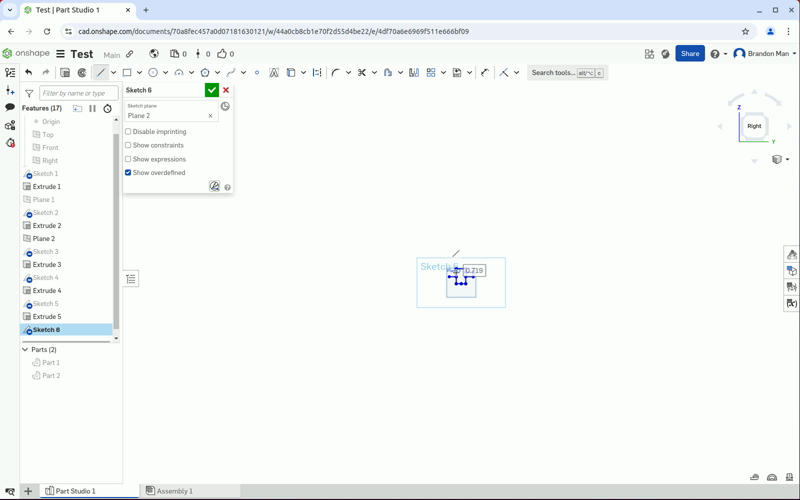
key_up(shift)
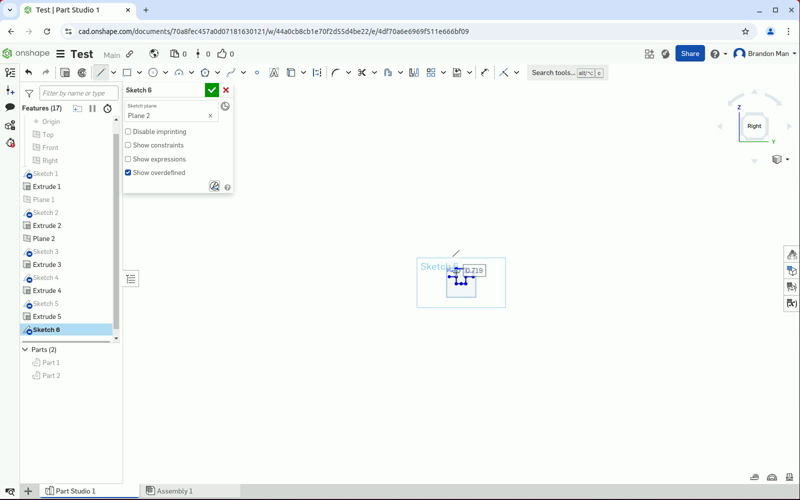
key_down(shift)
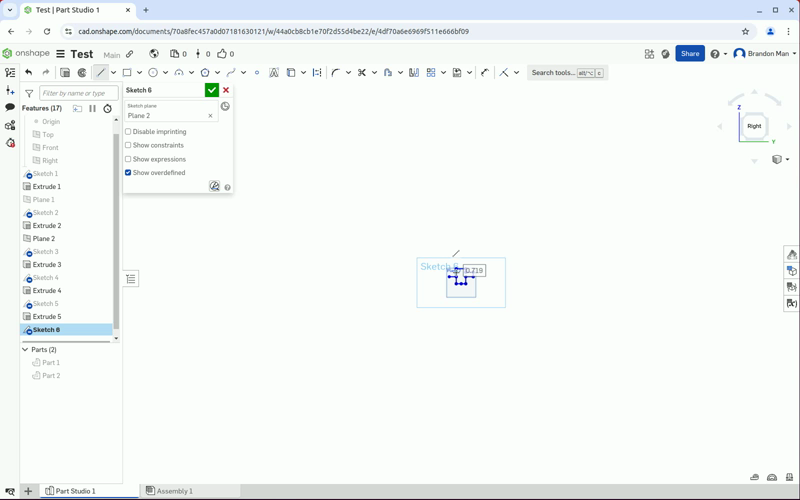
mouse_move(486, 272)
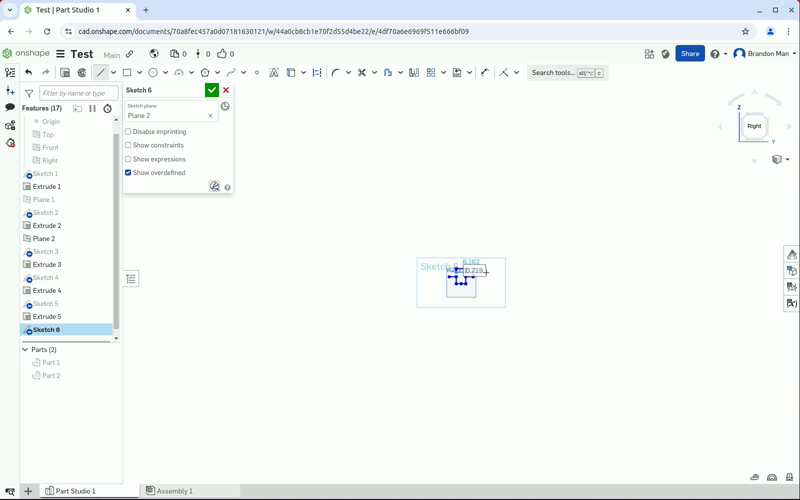
mouse_move(449, 272)
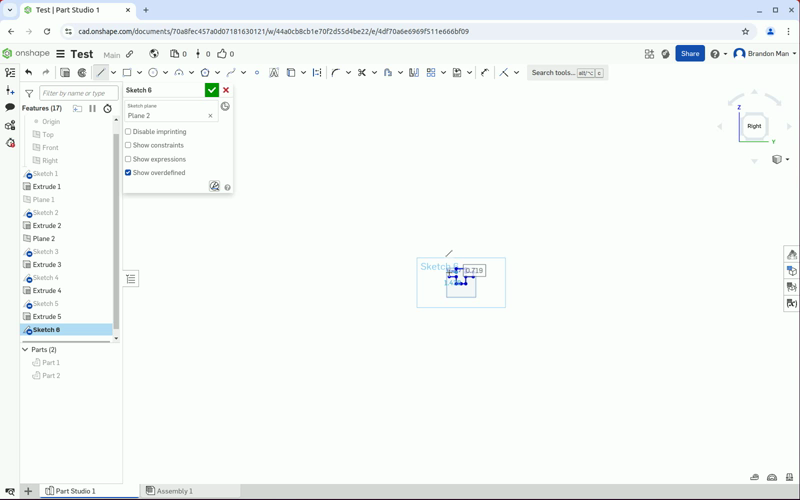
scroll(6)
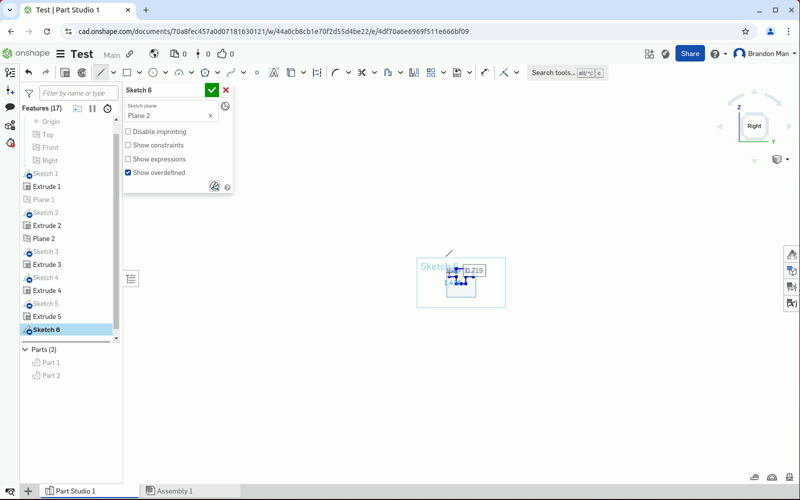
scroll(6)
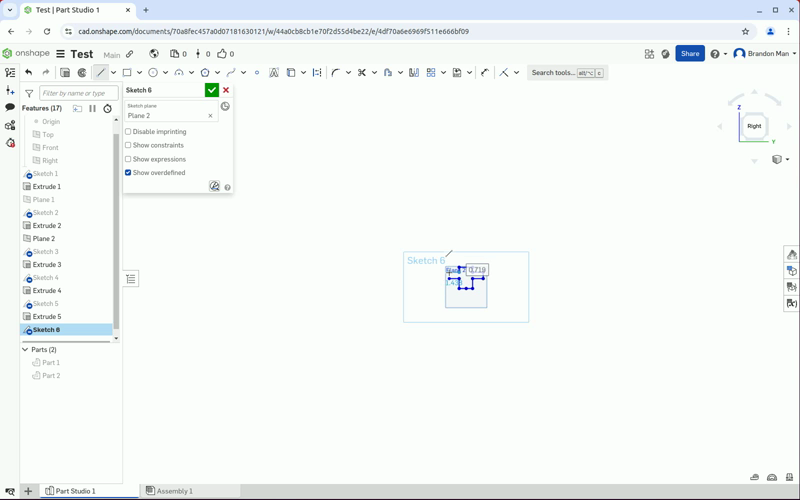
scroll(6)
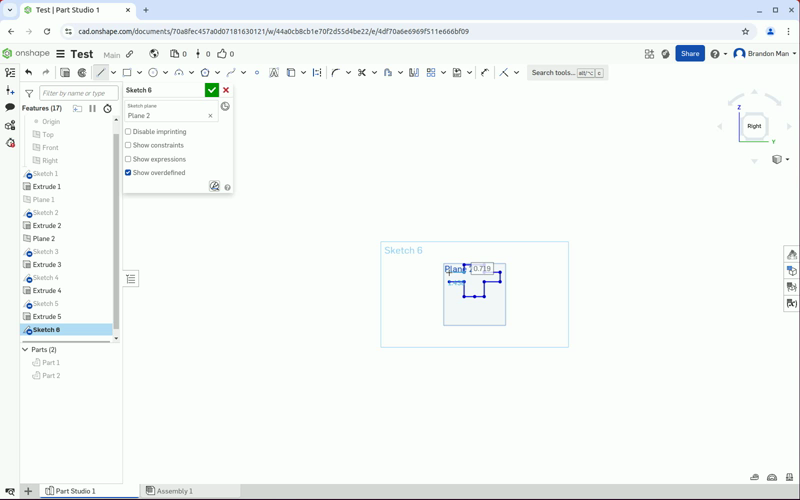
scroll(6)
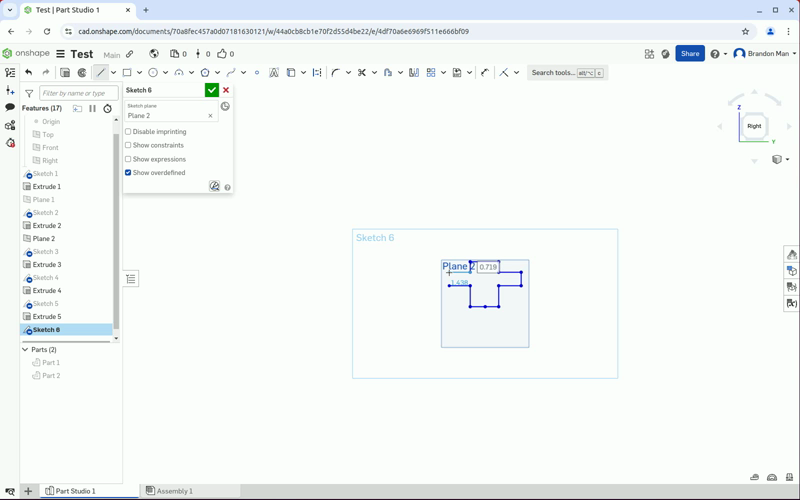
scroll(6)
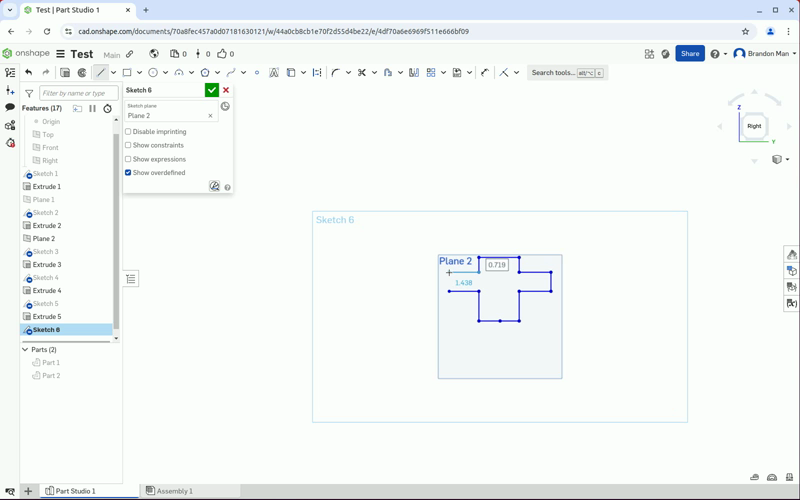
scroll(6)
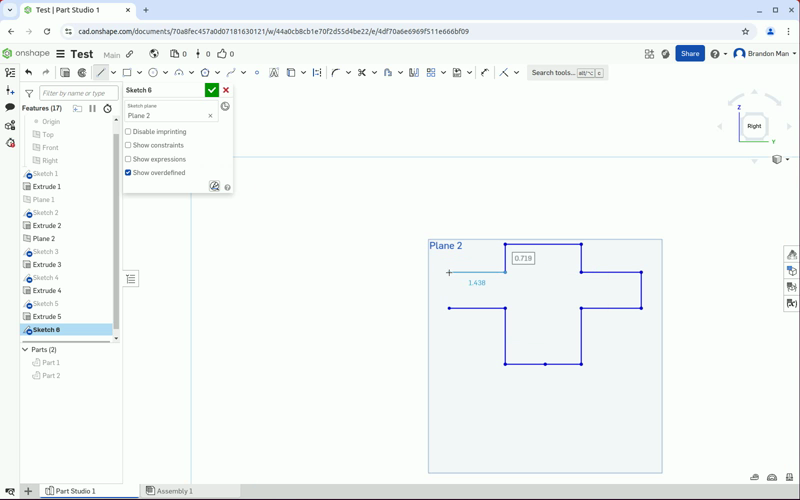
scroll(6)
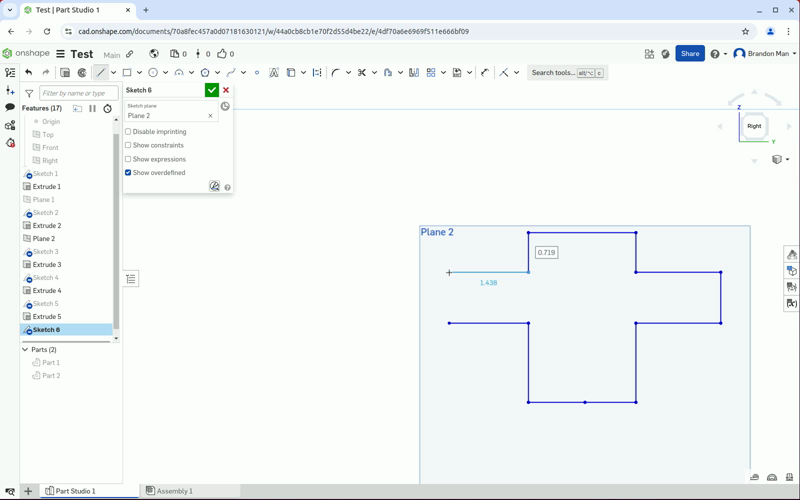
click(449, 272)
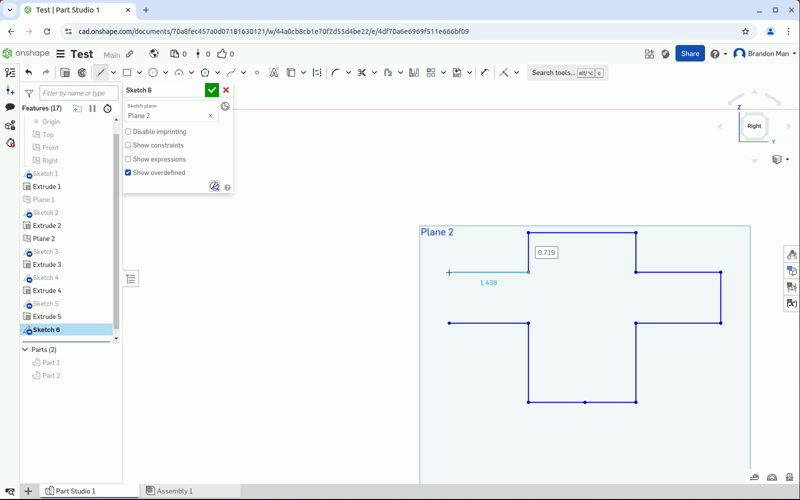
scroll(-6)
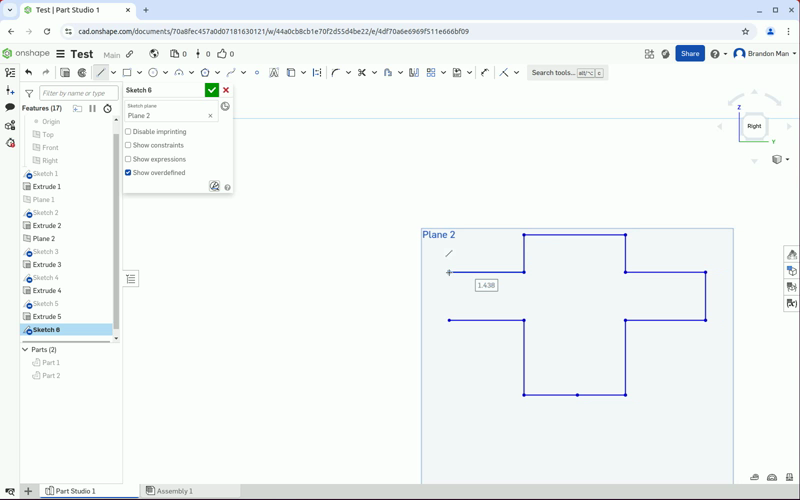
scroll(-6)
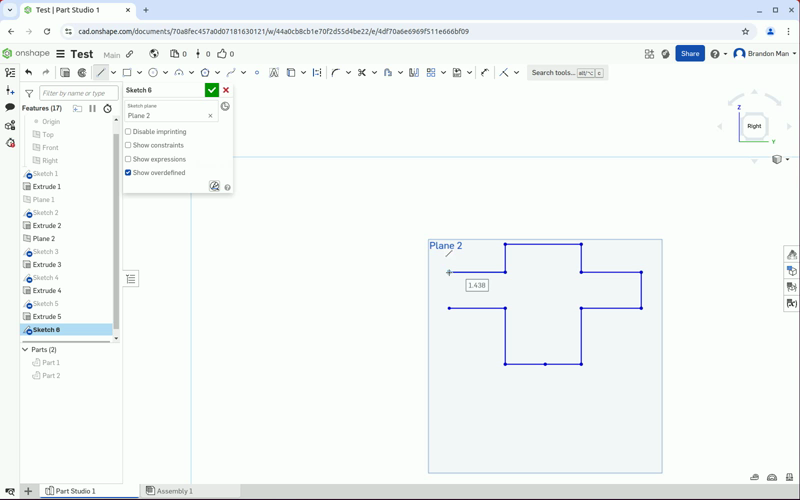
scroll(-6)
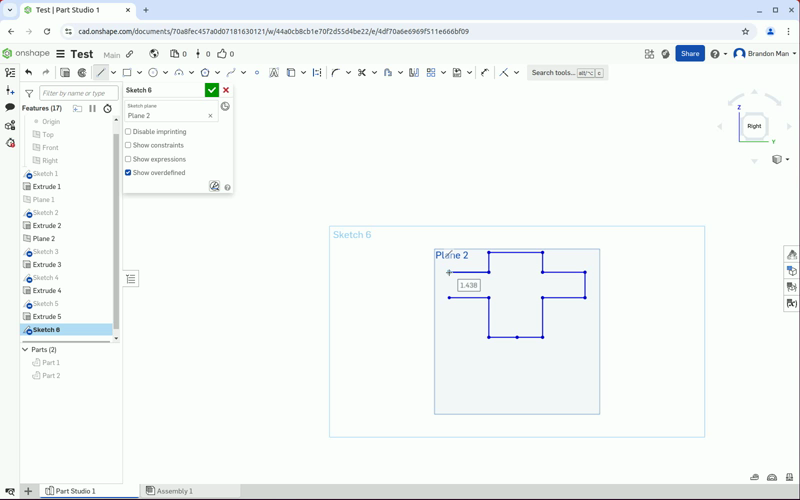
scroll(-6)
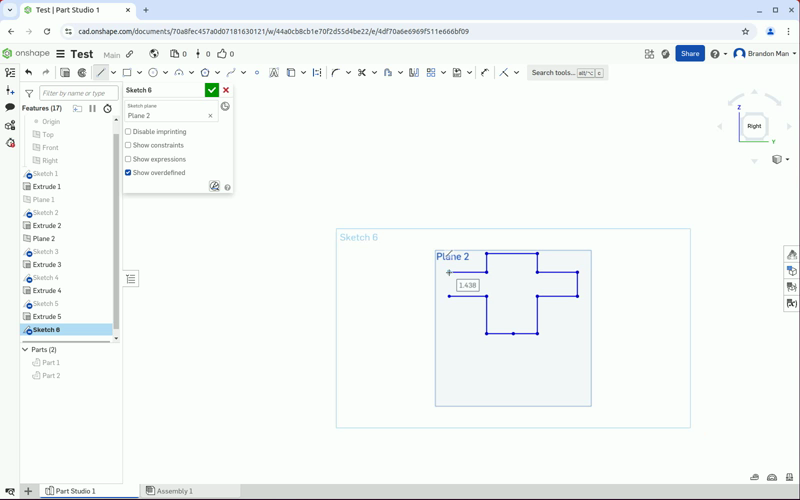
scroll(-6)
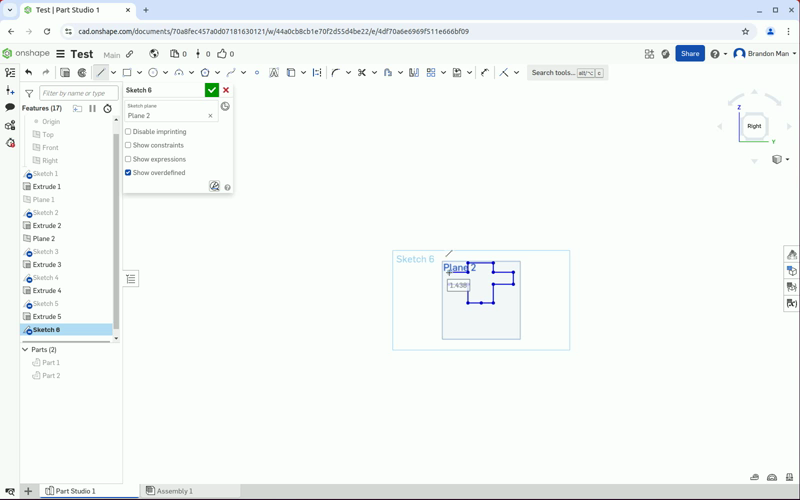
scroll(-6)
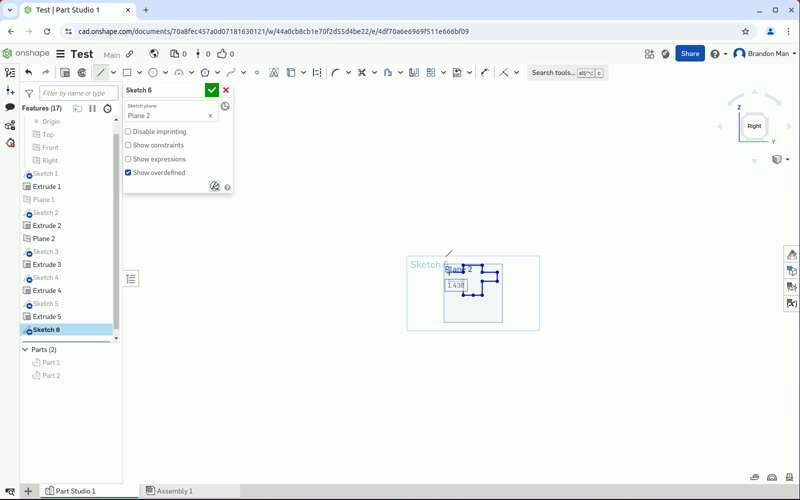
scroll(-6)
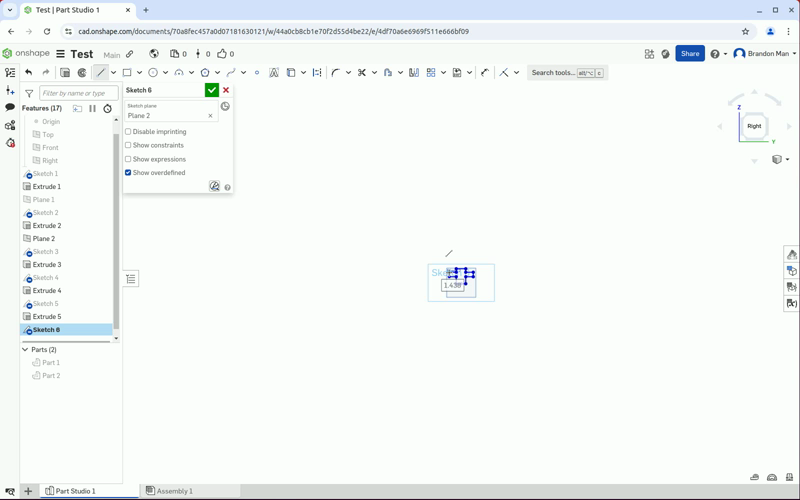
key_up(shift)
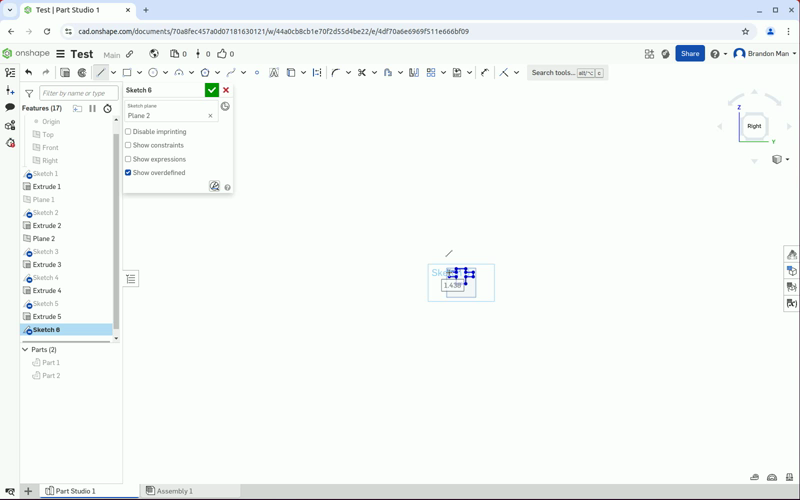
mouse_move(479, 272)
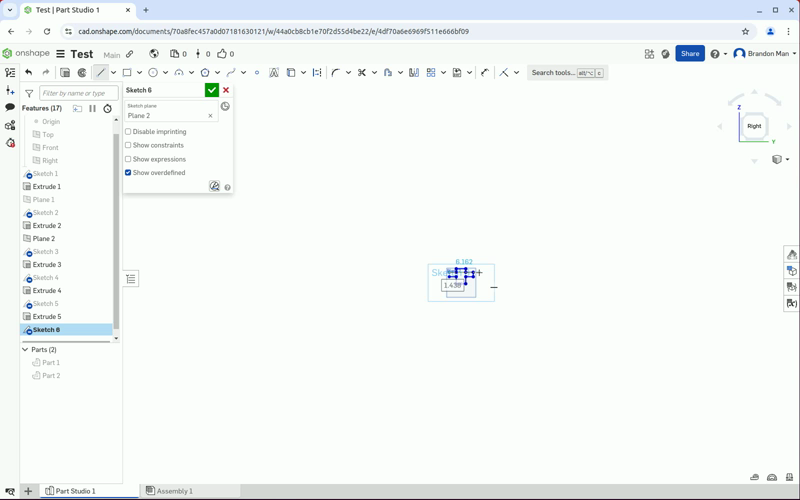
key_down(shift)
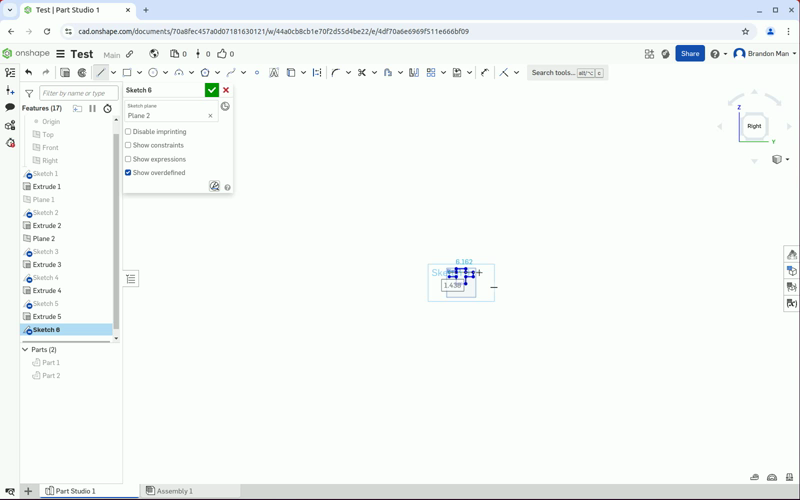
mouse_move(449, 276)
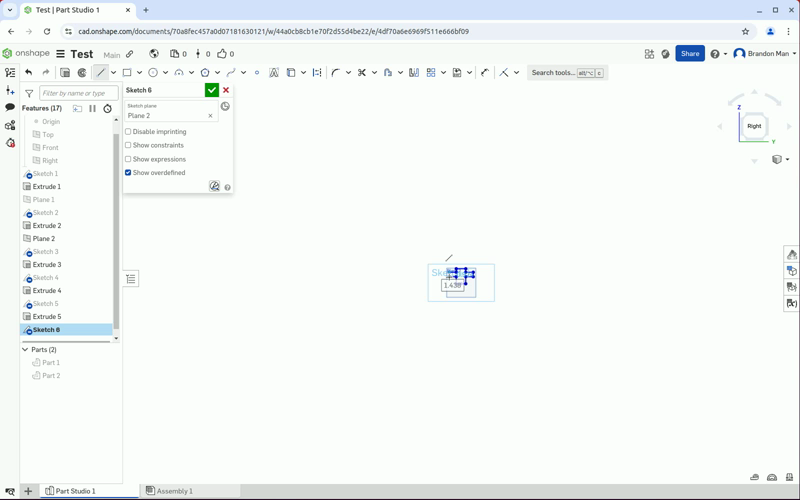
scroll(6)
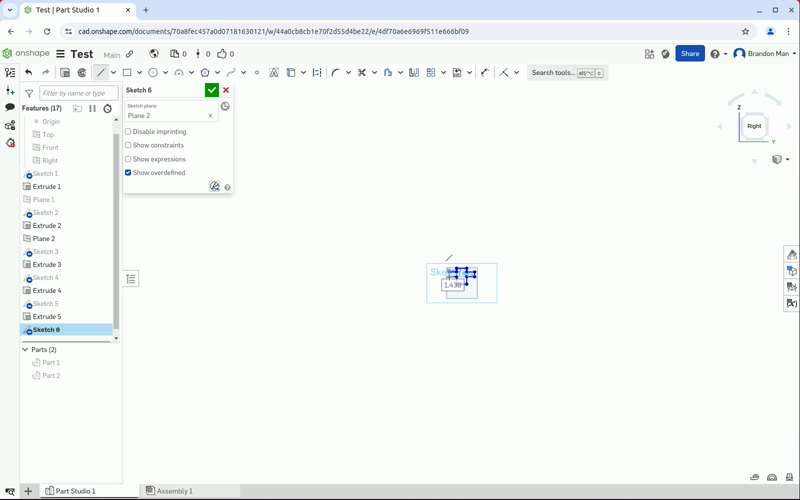
scroll(6)
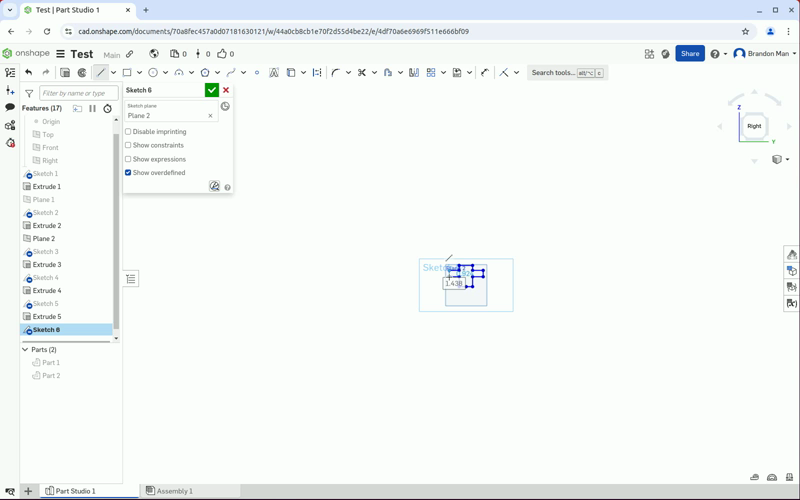
scroll(6)
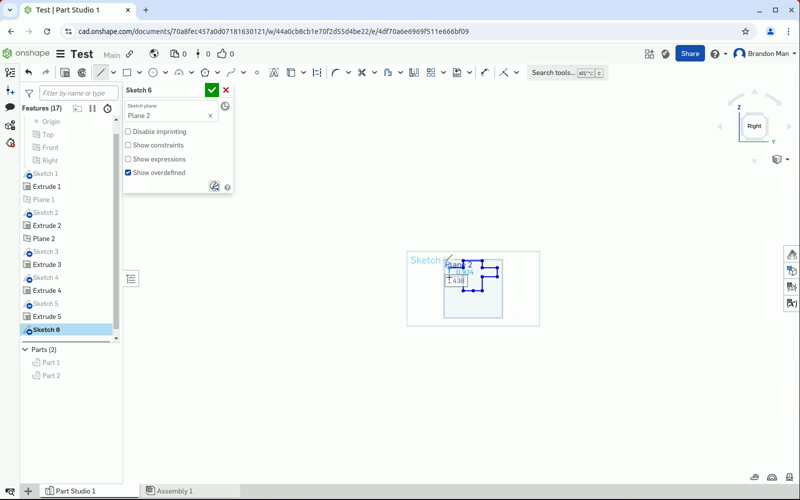
scroll(6)
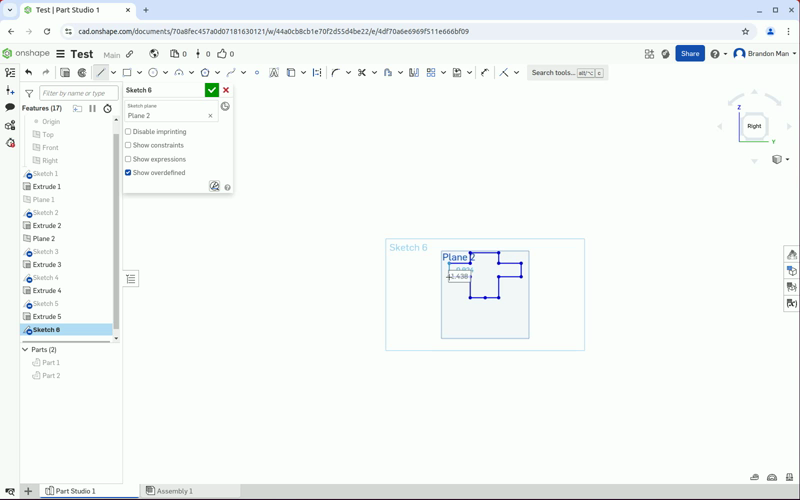
scroll(6)
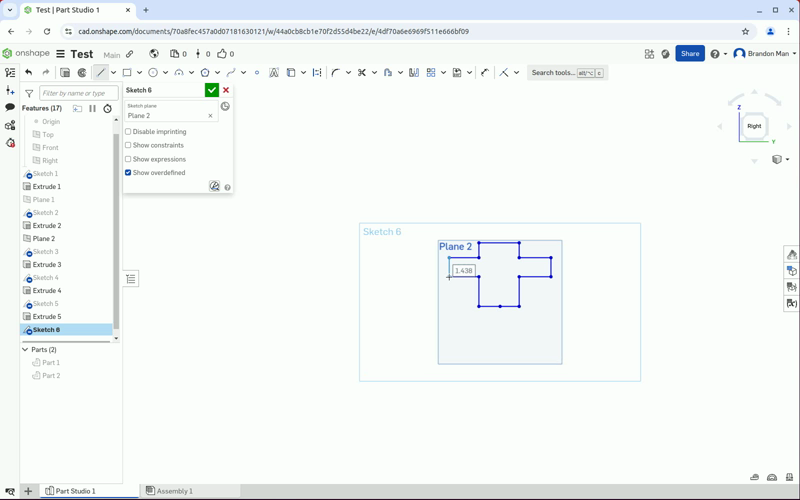
scroll(6)
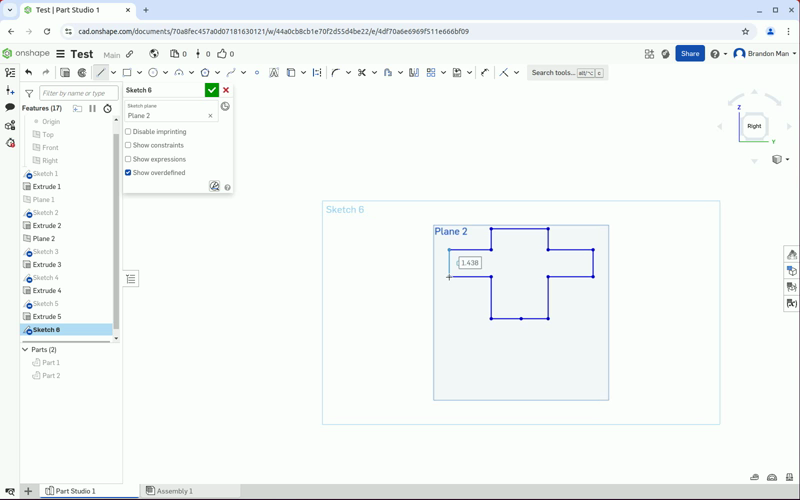
scroll(6)
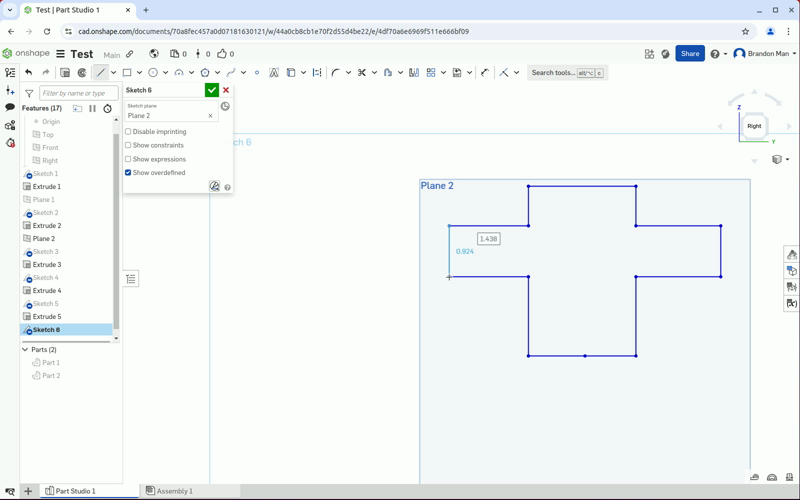
key_up(shift)
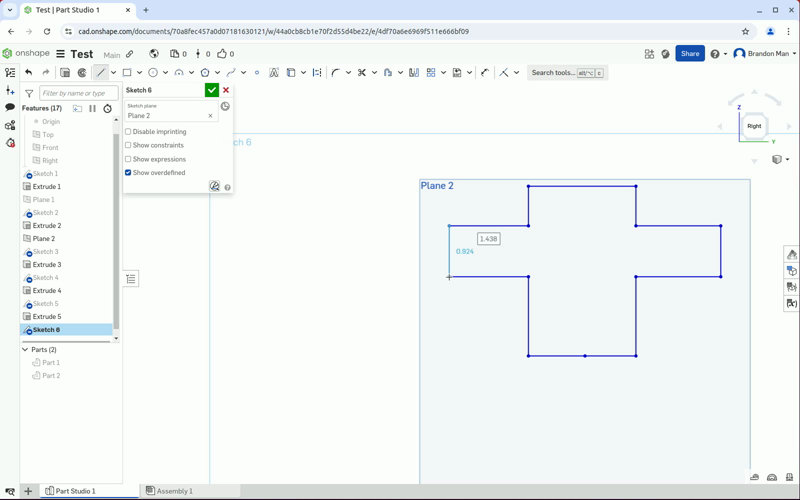
click(449, 276)
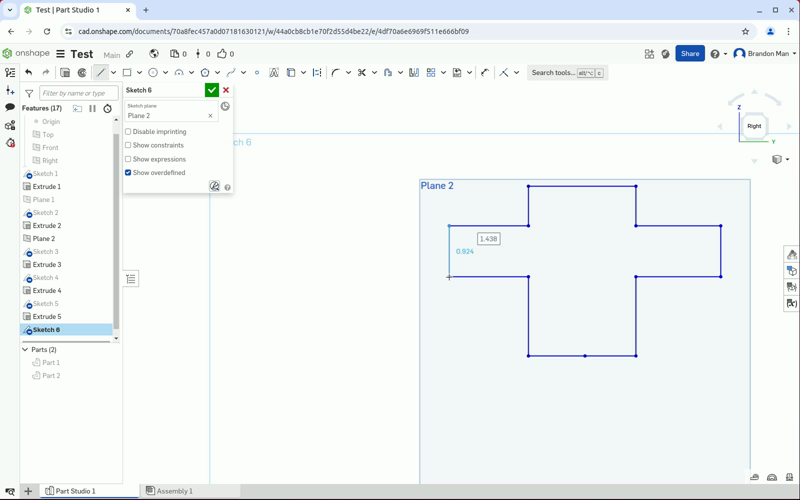
scroll(-6)
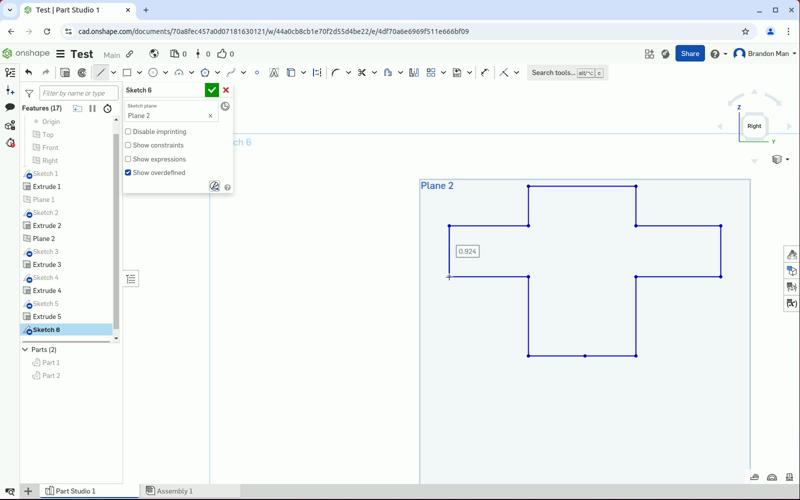
scroll(-6)
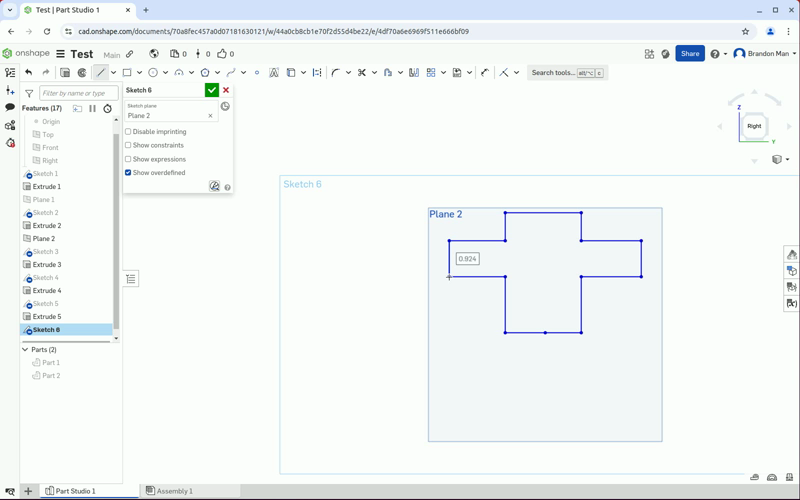
scroll(-6)
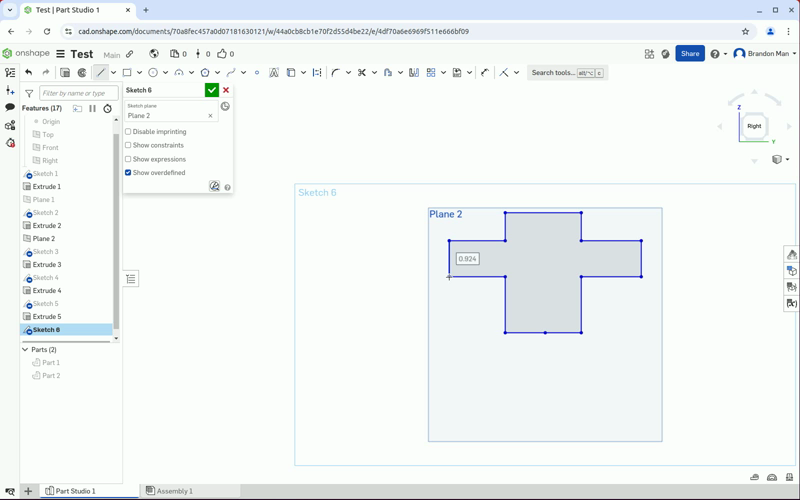
scroll(-6)
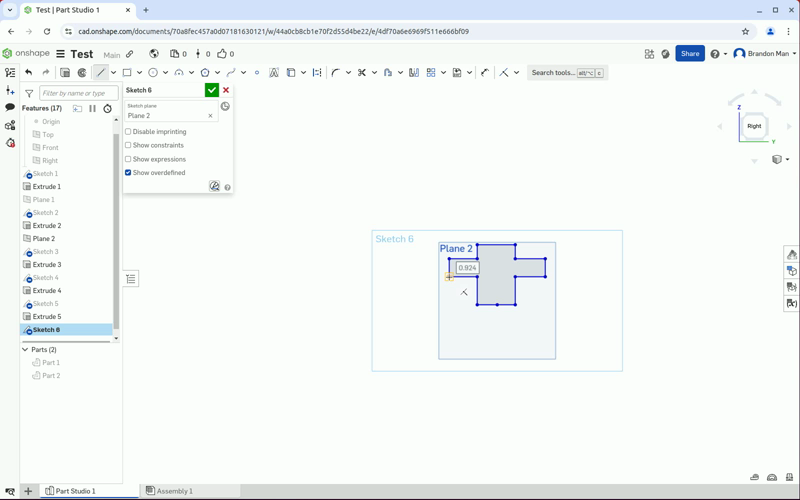
scroll(-6)
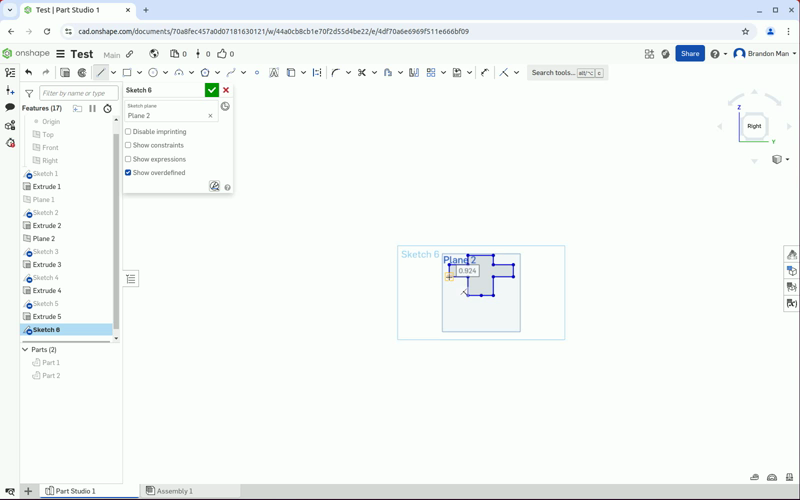
scroll(-6)
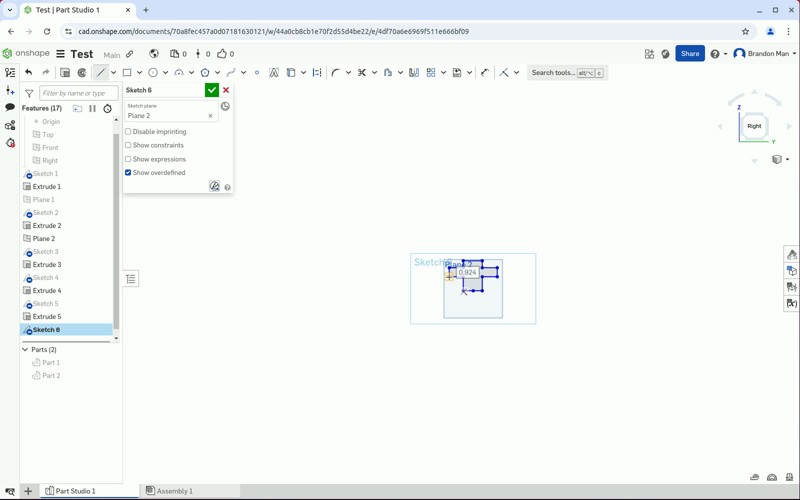
scroll(-6)
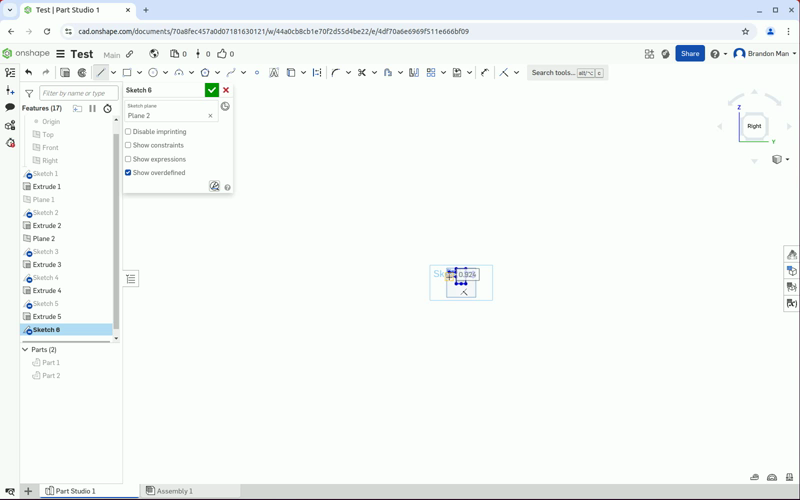
key(esc)
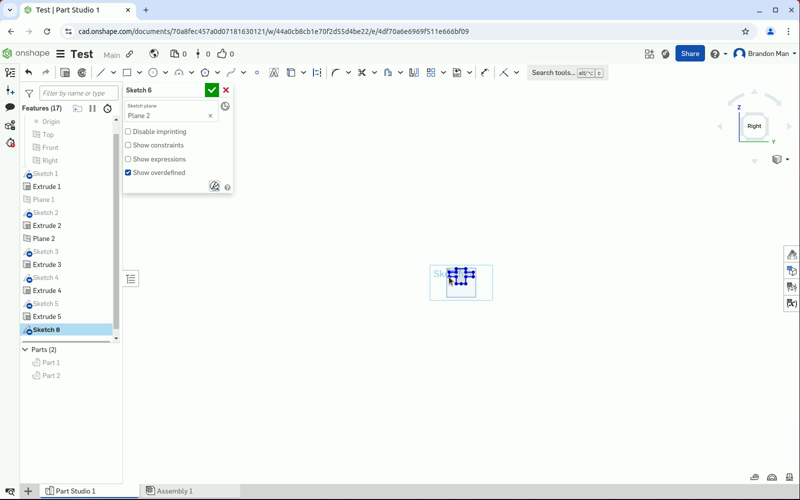
mouse_move(459, 271)
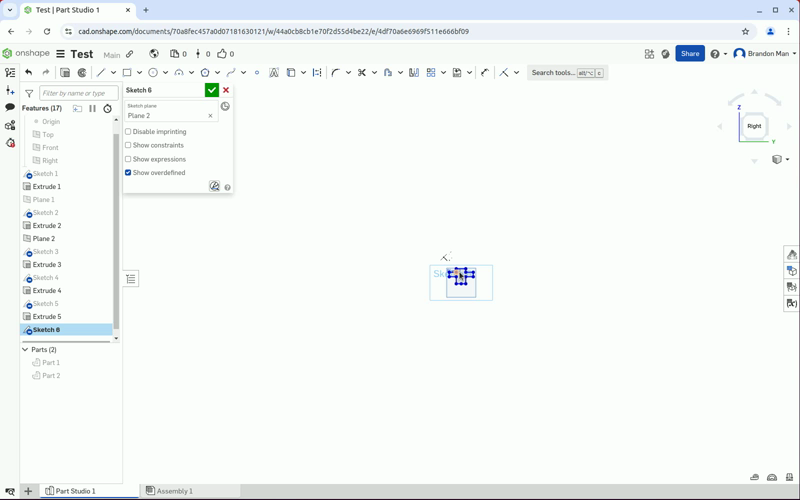
scroll(6)
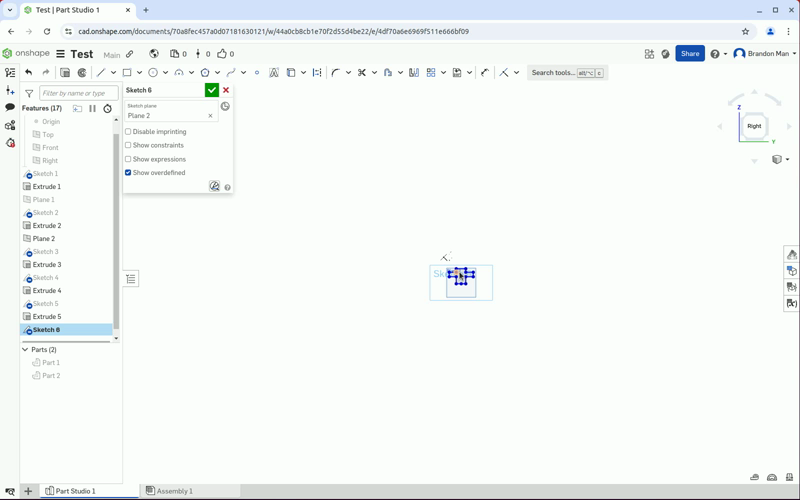
scroll(6)
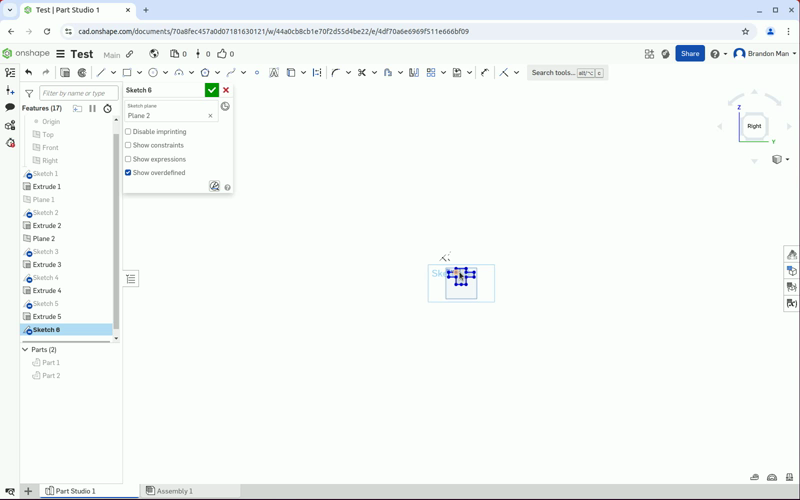
scroll(6)
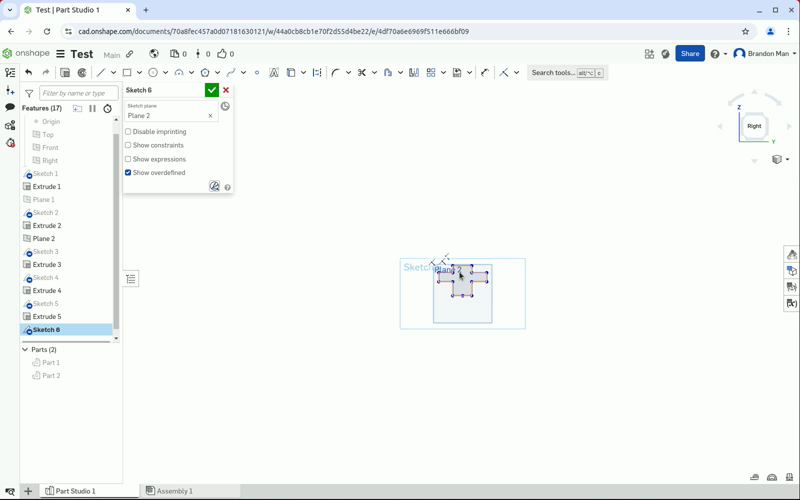
scroll(6)
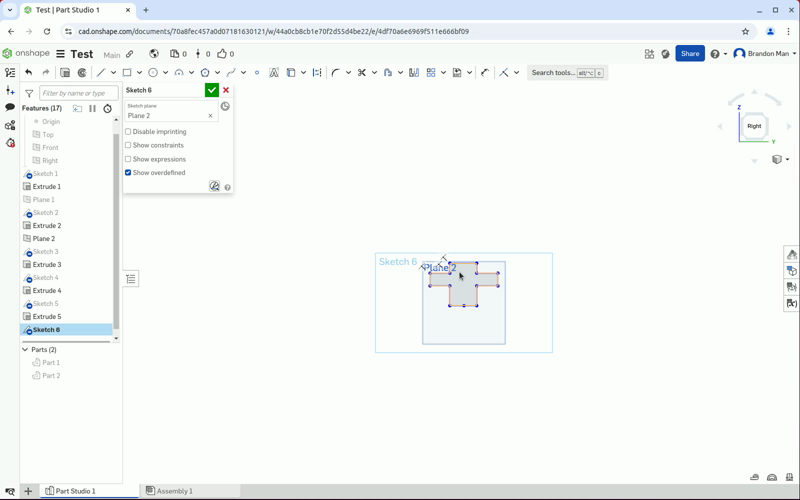
scroll(6)
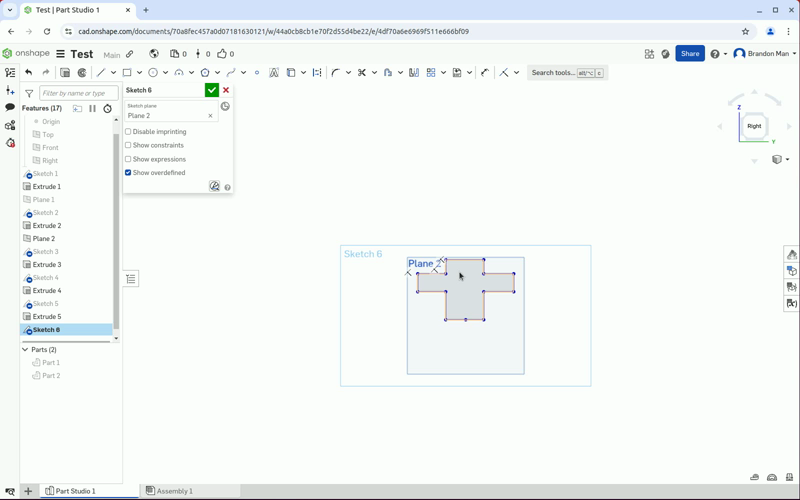
scroll(6)
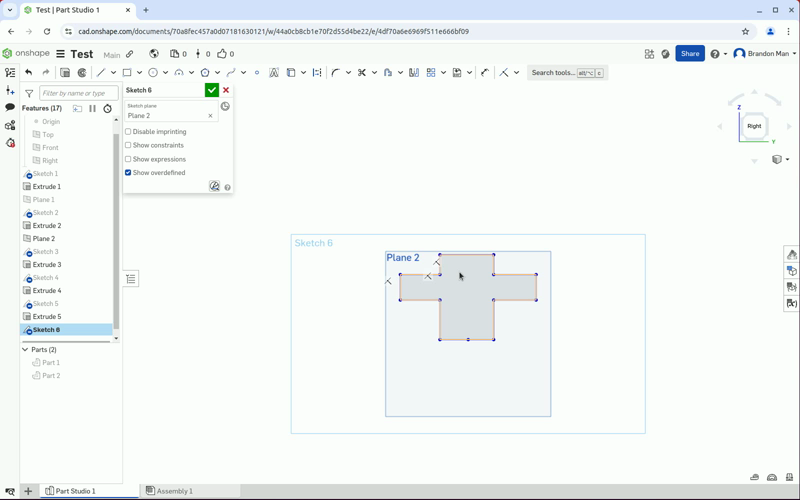
scroll(6)
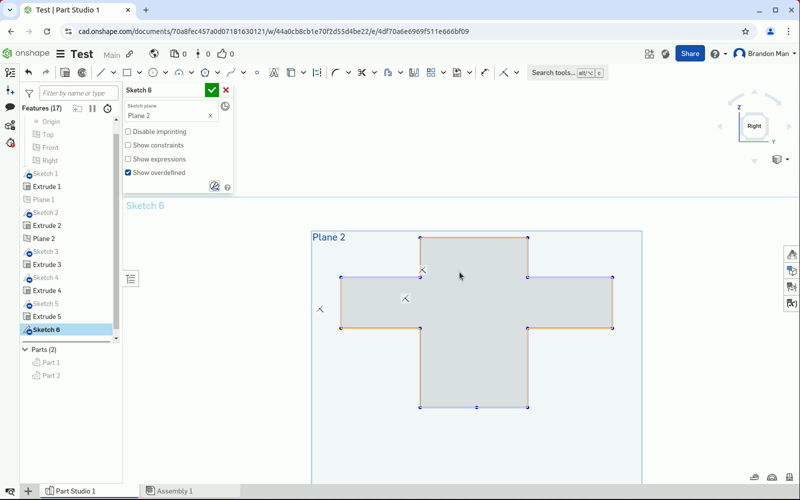
click(459, 271)
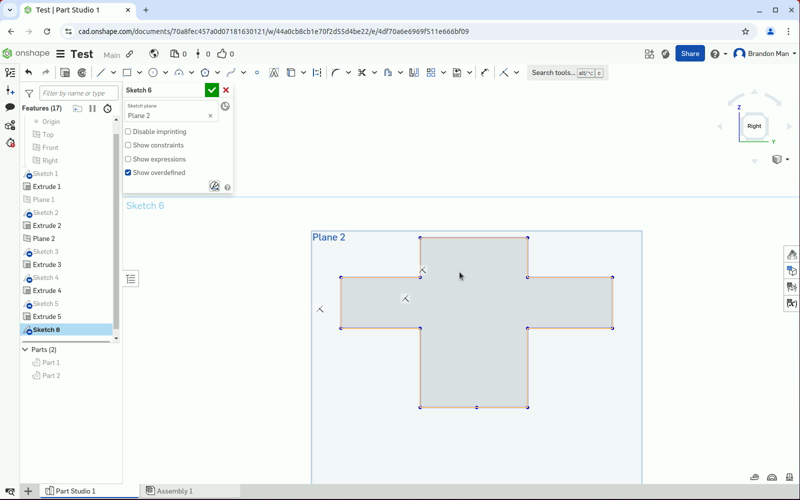
scroll(-6)
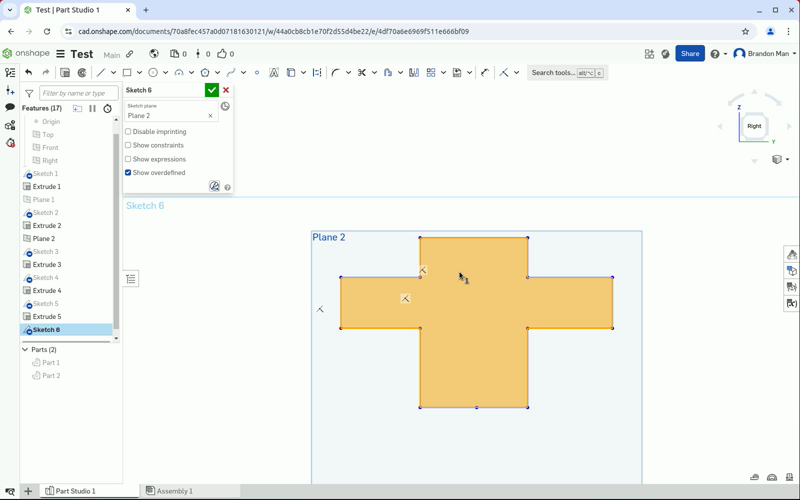
scroll(-6)
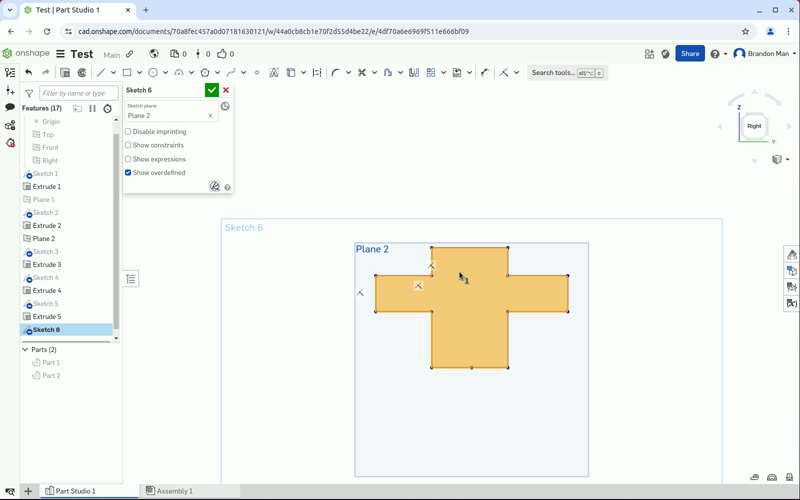
scroll(-6)
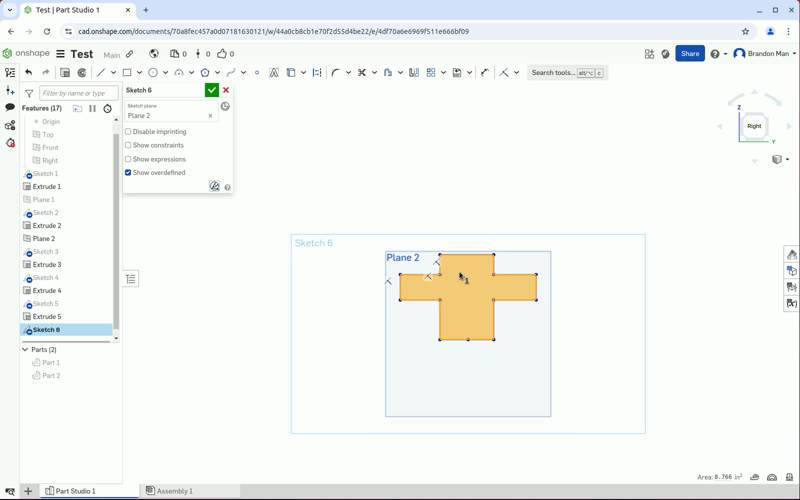
scroll(-6)
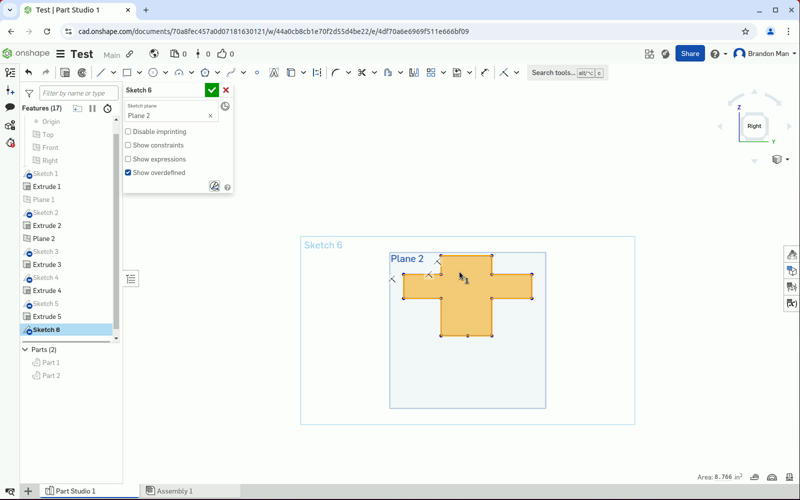
scroll(-6)
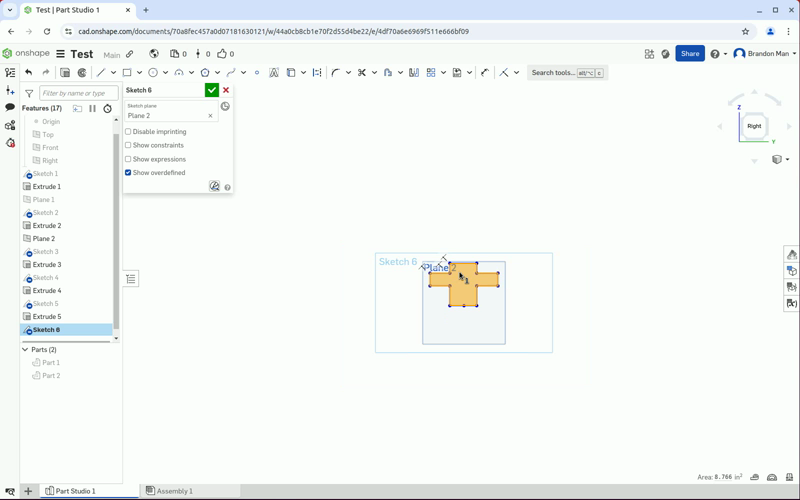
scroll(-6)
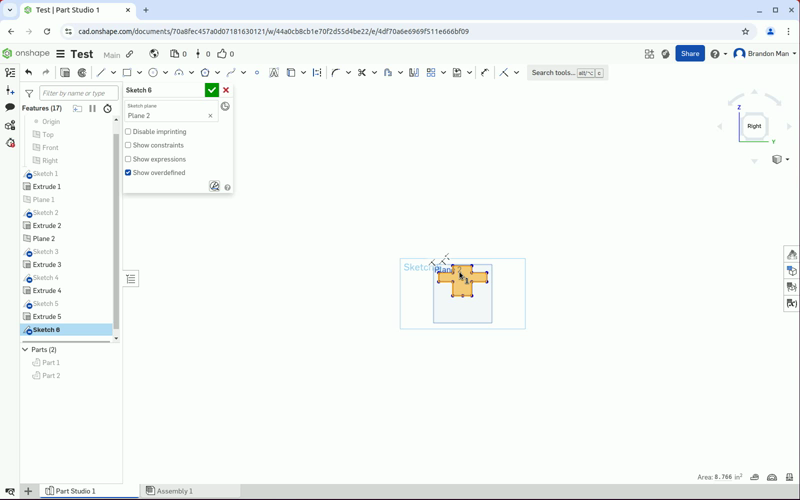
scroll(-6)
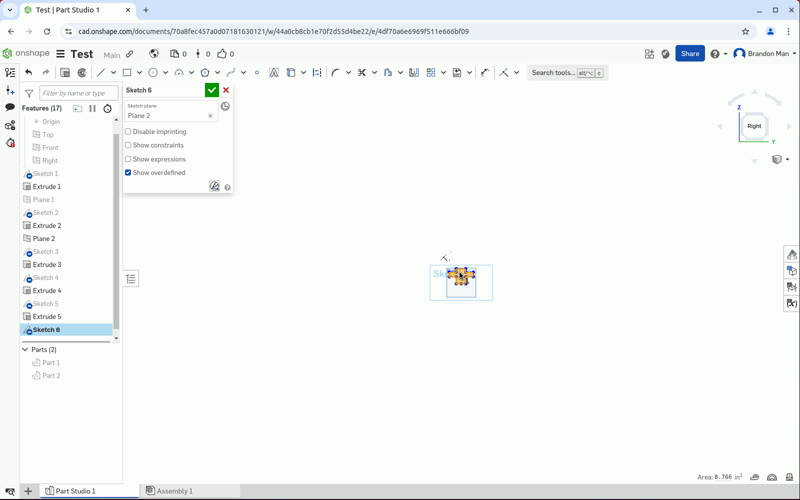
mouse_move(73, 352)
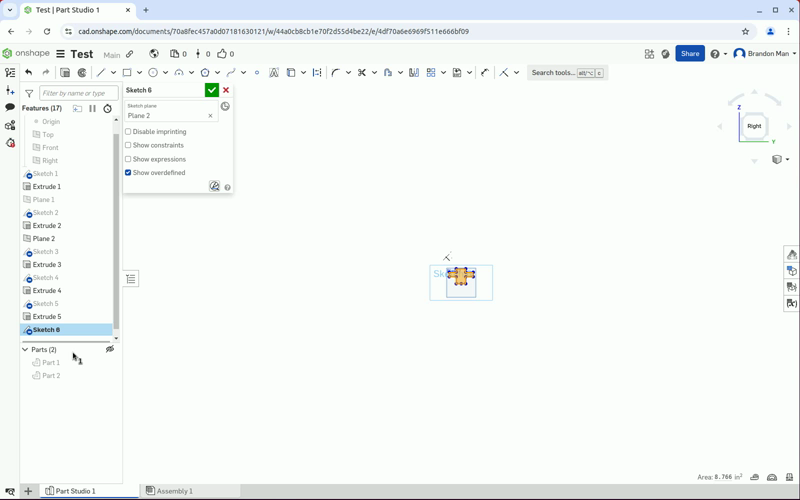
key(shift+y)
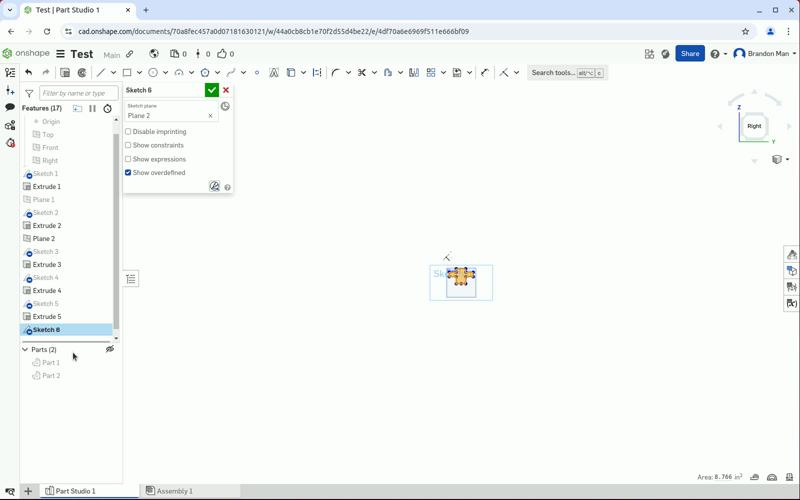
key(shift+e)
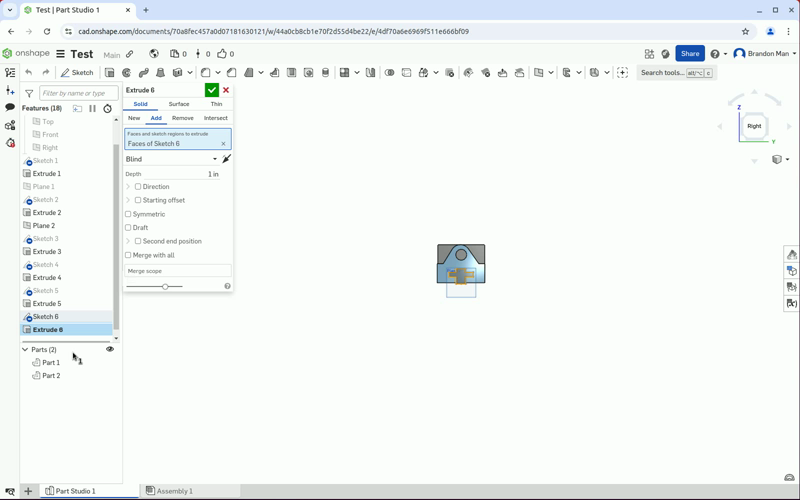
mouse_move(143, 106)
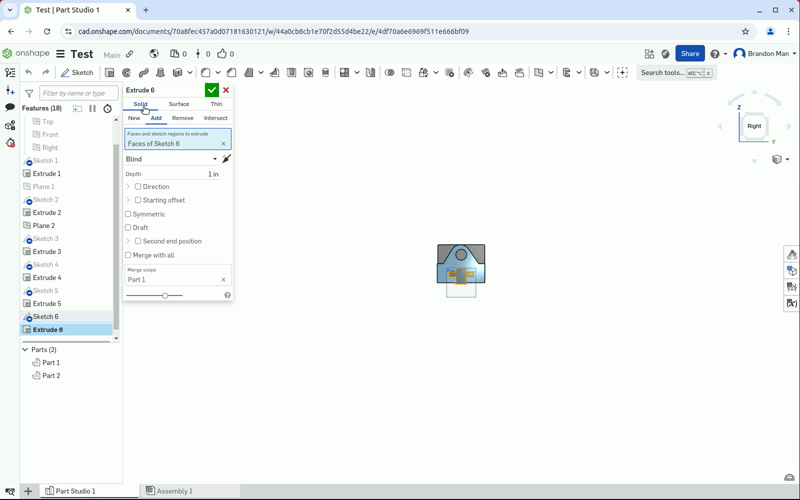
click(143, 106)
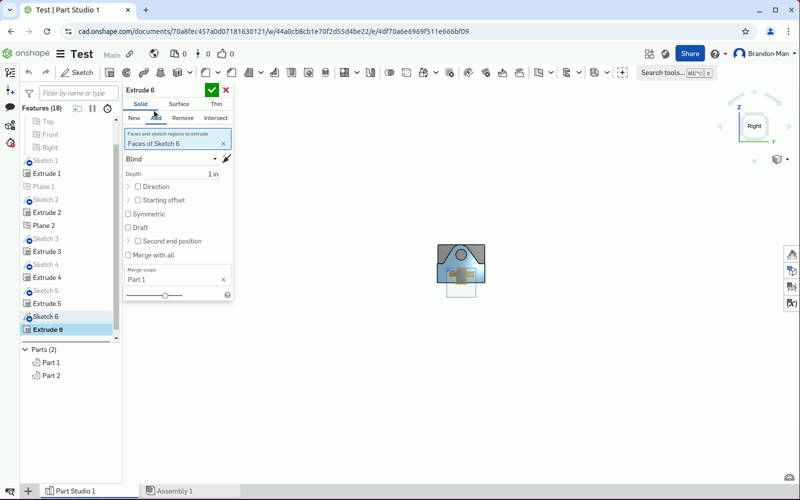
mouse_move(186, 120)
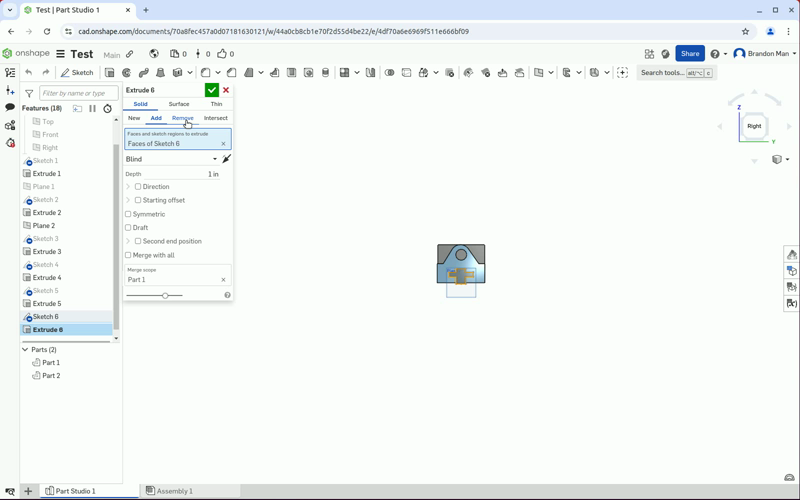
click(186, 120)
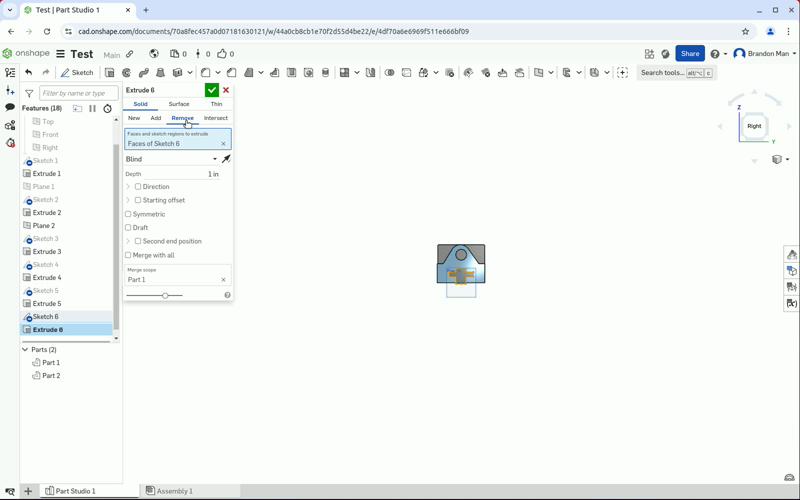
key(tab, 4)
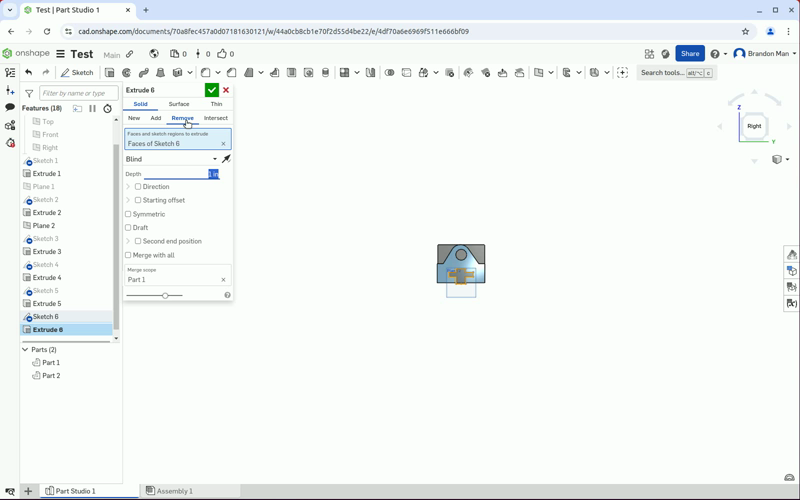
text(20.701)
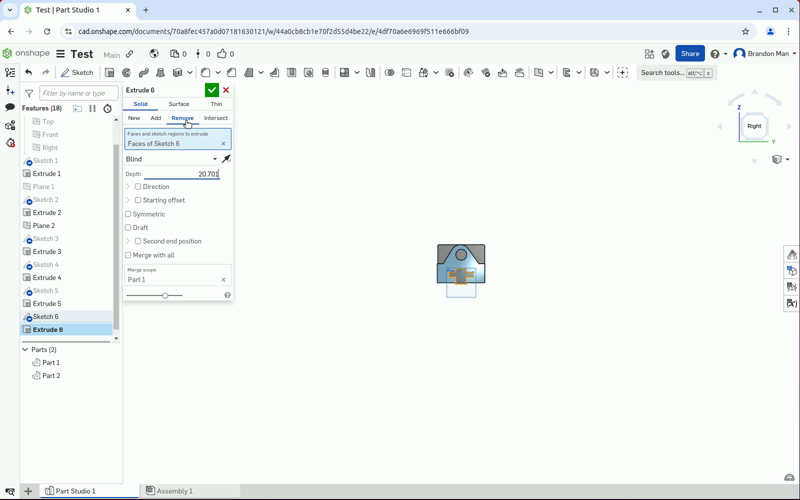
key(tab, 6)
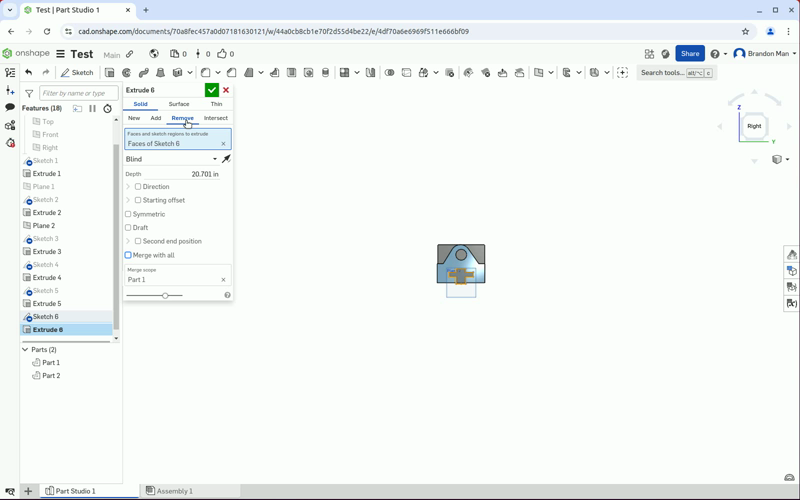
key(space)
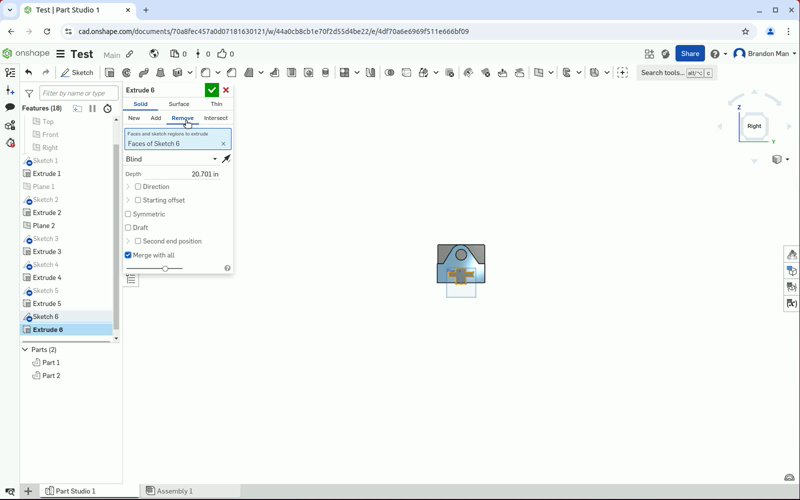
key(enter)
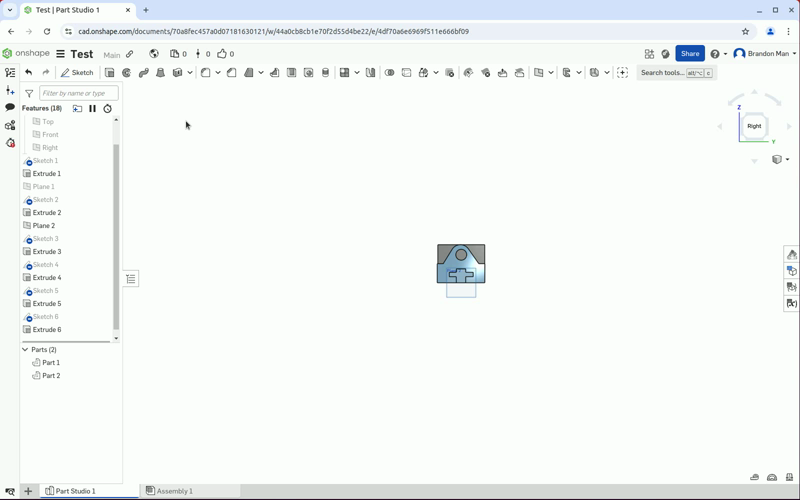
key(shift+h)
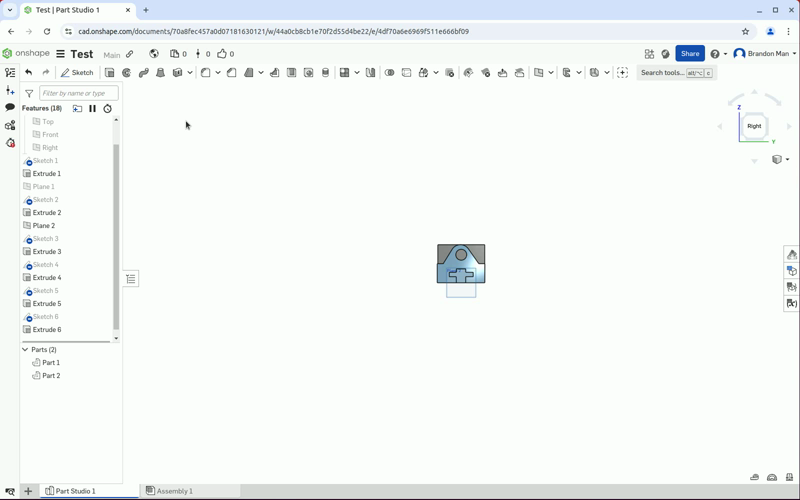
key(shift+h)
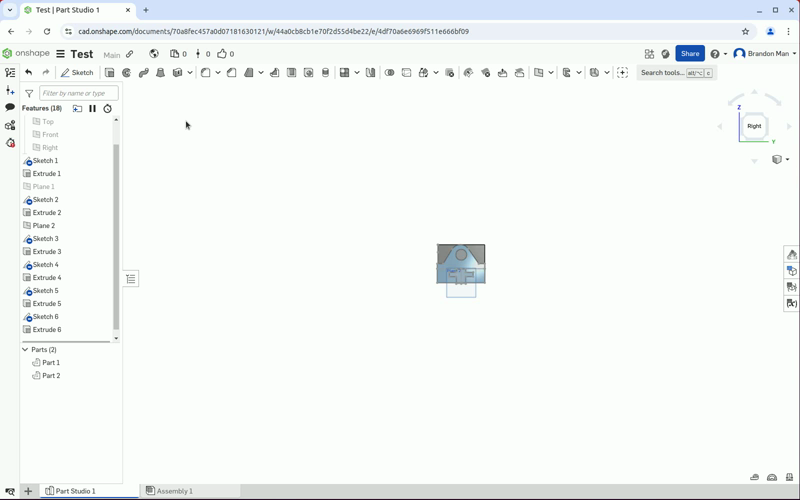
key(shift+7)
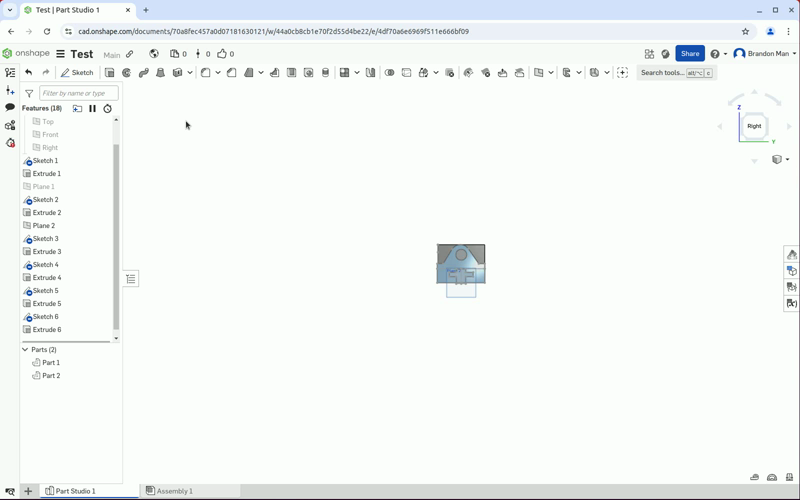
key(right, 2)
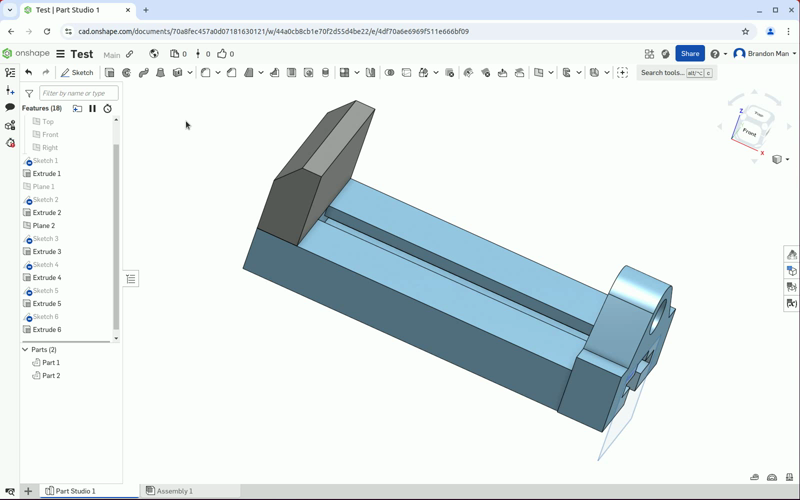
key(down, 2)
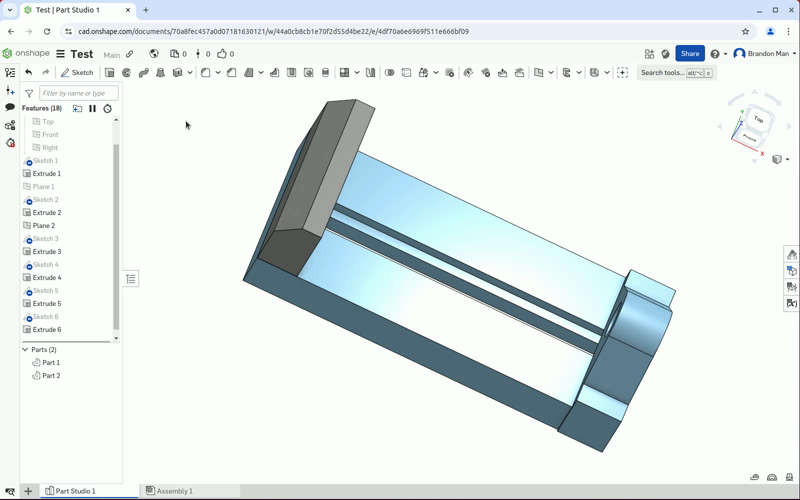
key(up, 2)
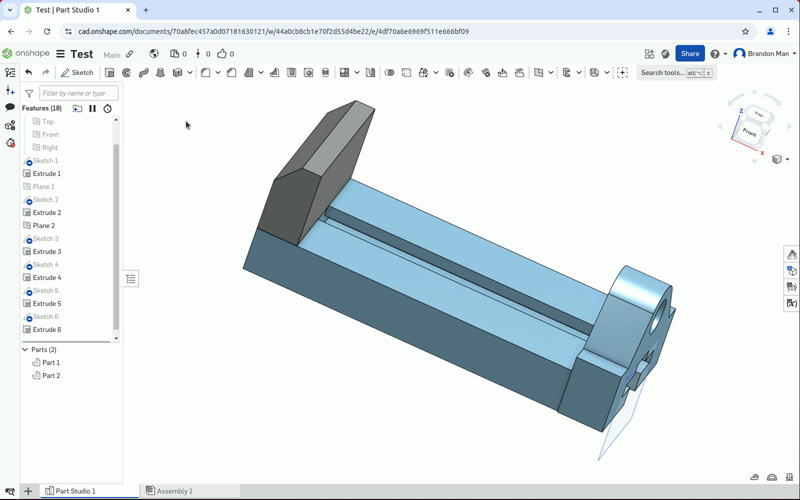
key(left, 2)
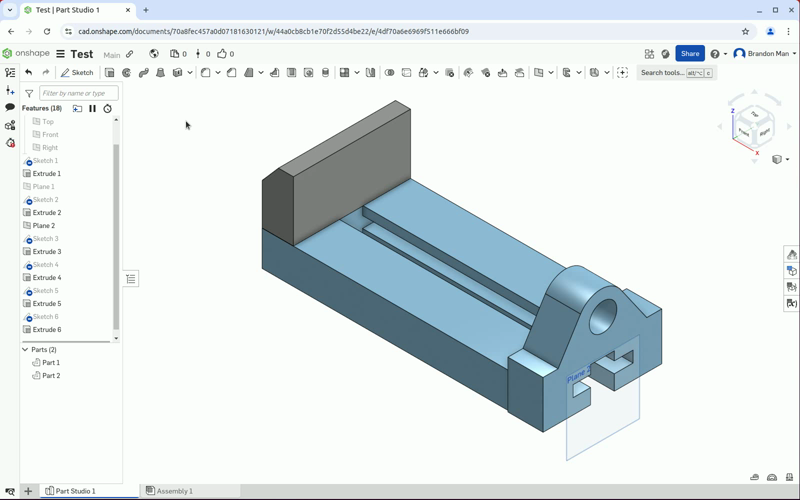
mouse_move(69, 163)
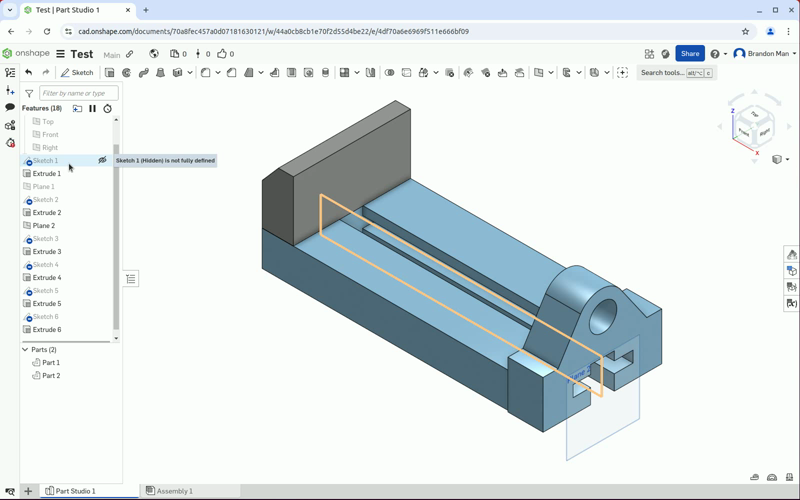
click(69, 163)